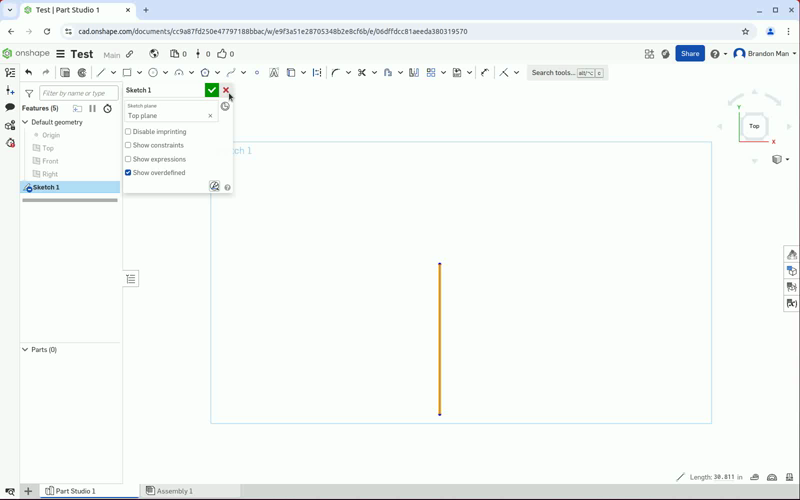
key(shift+h)
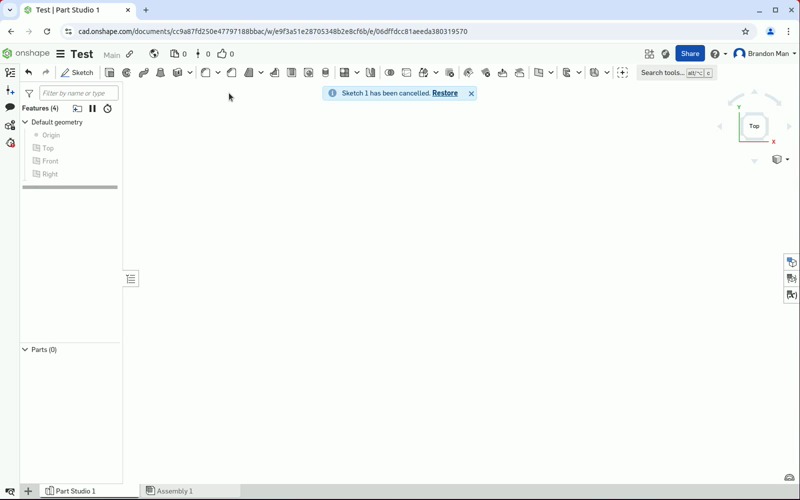
mouse_move(73, 352)
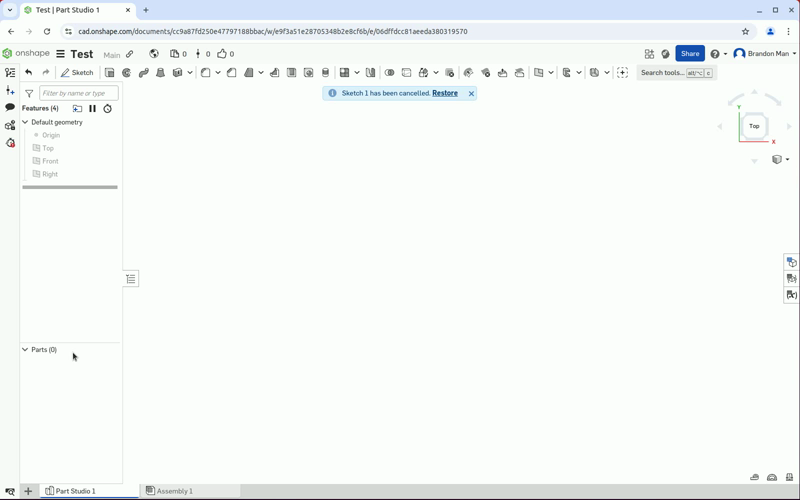
key(y)
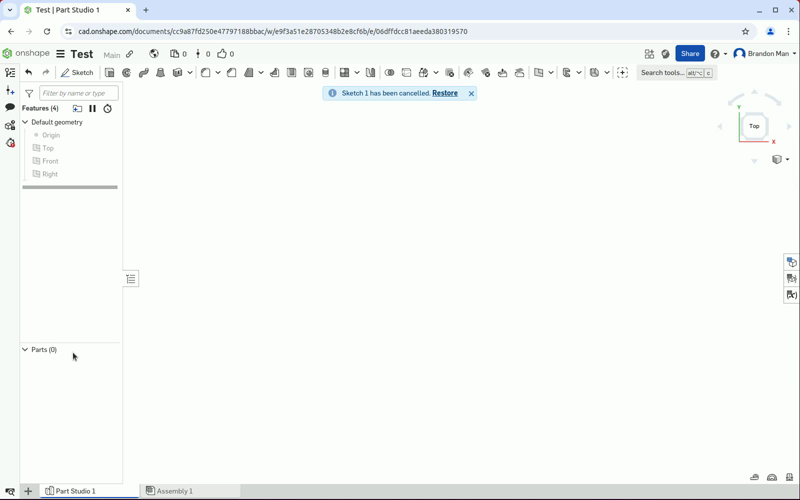
key(shift+p)
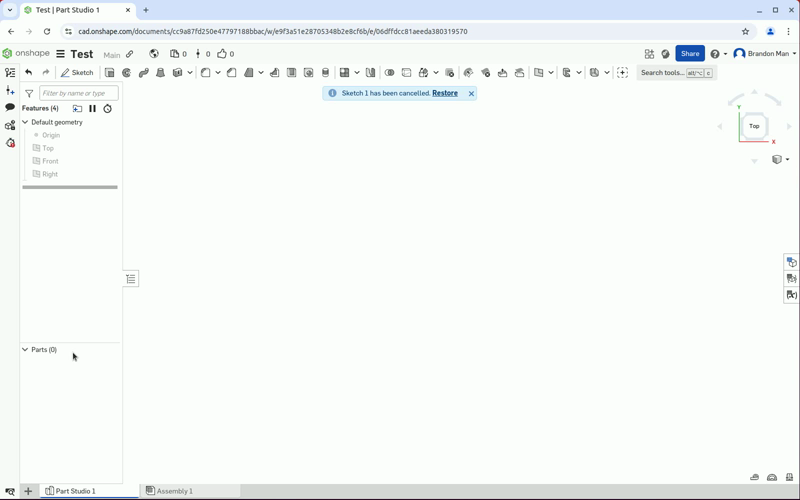
key(space)
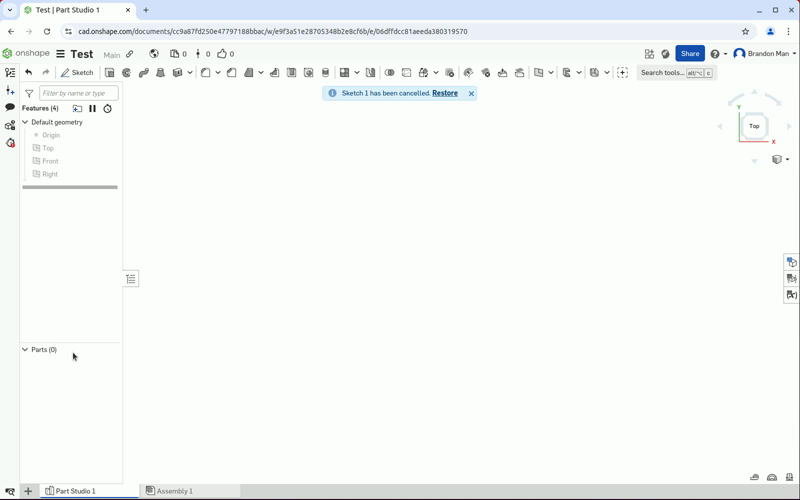
key_down(shift)
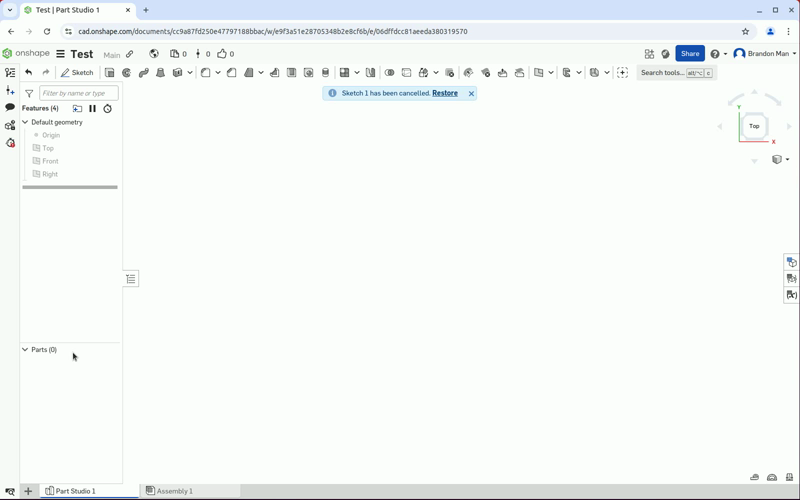
key(up)
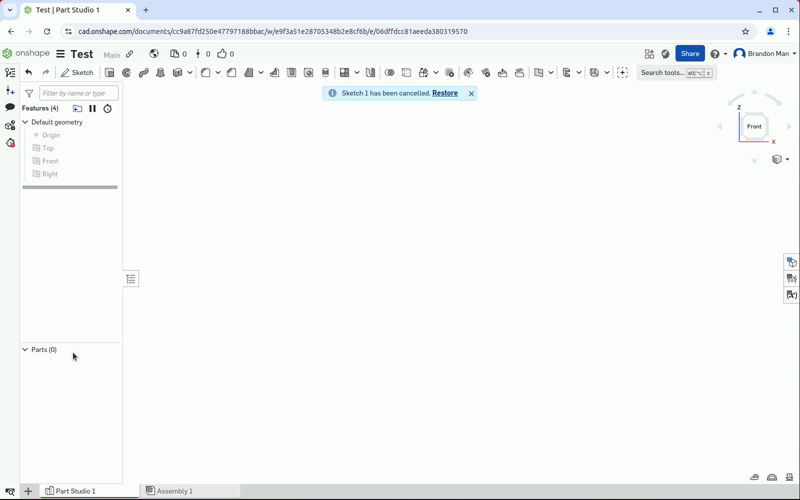
key_up(shift)
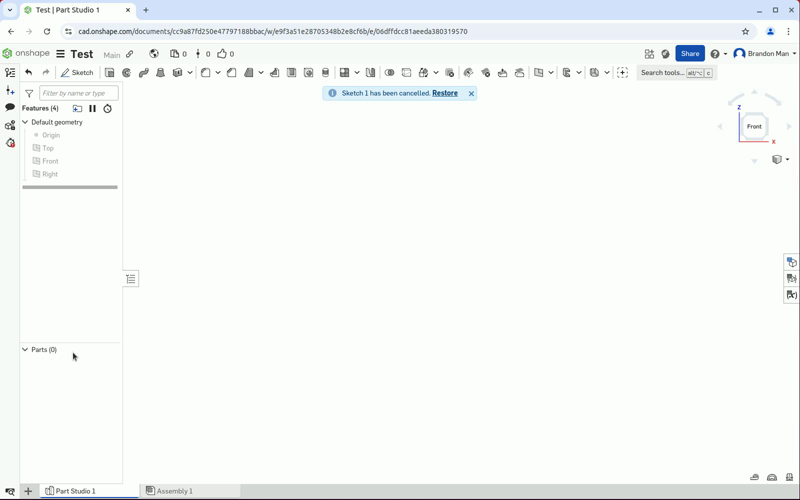
mouse_move(73, 352)
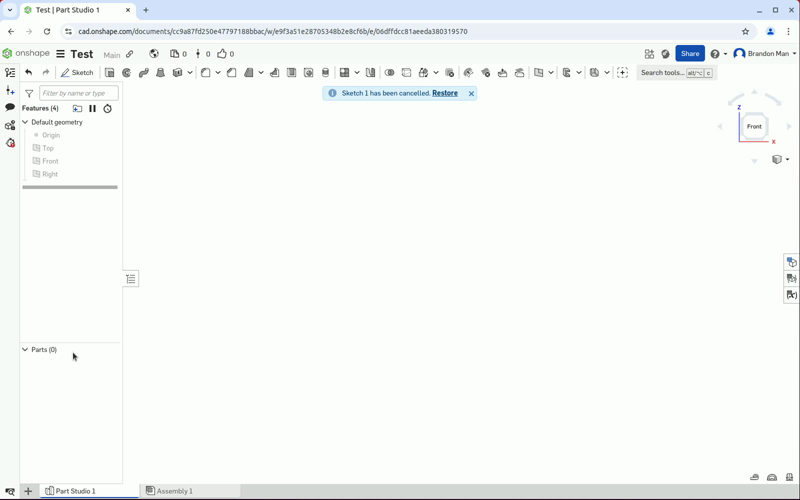
key(shift+y)
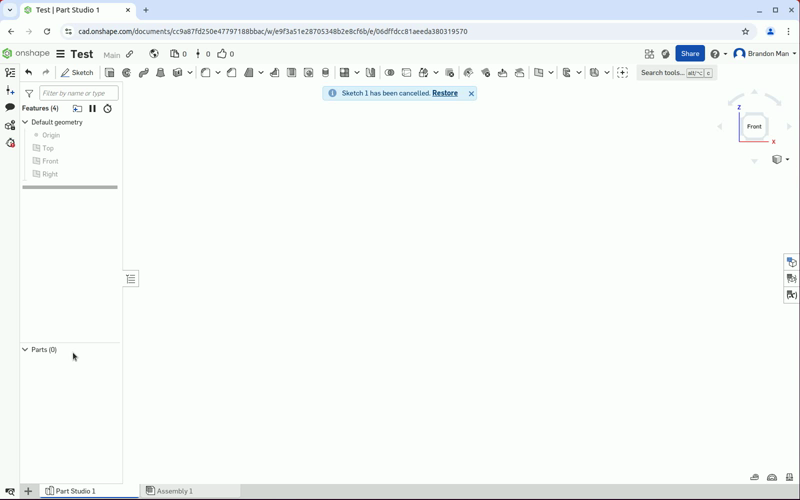
key(shift+s)
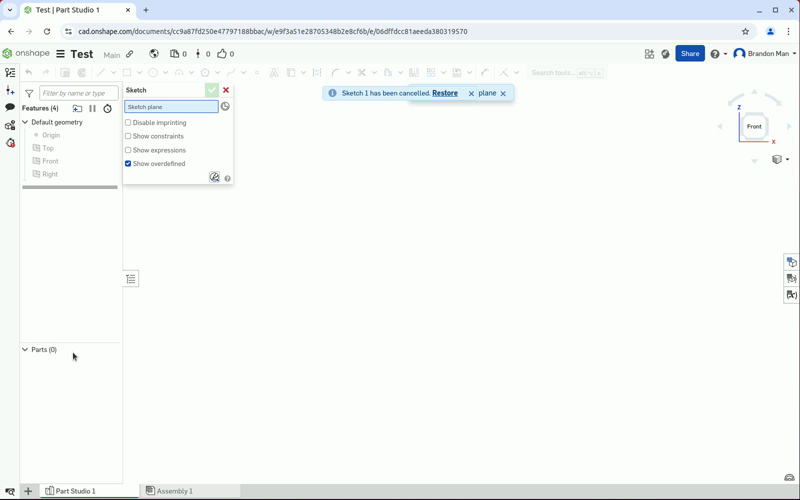
mouse_move(73, 163)
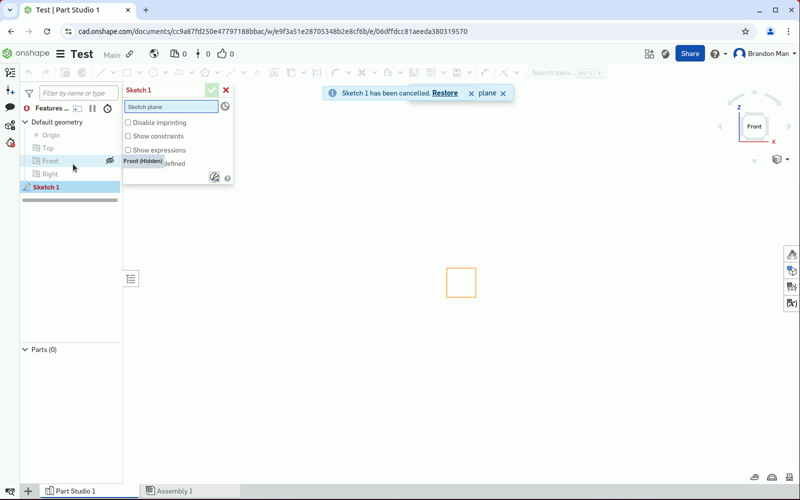
click(73, 163)
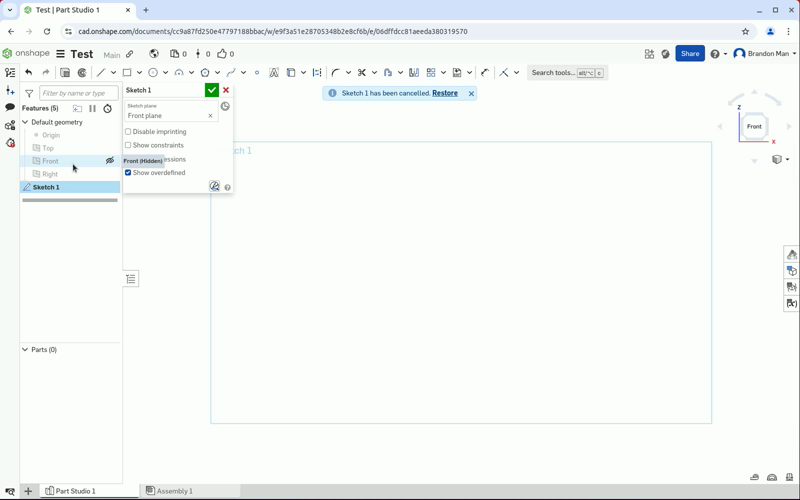
mouse_move(73, 352)
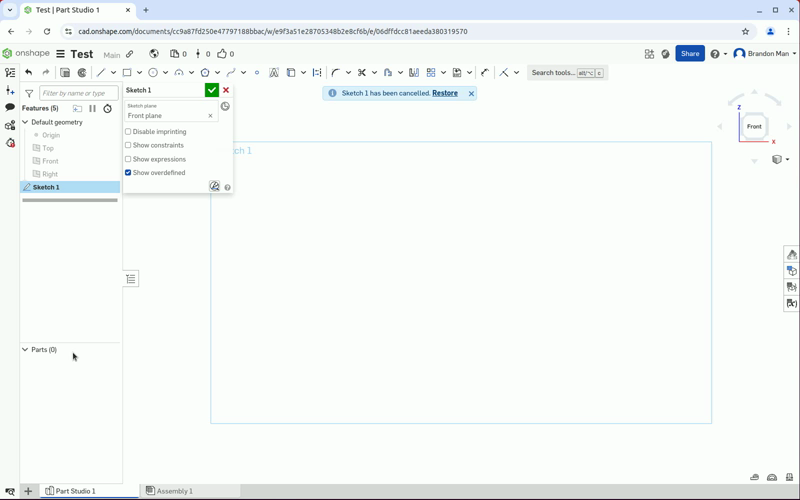
key(y)
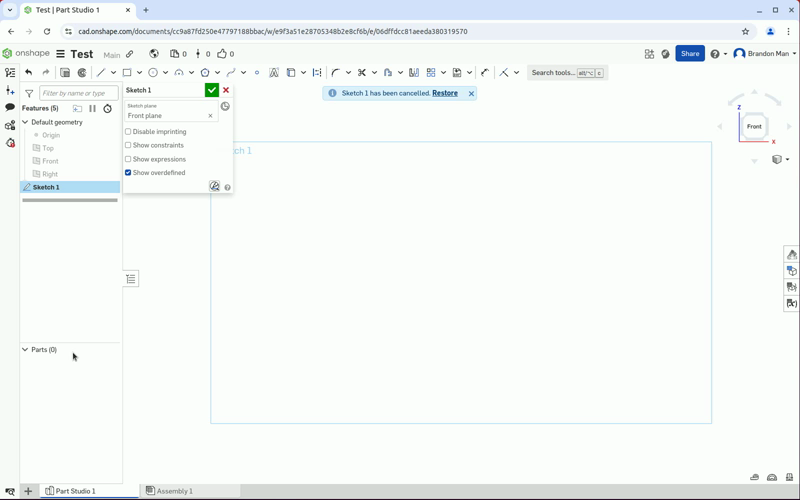
key(l)
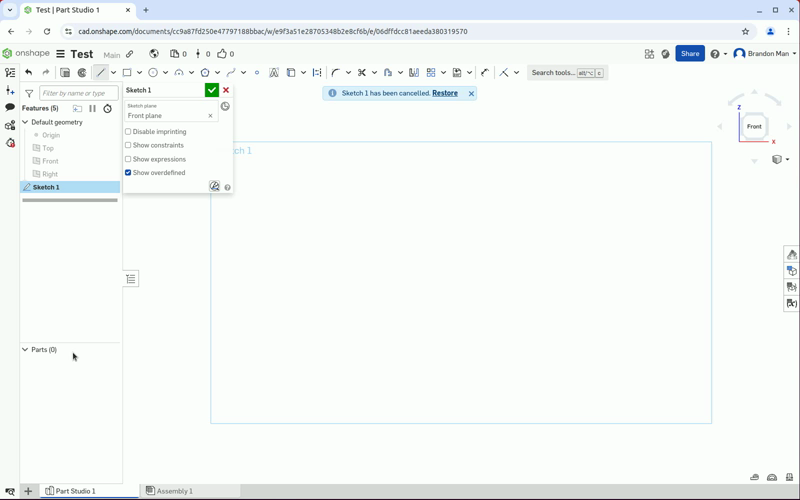
key_down(shift)
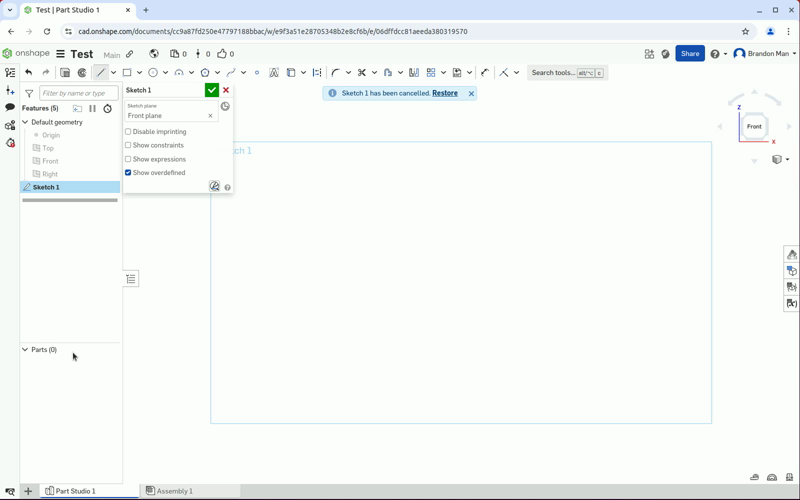
mouse_move(348, 300)
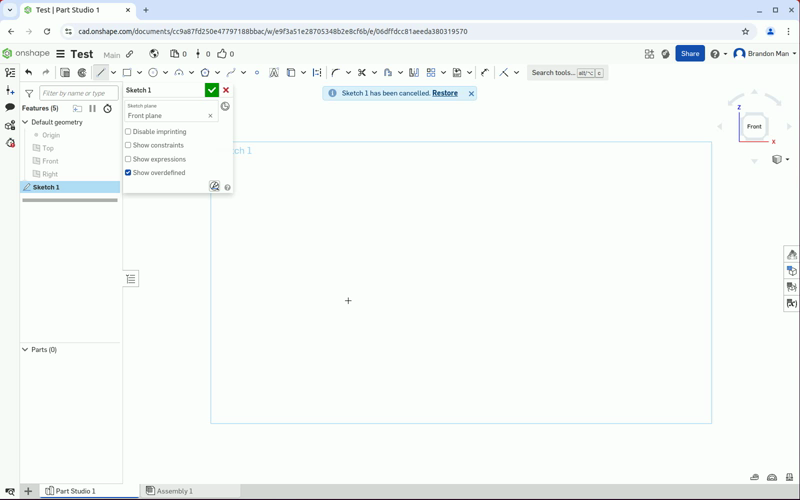
click(348, 300)
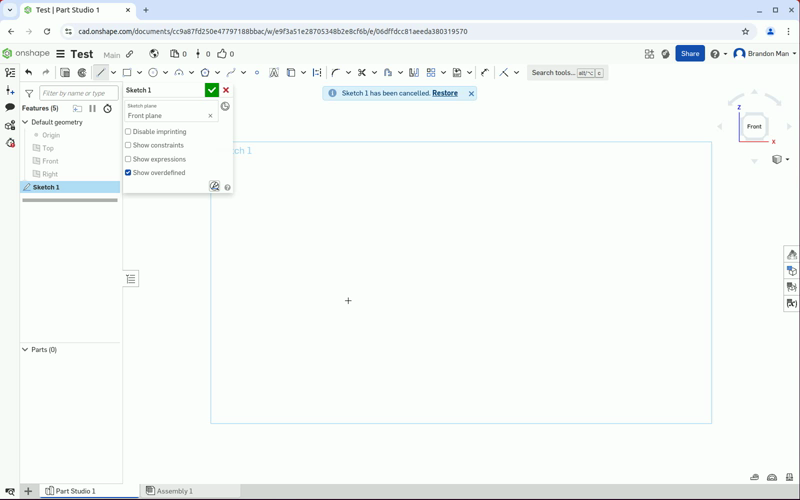
key_up(shift)
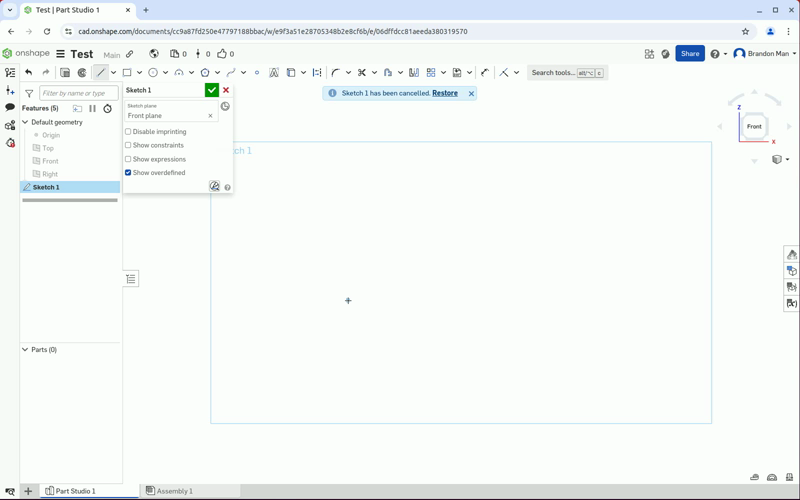
key_down(shift)
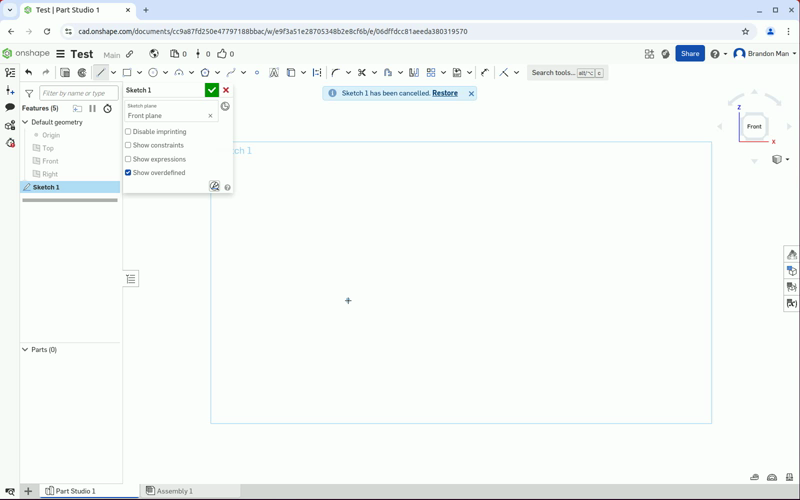
mouse_move(431, 300)
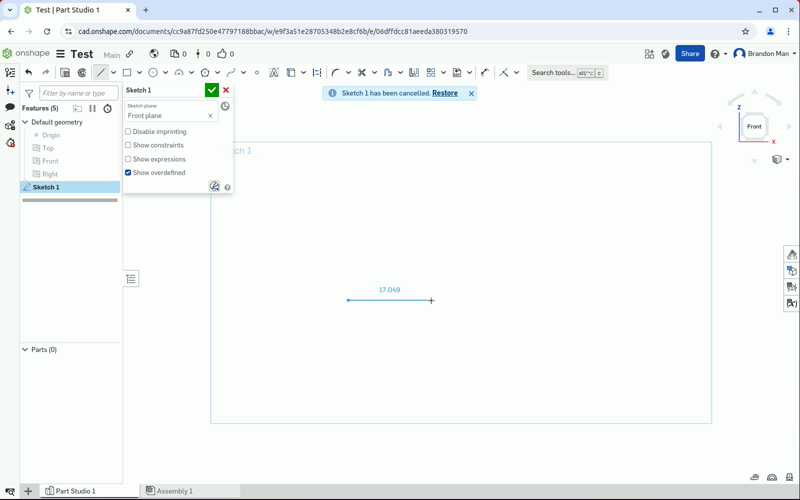
click(431, 300)
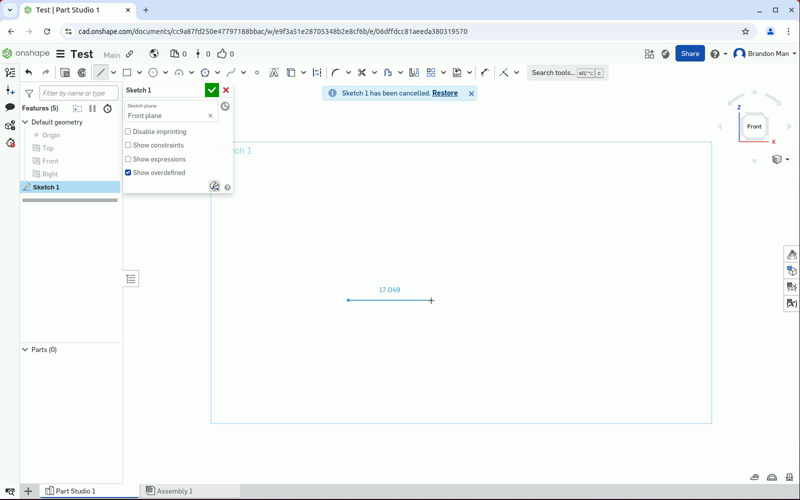
key_up(shift)
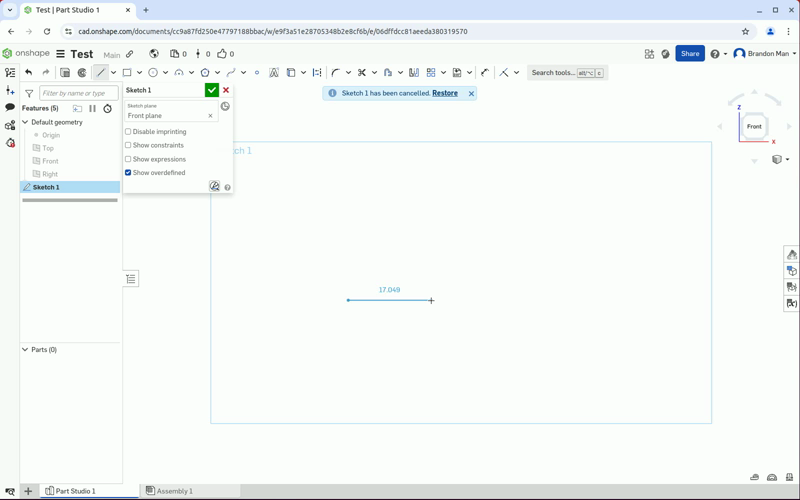
key_down(shift)
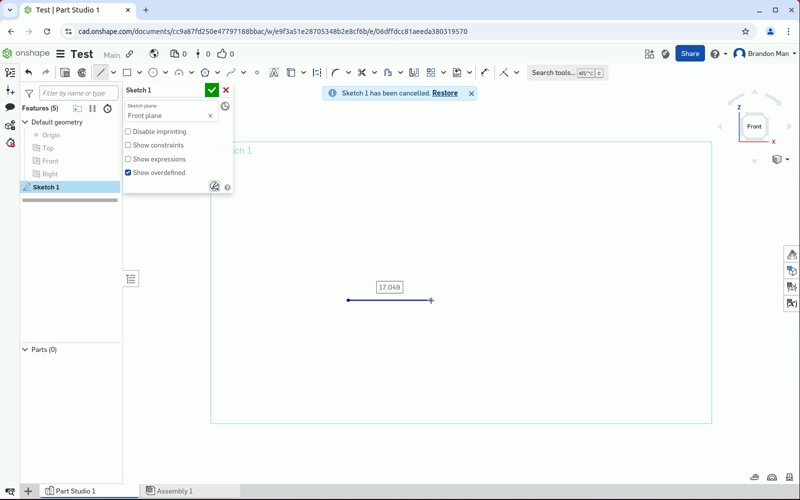
mouse_move(461, 300)
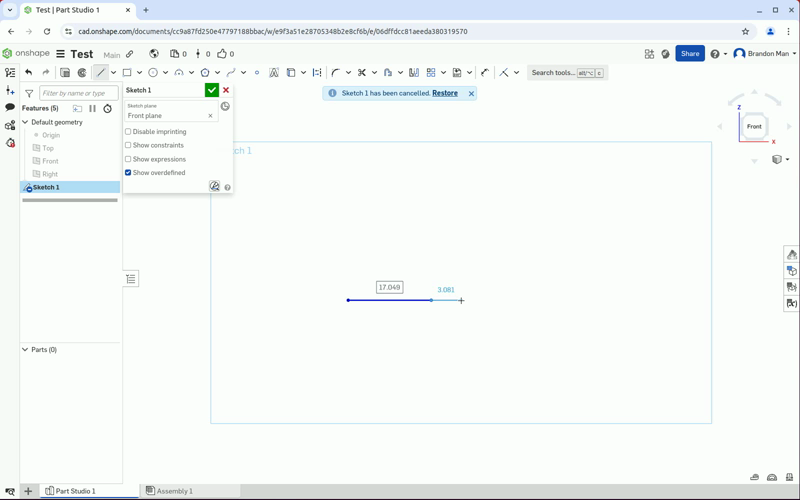
mouse_move(431, 264)
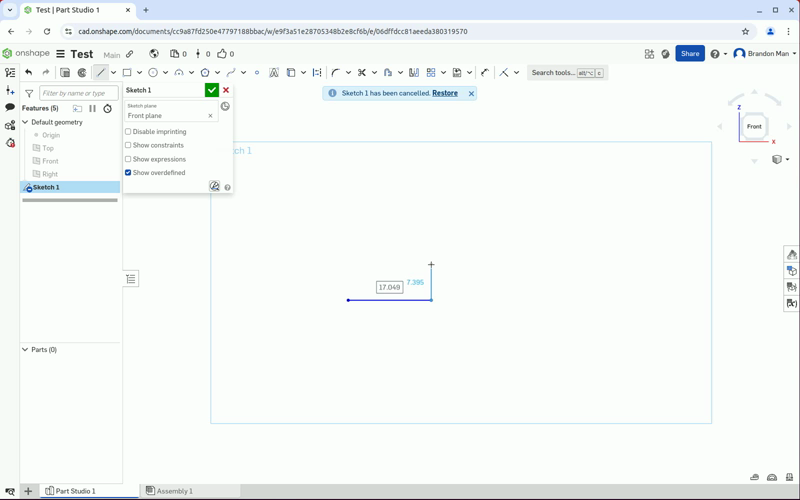
click(431, 264)
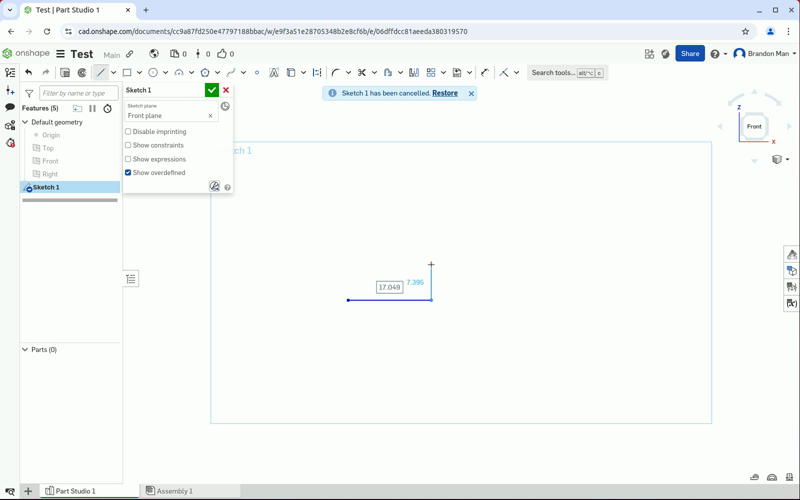
key_up(shift)
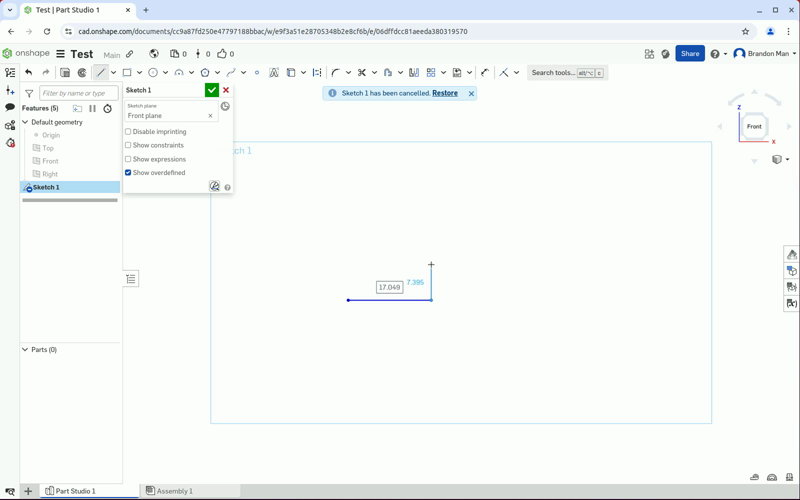
key_down(shift)
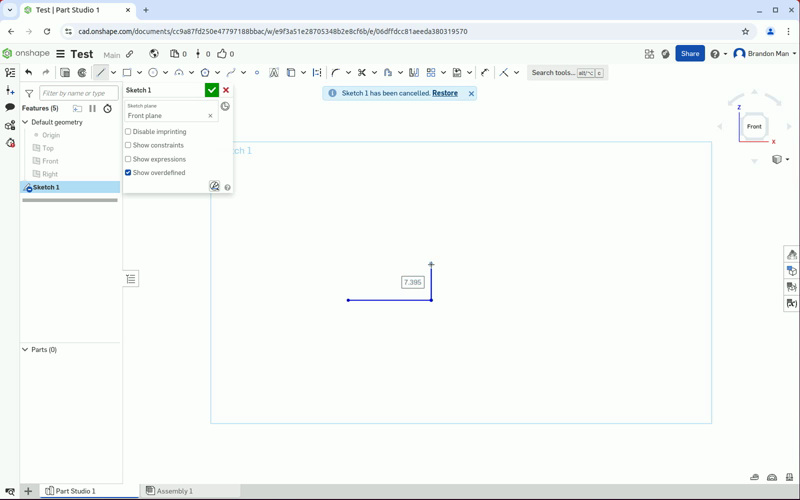
mouse_move(461, 264)
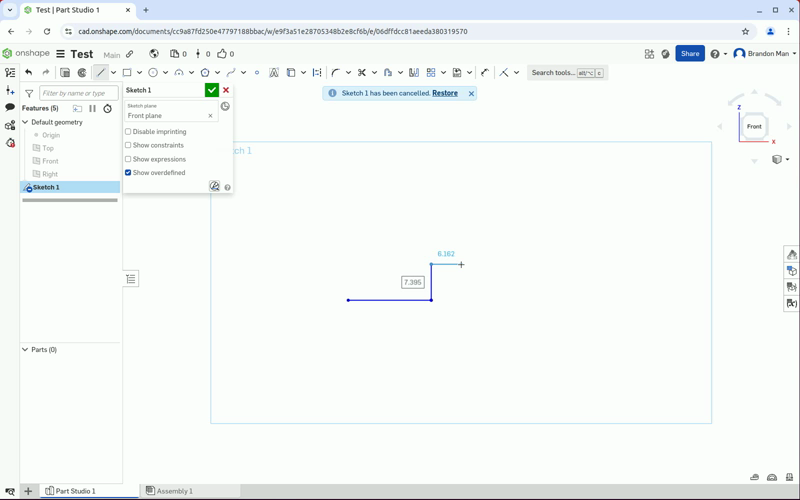
mouse_move(490, 264)
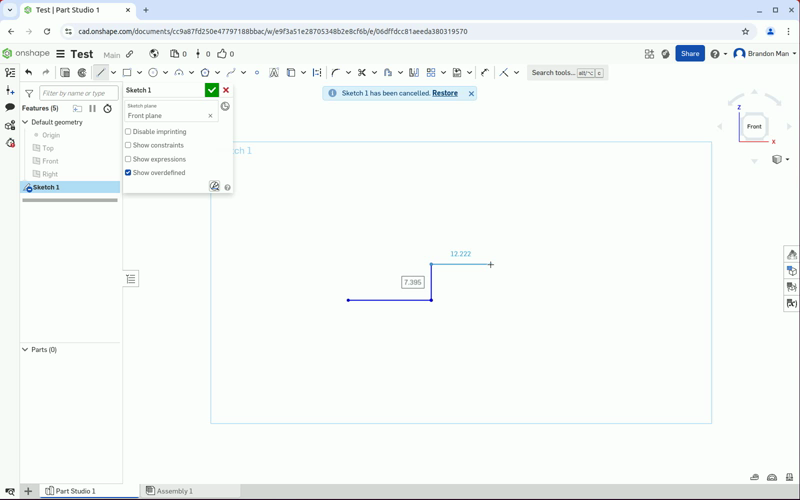
click(490, 264)
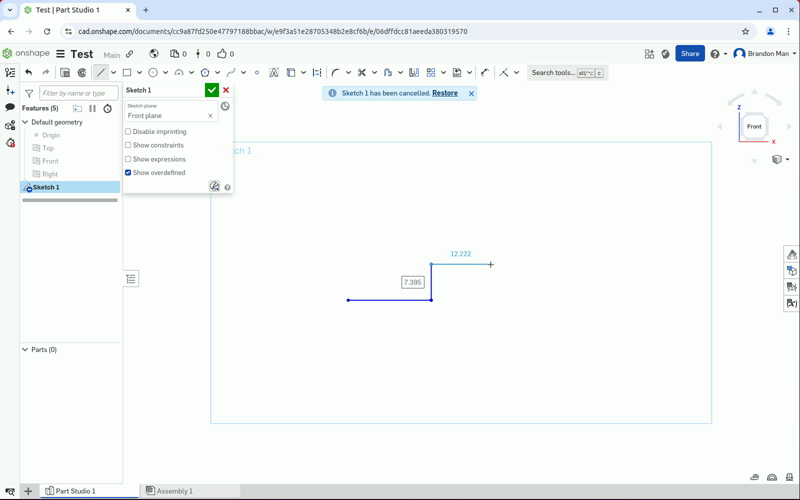
key_up(shift)
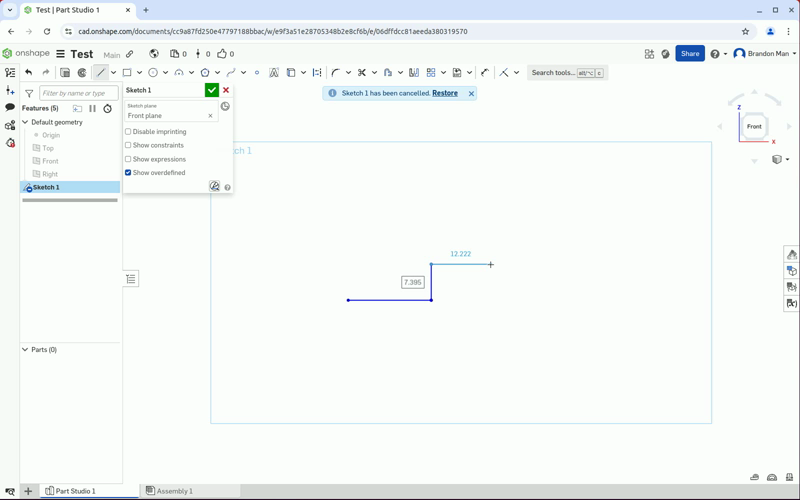
key_down(shift)
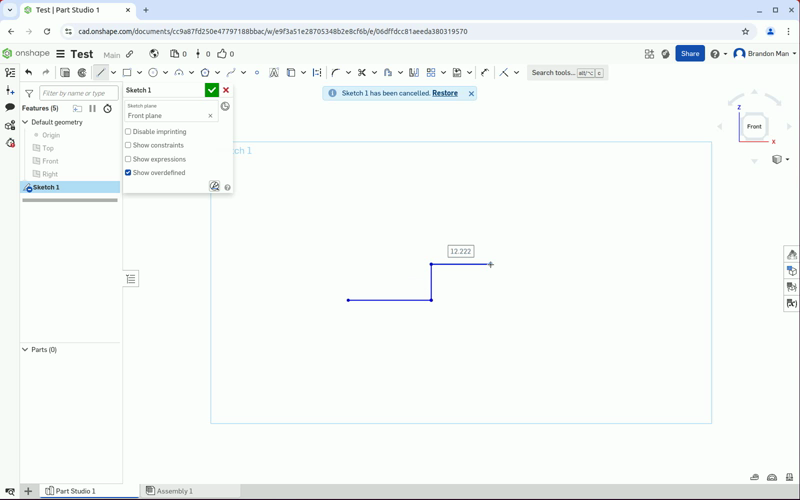
mouse_move(520, 264)
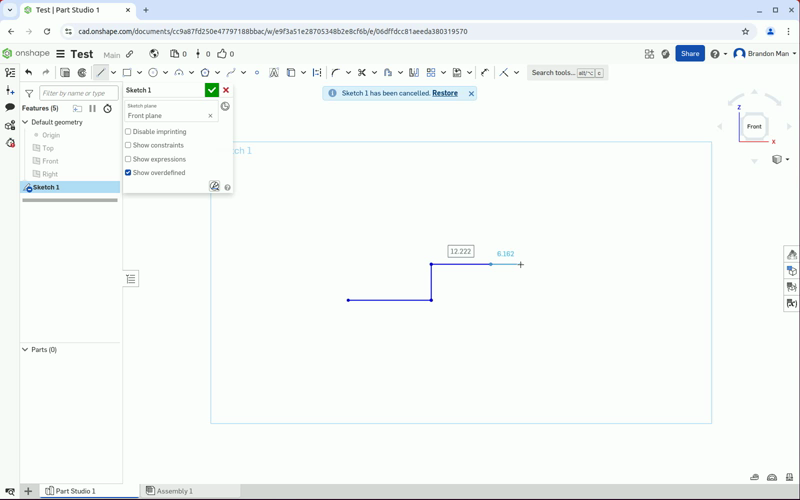
mouse_move(490, 283)
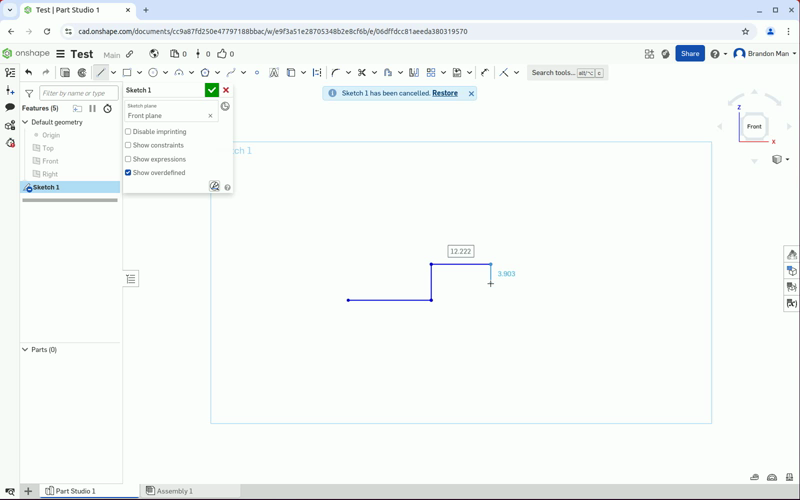
click(490, 283)
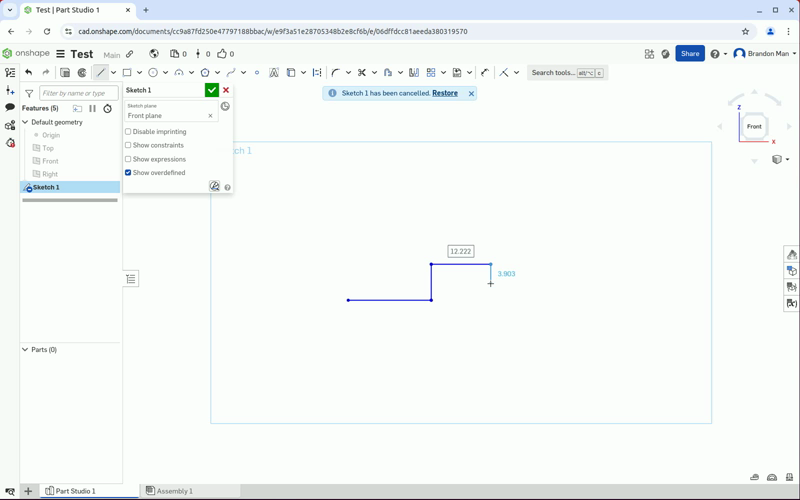
key_up(shift)
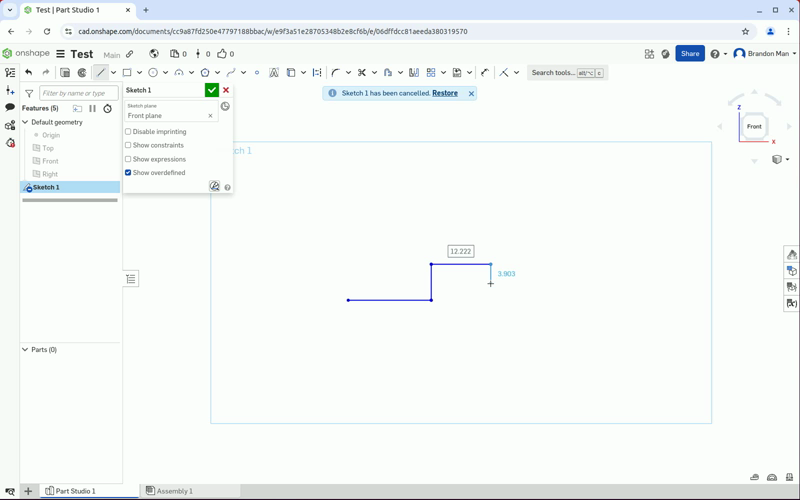
key_down(shift)
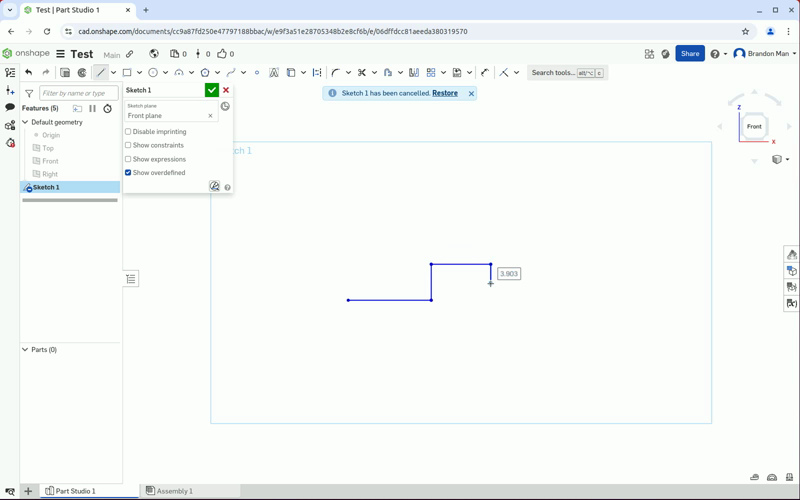
mouse_move(520, 283)
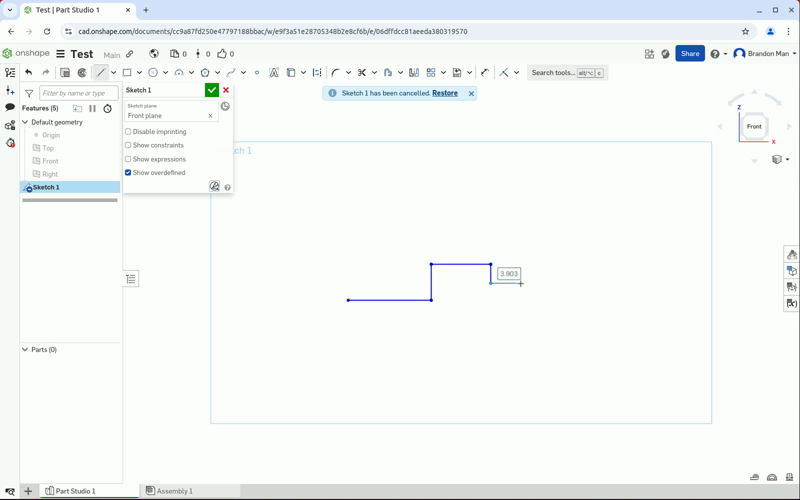
mouse_move(490, 300)
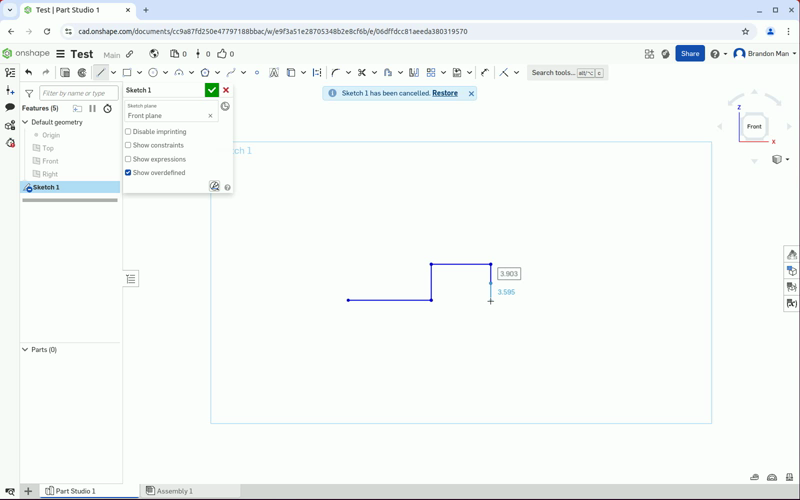
click(490, 300)
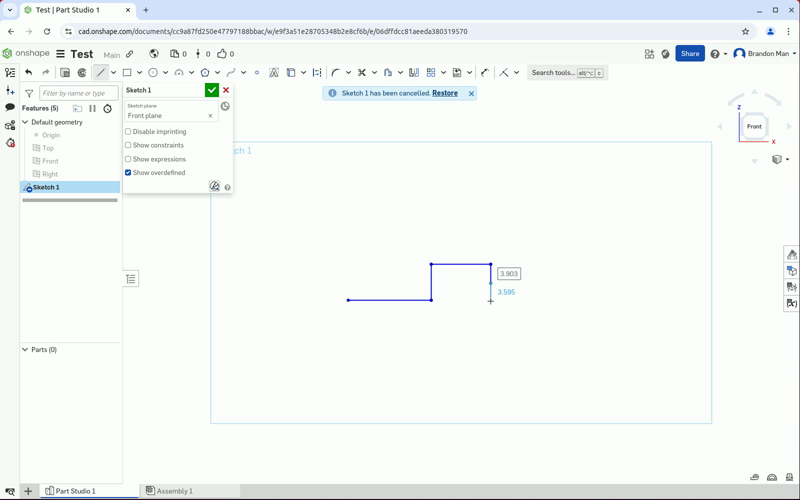
key_up(shift)
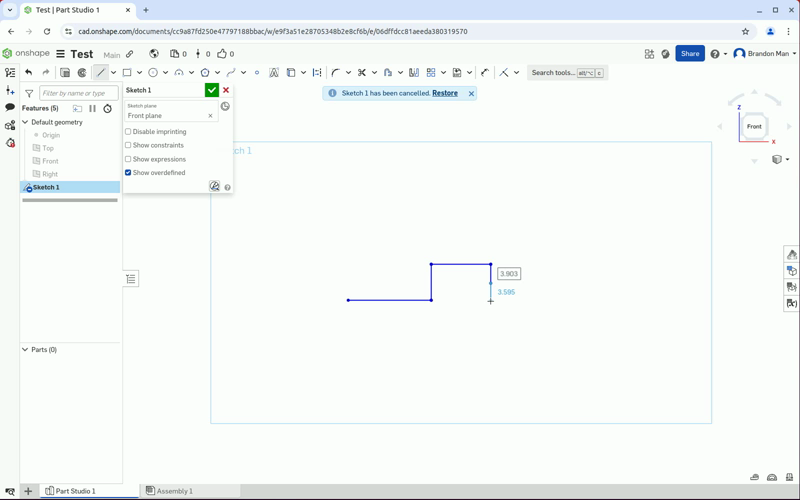
key_down(shift)
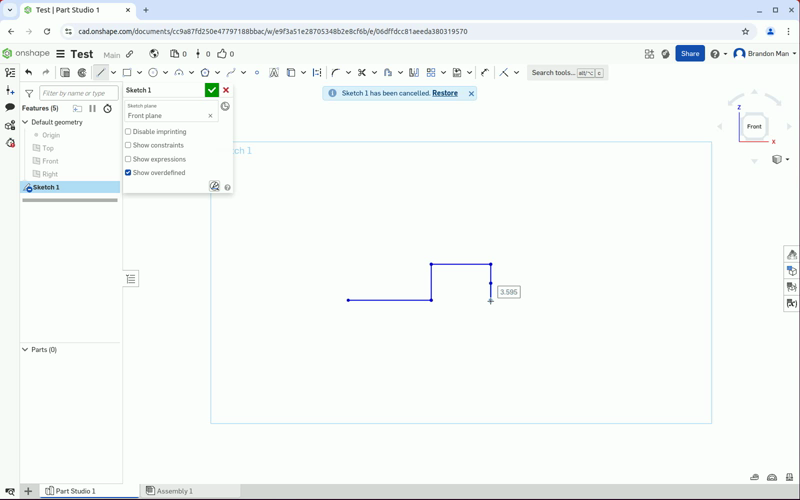
mouse_move(520, 300)
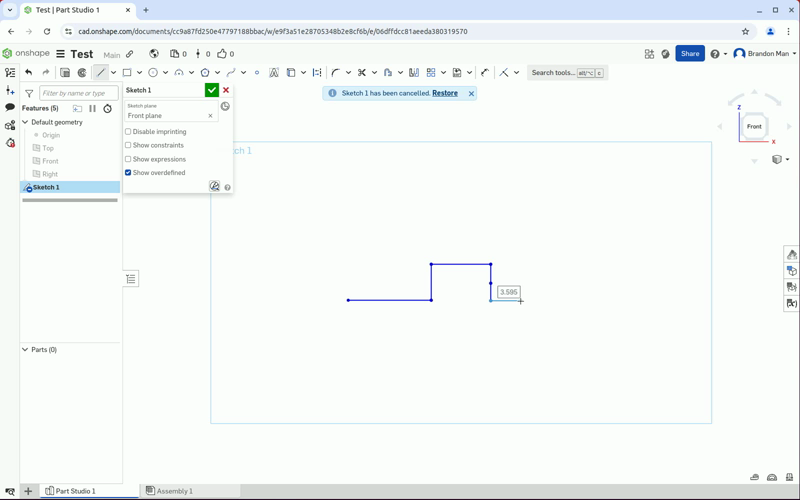
mouse_move(513, 300)
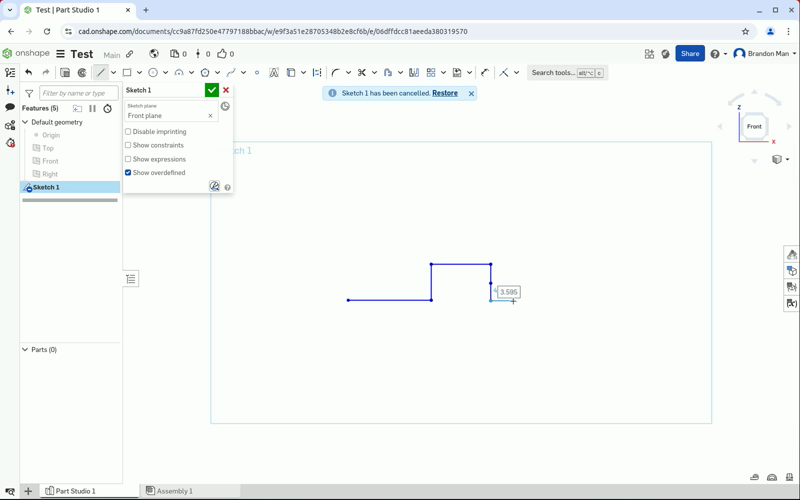
click(513, 300)
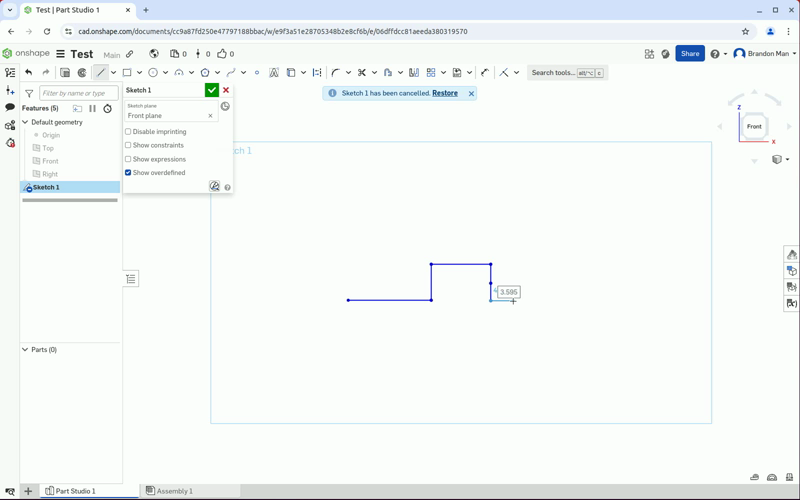
key_up(shift)
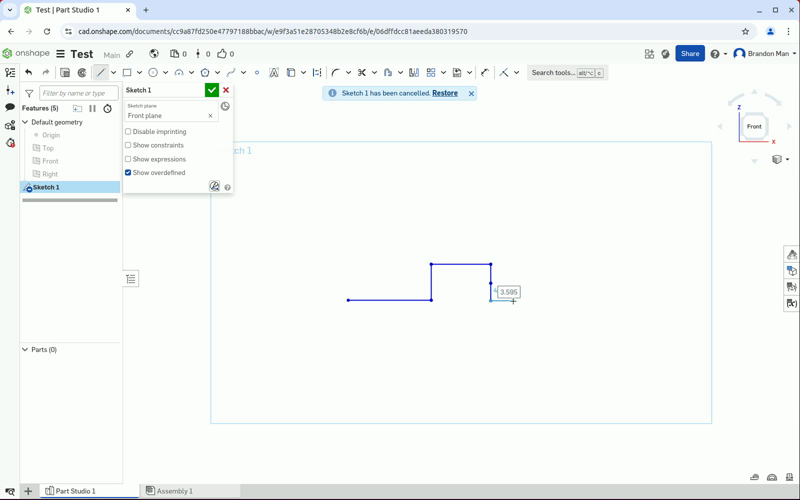
key_down(shift)
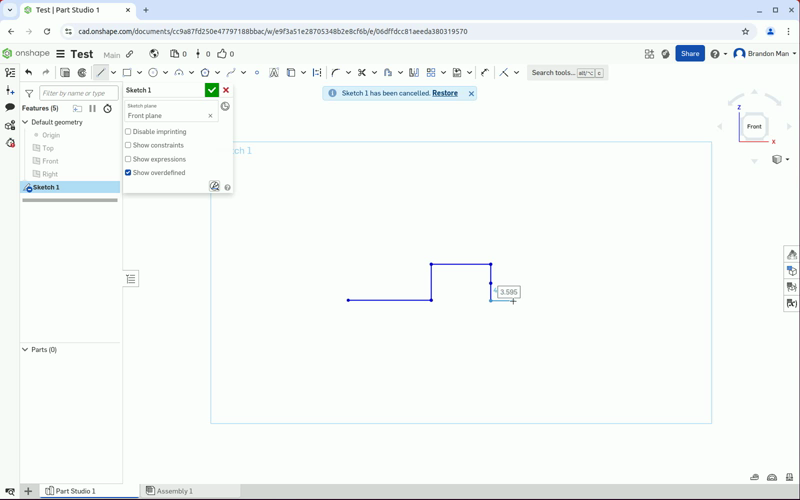
mouse_move(513, 232)
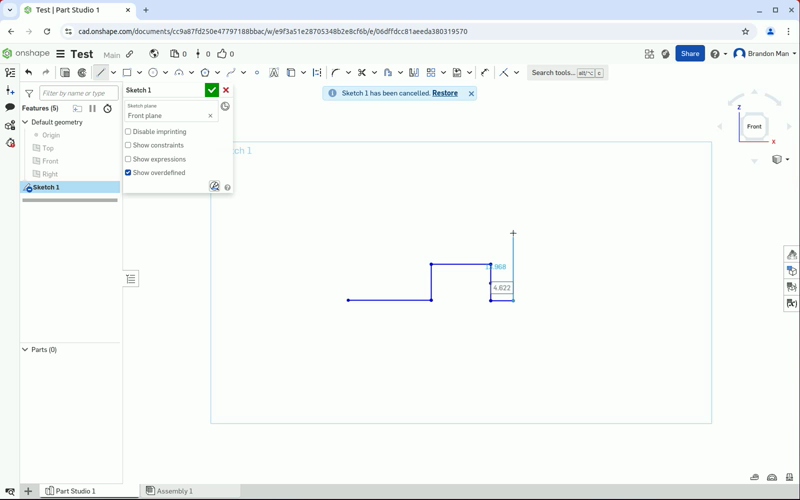
click(513, 232)
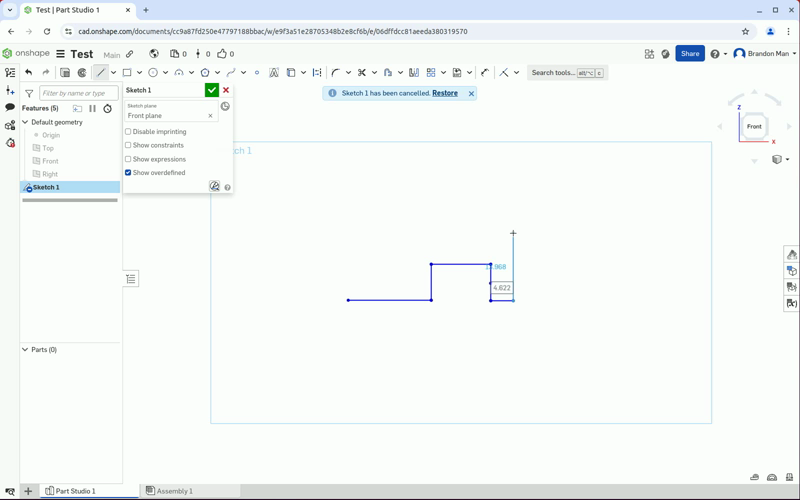
key_up(shift)
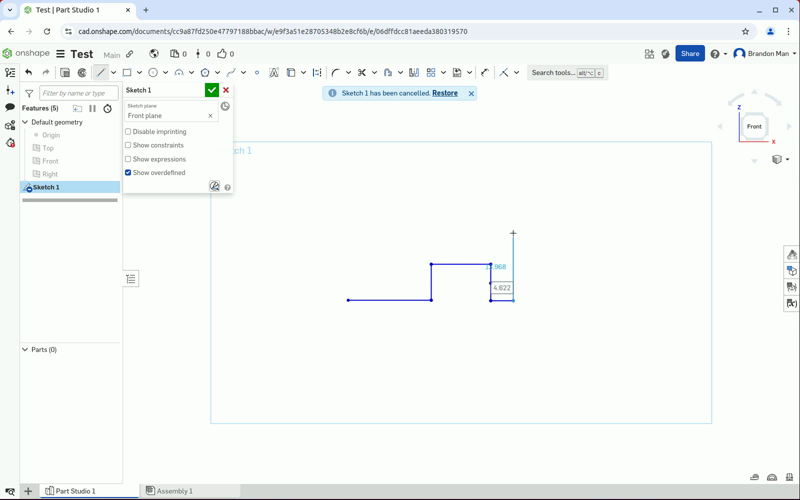
key_down(shift)
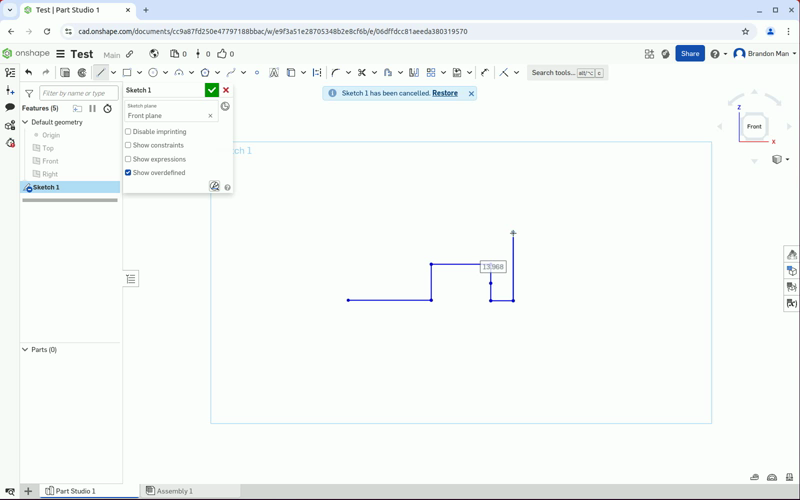
mouse_move(348, 232)
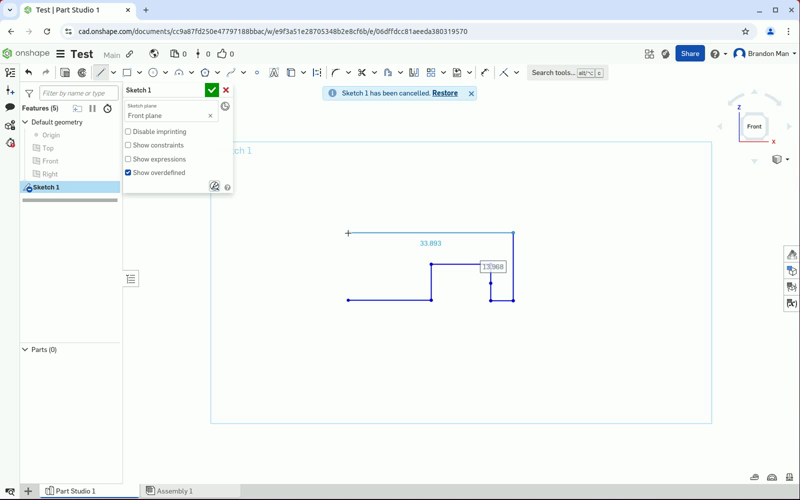
click(348, 232)
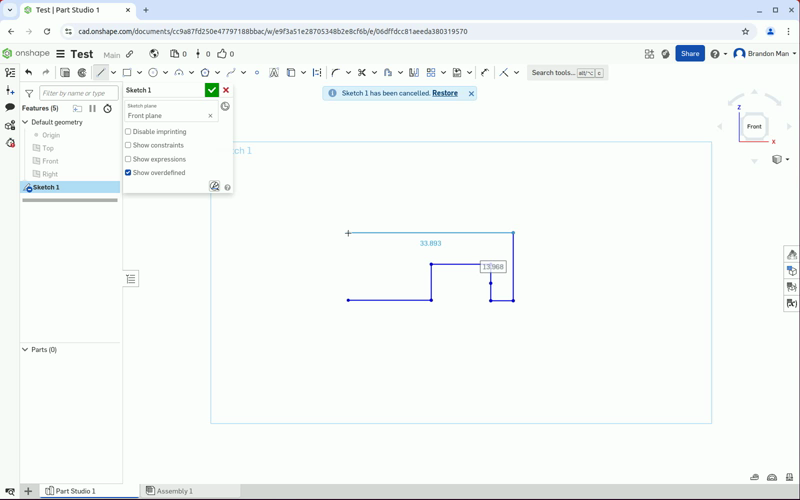
key_up(shift)
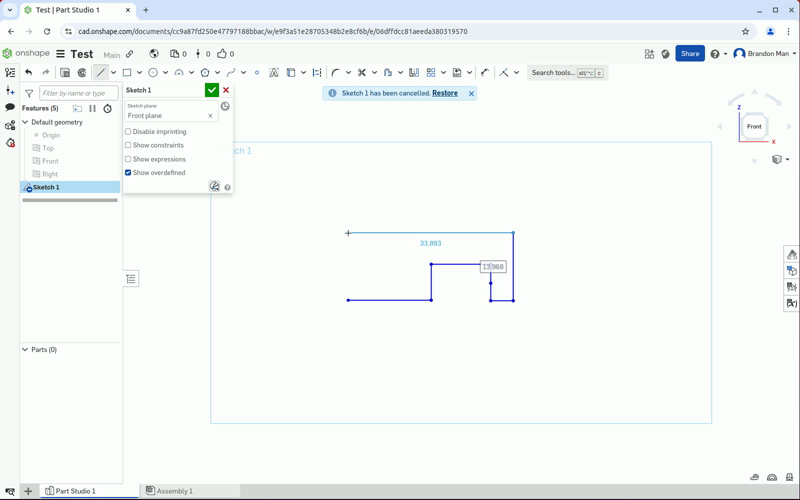
key_down(shift)
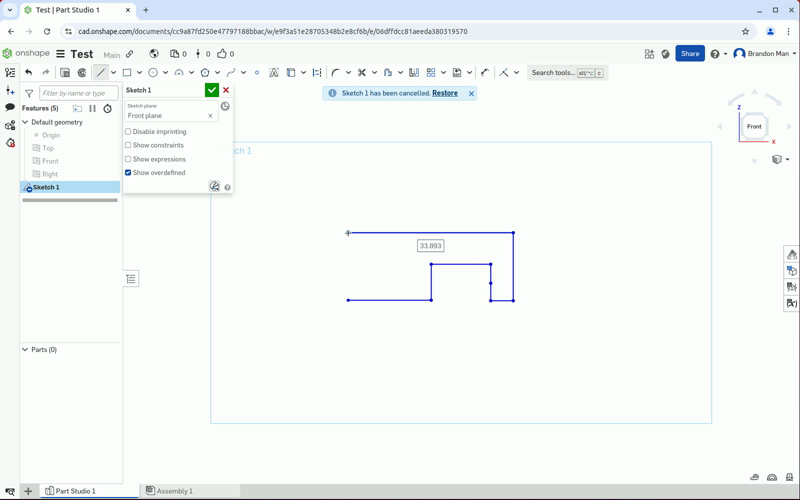
mouse_move(348, 300)
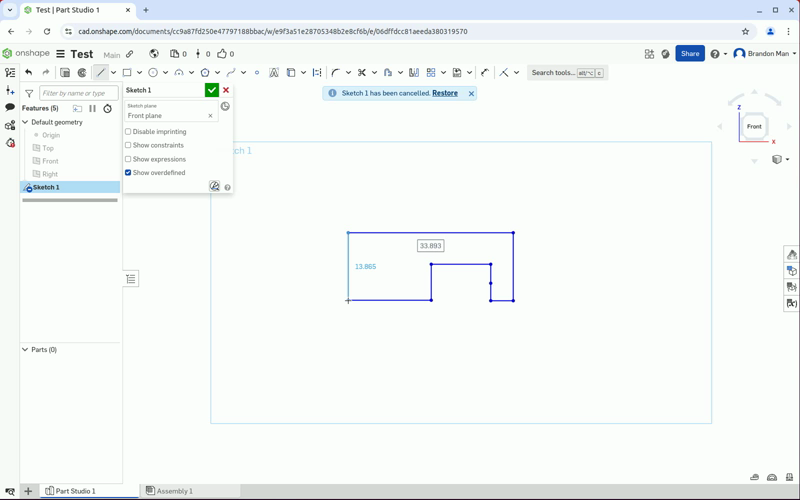
key_up(shift)
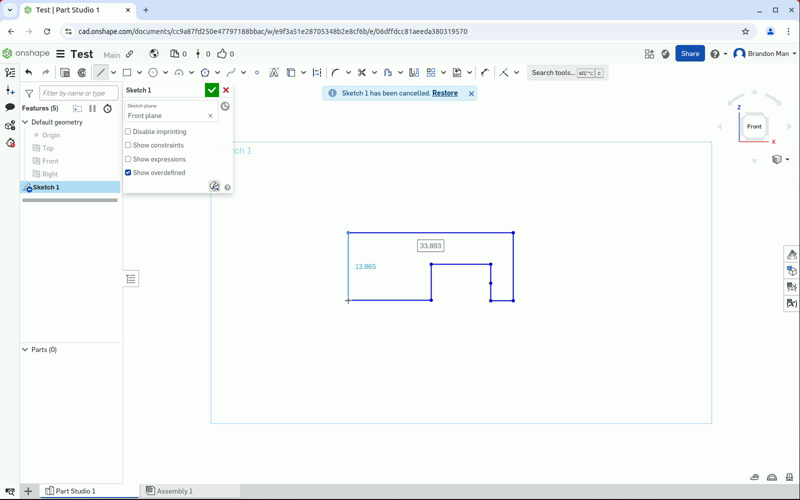
click(348, 300)
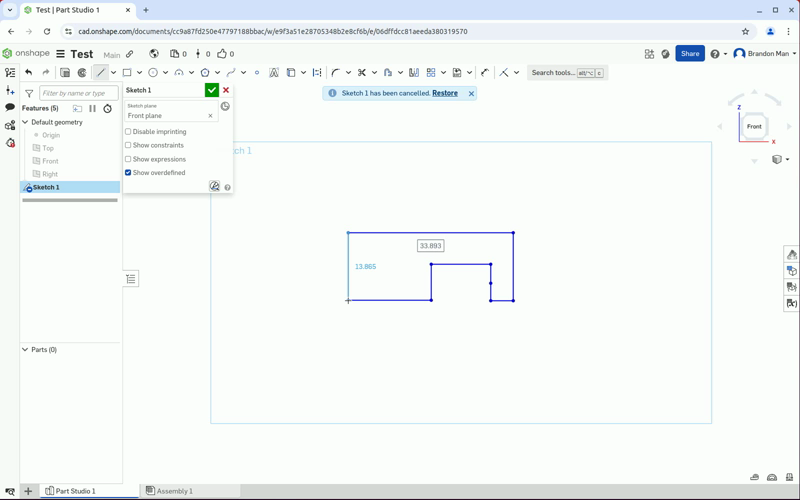
key(esc)
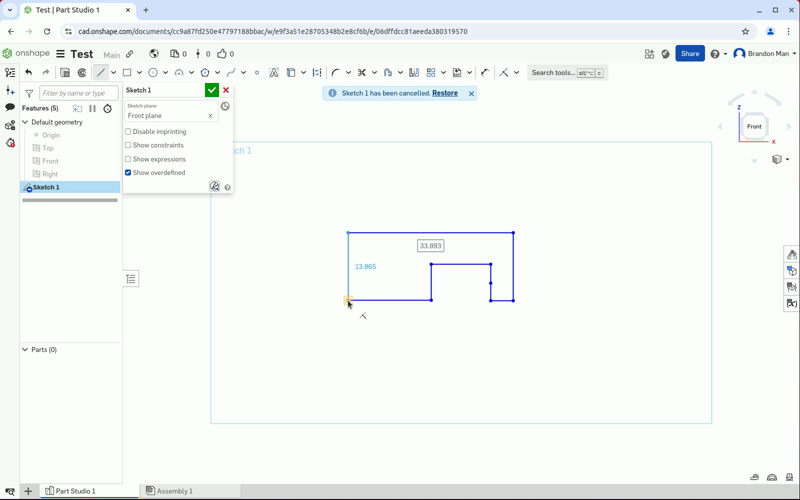
mouse_move(474, 250)
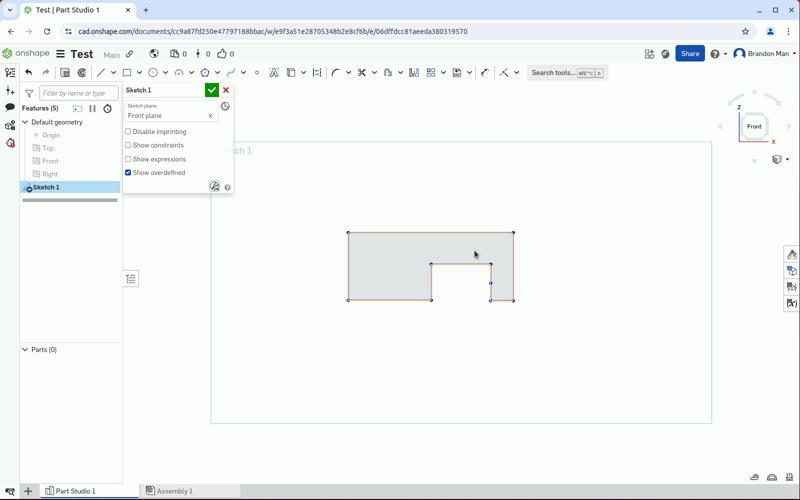
click(474, 250)
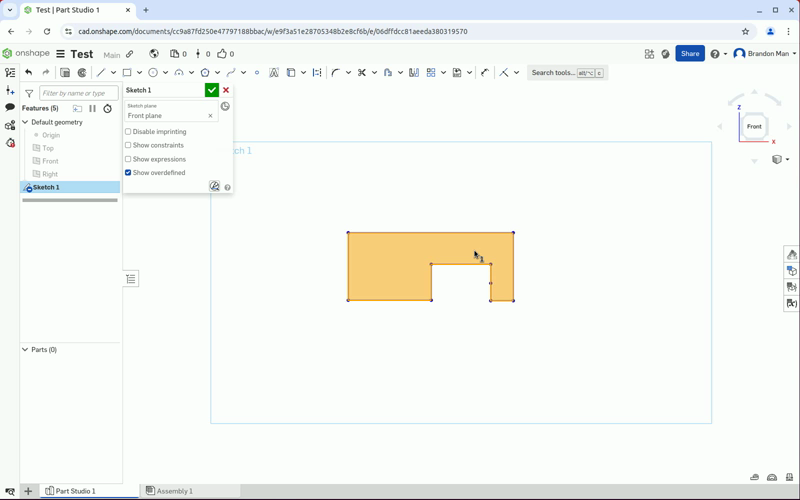
mouse_move(73, 352)
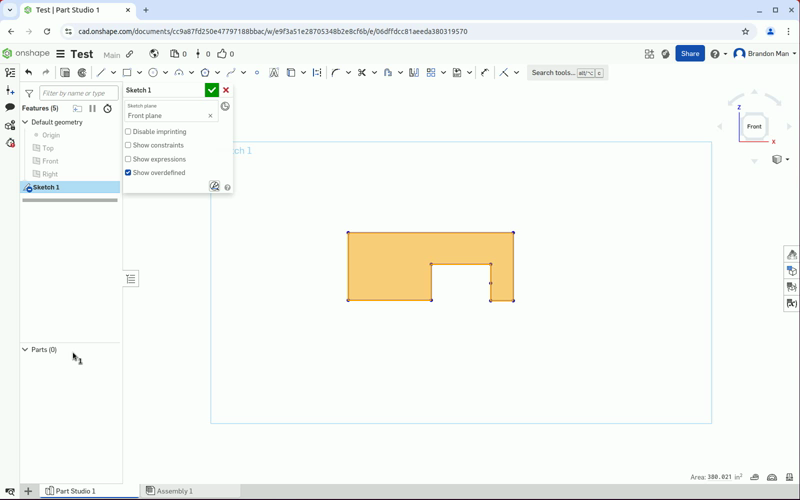
key(shift+y)
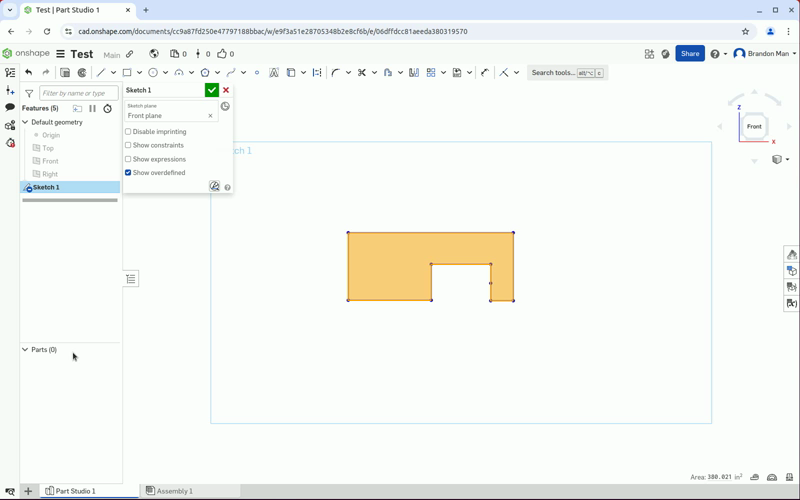
key(shift+e)
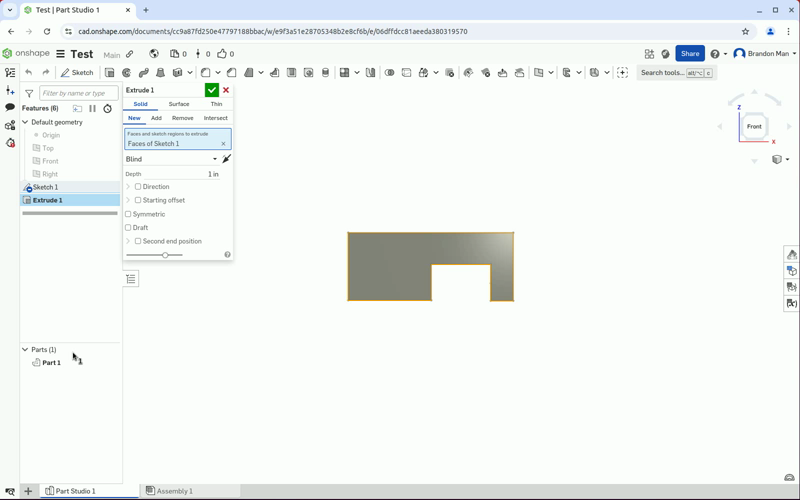
mouse_move(143, 106)
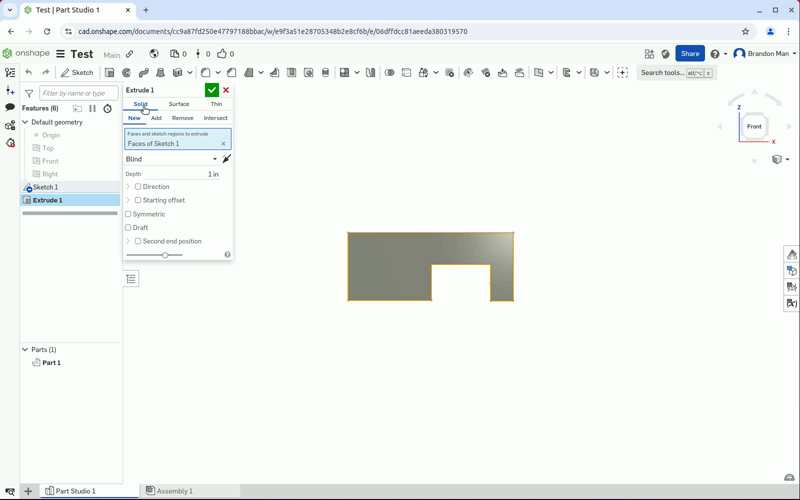
click(143, 106)
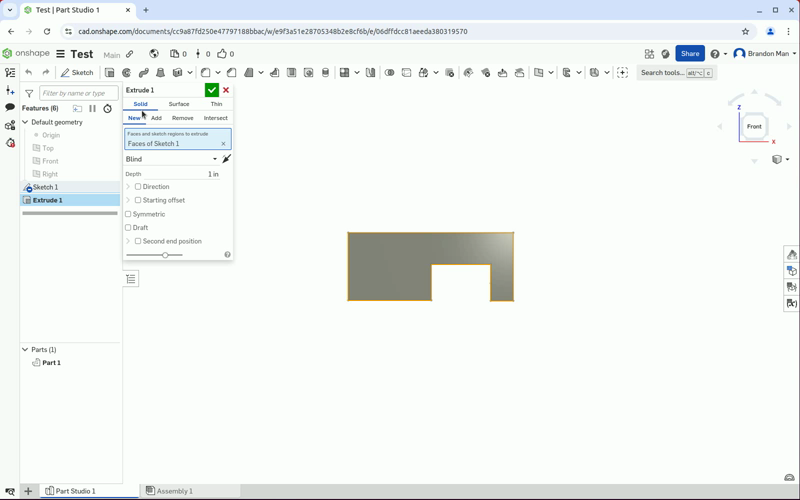
mouse_move(137, 120)
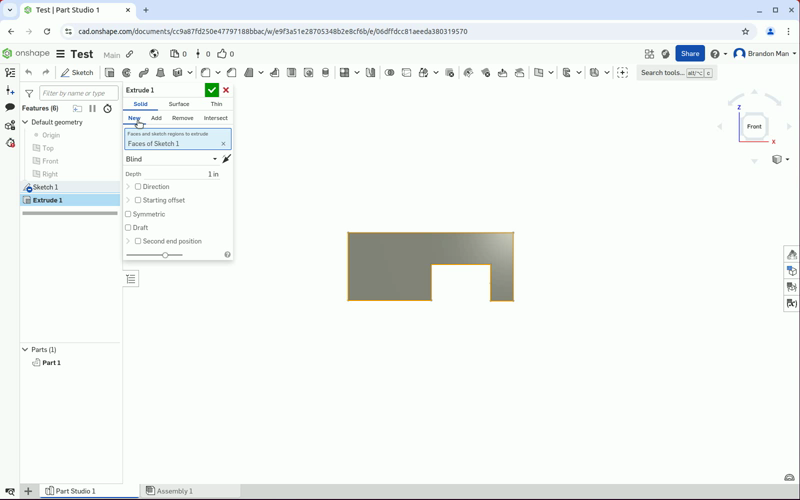
click(137, 120)
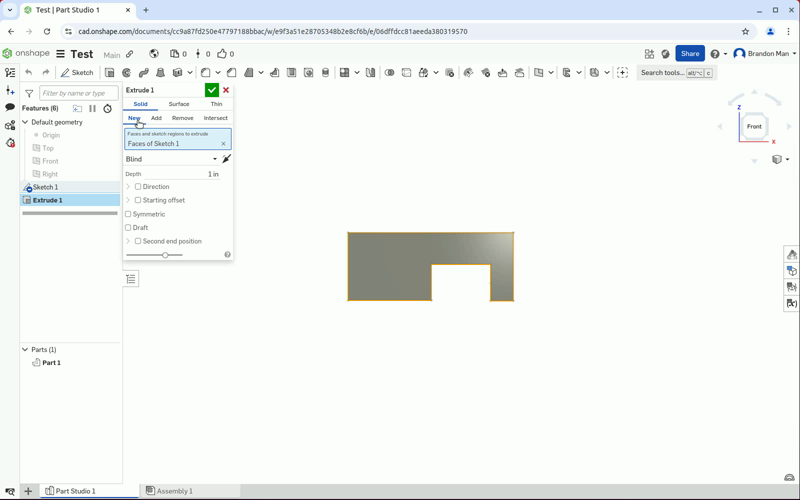
key(tab, 4)
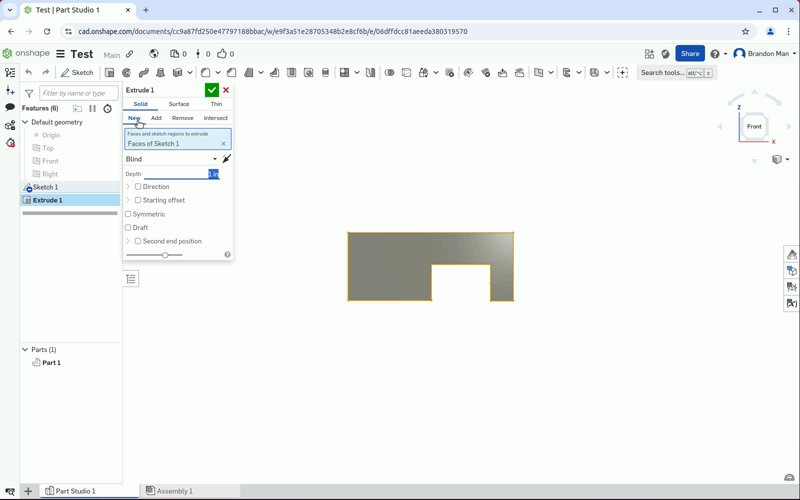
text(1.444)
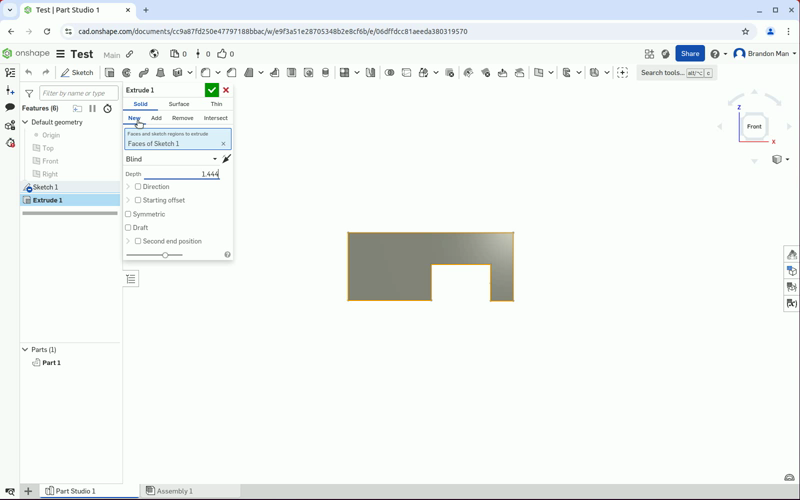
key(enter)
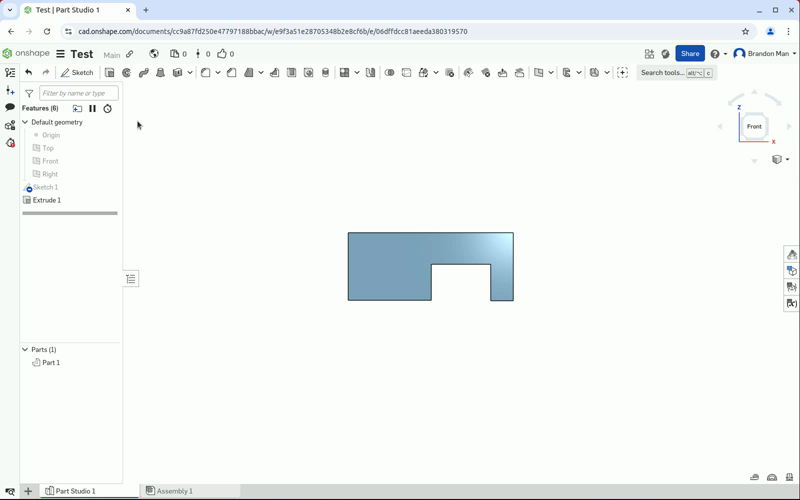
key(shift+h)
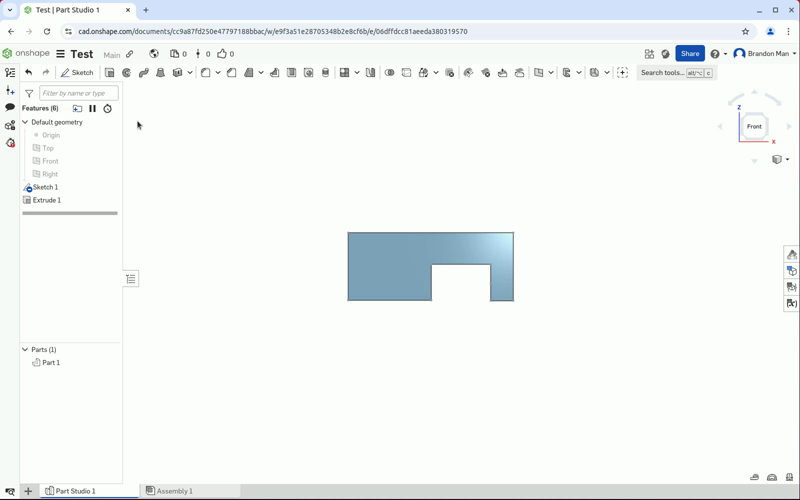
key(shift+h)
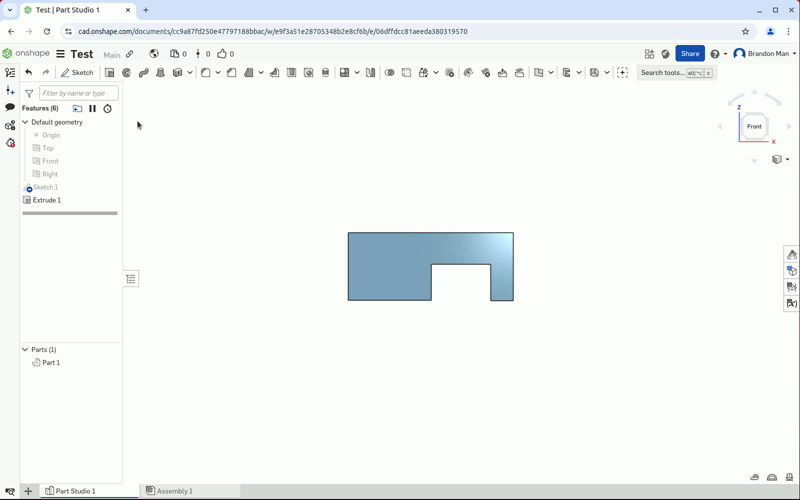
mouse_move(73, 189)
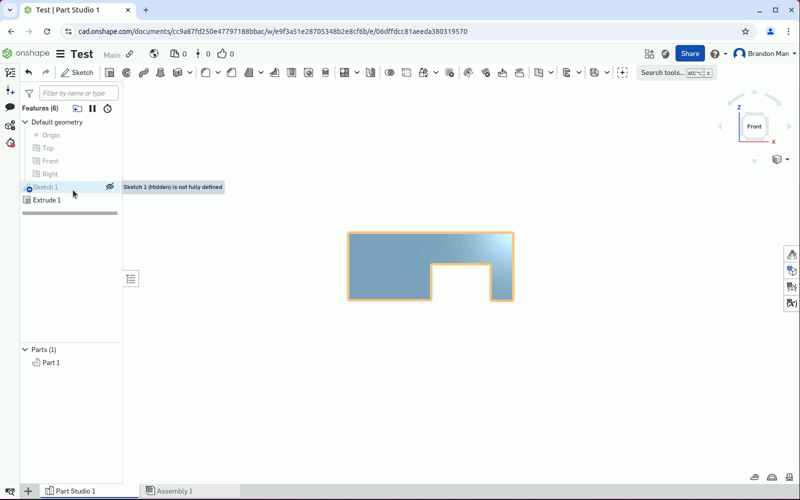
click(73, 189)
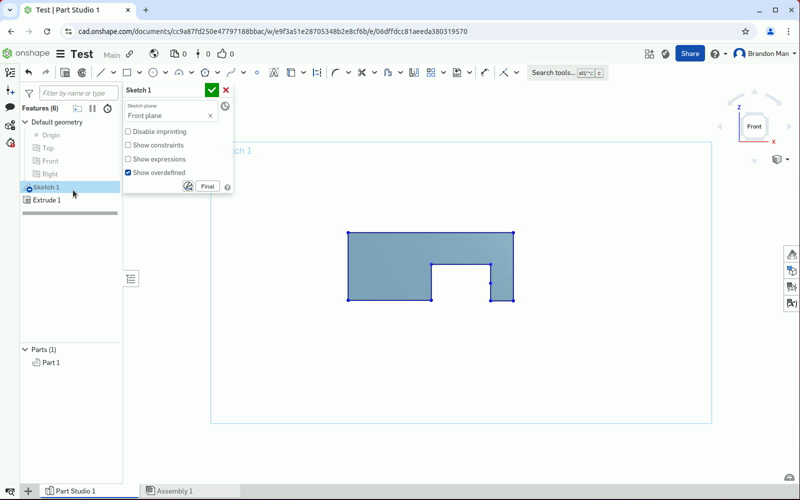
mouse_move(229, 92)
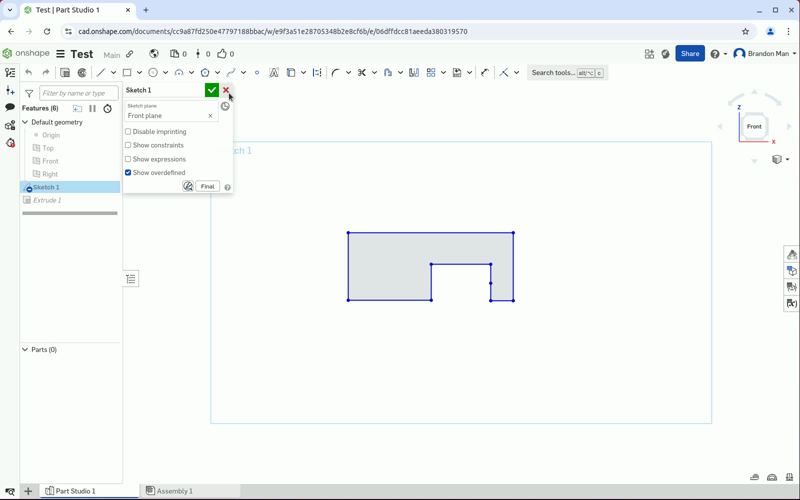
click(229, 92)
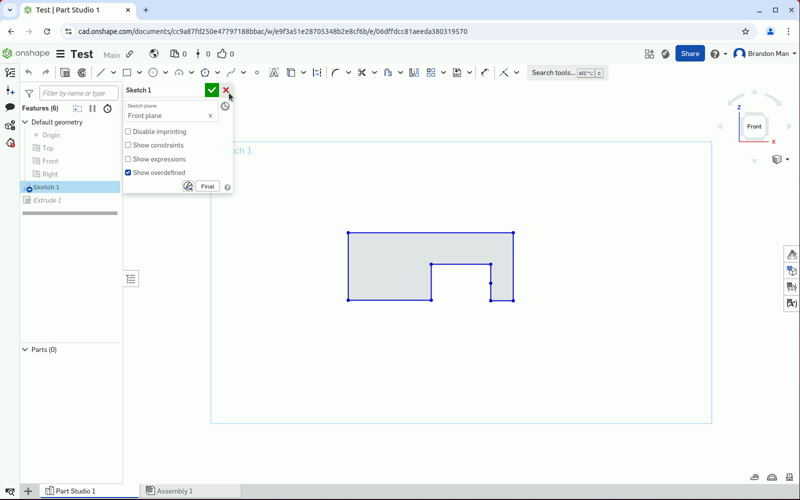
key(shift+s)
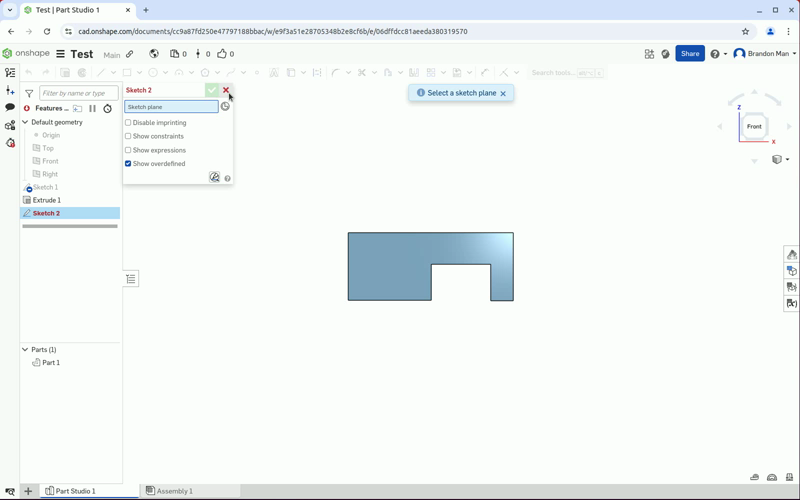
mouse_move(73, 163)
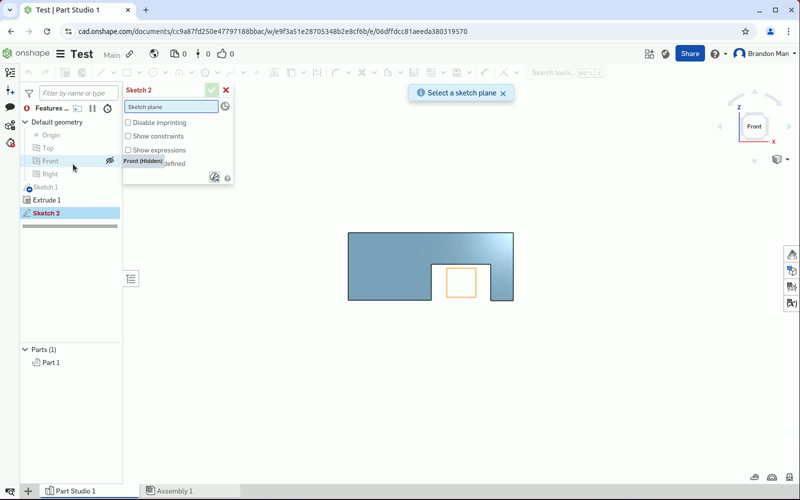
click(73, 163)
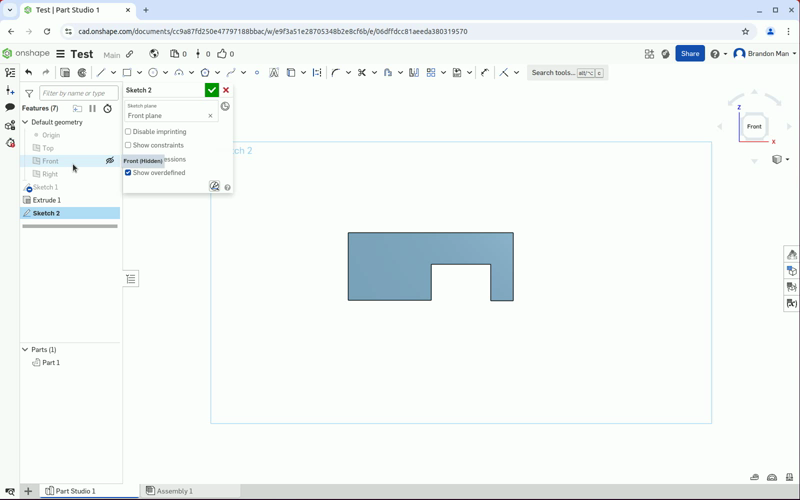
mouse_move(73, 352)
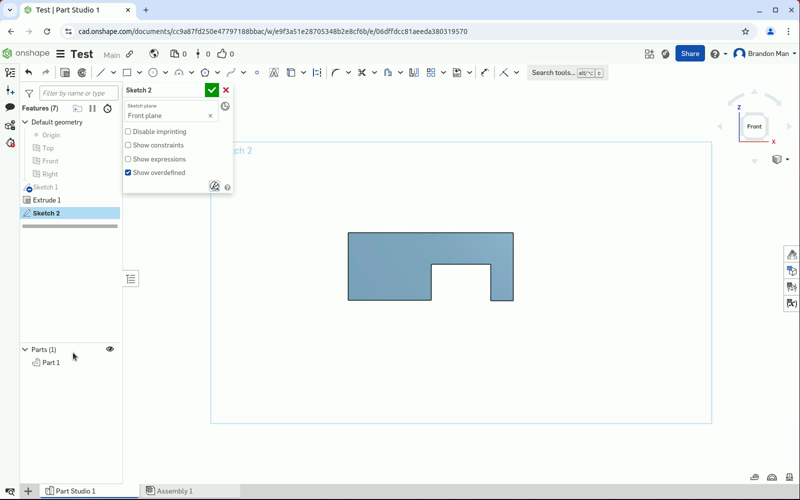
key(y)
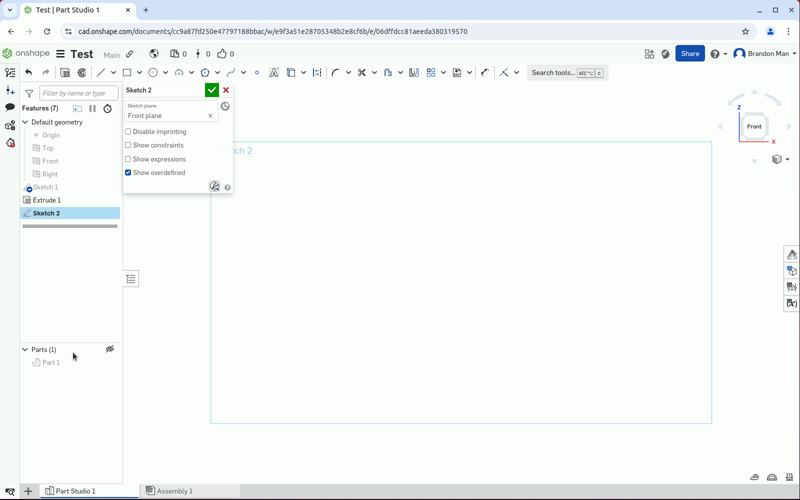
key(l)
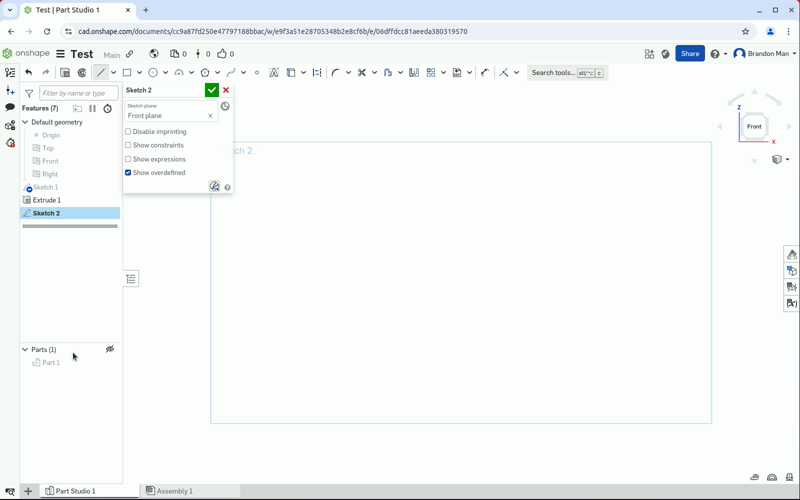
key_down(shift)
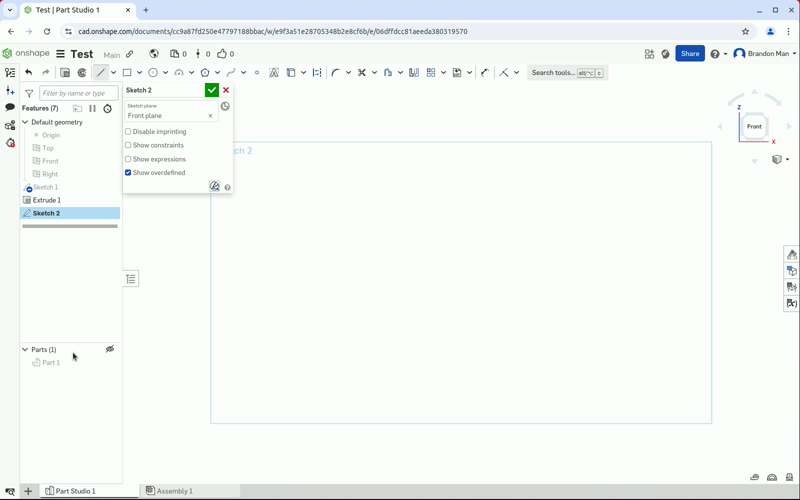
mouse_move(348, 300)
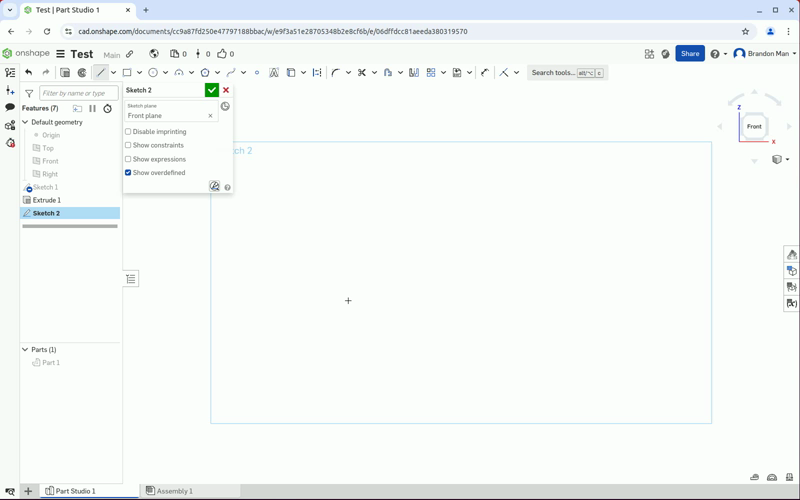
click(348, 300)
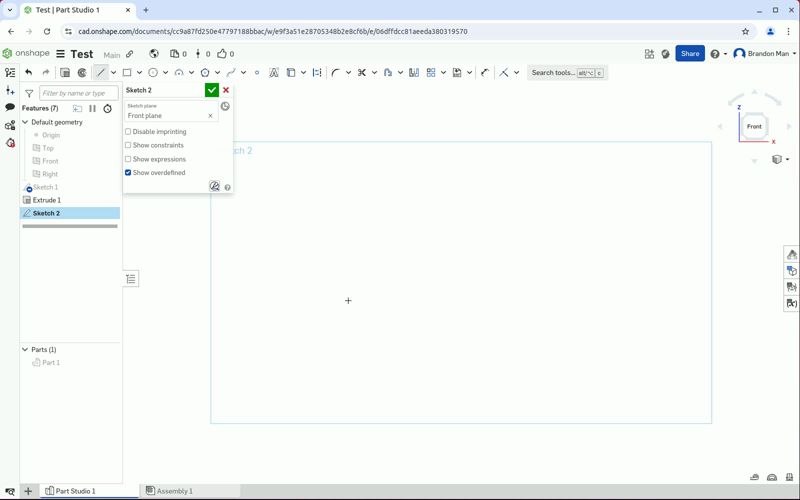
key_up(shift)
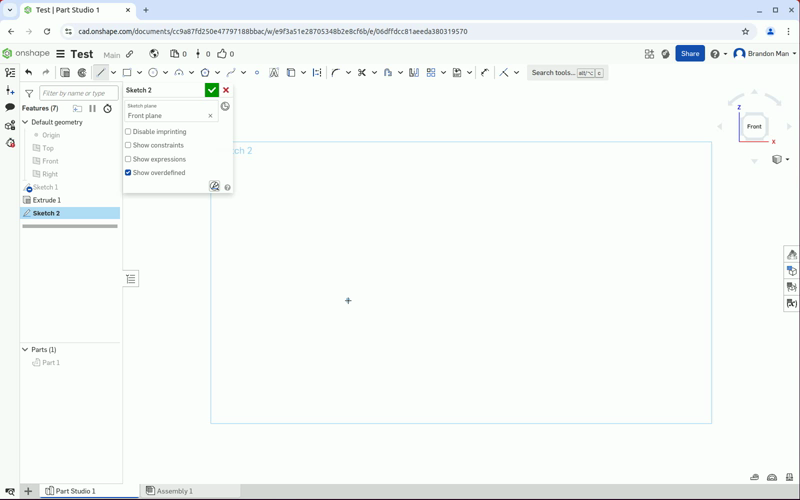
key_down(shift)
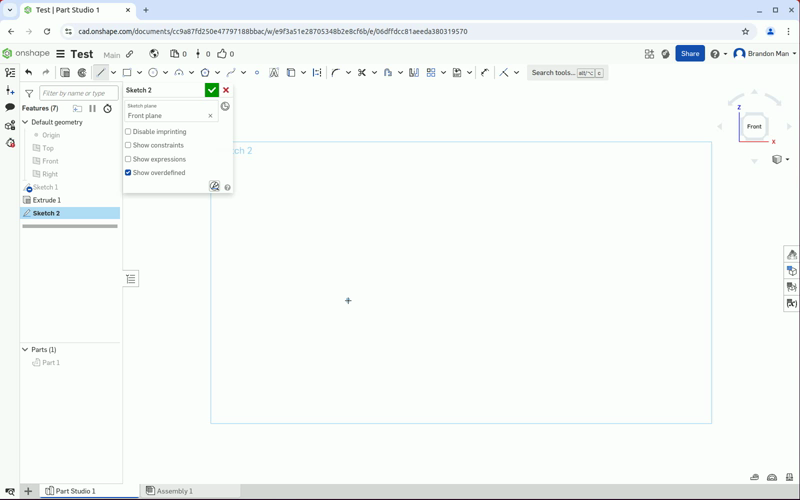
mouse_move(431, 300)
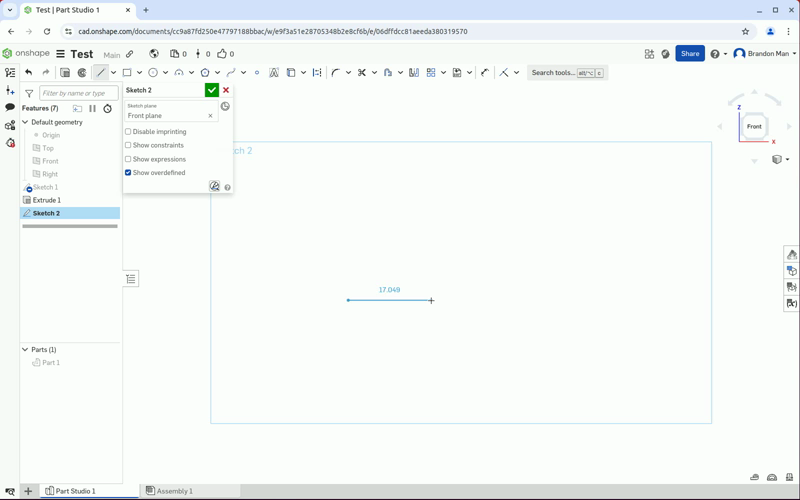
click(431, 300)
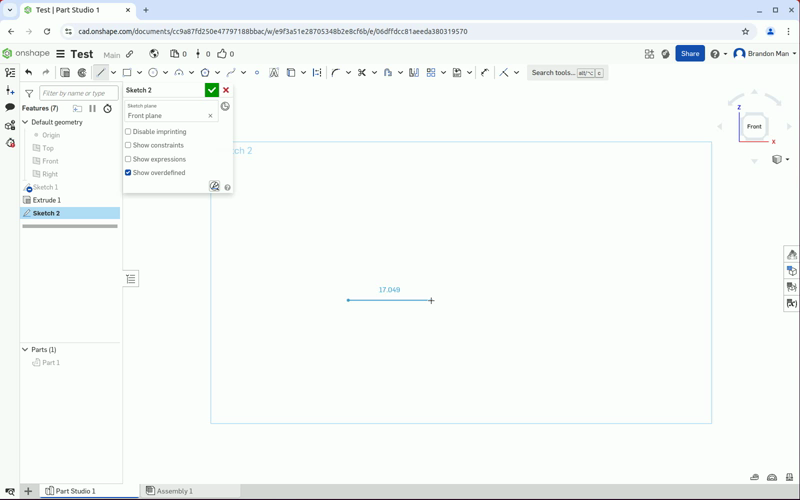
key_up(shift)
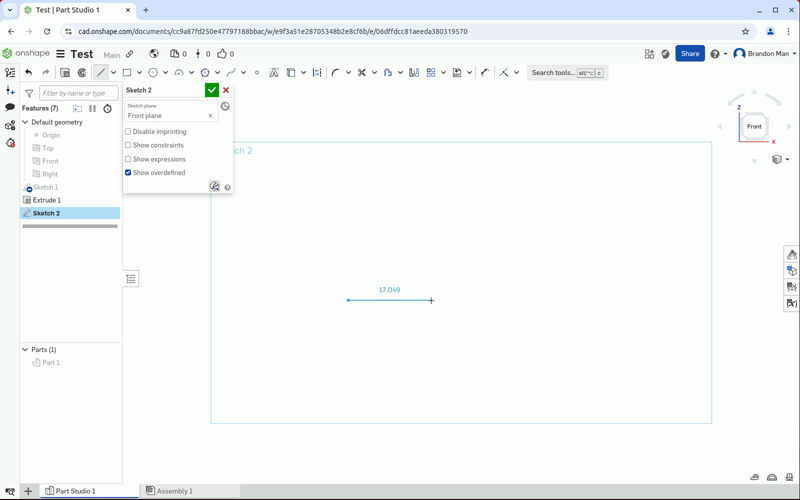
key_down(shift)
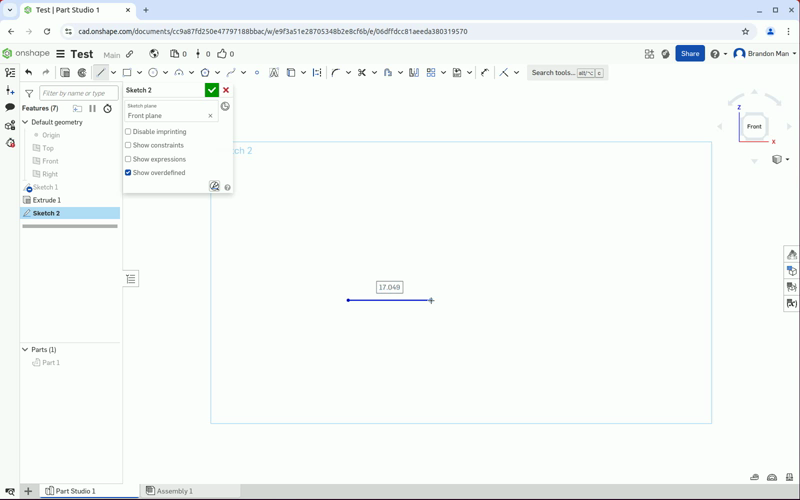
mouse_move(461, 300)
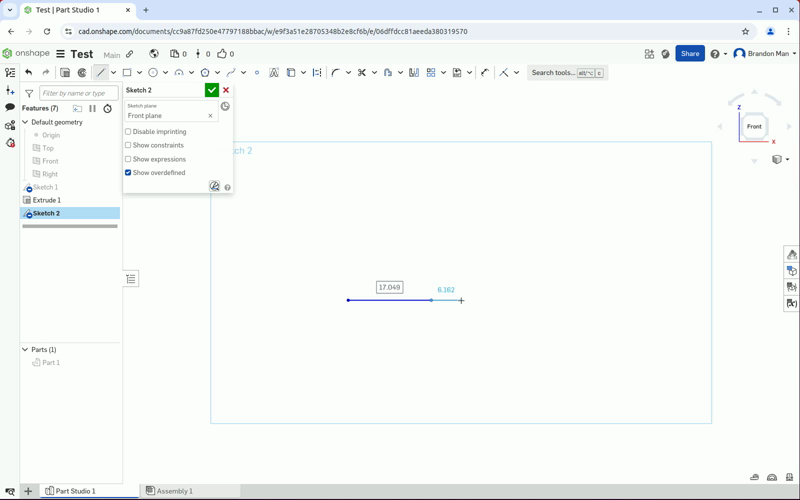
mouse_move(431, 264)
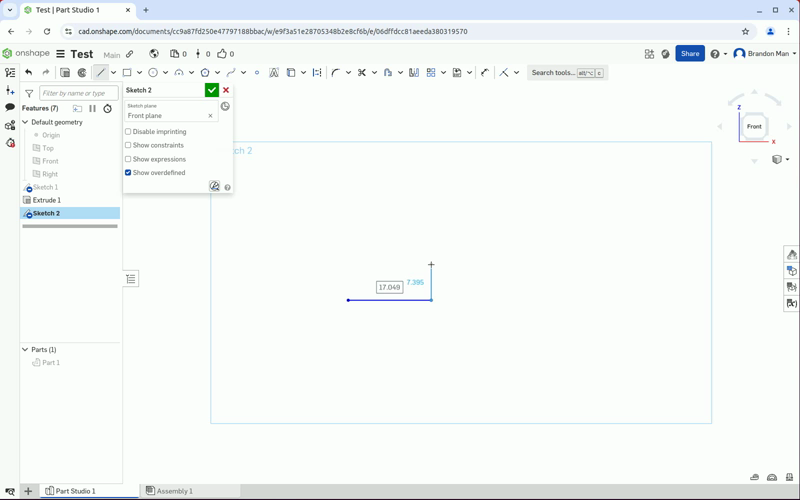
click(431, 264)
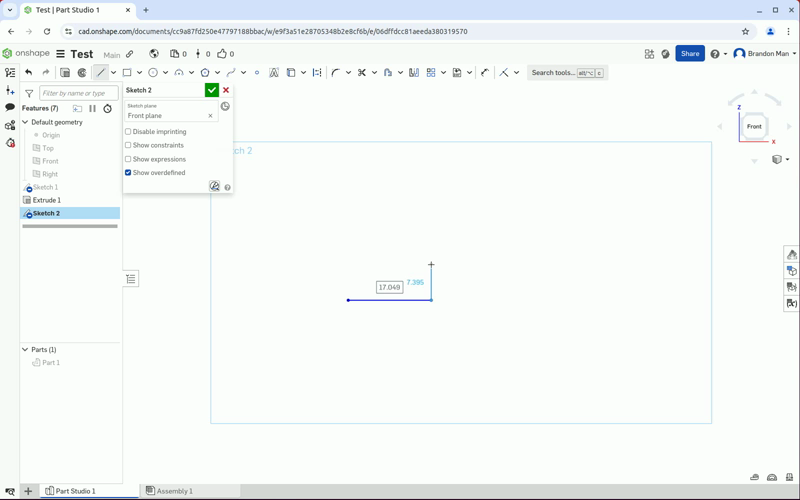
key_up(shift)
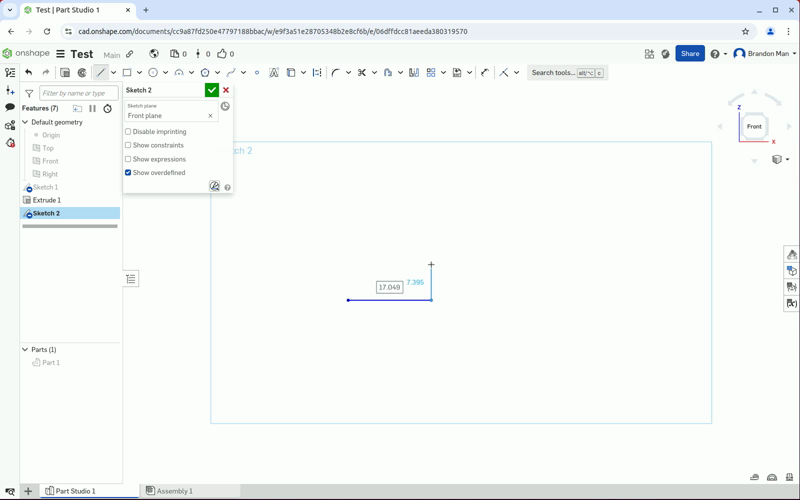
key_down(shift)
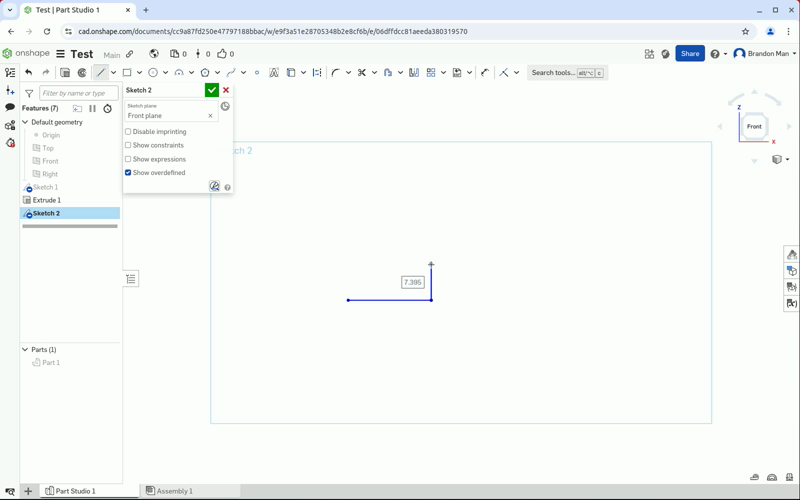
mouse_move(461, 264)
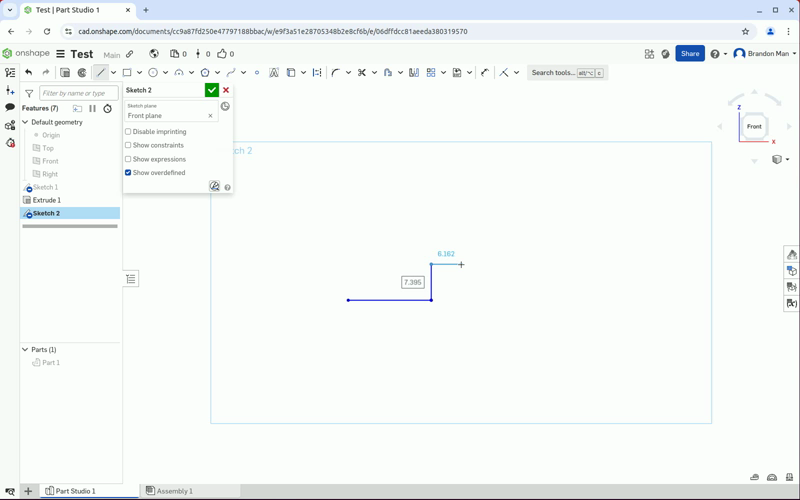
mouse_move(490, 264)
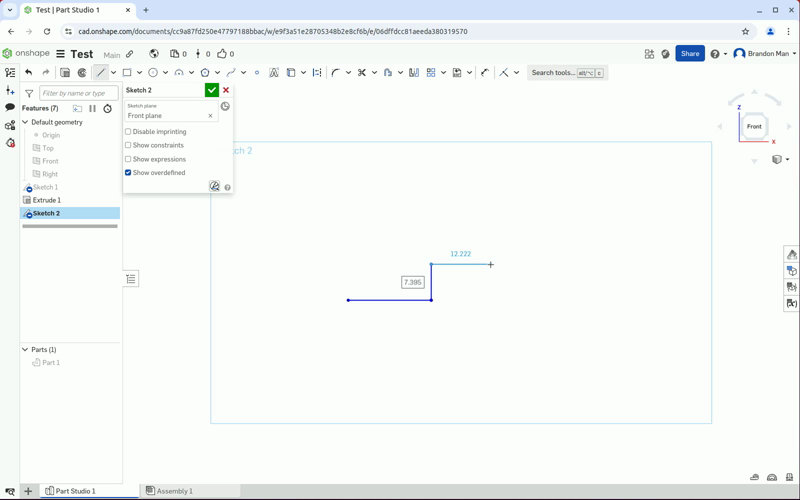
click(490, 264)
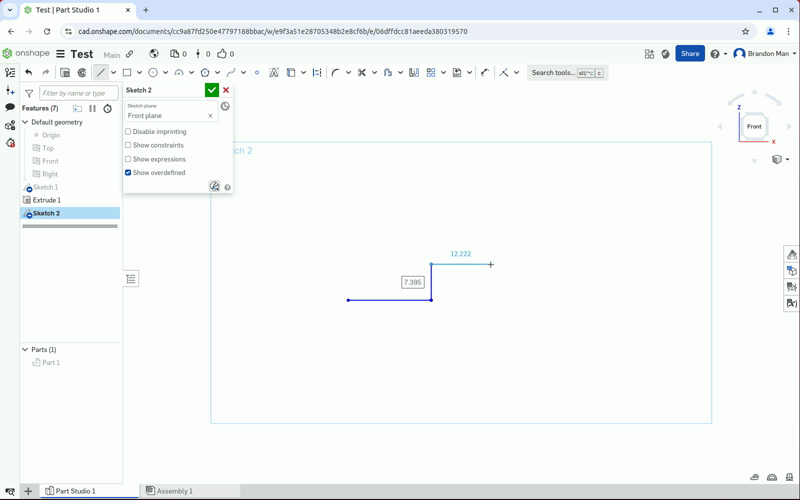
key_up(shift)
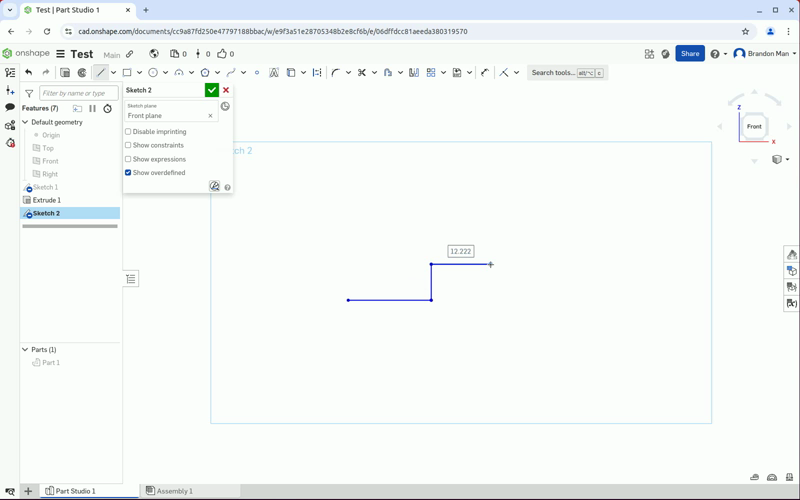
key_down(shift)
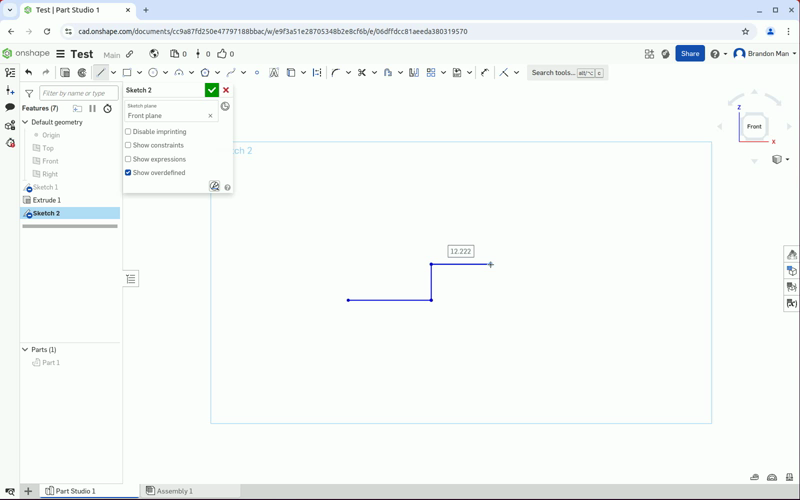
mouse_move(520, 264)
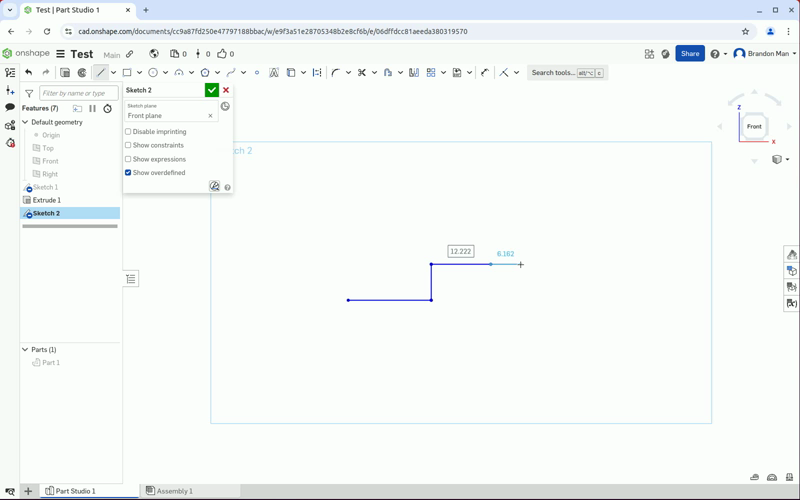
mouse_move(490, 283)
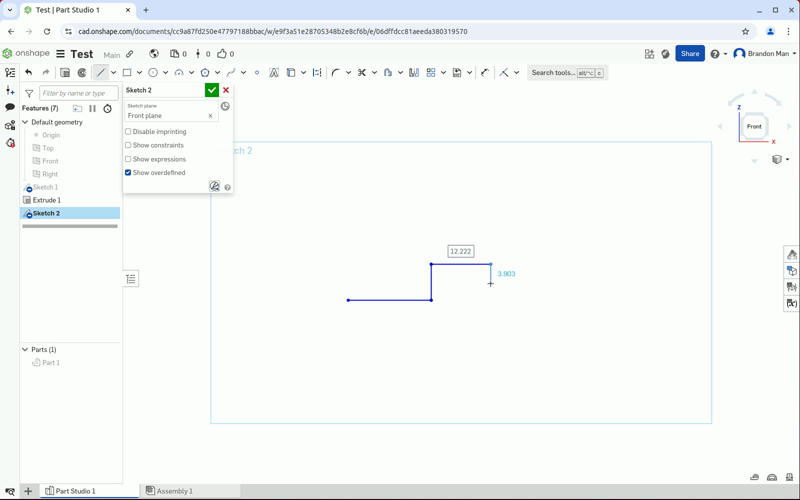
click(490, 283)
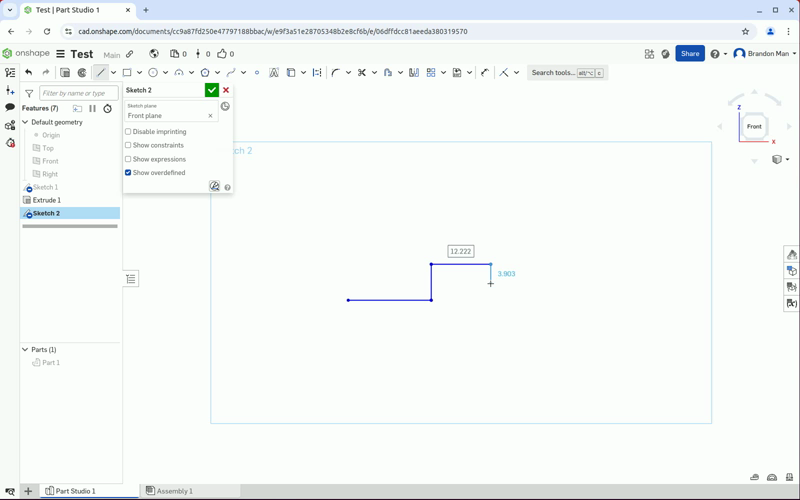
key_up(shift)
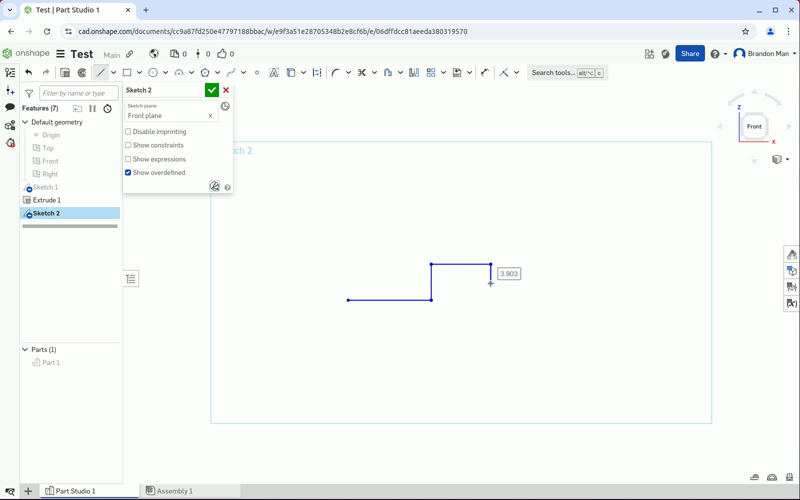
key_down(shift)
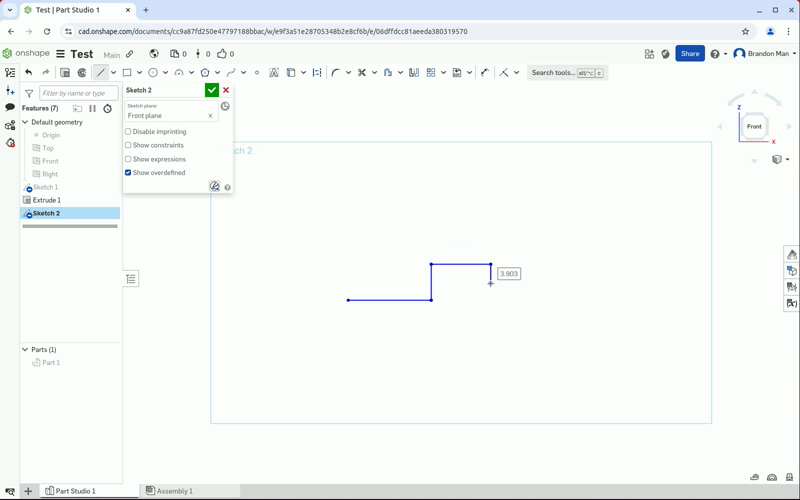
mouse_move(520, 283)
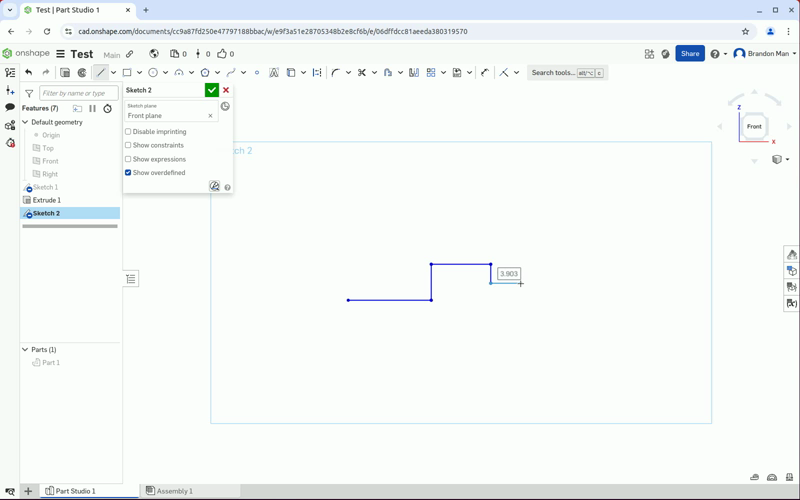
mouse_move(490, 300)
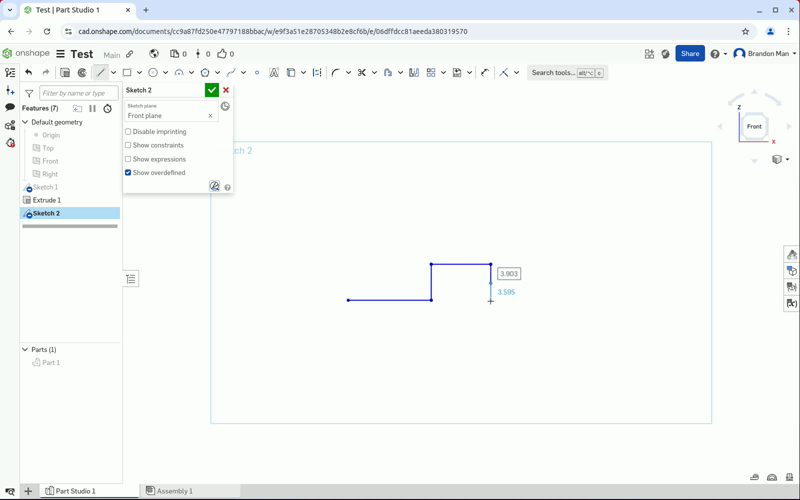
click(490, 300)
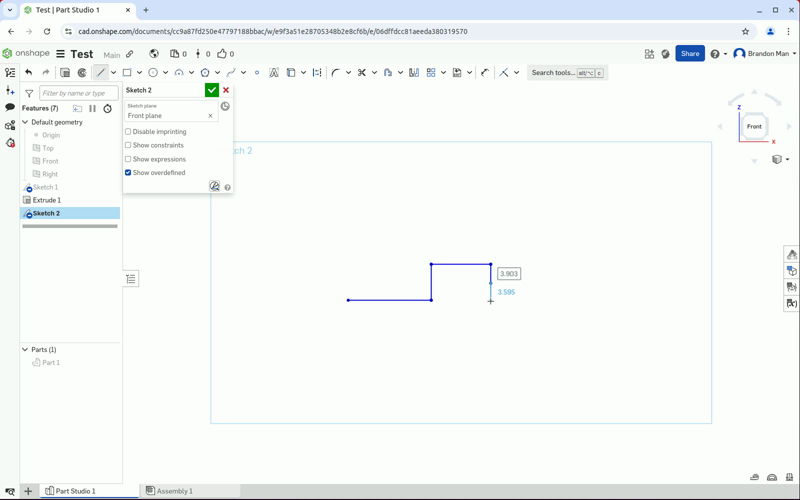
key_up(shift)
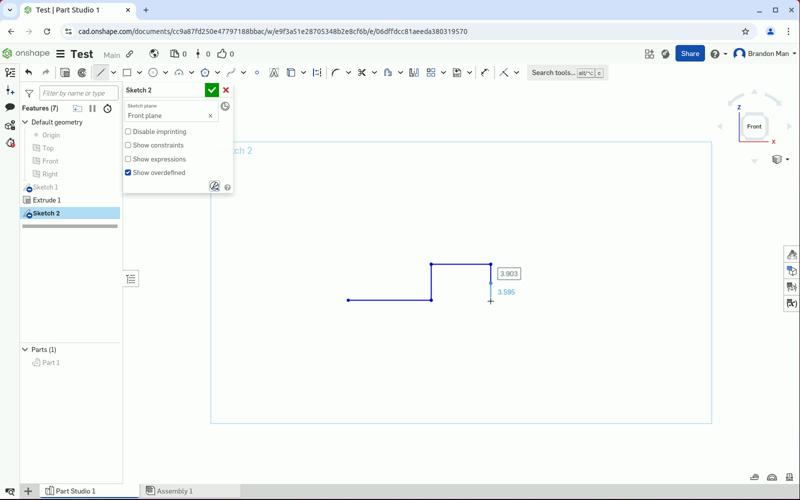
key_down(shift)
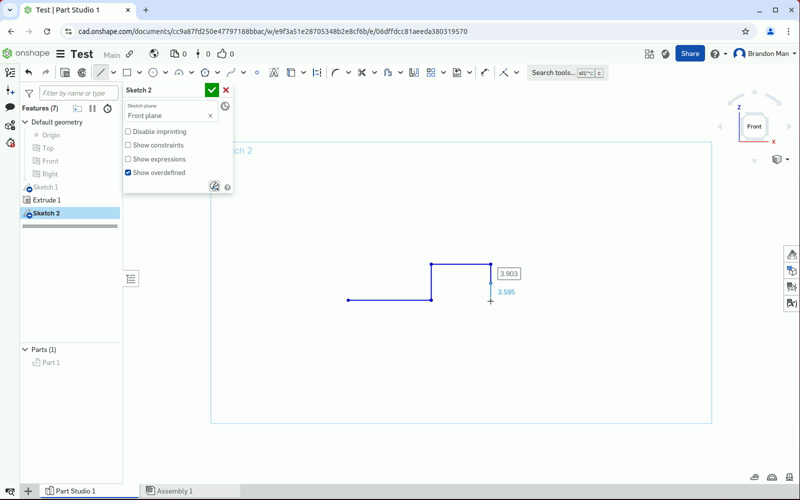
mouse_move(520, 300)
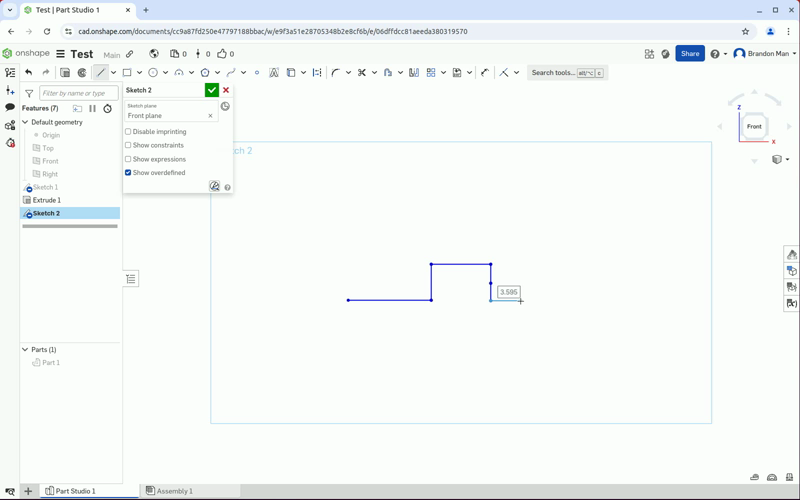
mouse_move(513, 300)
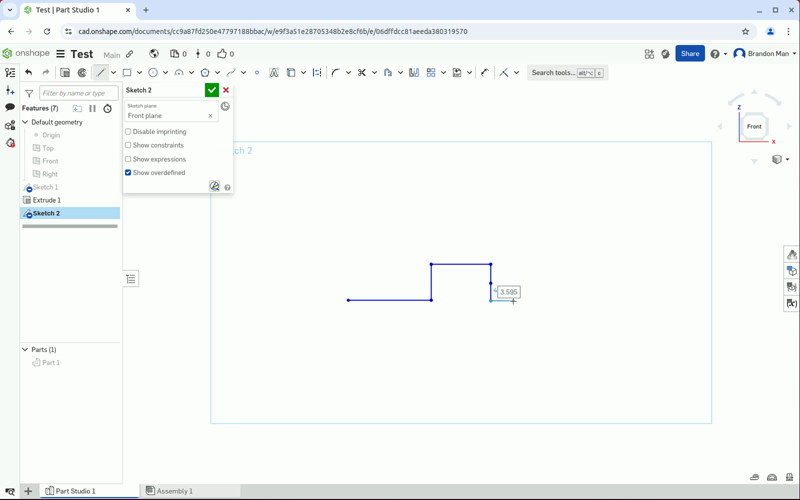
click(513, 300)
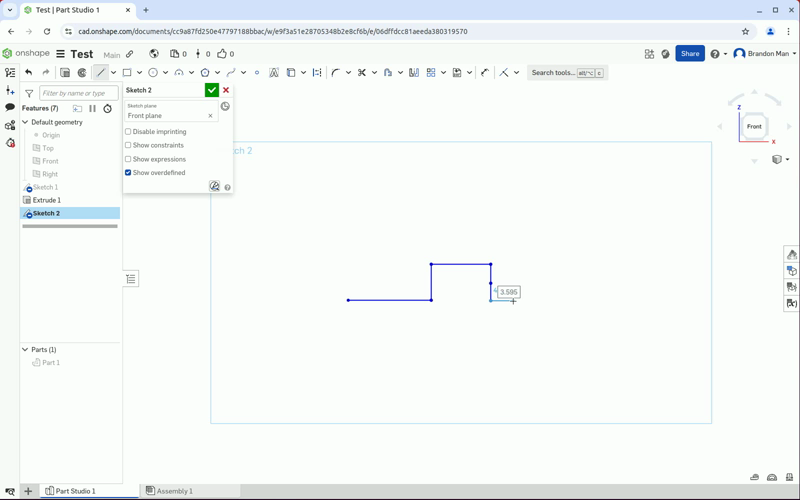
key_up(shift)
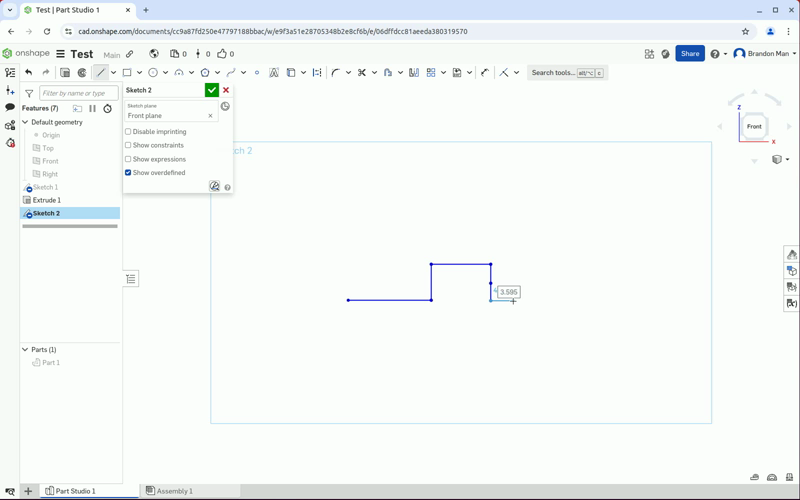
key_down(shift)
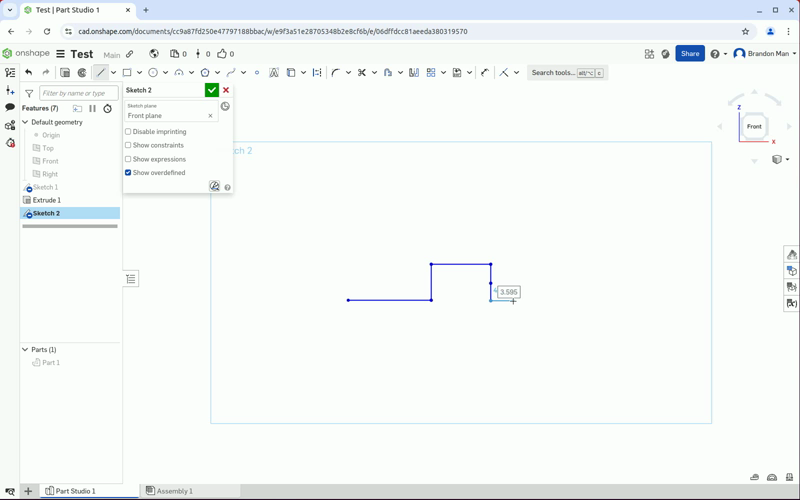
mouse_move(513, 232)
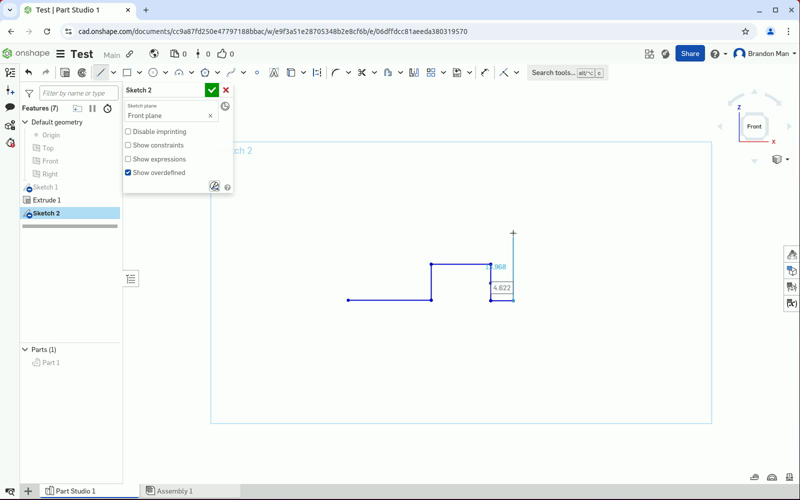
click(513, 232)
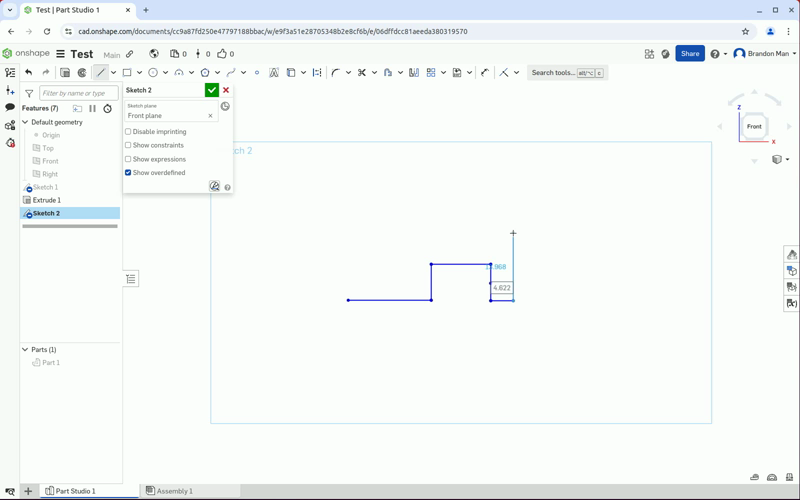
key_up(shift)
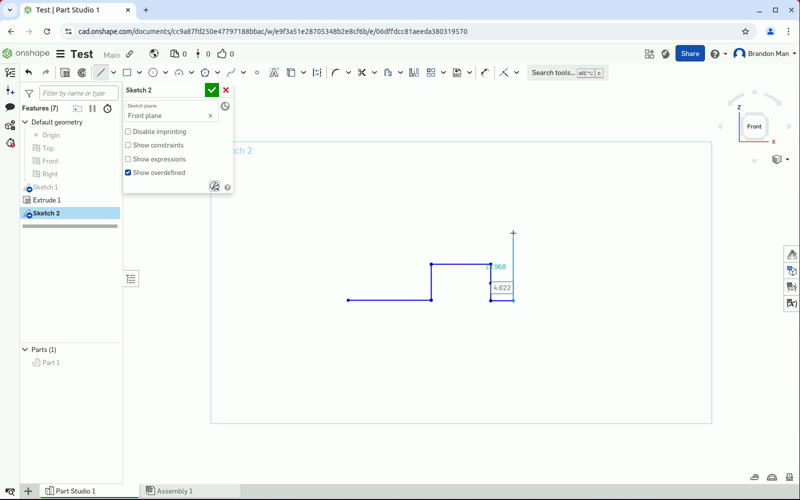
key_down(shift)
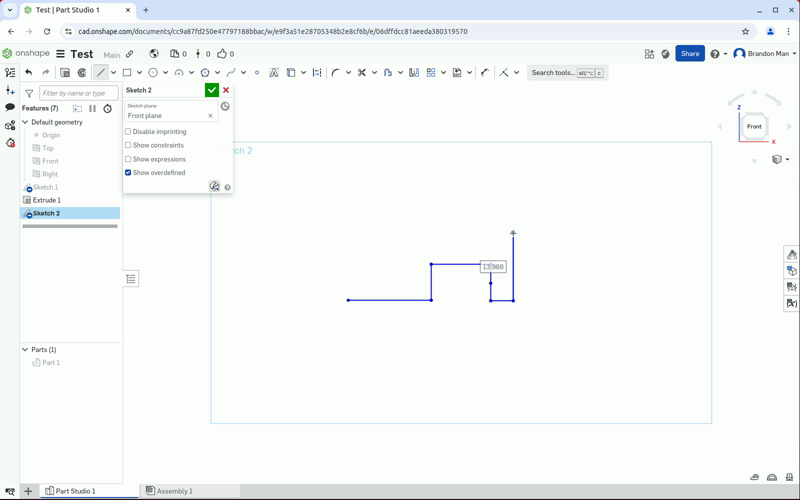
mouse_move(348, 232)
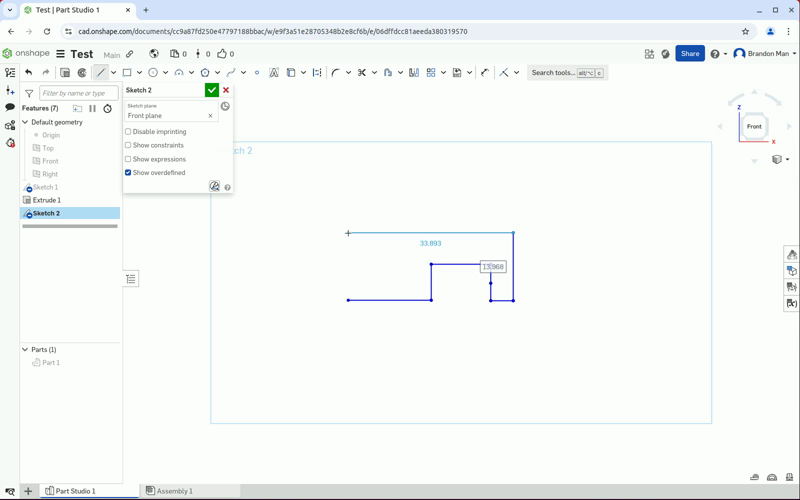
click(348, 232)
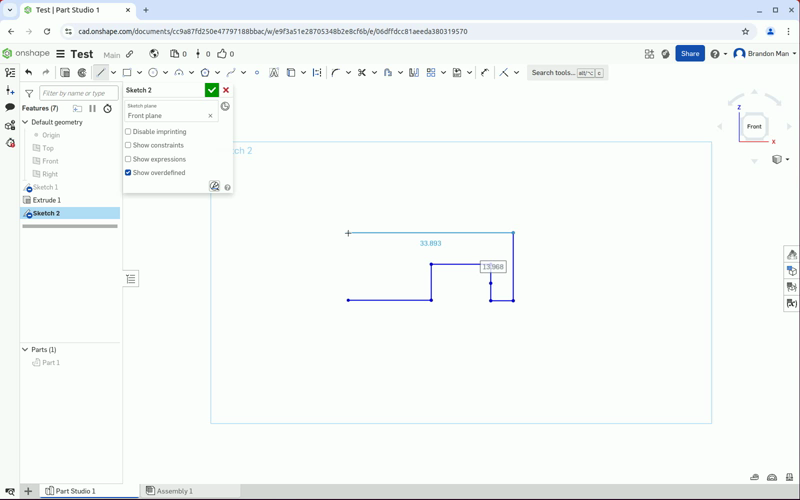
key_up(shift)
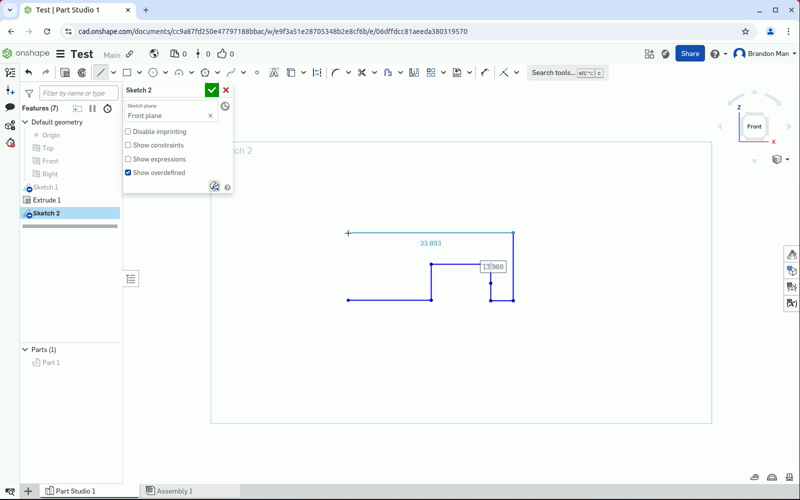
key_down(shift)
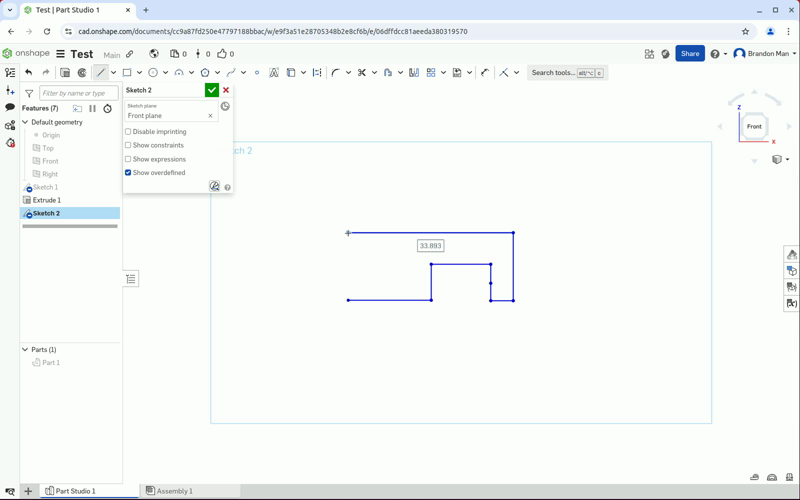
mouse_move(348, 300)
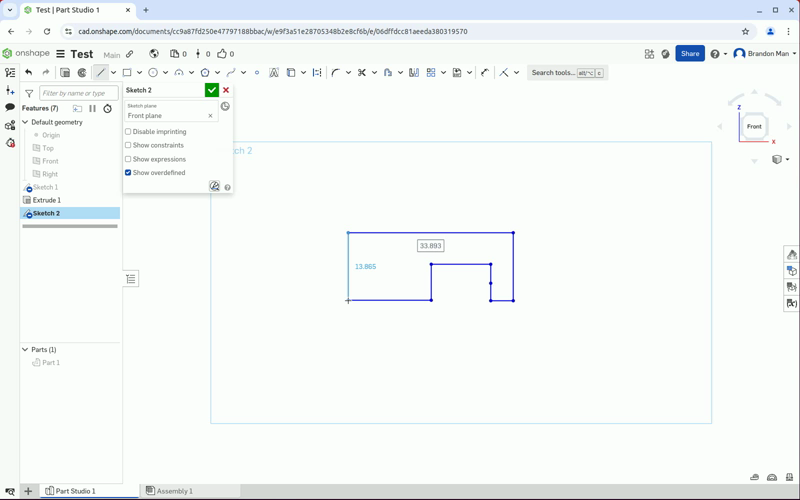
key_up(shift)
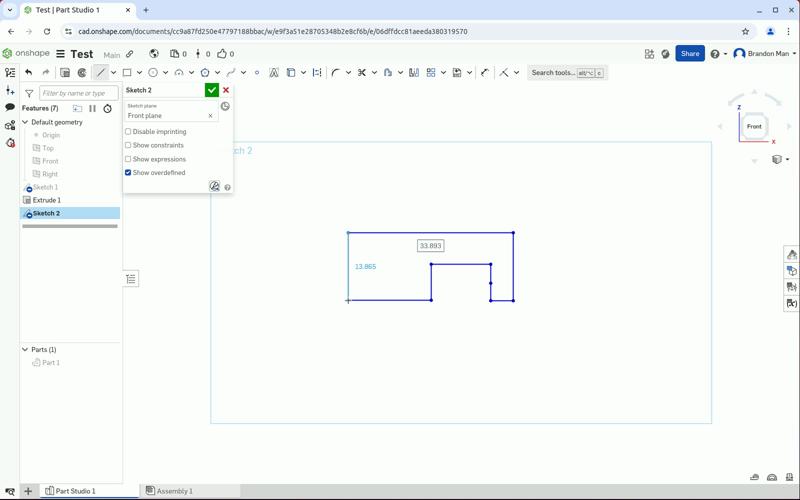
click(348, 300)
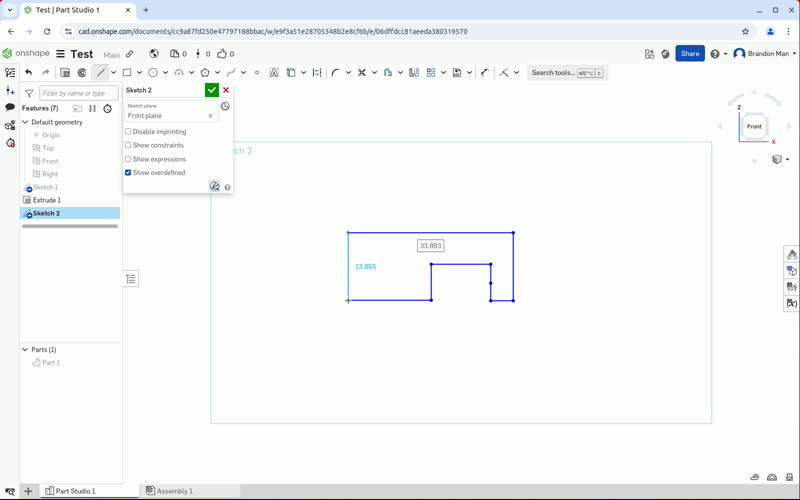
key(esc)
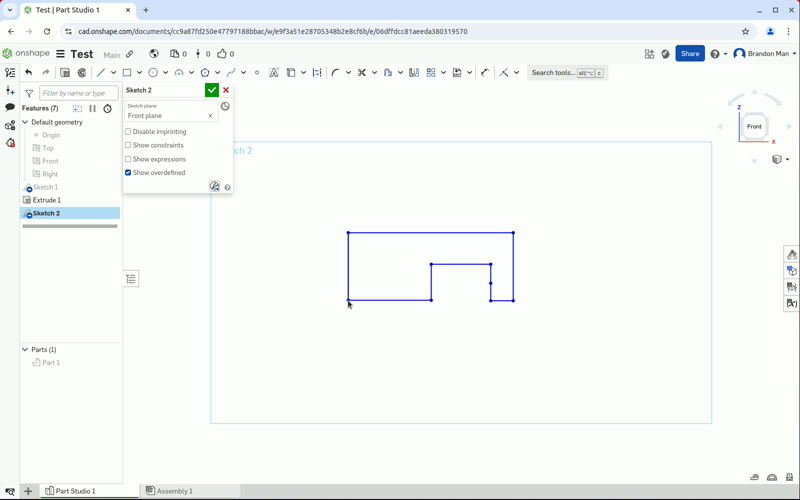
mouse_move(499, 272)
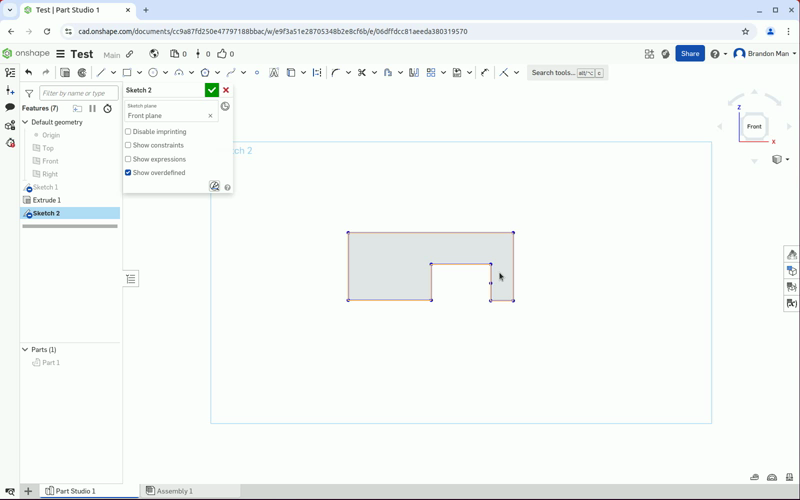
click(499, 272)
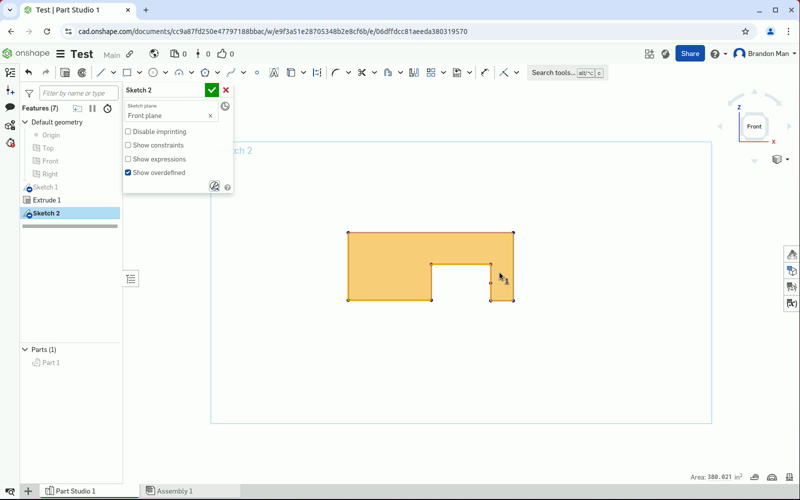
mouse_move(73, 352)
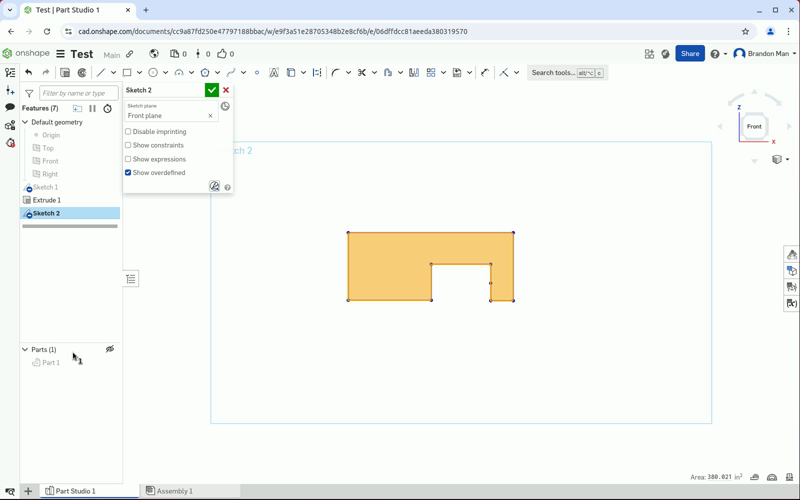
key(shift+y)
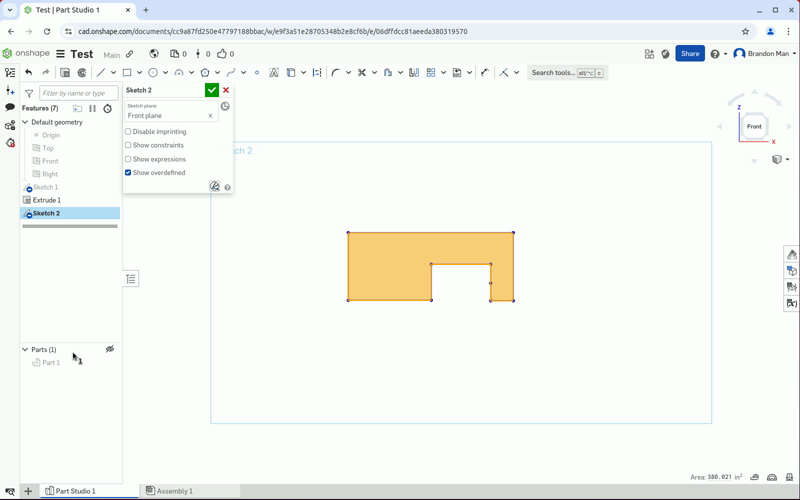
key(shift+e)
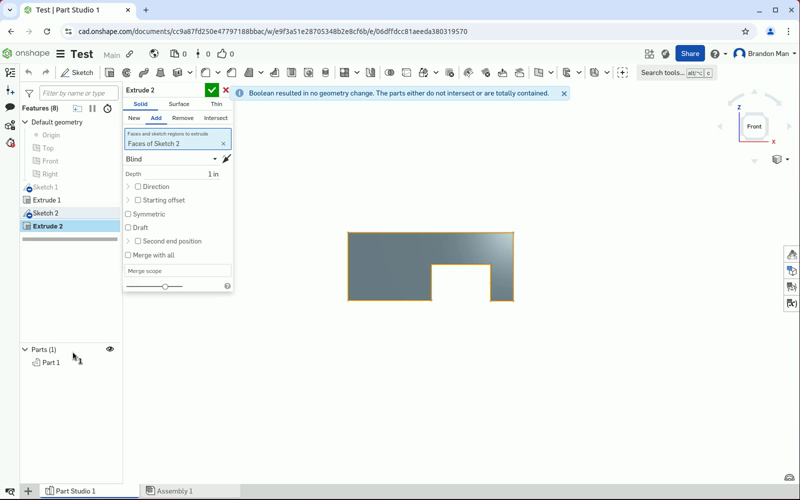
mouse_move(143, 106)
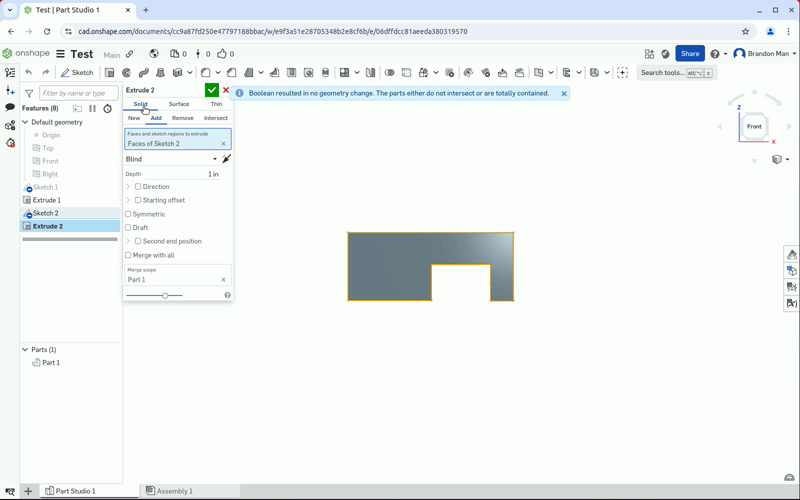
click(143, 106)
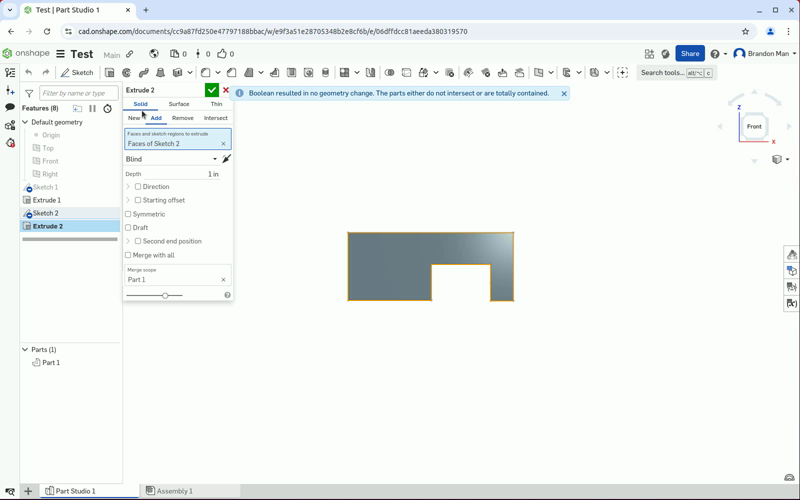
mouse_move(137, 120)
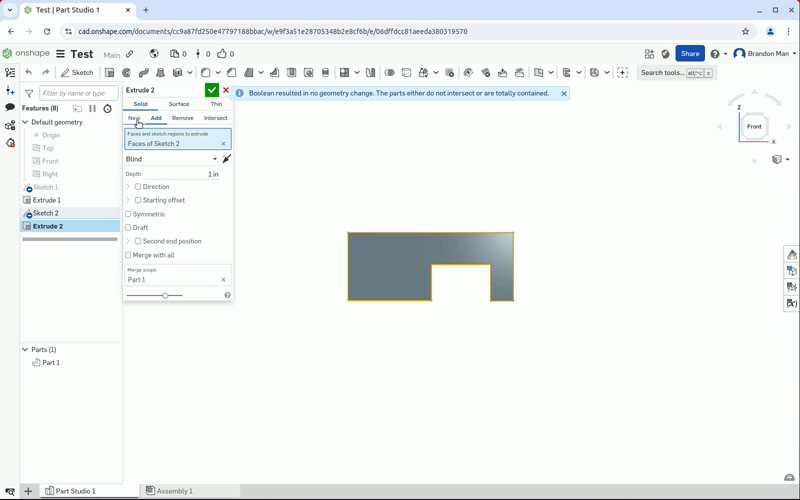
click(137, 120)
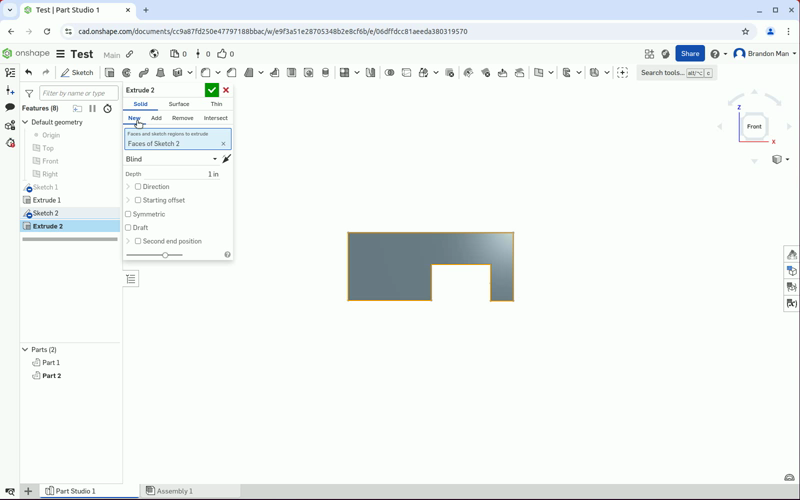
key(tab, 4)
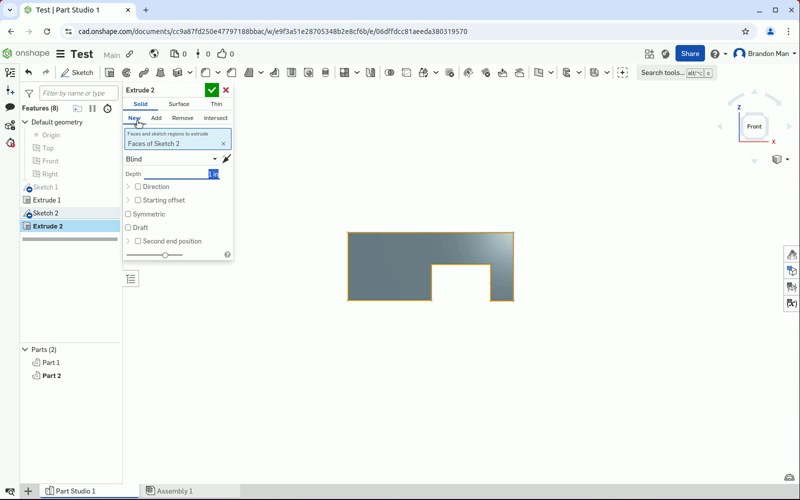
text(1.444)
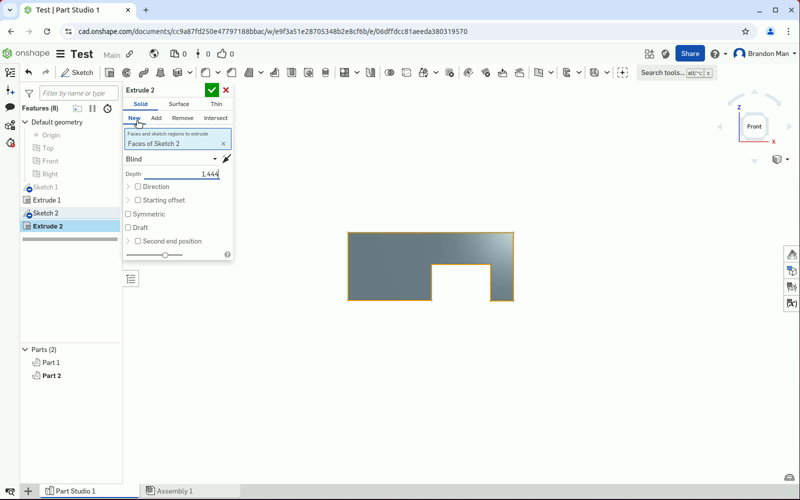
key(enter)
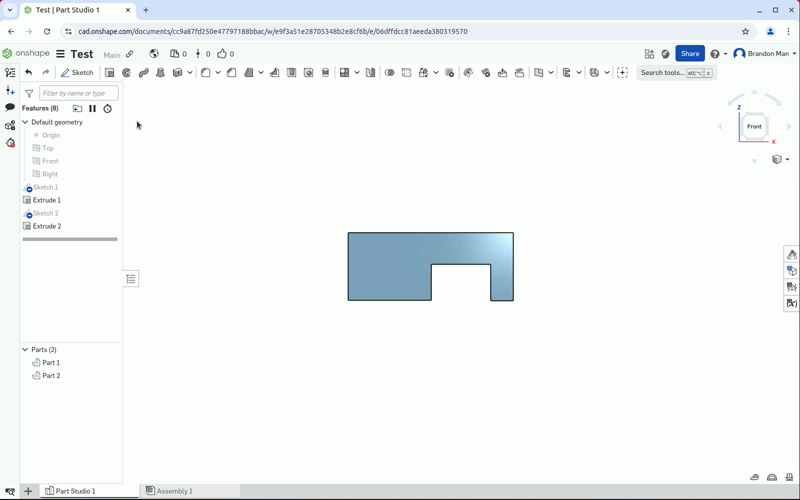
key(shift+h)
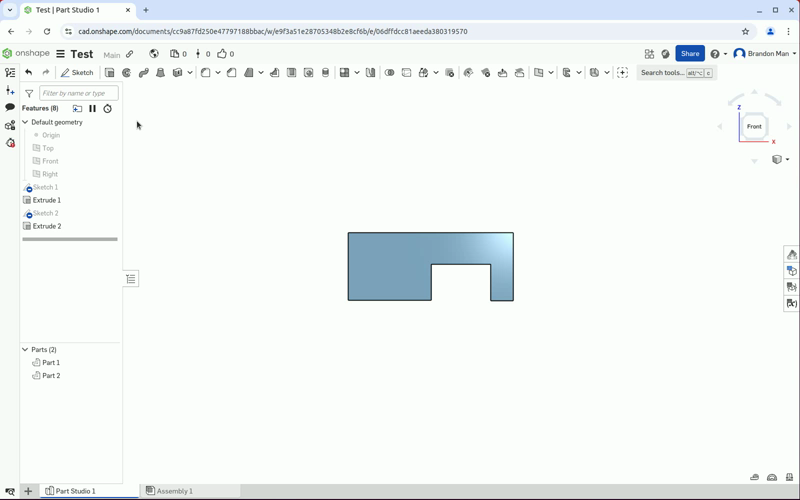
key(shift+h)
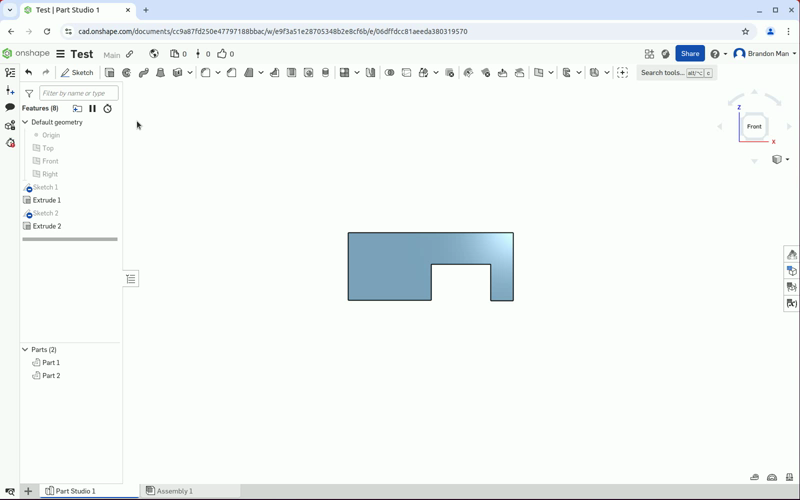
mouse_move(73, 189)
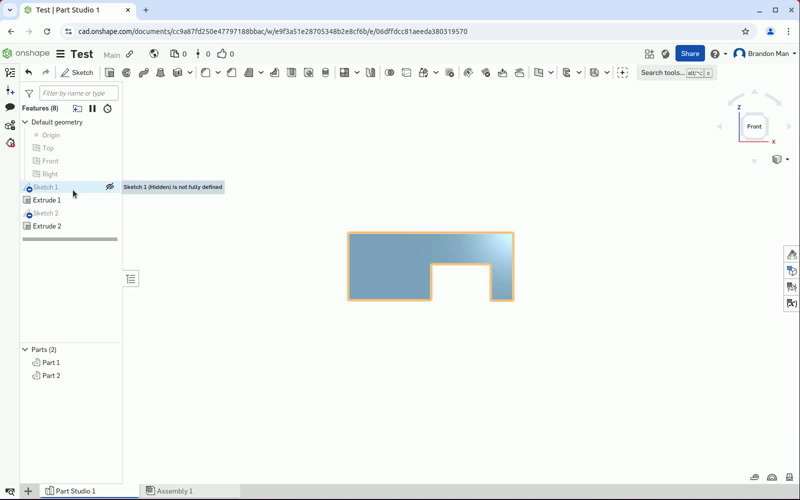
click(73, 189)
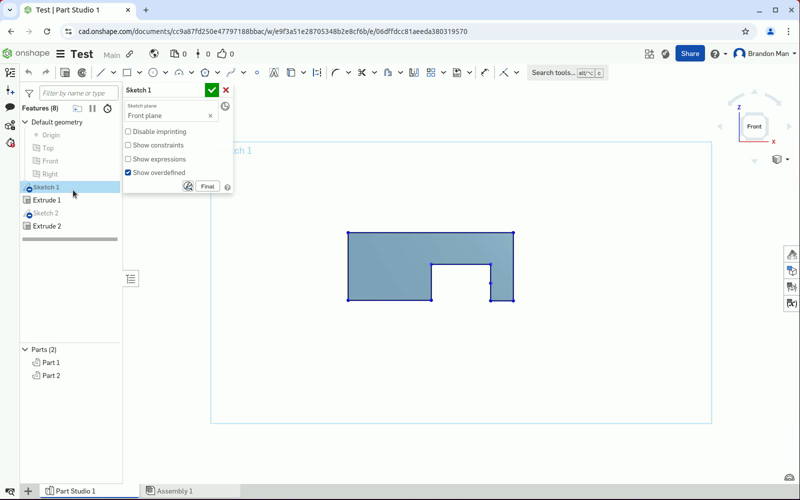
mouse_move(229, 92)
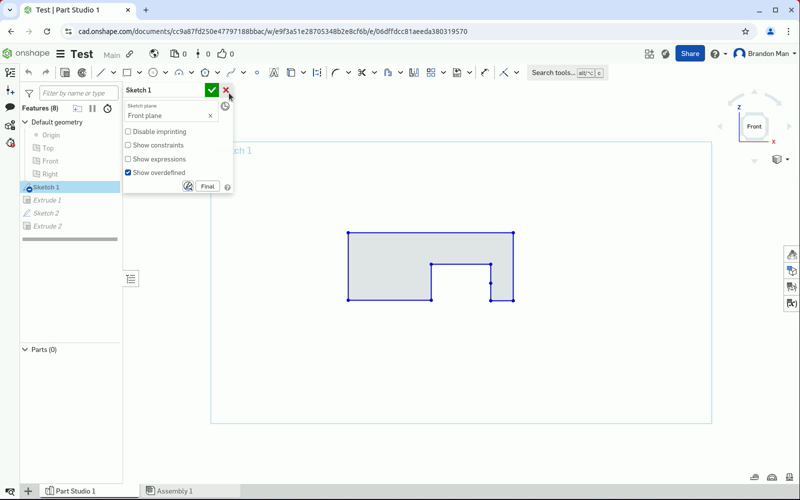
click(229, 92)
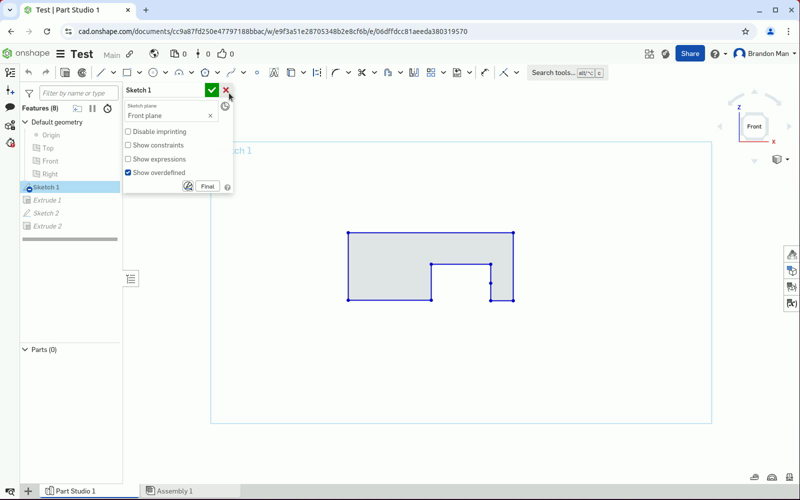
key(shift+s)
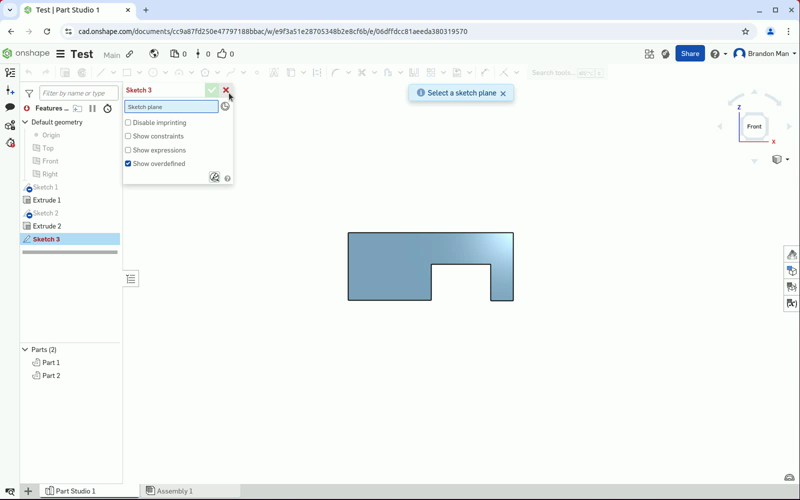
mouse_move(73, 163)
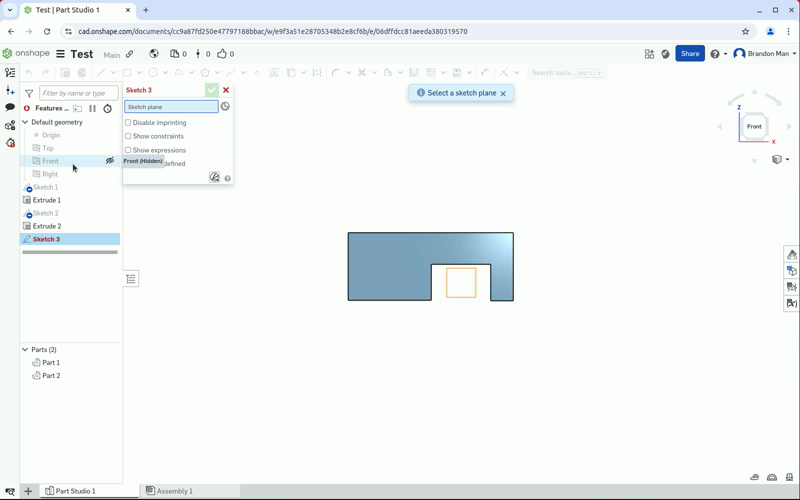
click(73, 163)
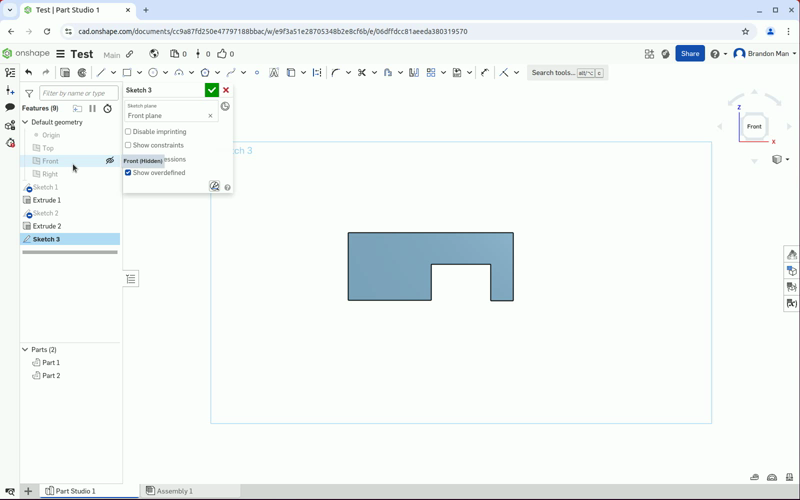
mouse_move(73, 352)
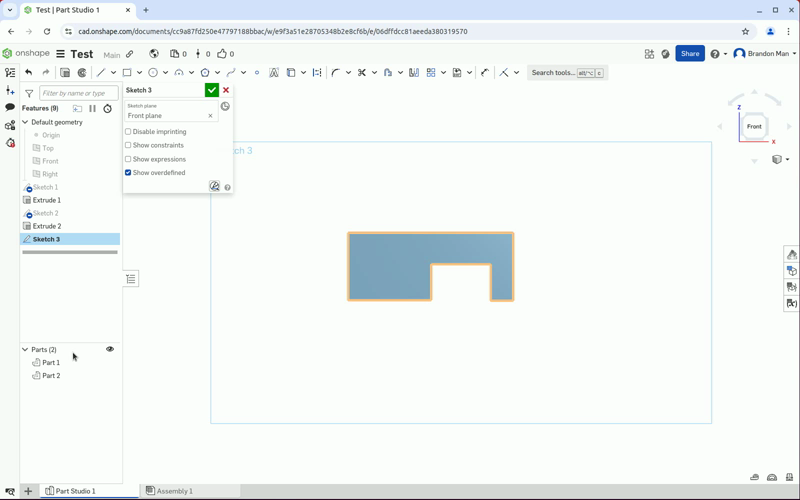
key(y)
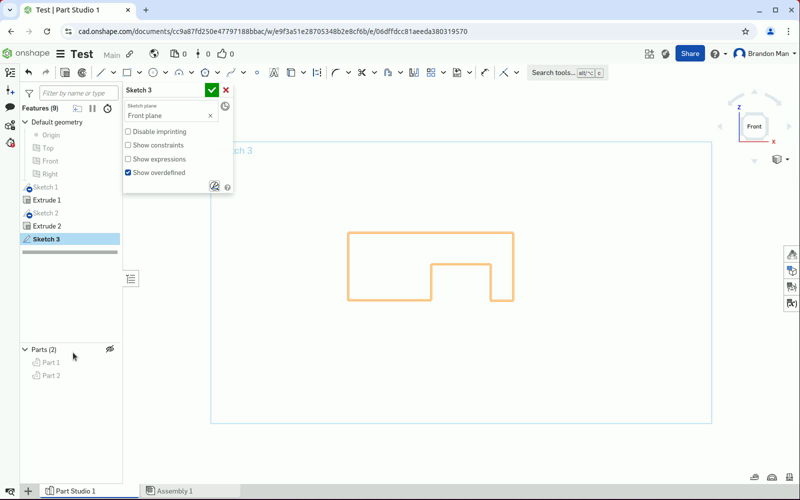
key(l)
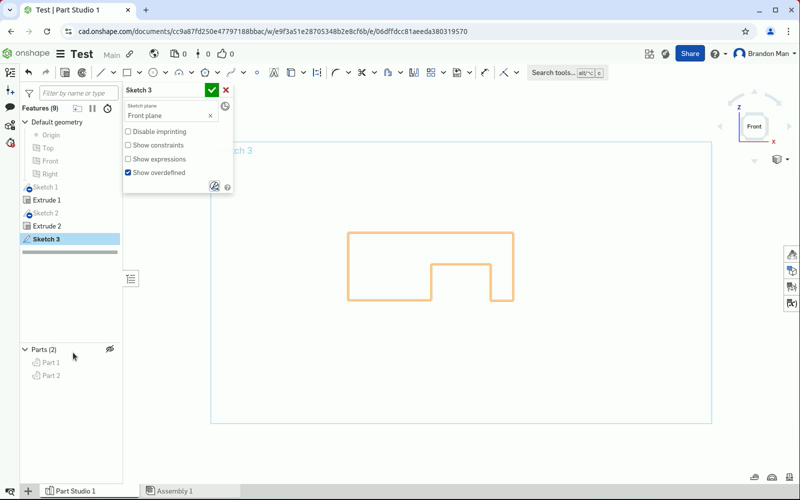
key_down(shift)
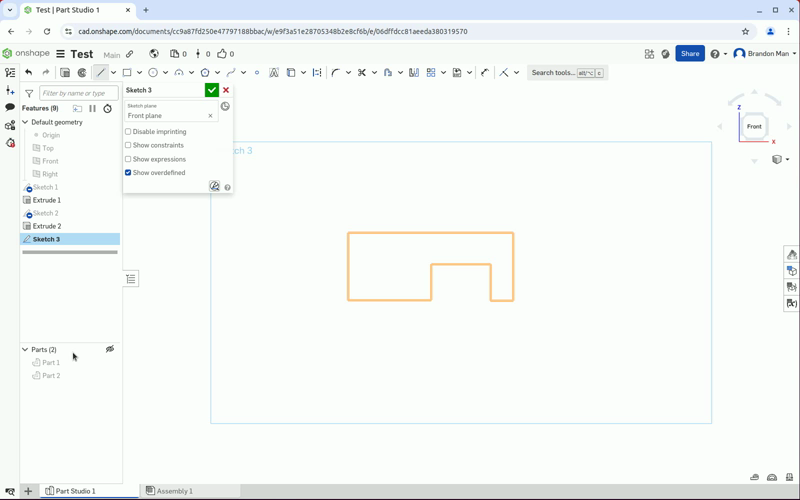
mouse_move(348, 300)
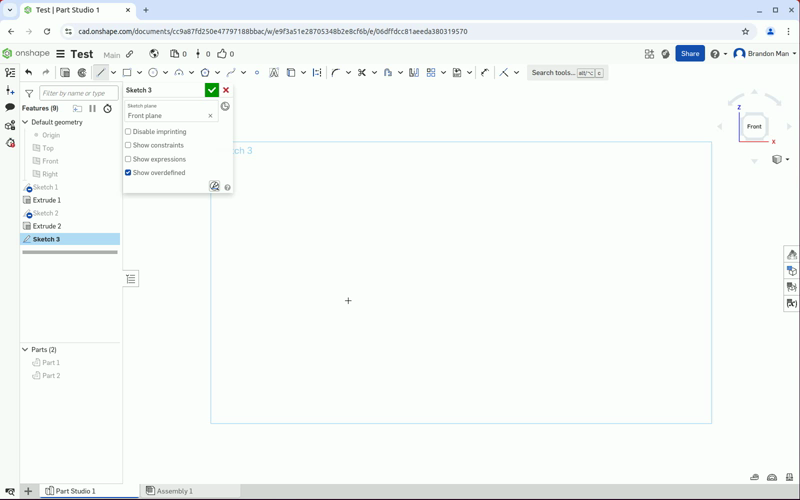
click(348, 300)
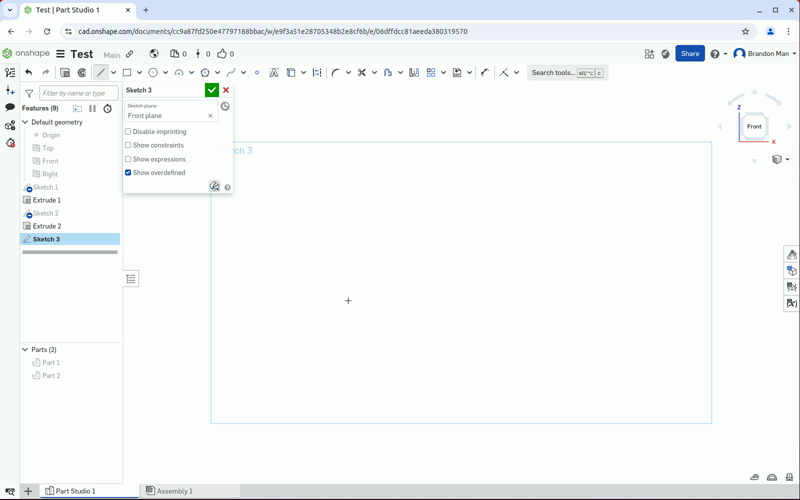
key_up(shift)
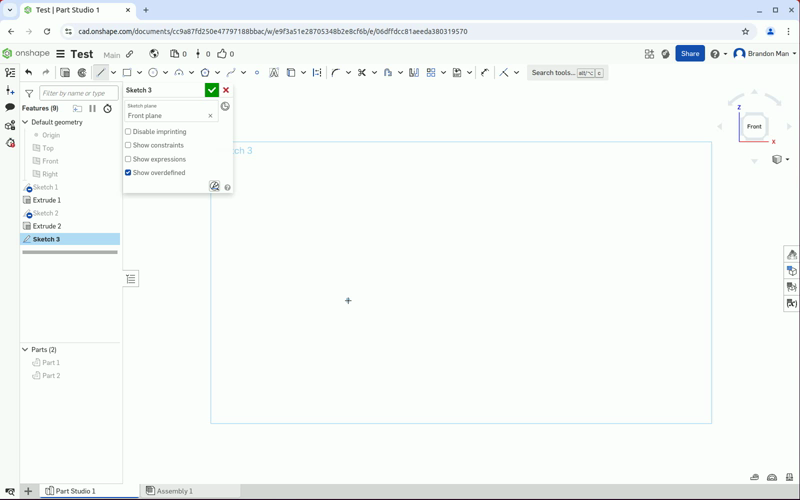
key_down(shift)
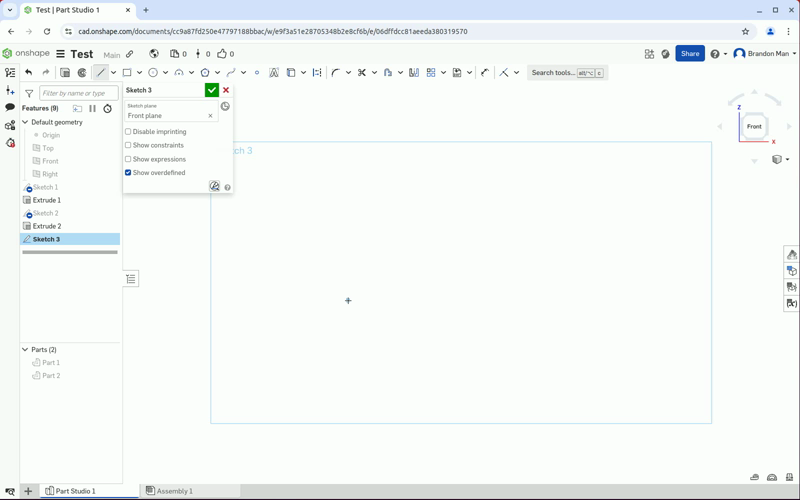
mouse_move(431, 300)
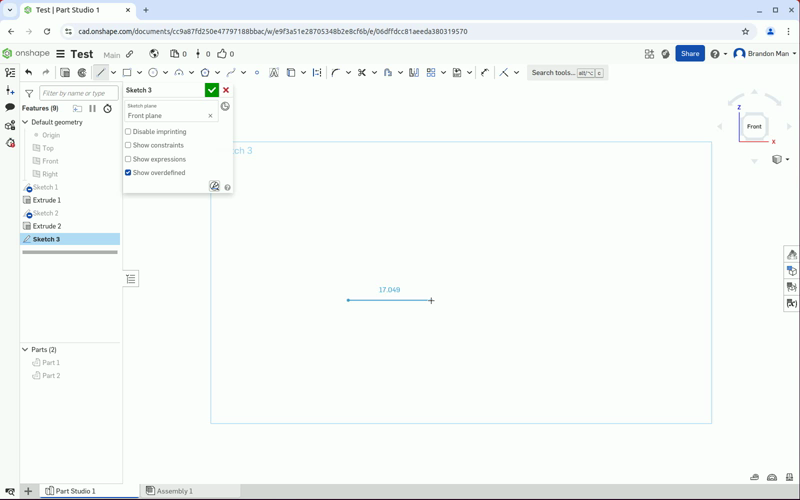
click(431, 300)
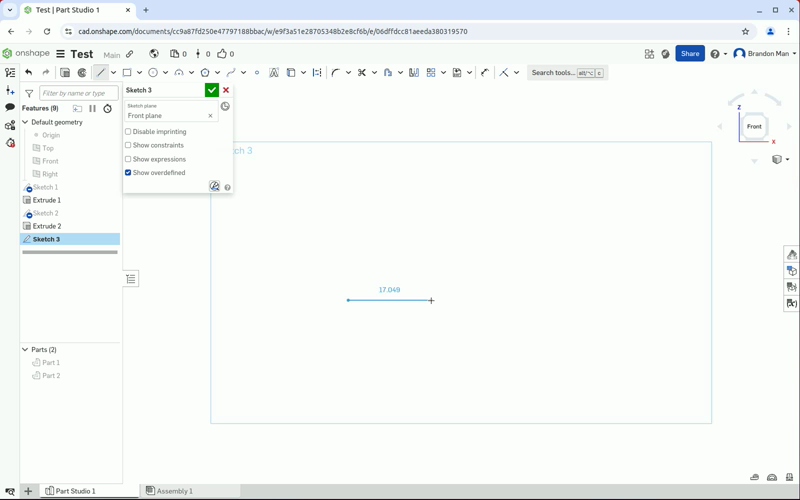
key_up(shift)
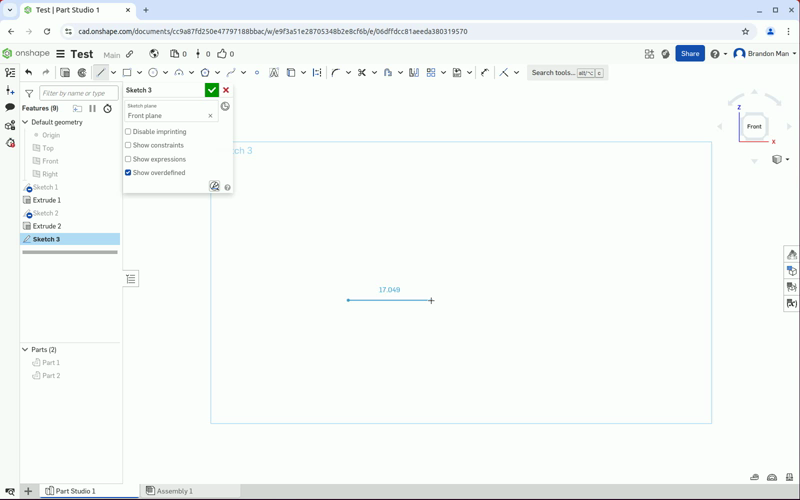
key_down(shift)
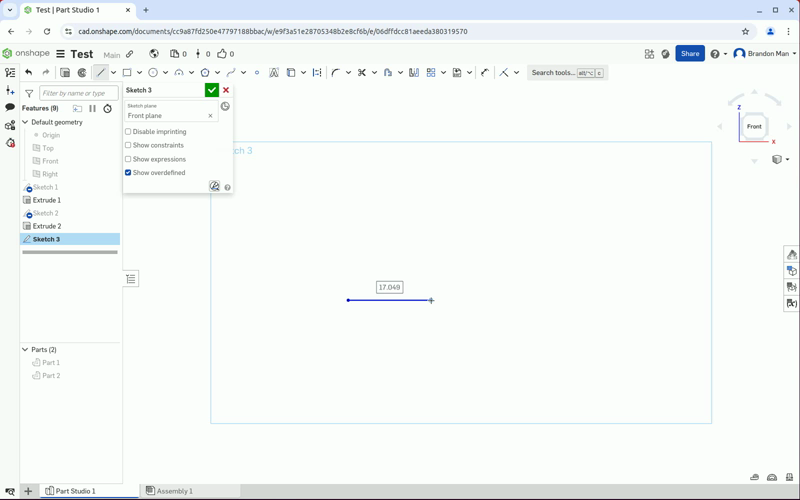
mouse_move(461, 300)
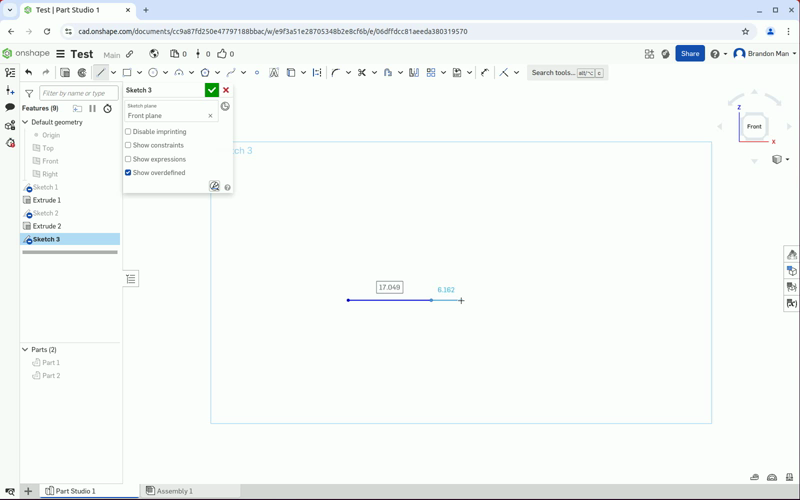
mouse_move(431, 264)
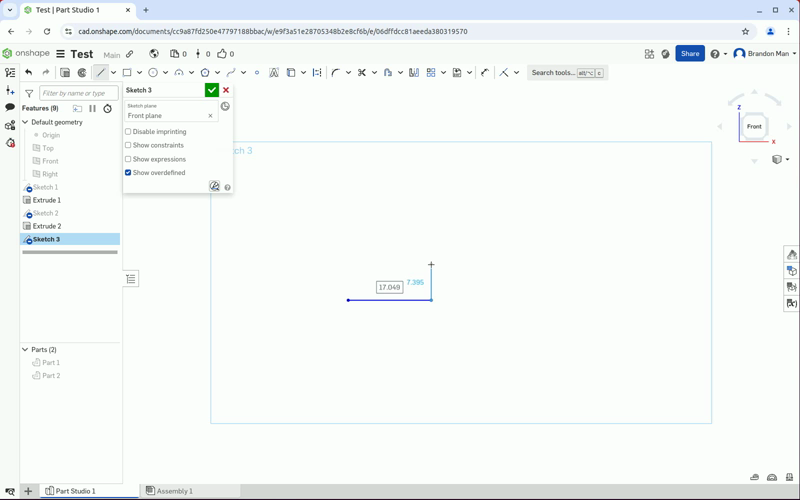
click(431, 264)
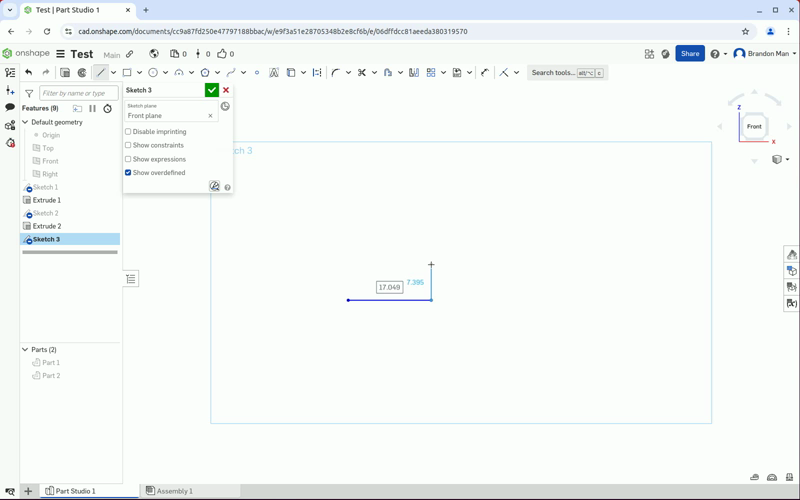
key_up(shift)
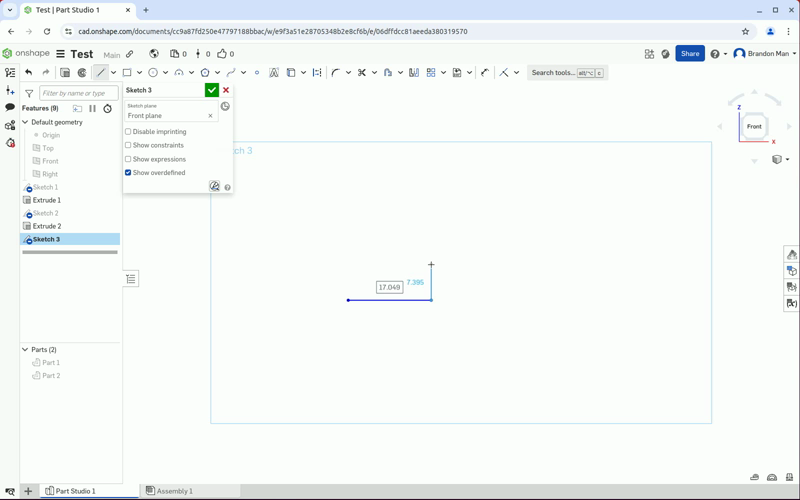
key_down(shift)
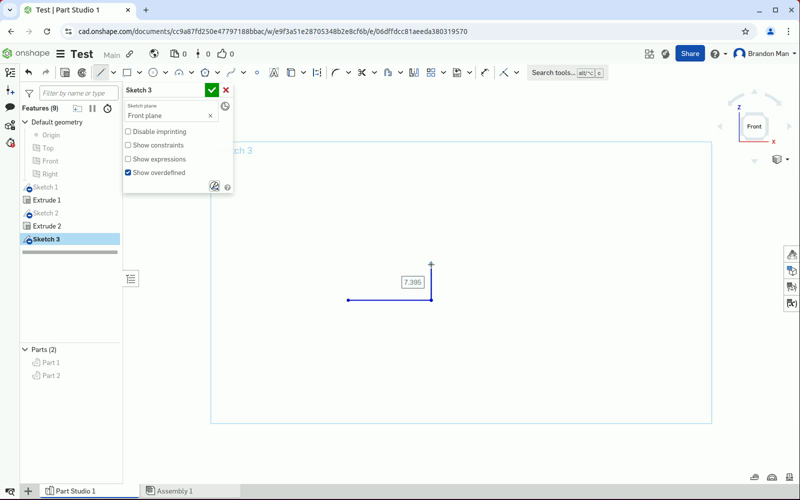
mouse_move(461, 264)
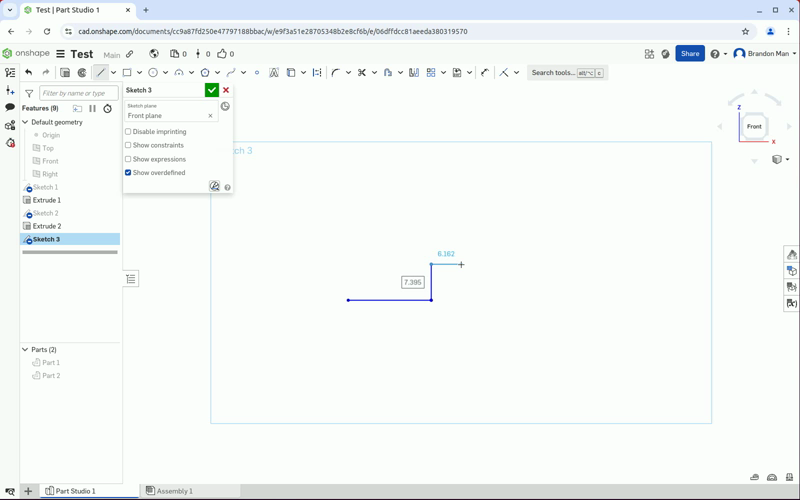
mouse_move(490, 264)
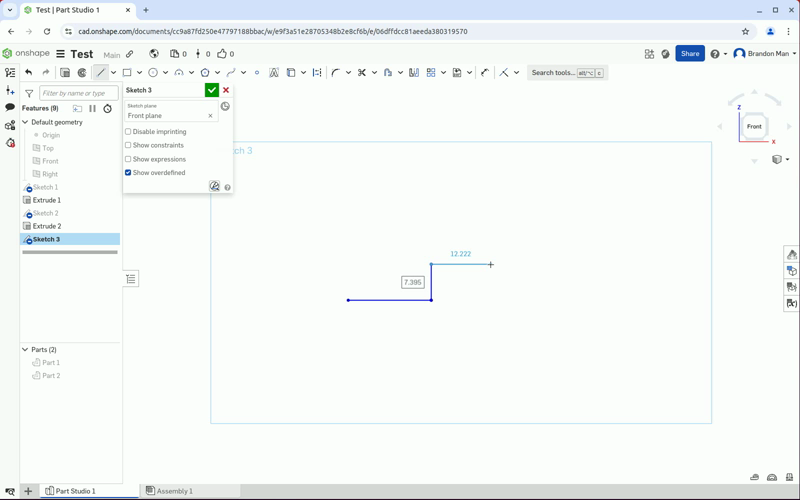
click(490, 264)
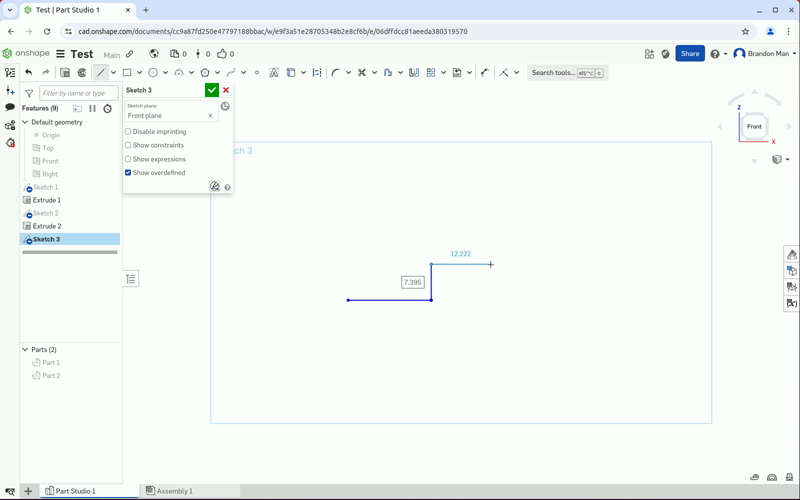
key_up(shift)
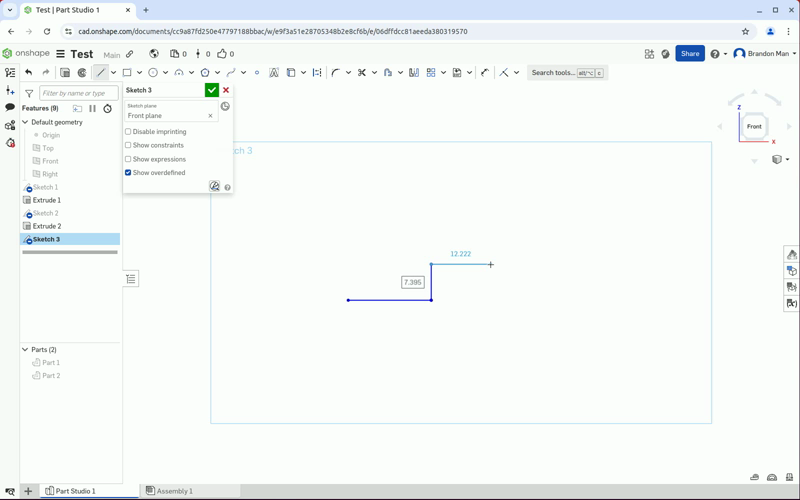
key_down(shift)
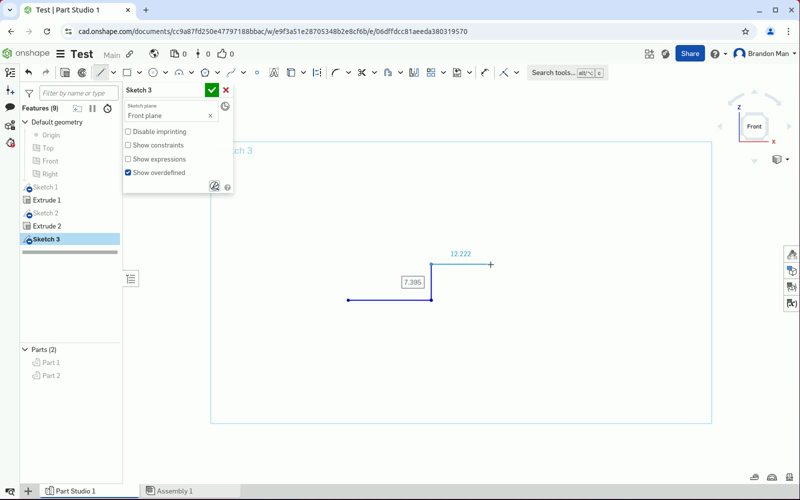
mouse_move(520, 264)
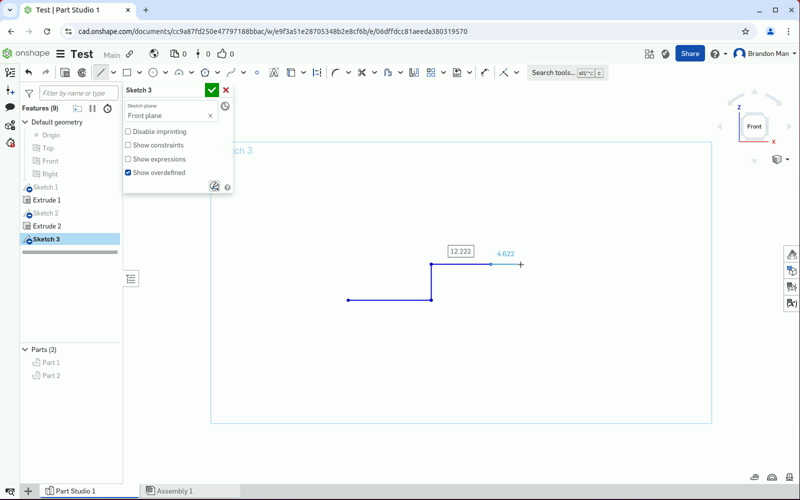
mouse_move(490, 283)
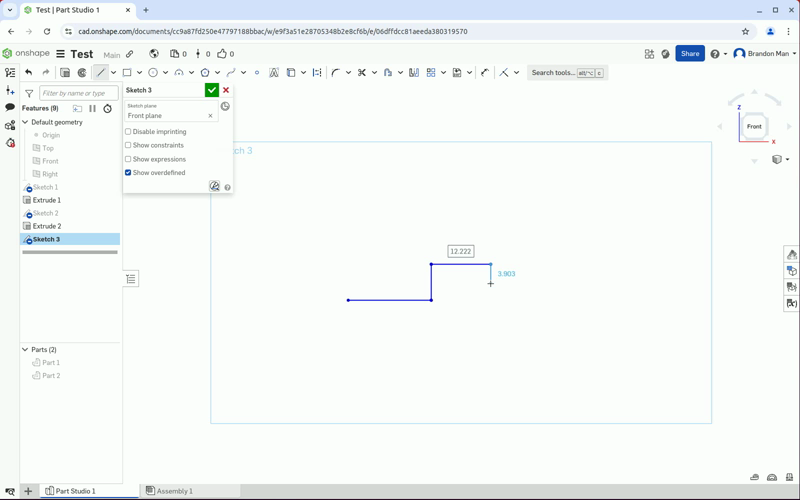
click(490, 283)
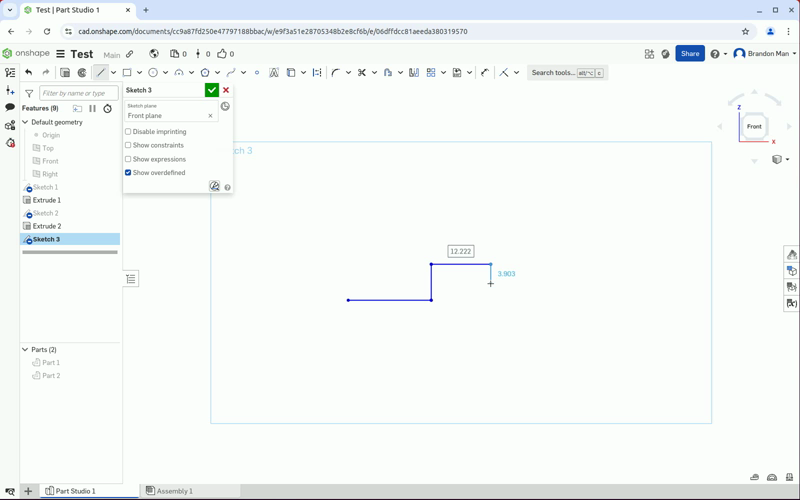
key_up(shift)
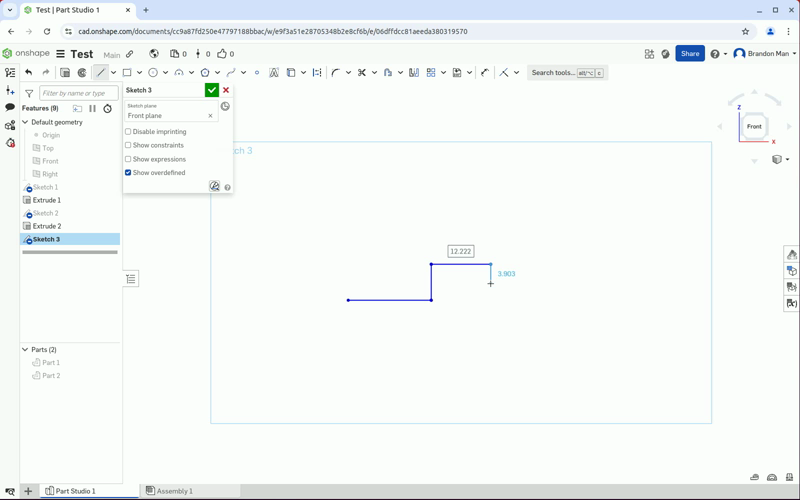
key_down(shift)
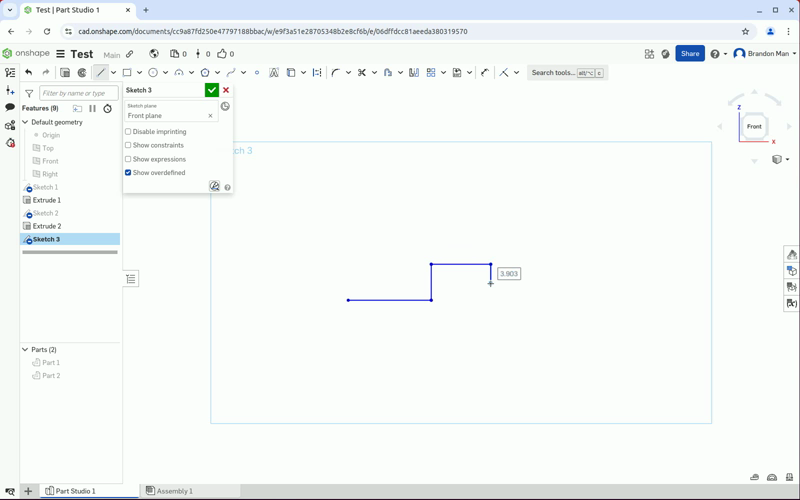
mouse_move(520, 283)
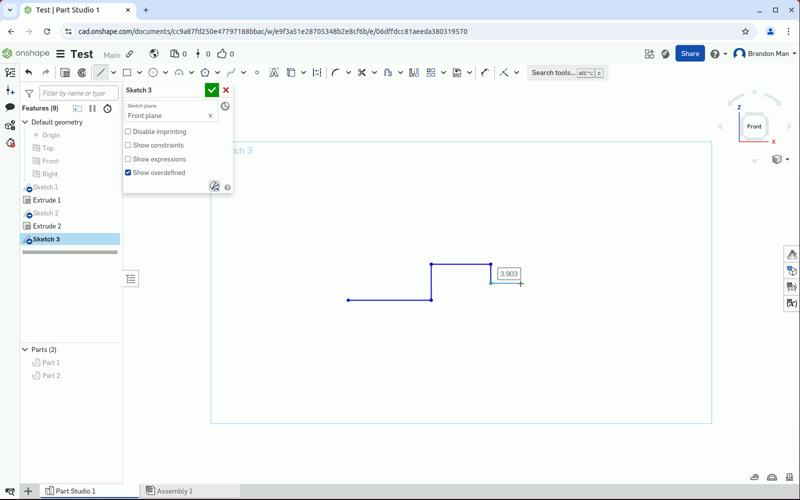
mouse_move(490, 300)
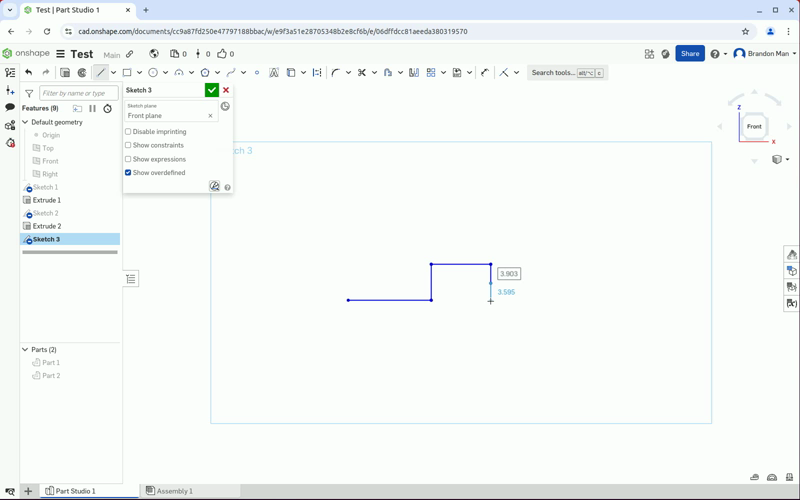
click(490, 300)
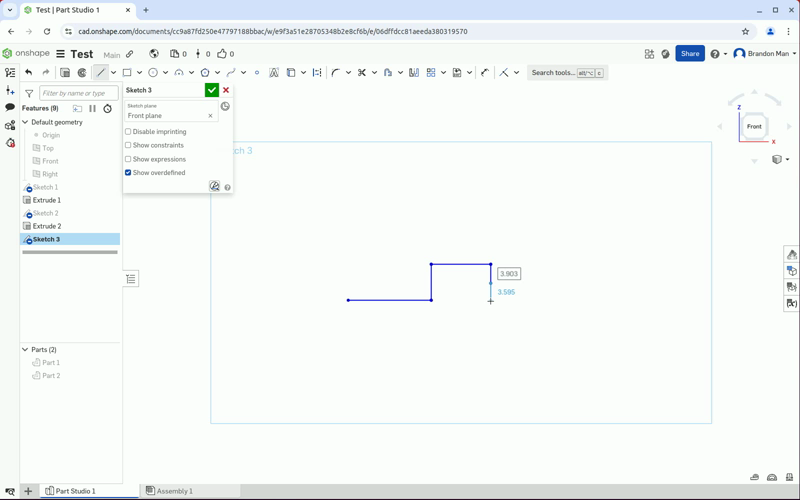
key_up(shift)
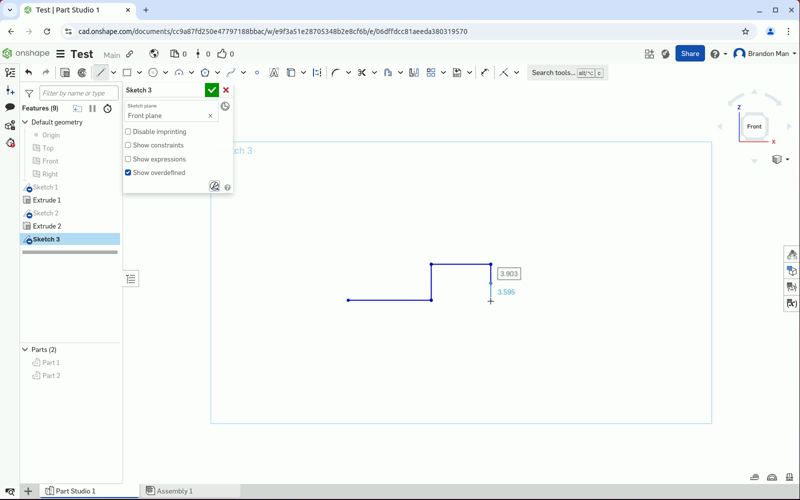
key_down(shift)
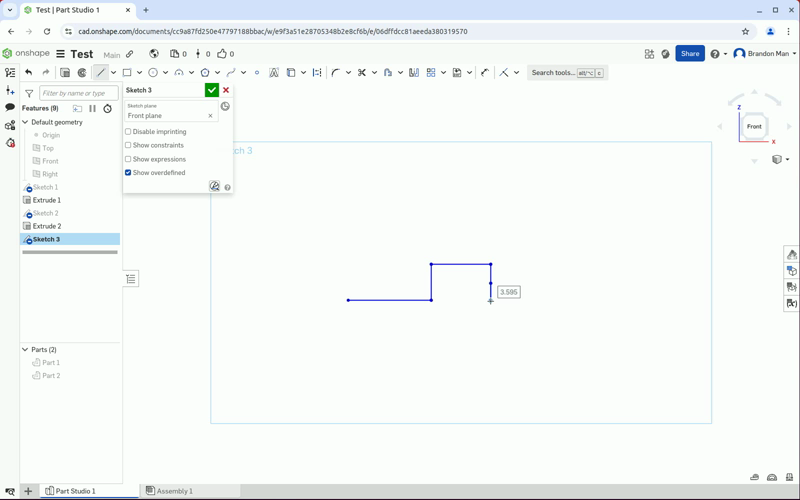
mouse_move(520, 300)
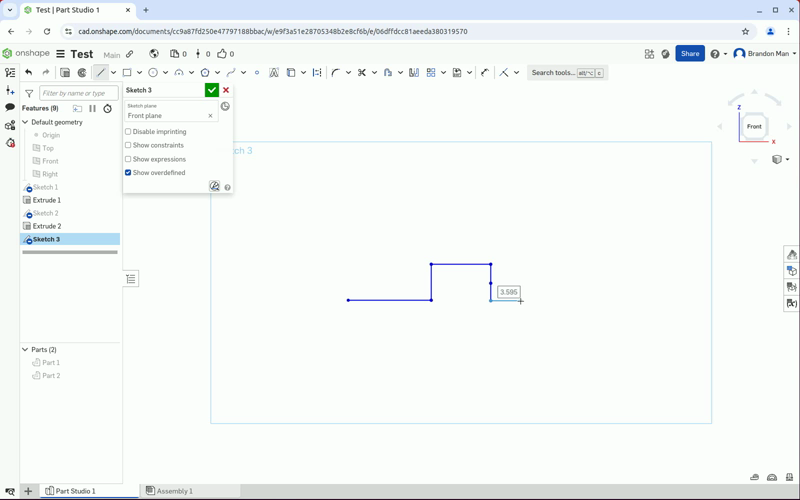
mouse_move(513, 300)
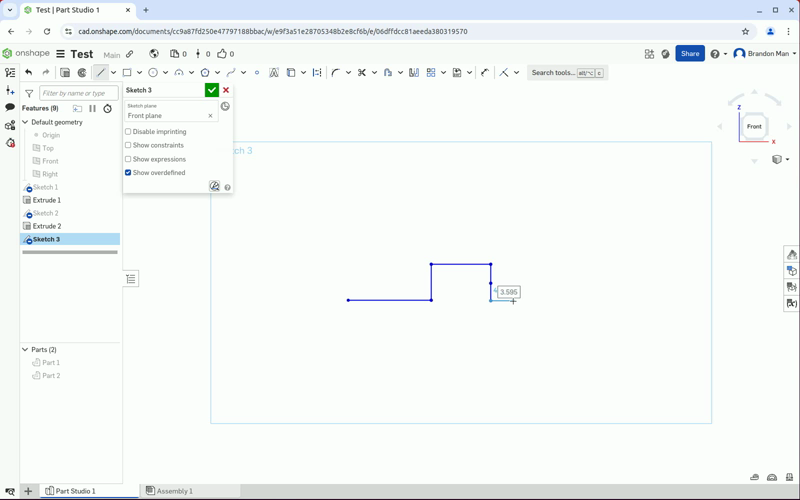
click(513, 300)
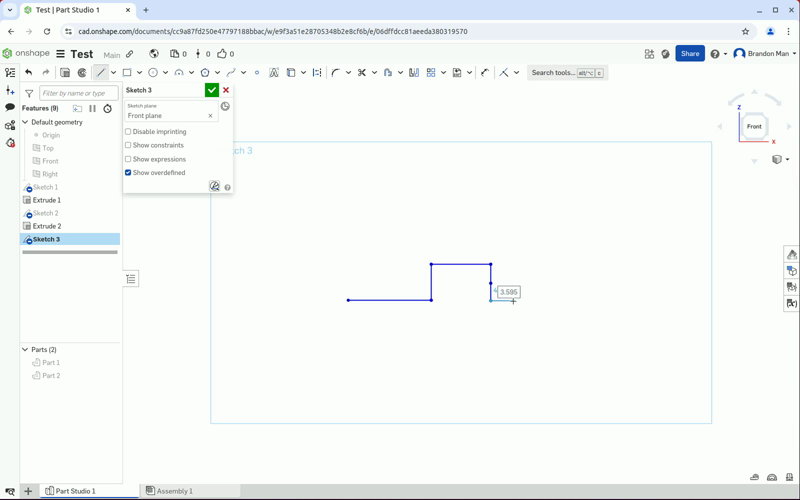
key_up(shift)
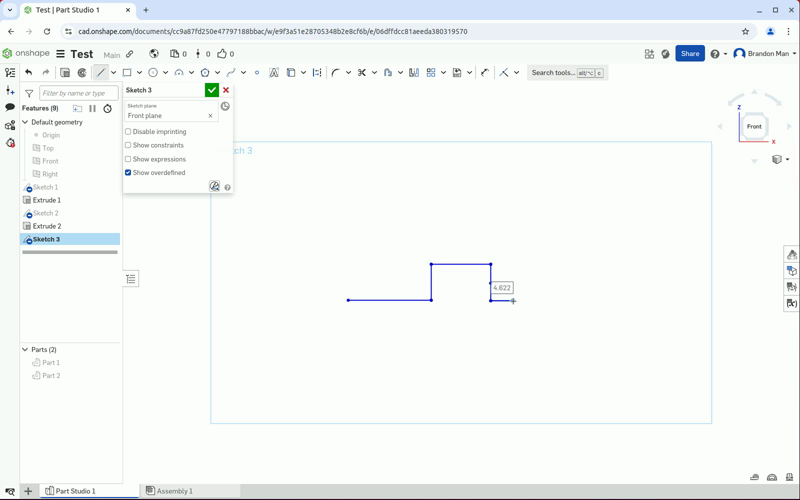
key_down(shift)
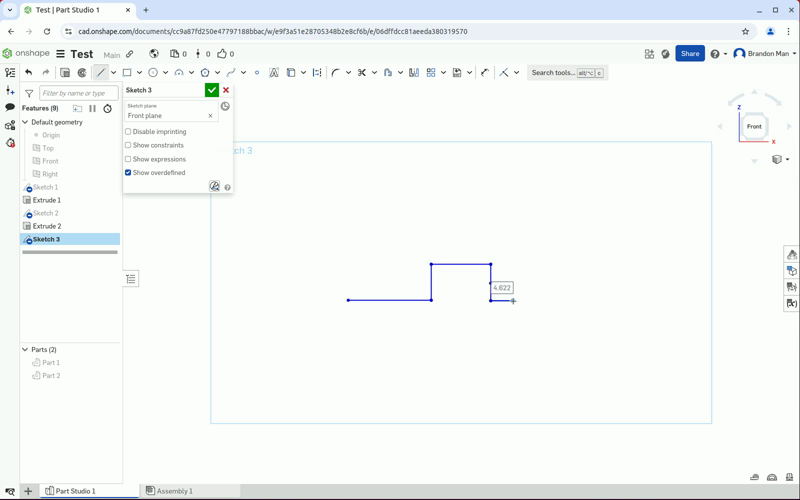
mouse_move(513, 232)
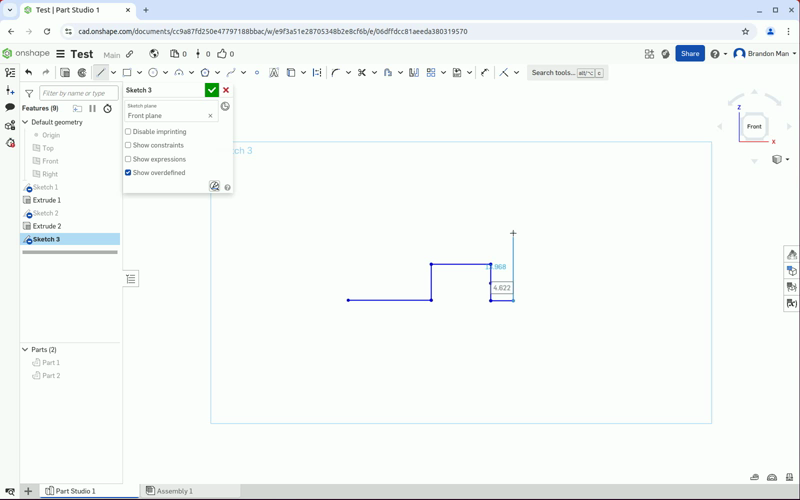
click(513, 232)
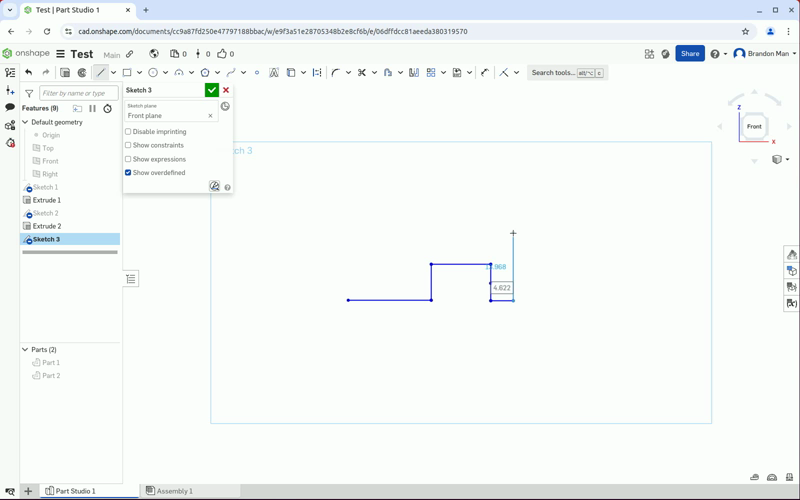
key_up(shift)
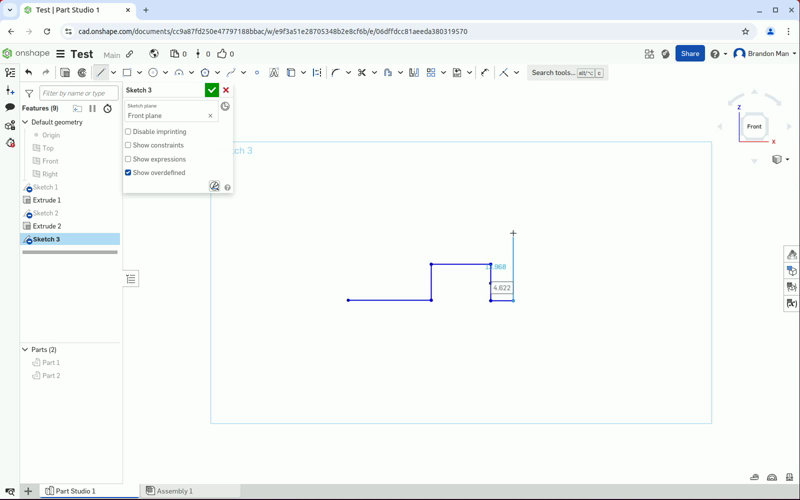
key_down(shift)
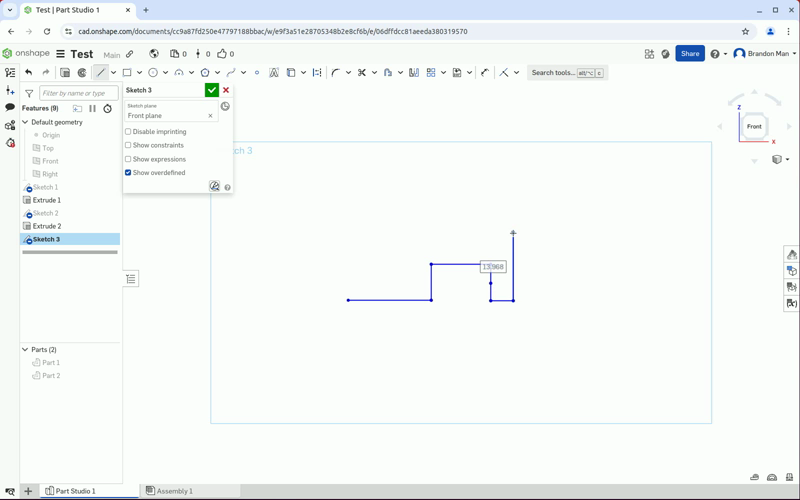
mouse_move(348, 232)
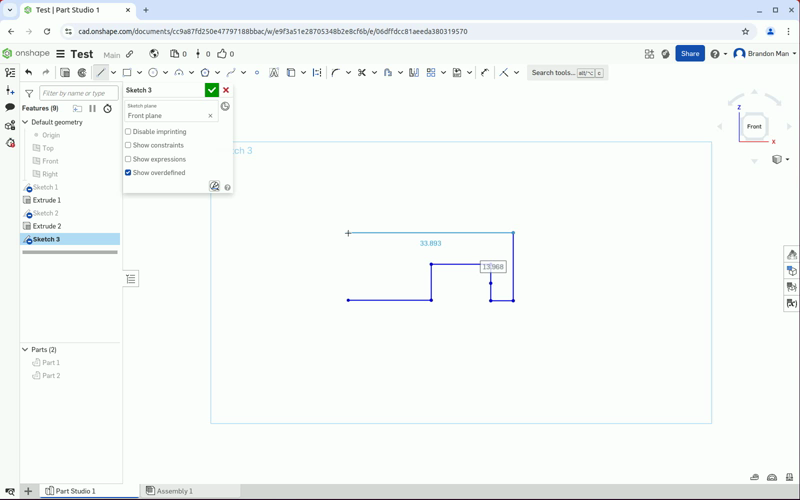
click(348, 232)
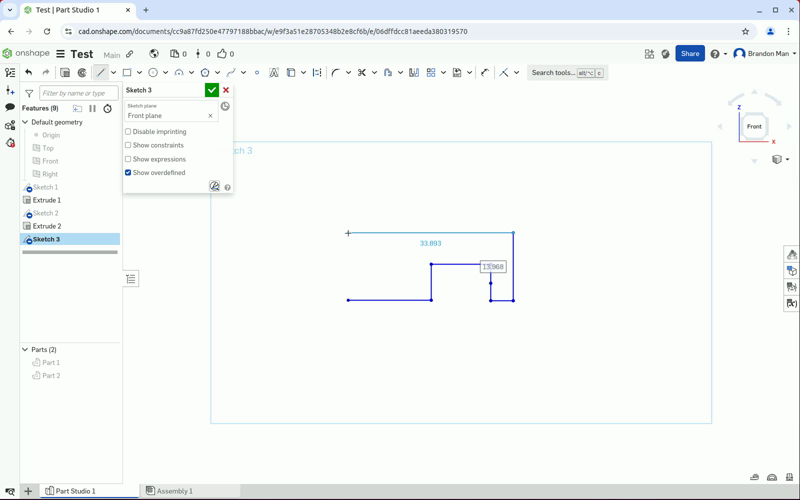
key_up(shift)
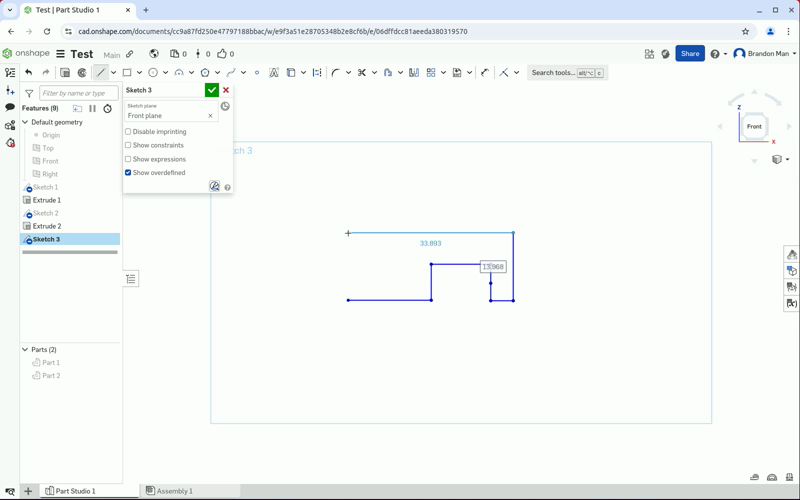
key_down(shift)
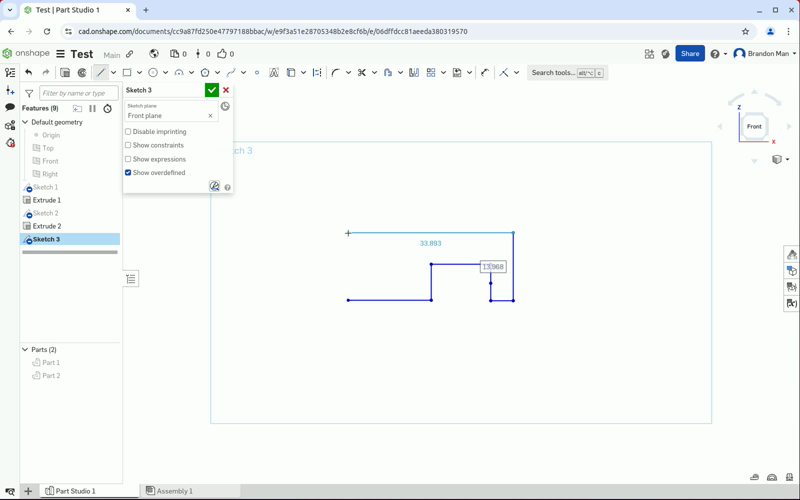
mouse_move(348, 300)
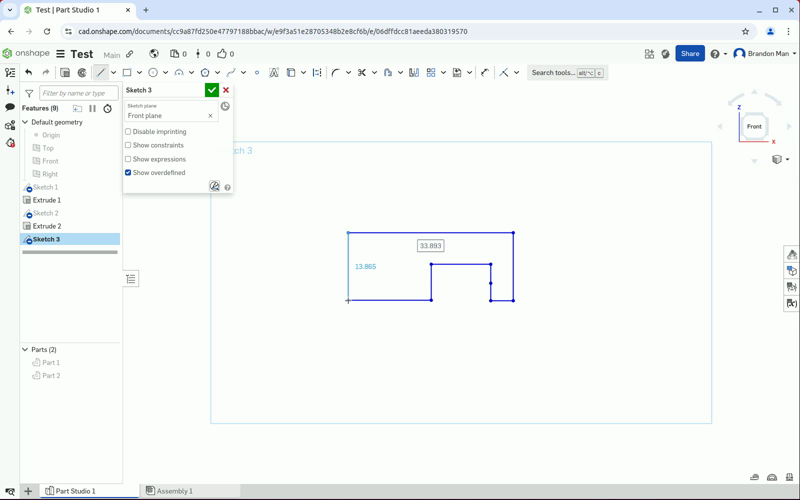
key_up(shift)
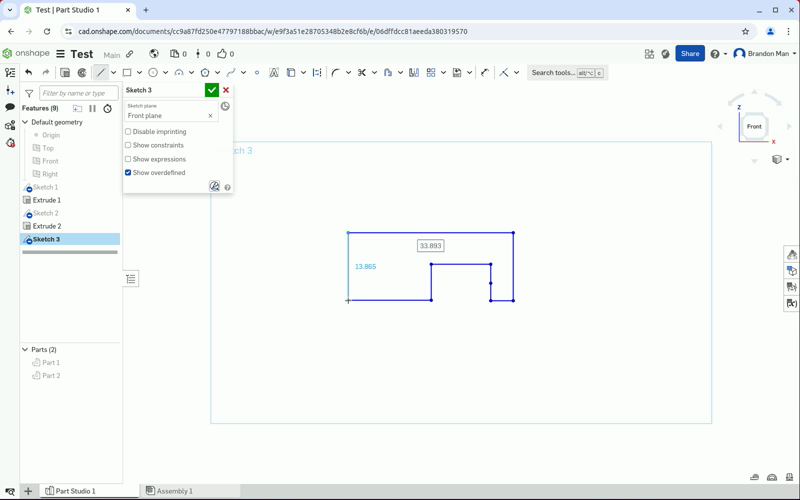
click(348, 300)
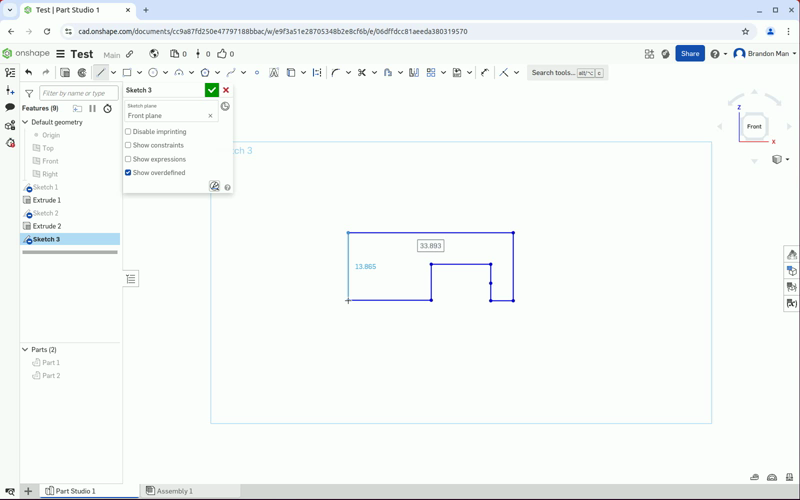
key(esc)
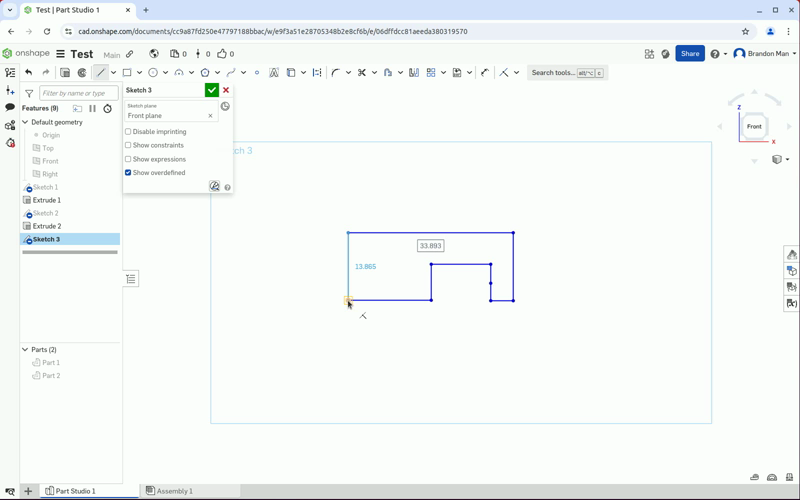
mouse_move(413, 278)
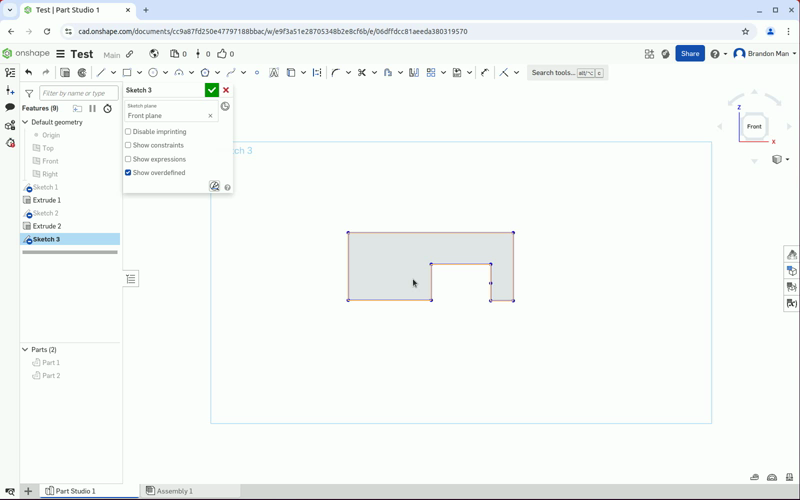
click(413, 278)
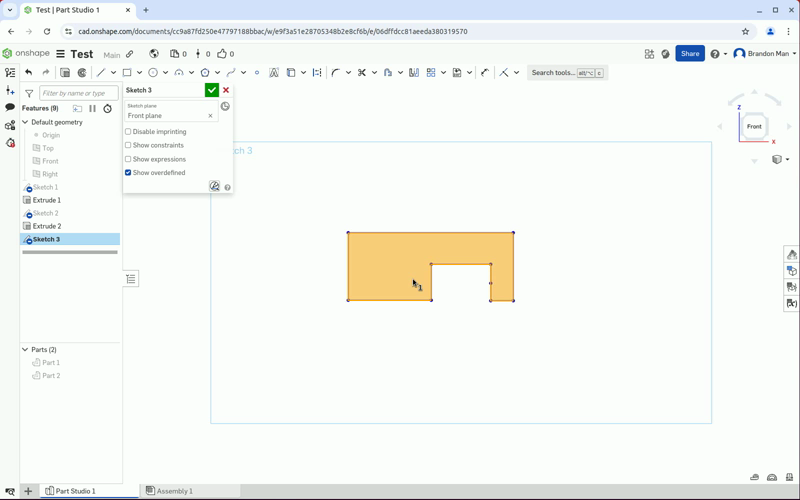
mouse_move(73, 352)
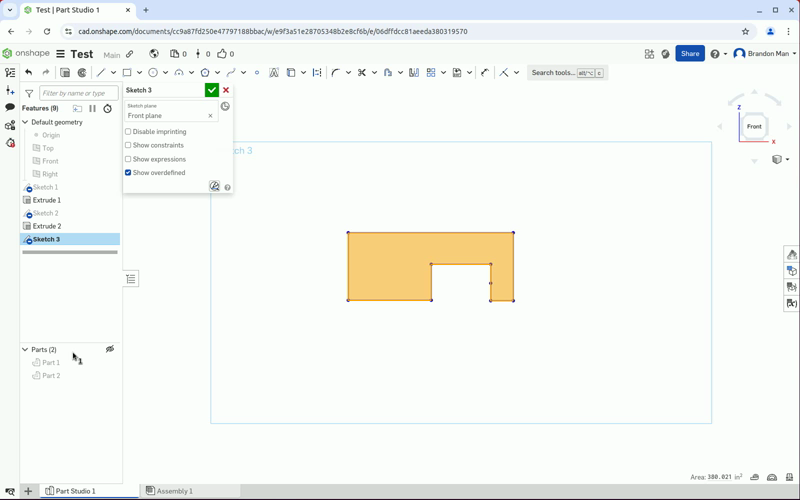
key(shift+y)
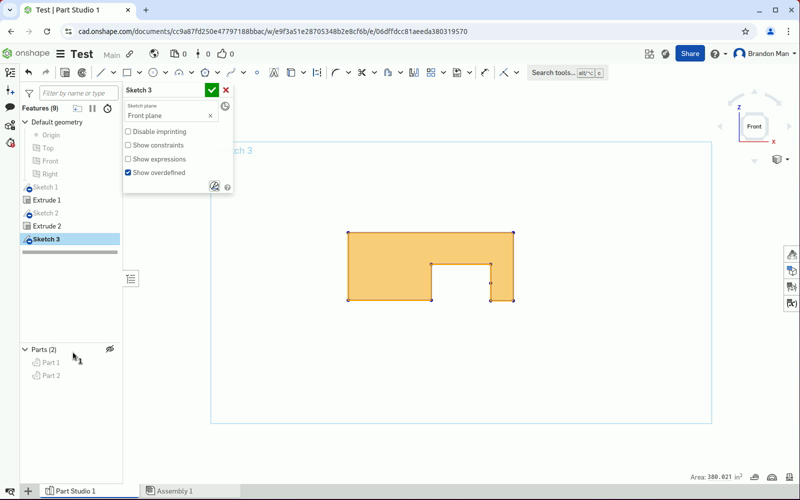
key(shift+e)
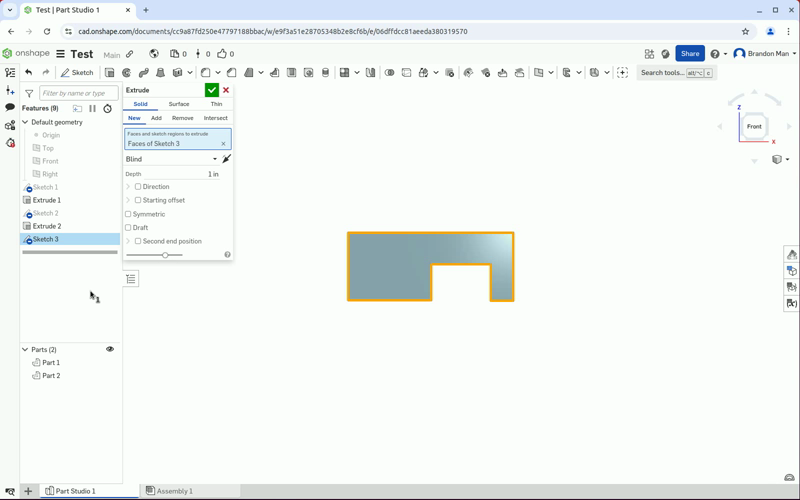
mouse_move(143, 106)
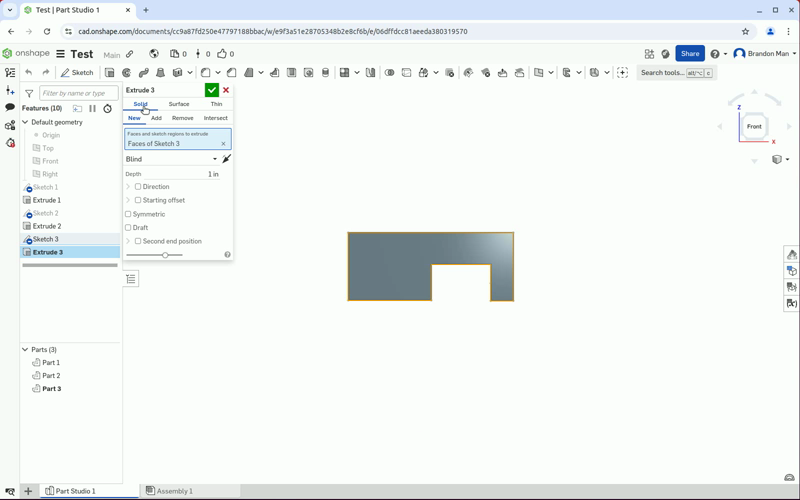
click(143, 106)
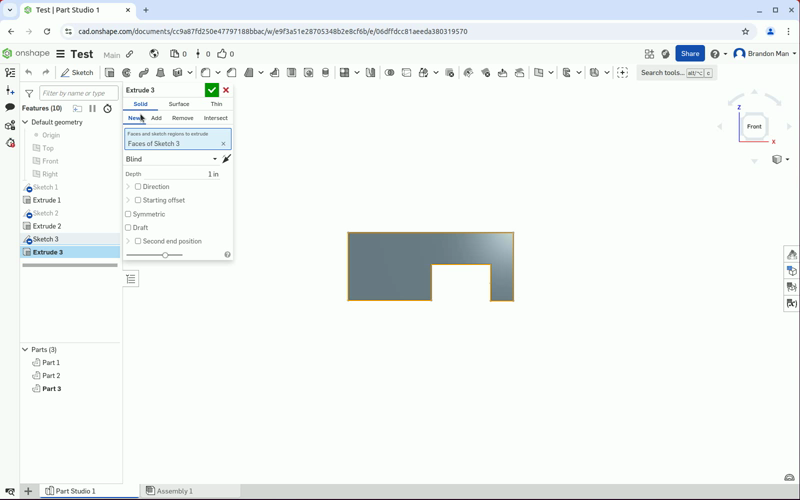
mouse_move(137, 120)
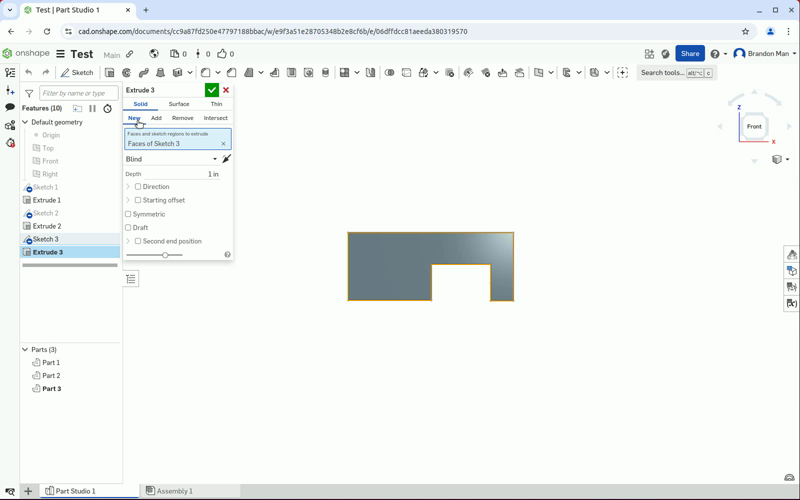
click(137, 120)
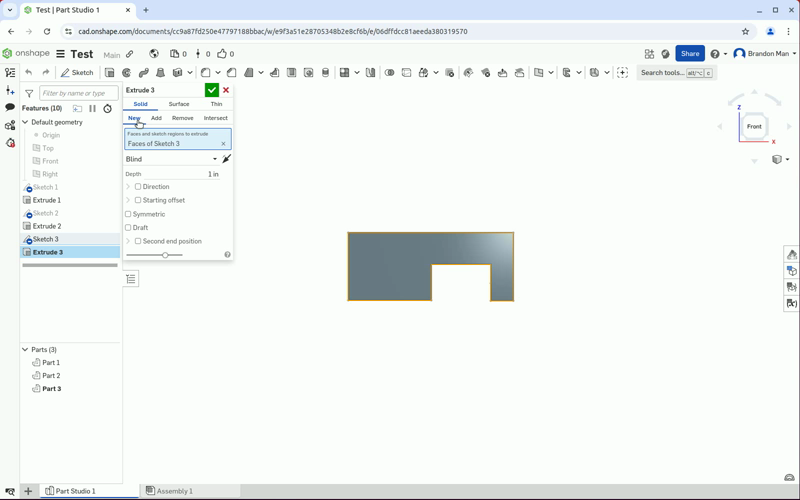
key(tab, 4)
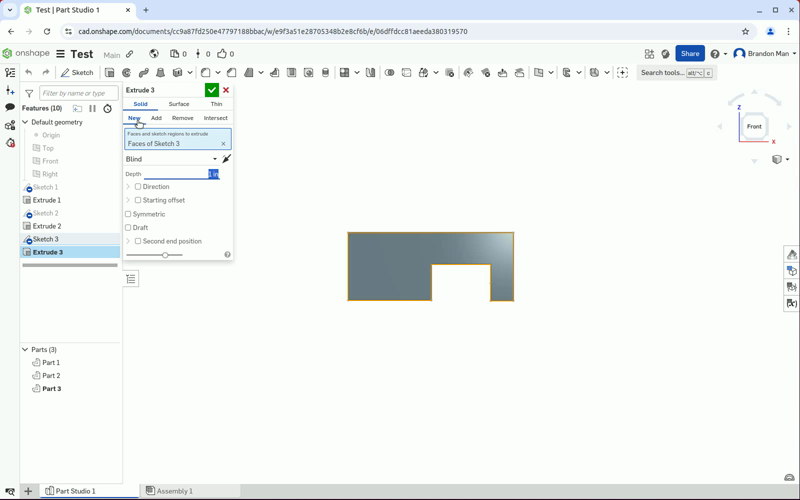
text(1.444)
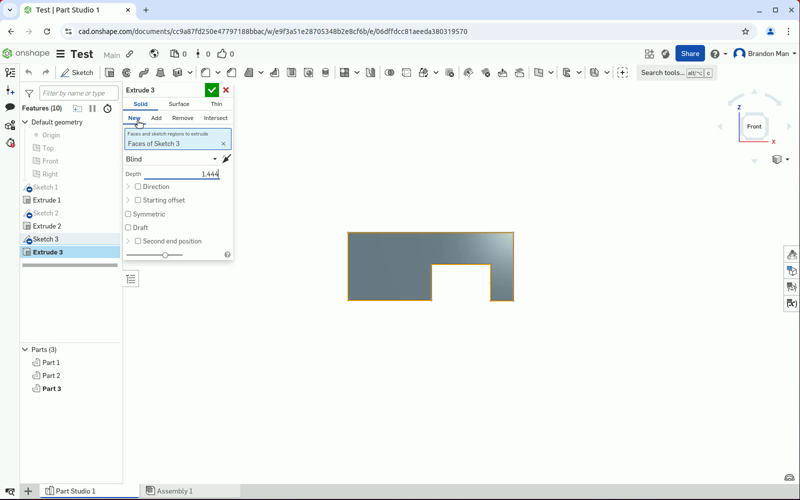
key(enter)
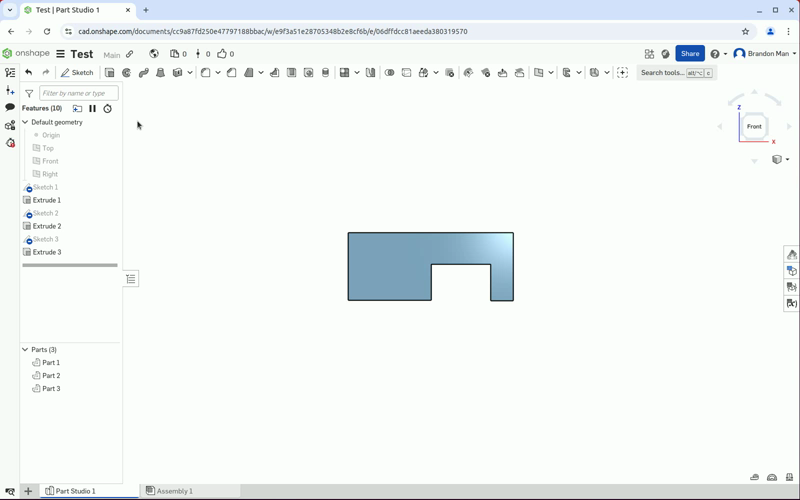
key(shift+h)
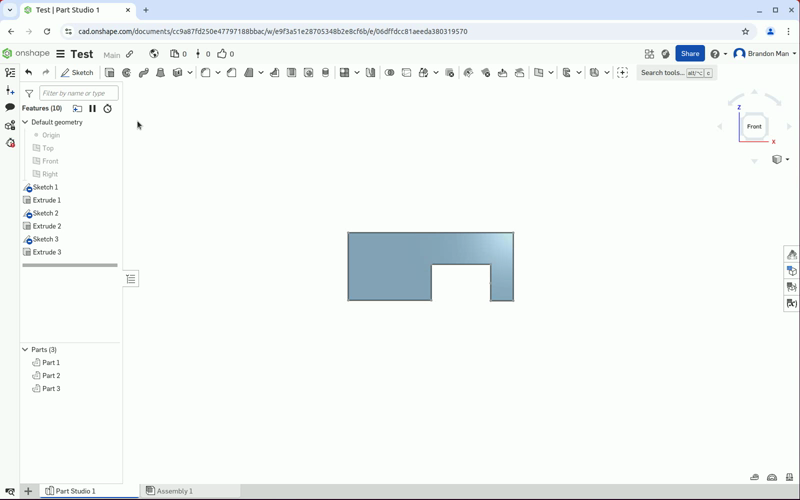
key(shift+h)
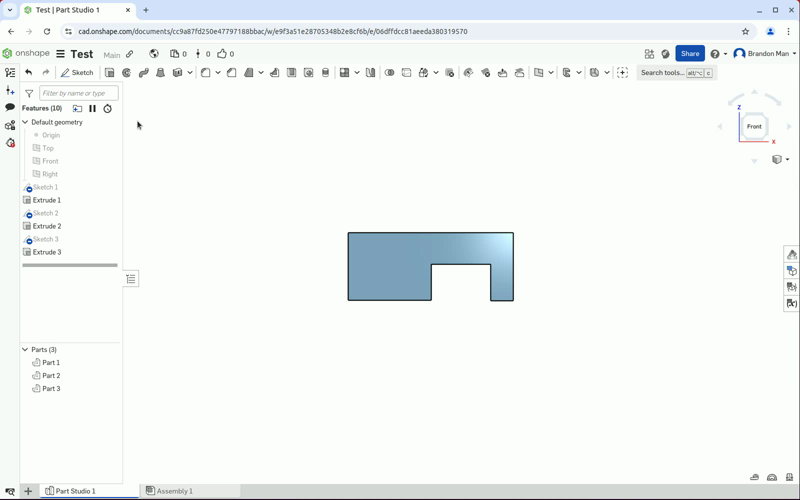
mouse_move(73, 189)
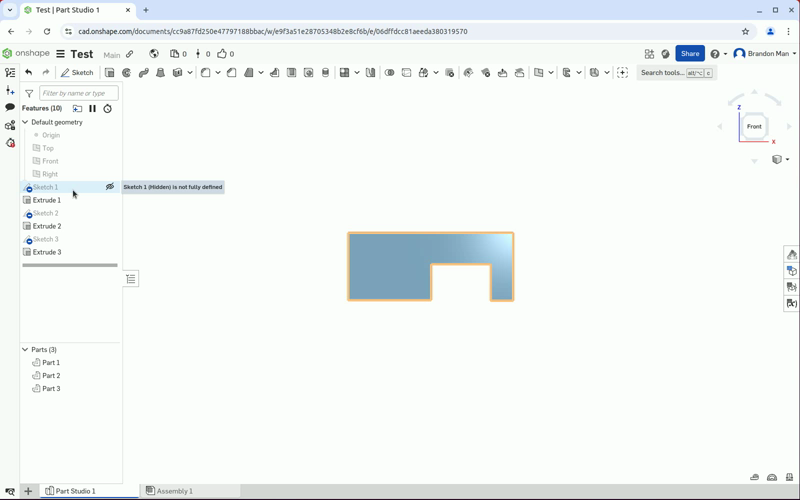
click(73, 189)
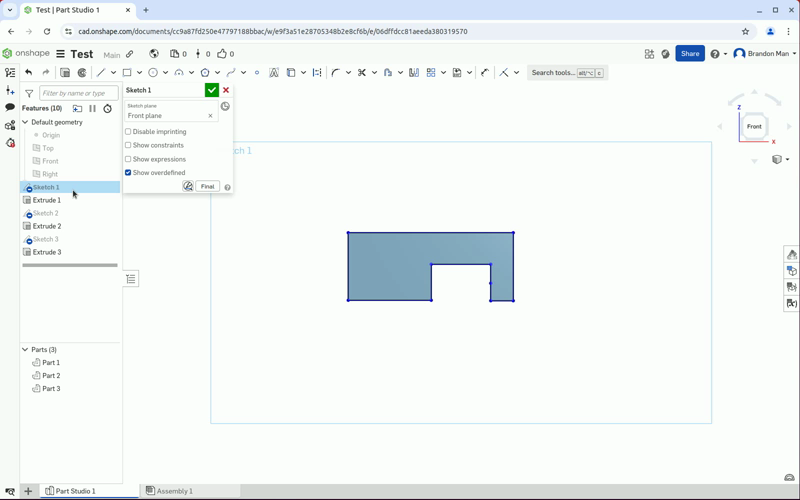
mouse_move(229, 92)
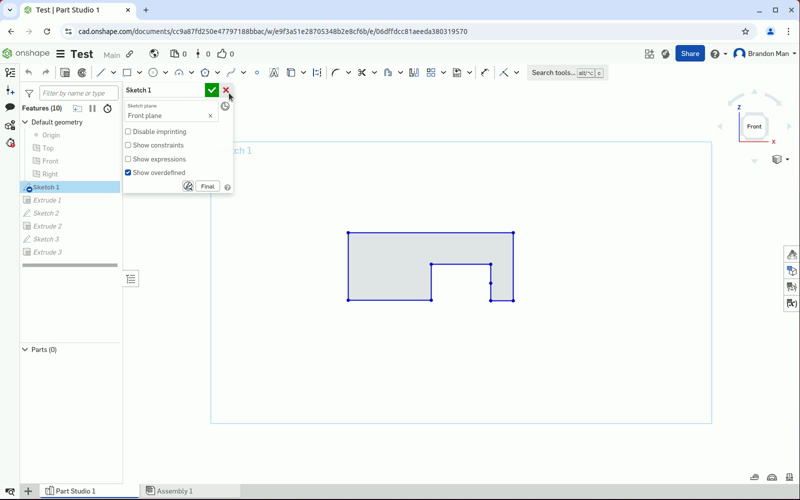
click(229, 92)
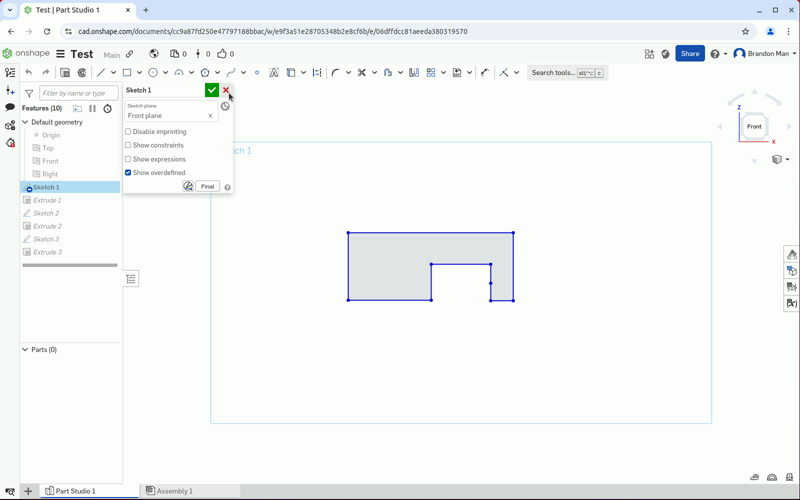
key(shift+s)
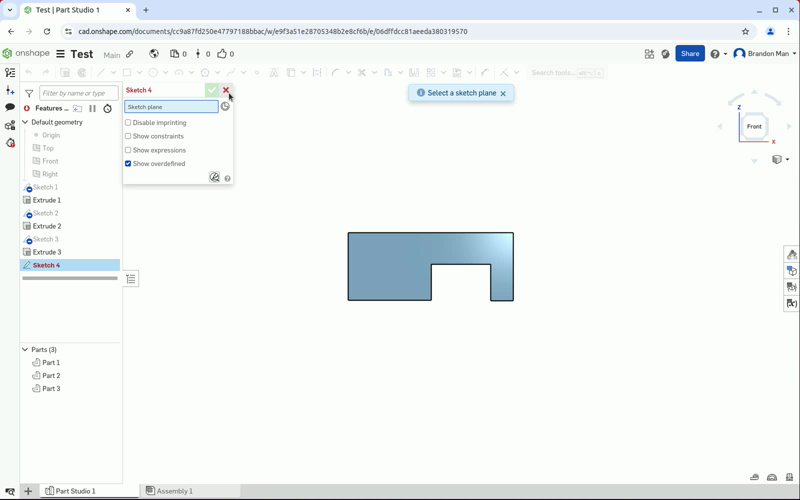
mouse_move(73, 163)
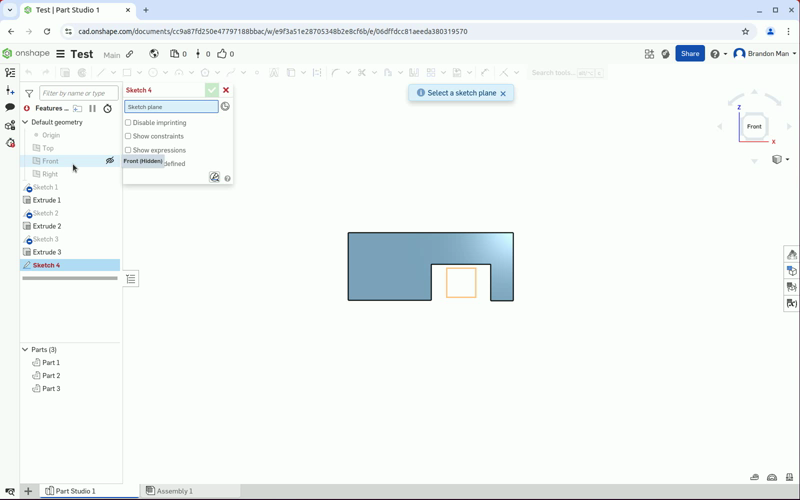
click(73, 163)
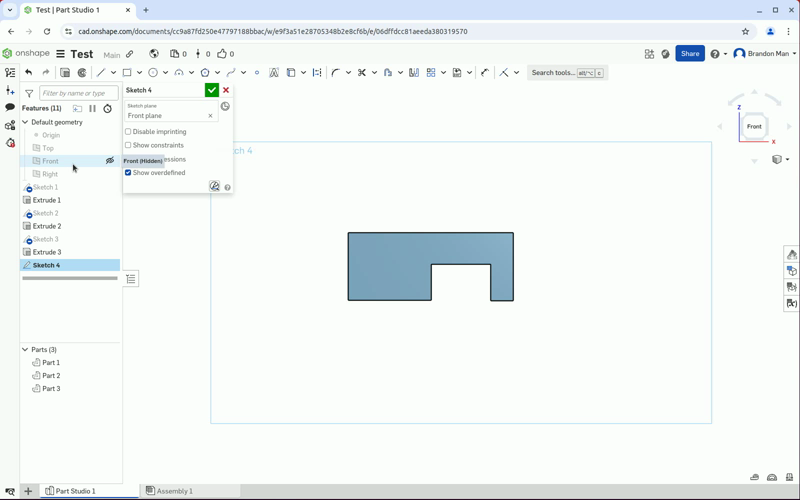
mouse_move(73, 352)
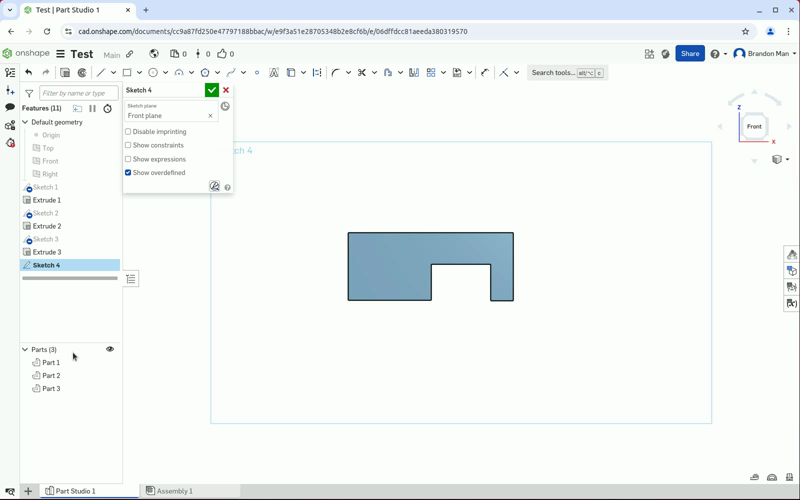
key(y)
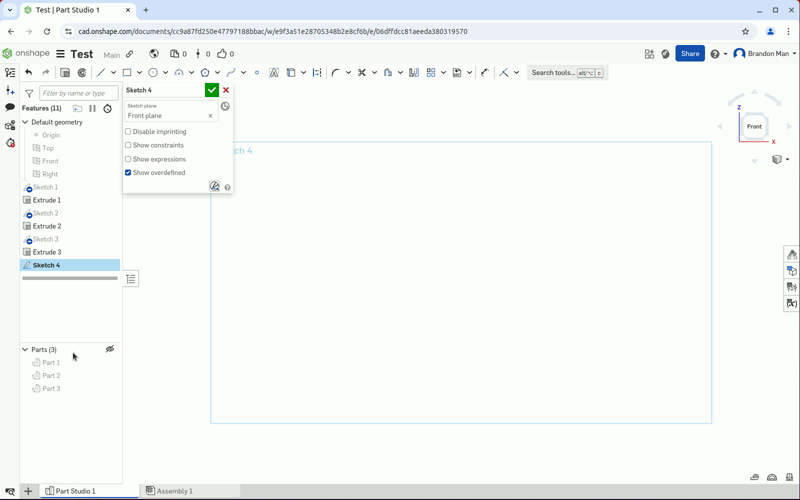
key(l)
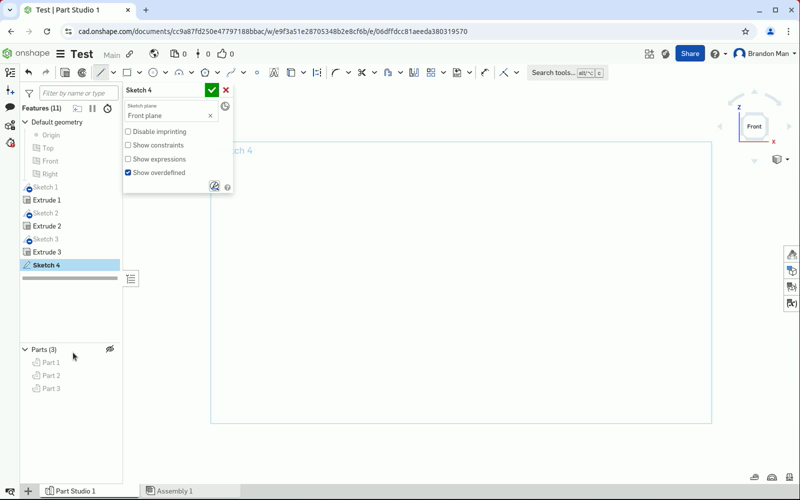
key_down(shift)
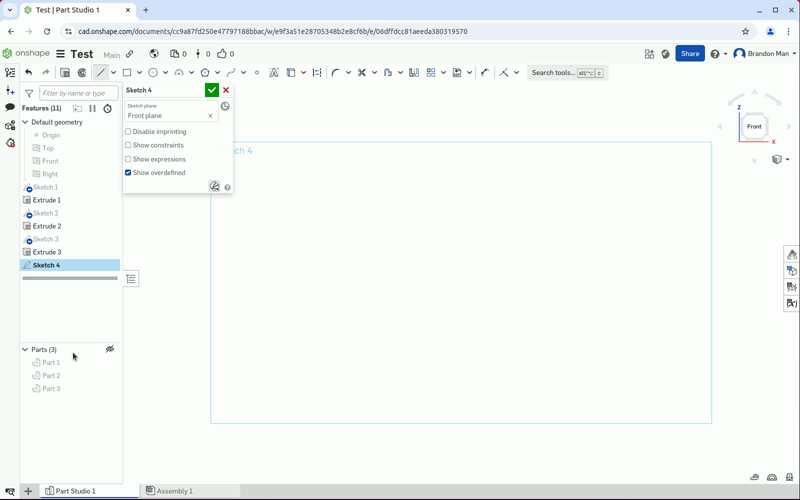
mouse_move(348, 300)
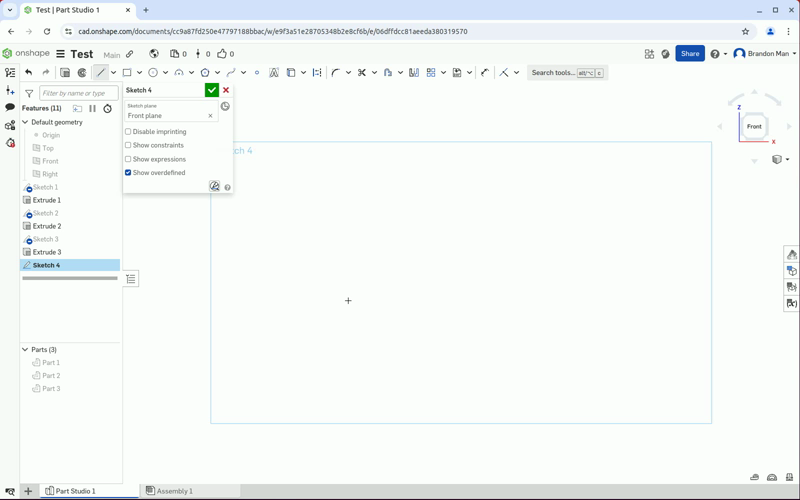
click(348, 300)
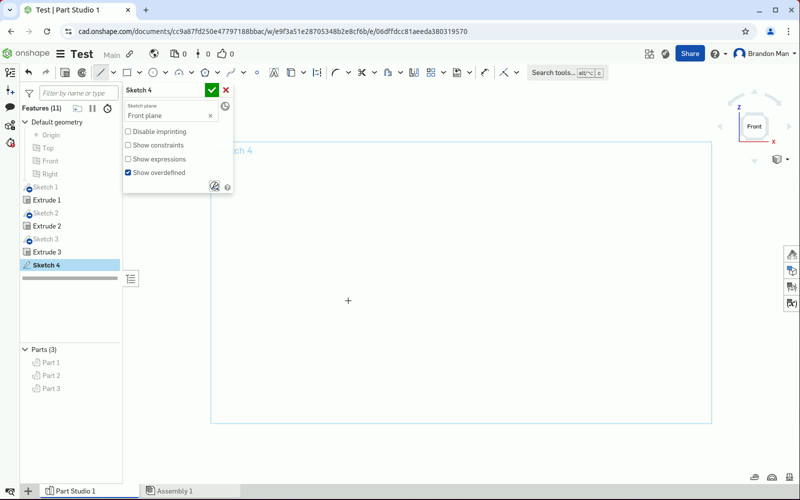
key_up(shift)
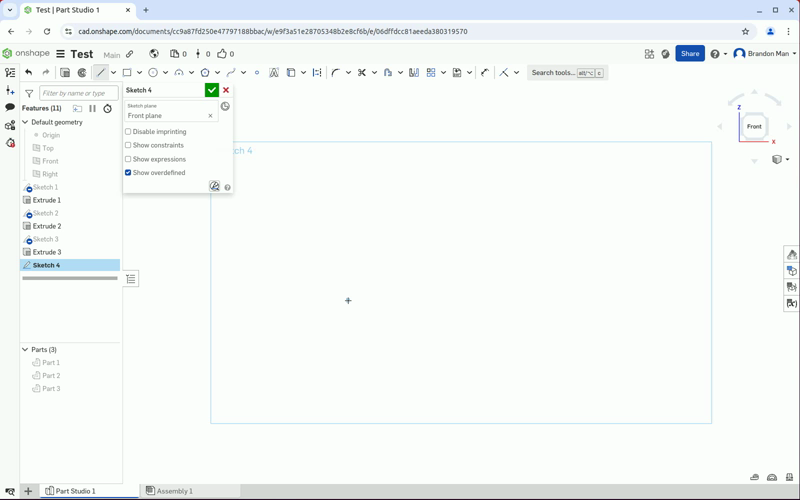
key_down(shift)
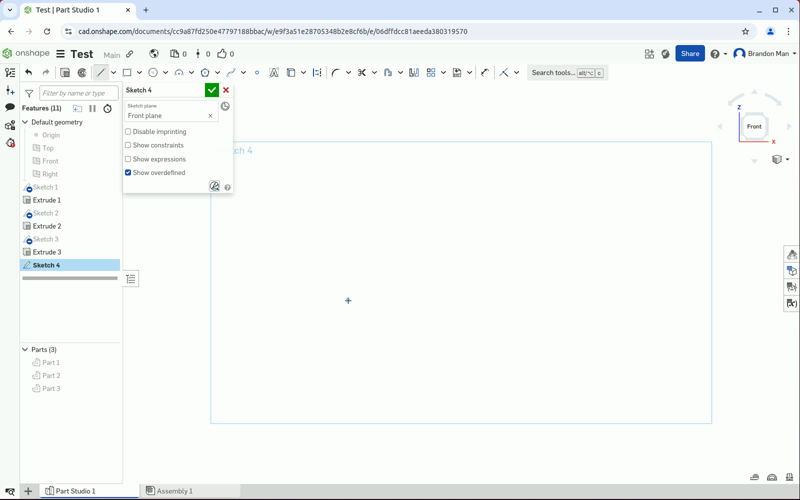
mouse_move(431, 300)
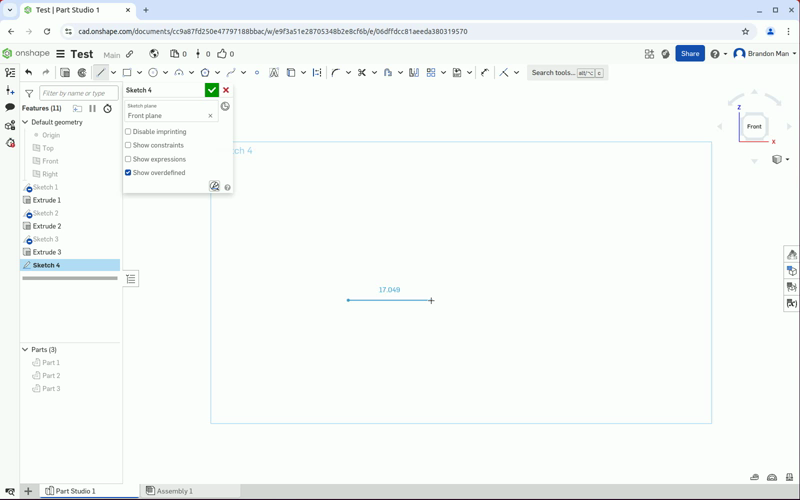
click(431, 300)
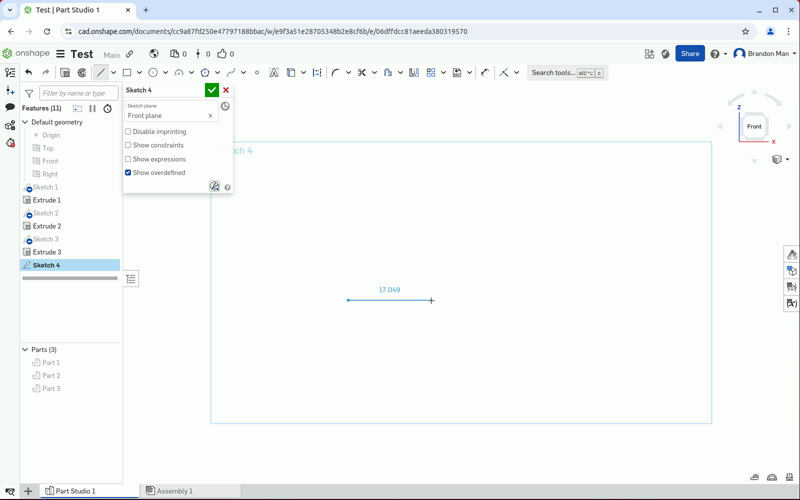
key_up(shift)
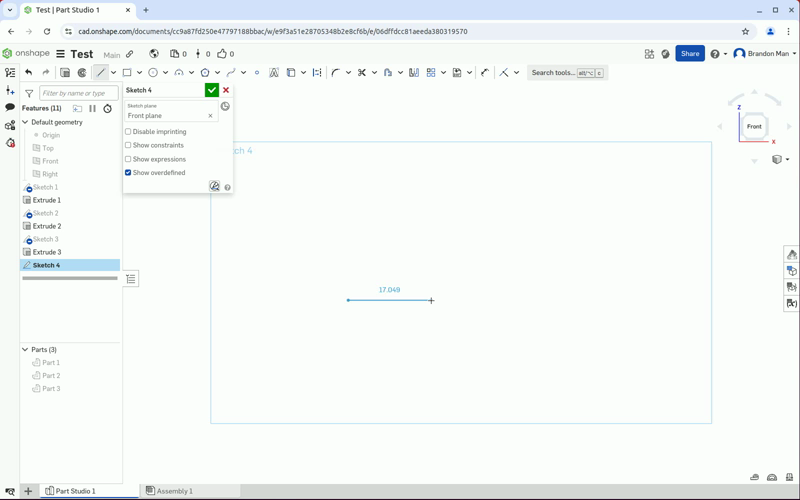
key_down(shift)
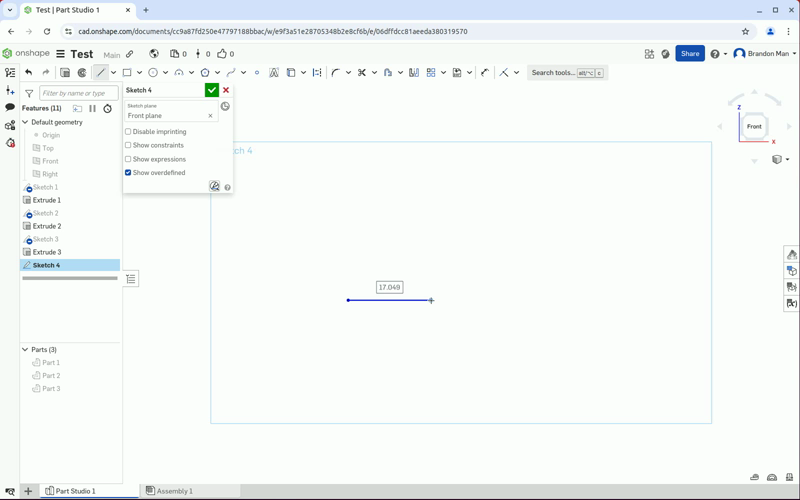
mouse_move(461, 300)
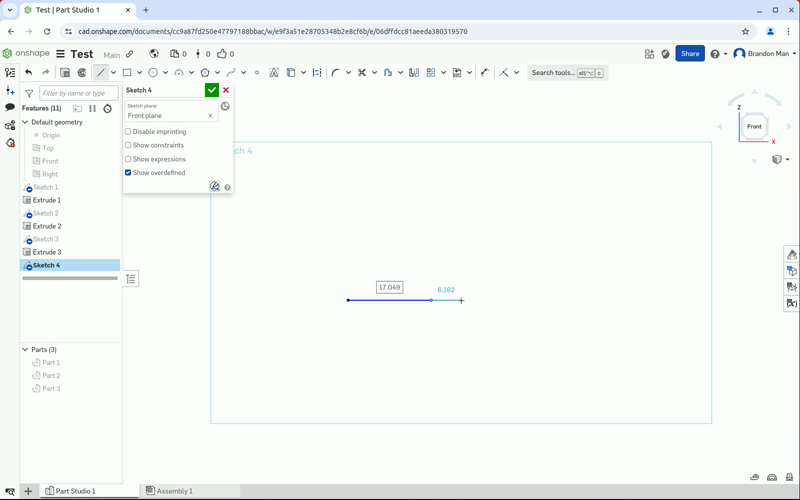
mouse_move(431, 264)
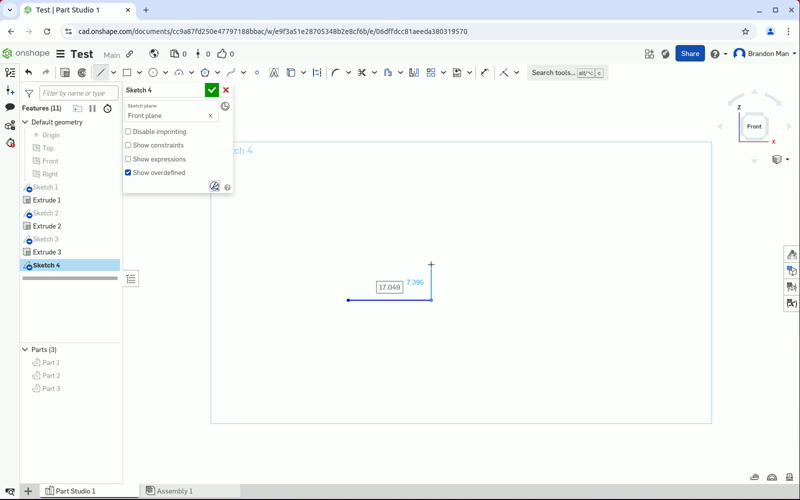
click(431, 264)
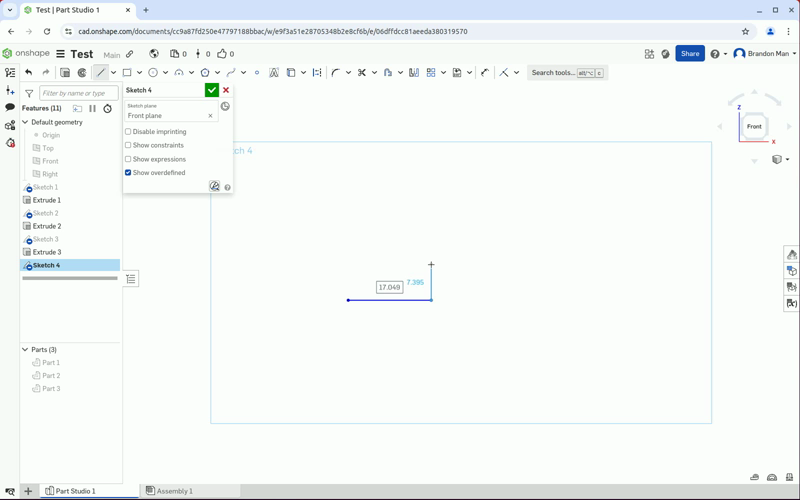
key_up(shift)
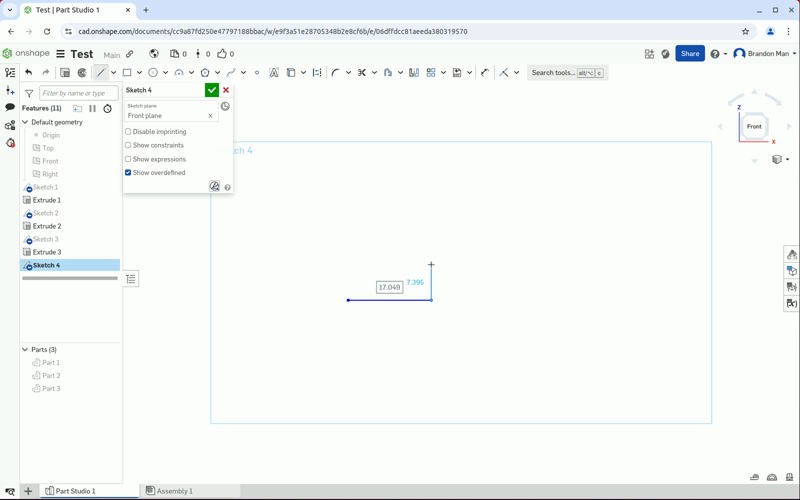
key_down(shift)
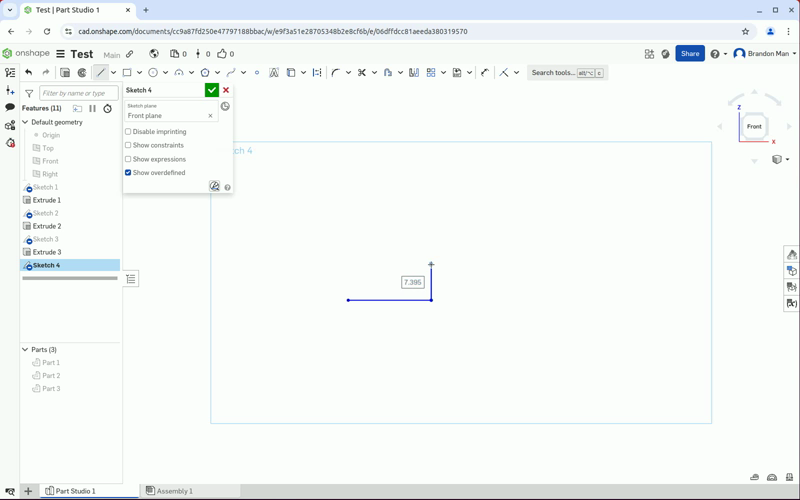
mouse_move(461, 264)
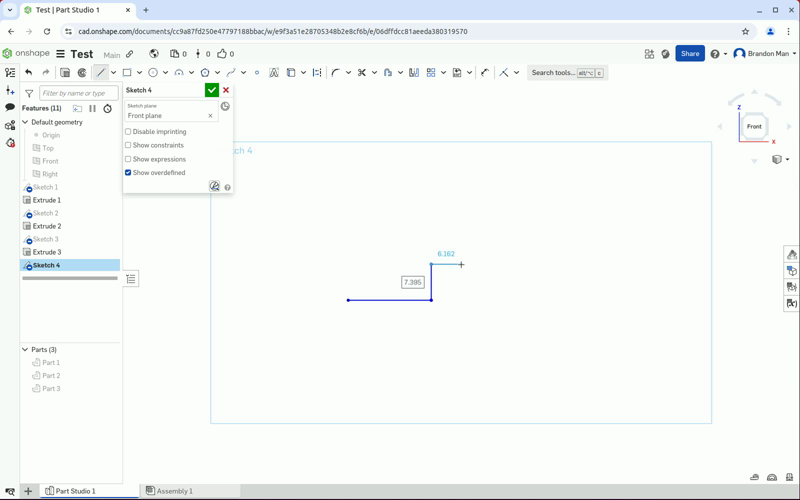
mouse_move(490, 264)
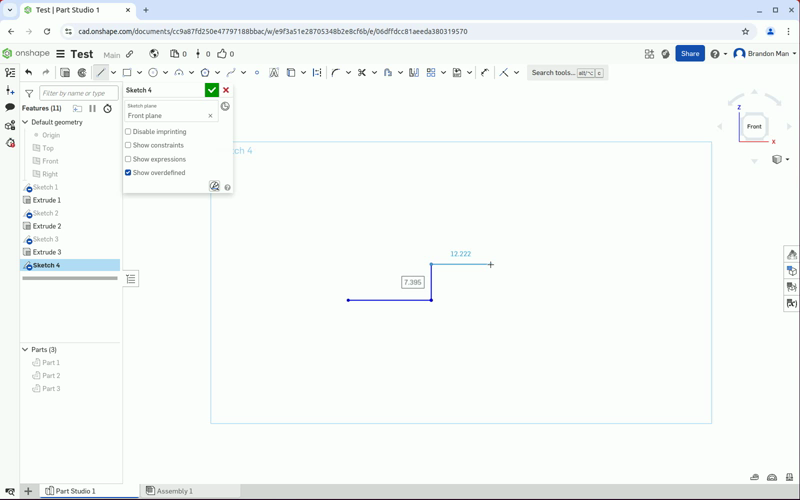
click(490, 264)
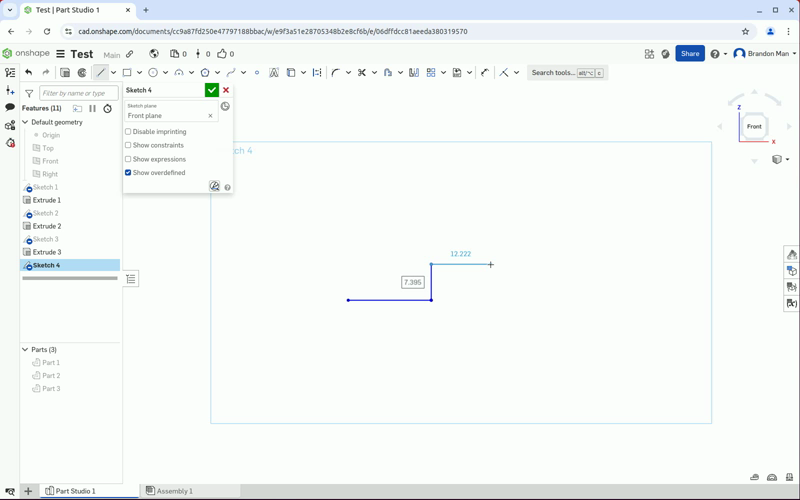
key_up(shift)
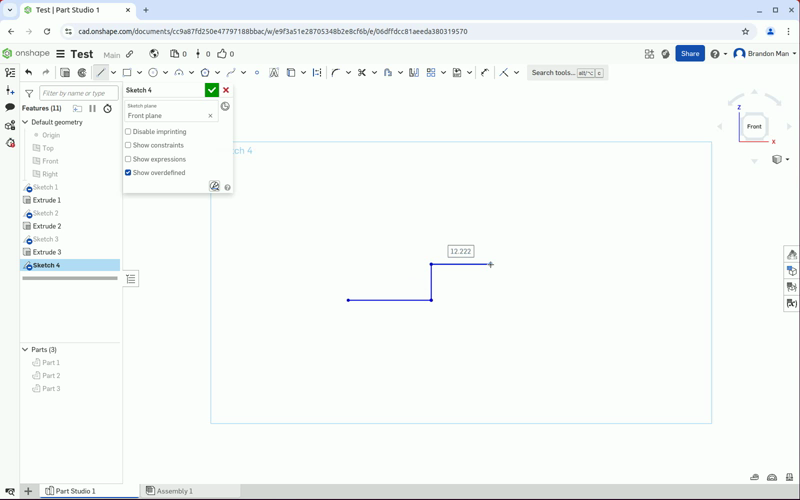
key_down(shift)
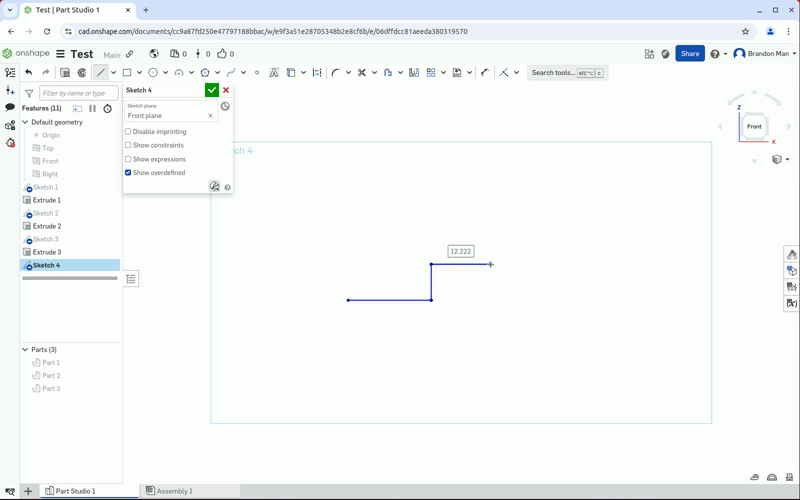
mouse_move(520, 264)
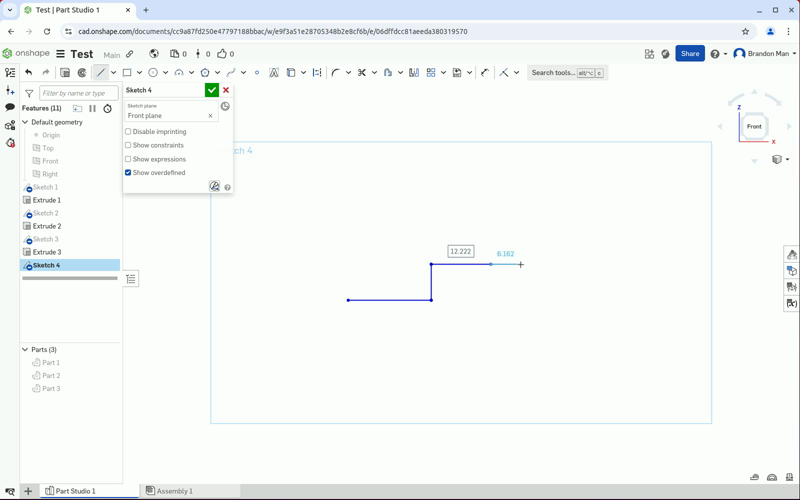
mouse_move(490, 283)
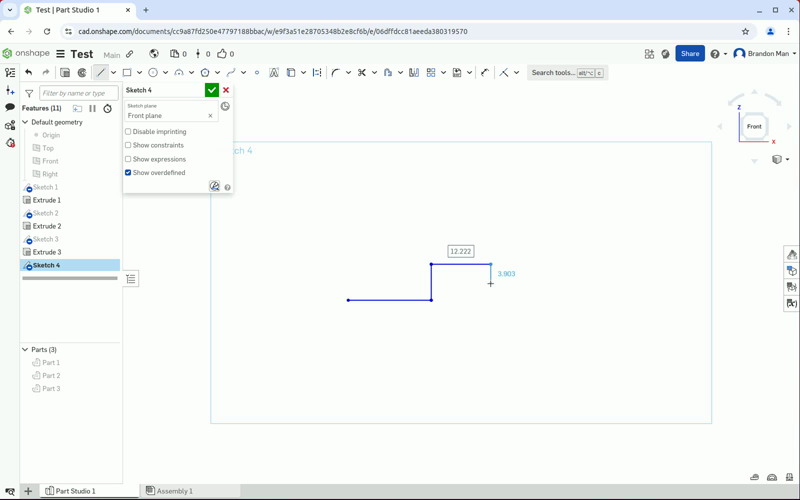
click(490, 283)
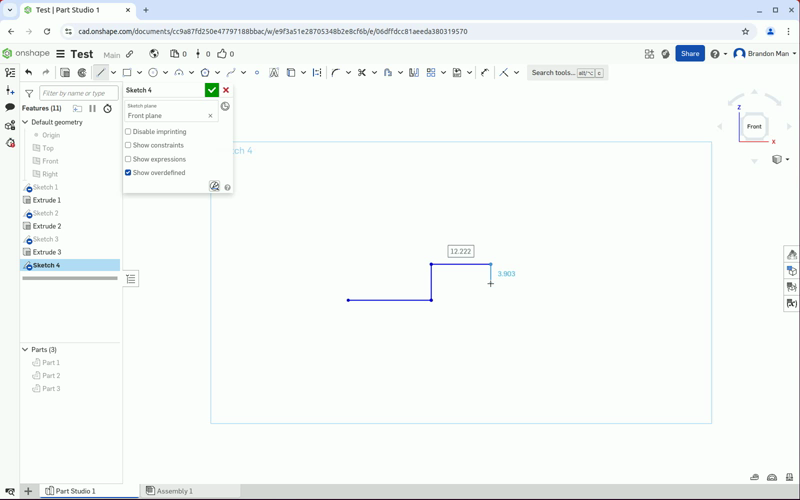
key_up(shift)
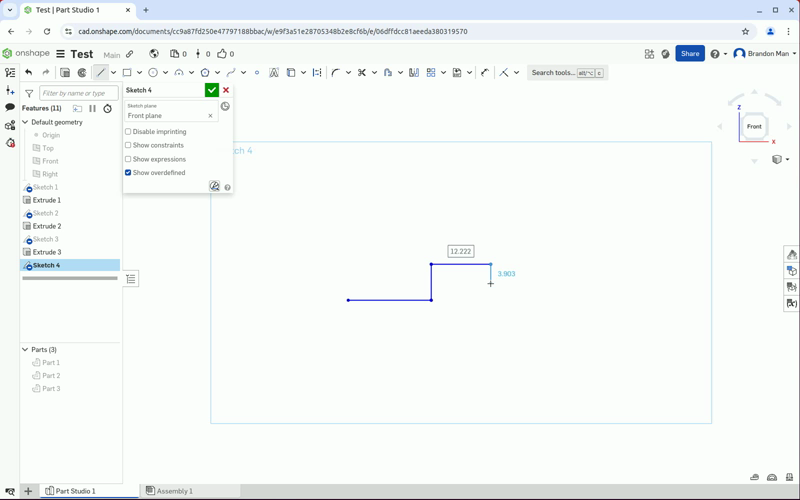
key_down(shift)
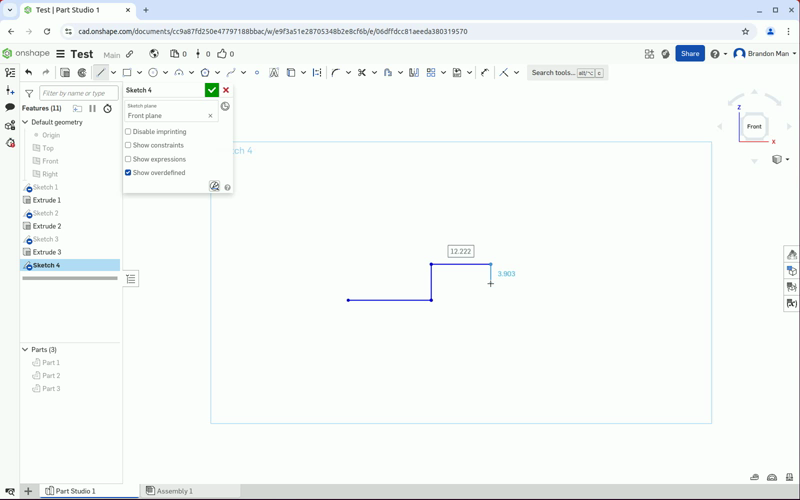
mouse_move(520, 283)
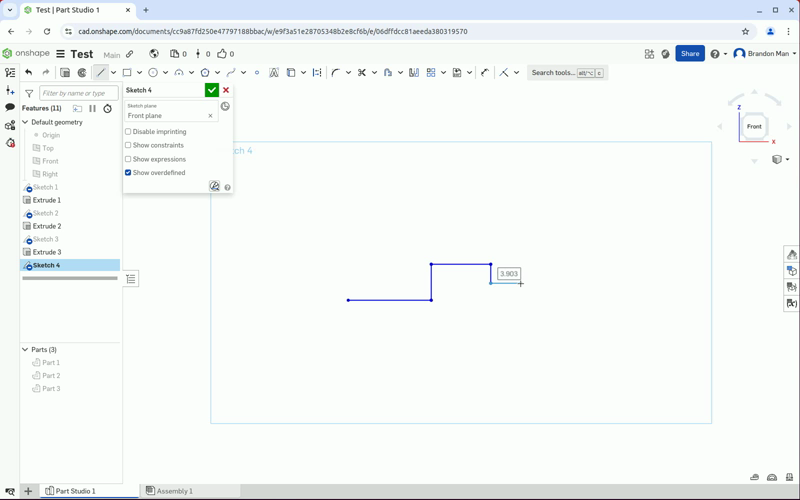
mouse_move(490, 300)
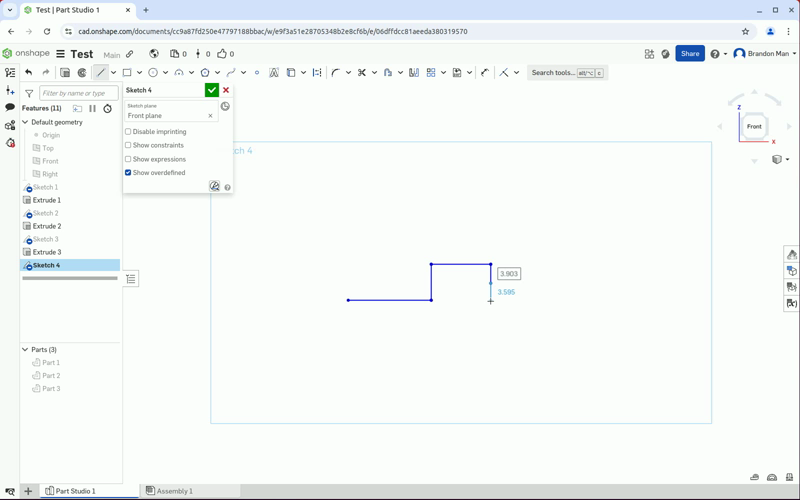
click(490, 300)
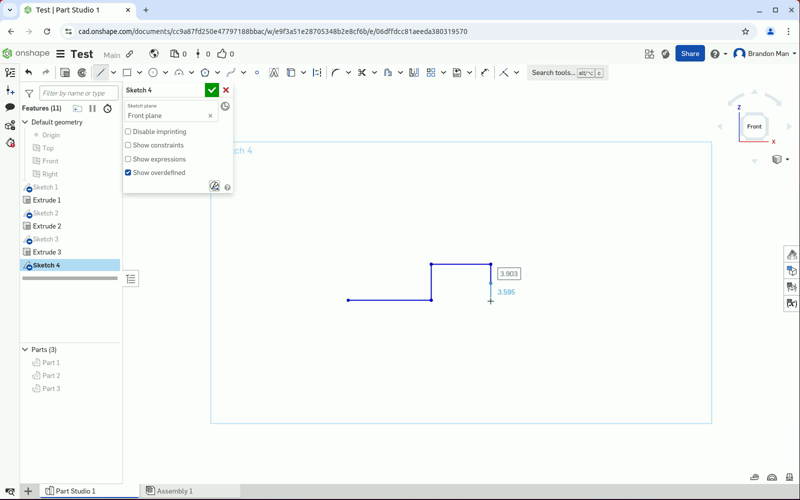
key_up(shift)
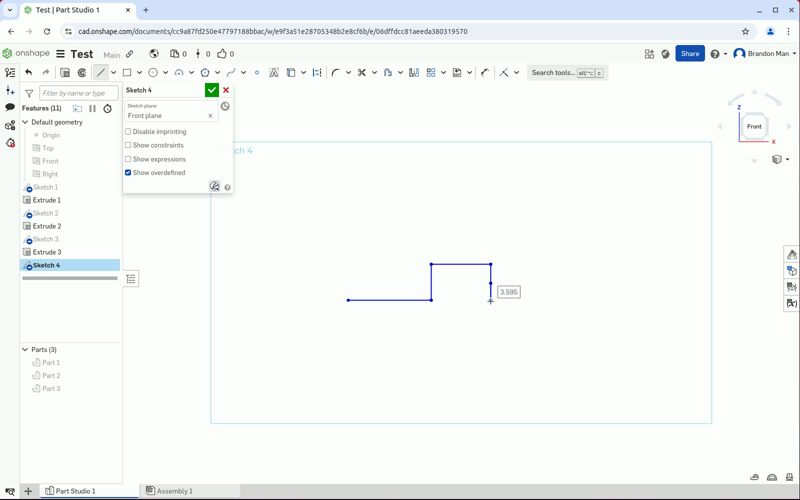
key_down(shift)
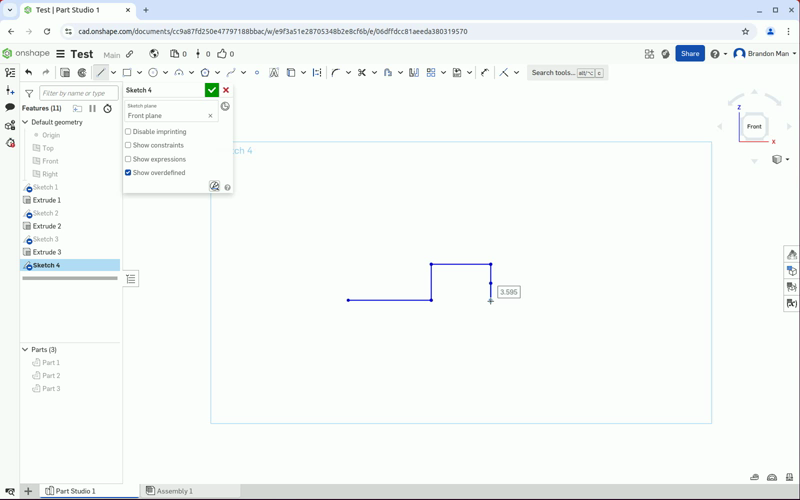
mouse_move(520, 300)
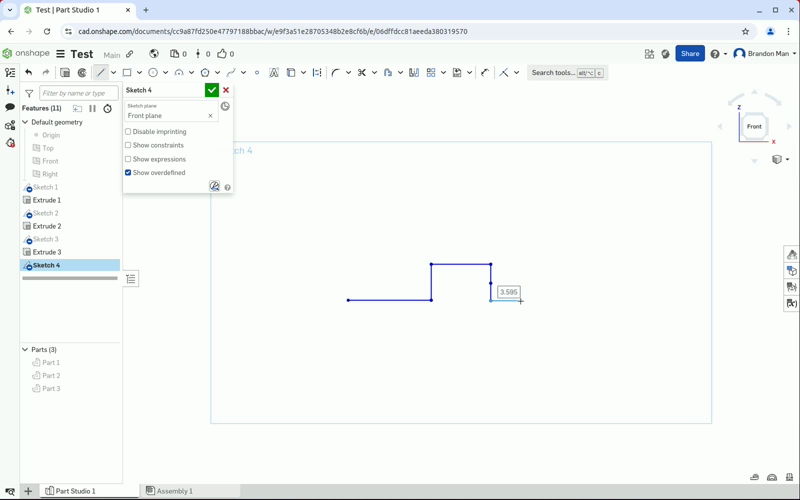
mouse_move(513, 300)
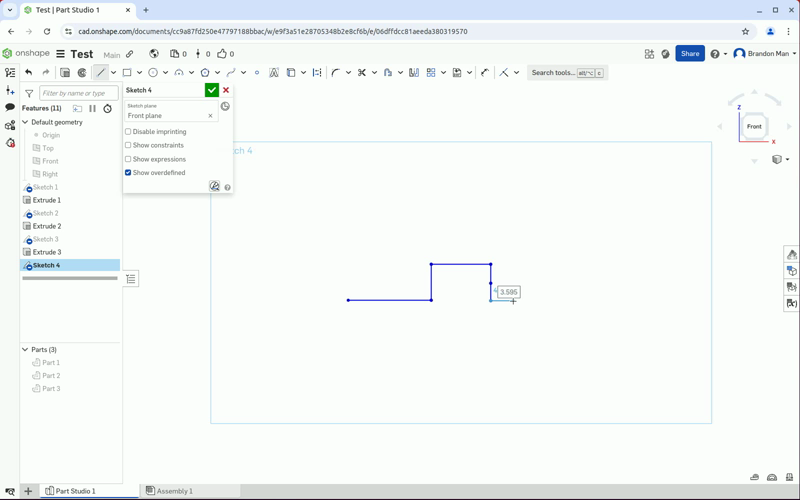
click(513, 300)
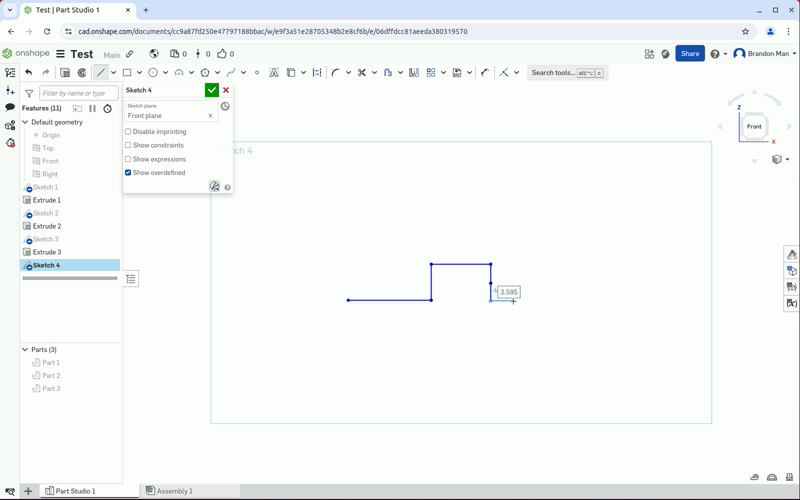
key_up(shift)
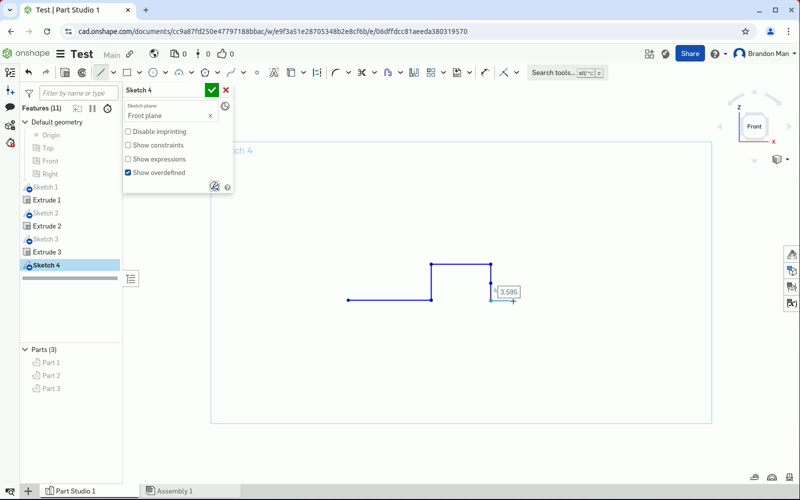
key_down(shift)
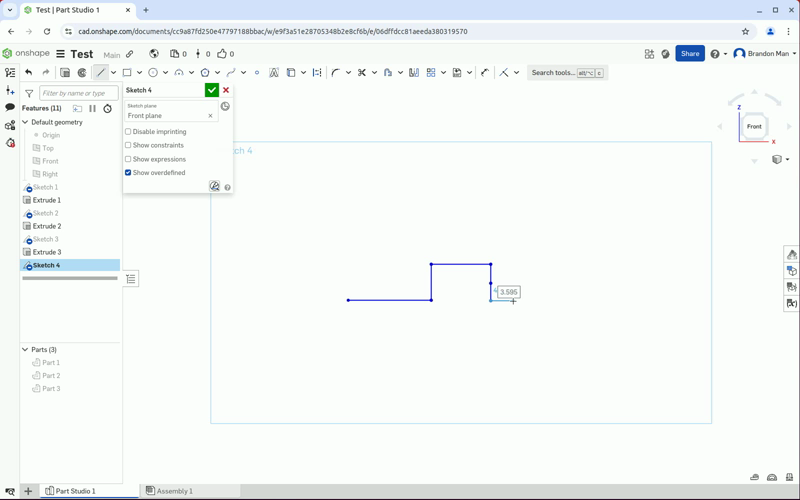
mouse_move(513, 232)
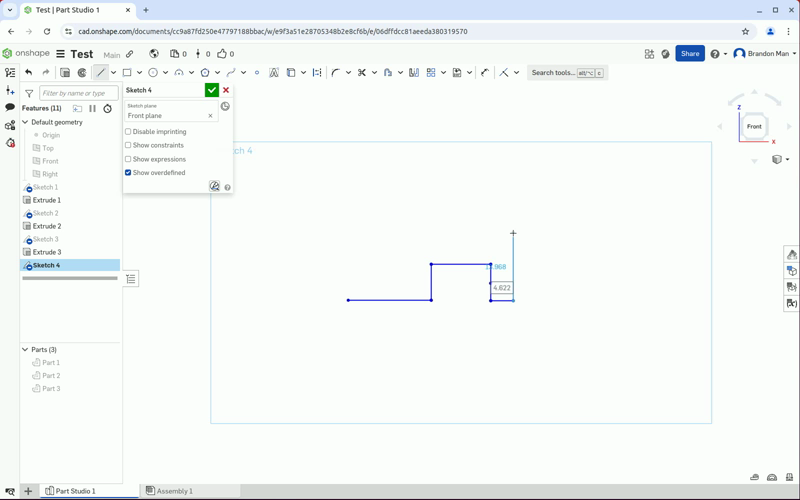
click(513, 232)
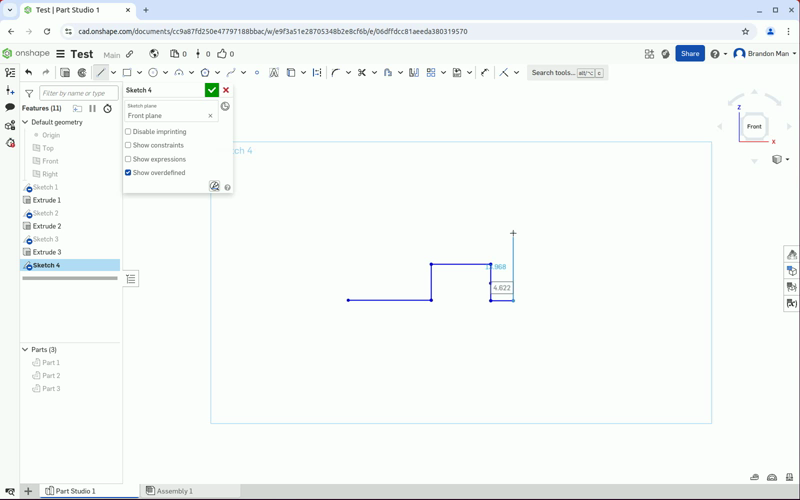
key_up(shift)
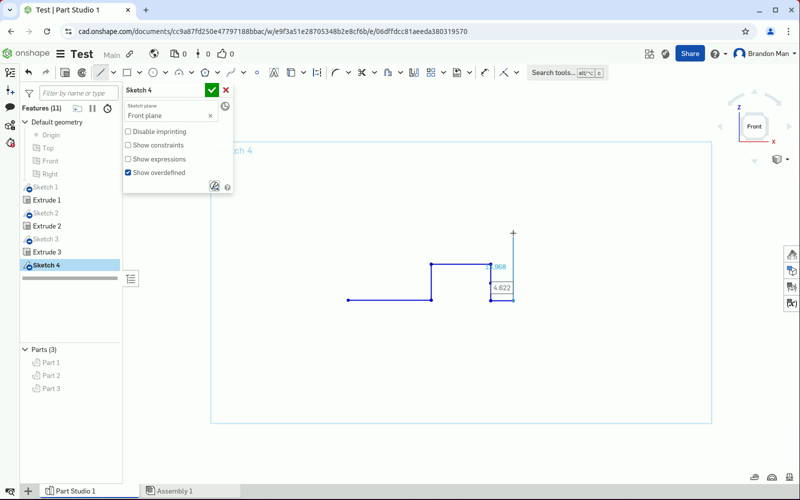
key_down(shift)
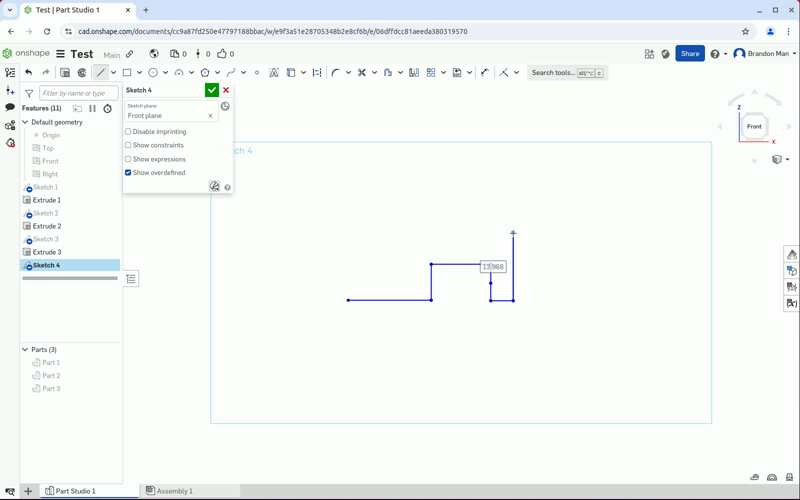
mouse_move(348, 232)
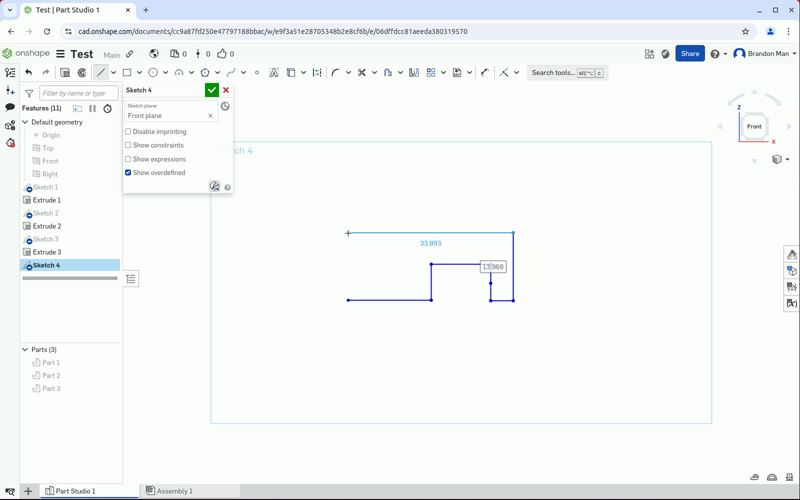
click(348, 232)
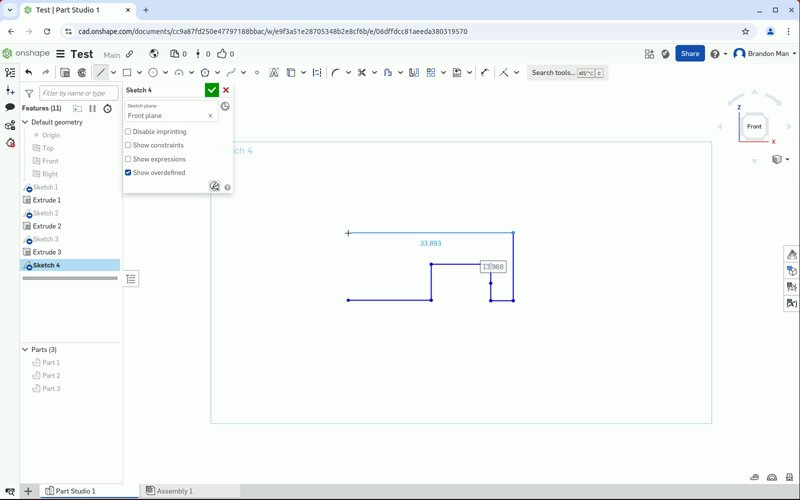
key_up(shift)
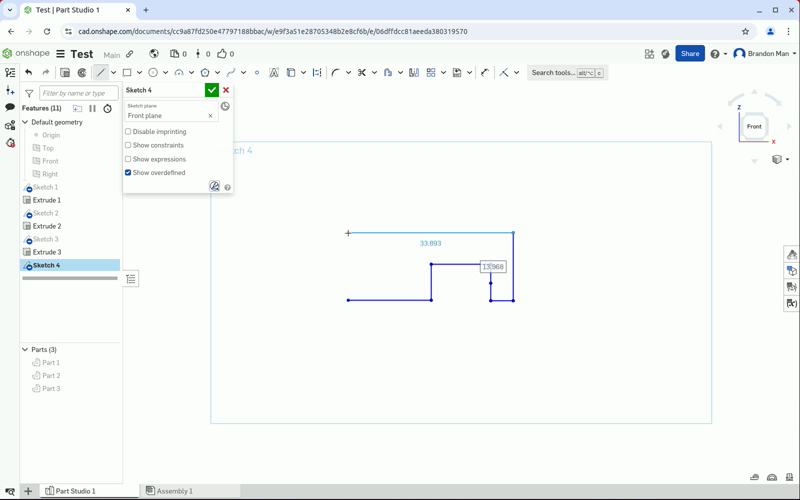
key_down(shift)
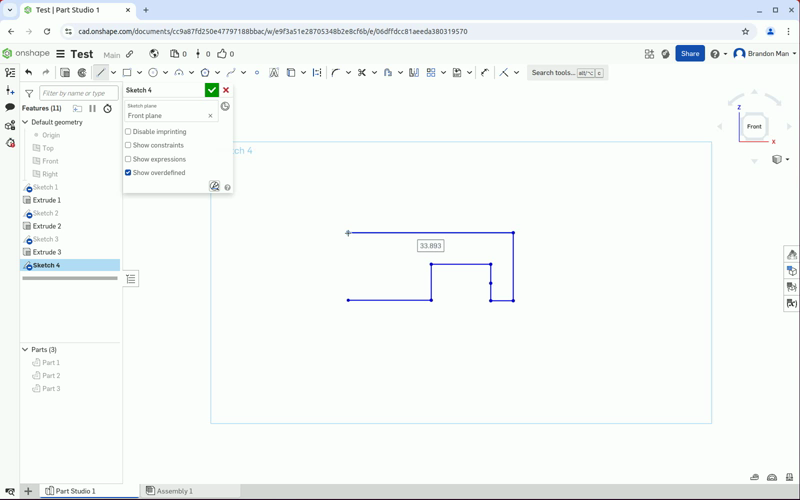
mouse_move(348, 300)
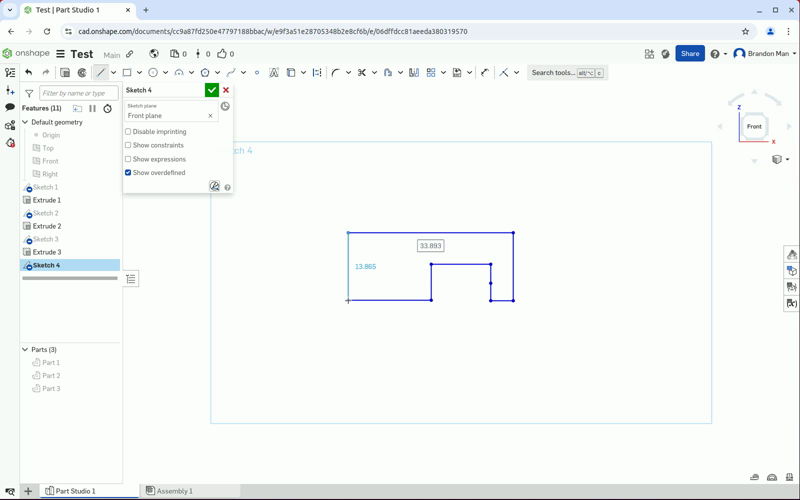
key_up(shift)
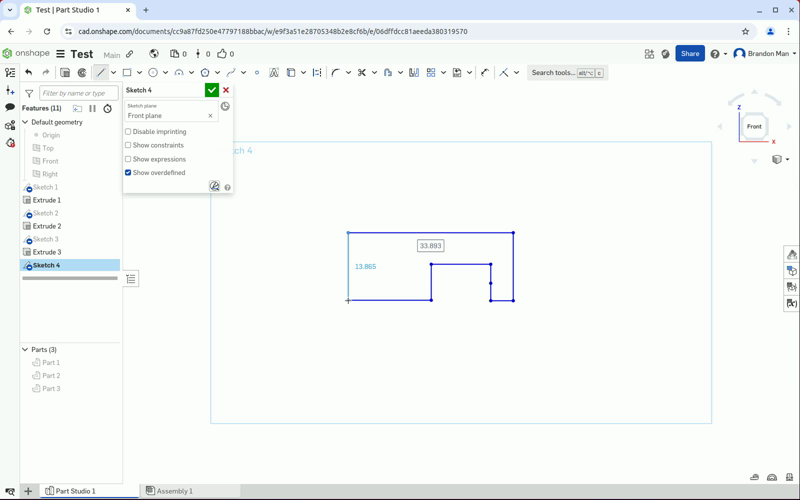
click(348, 300)
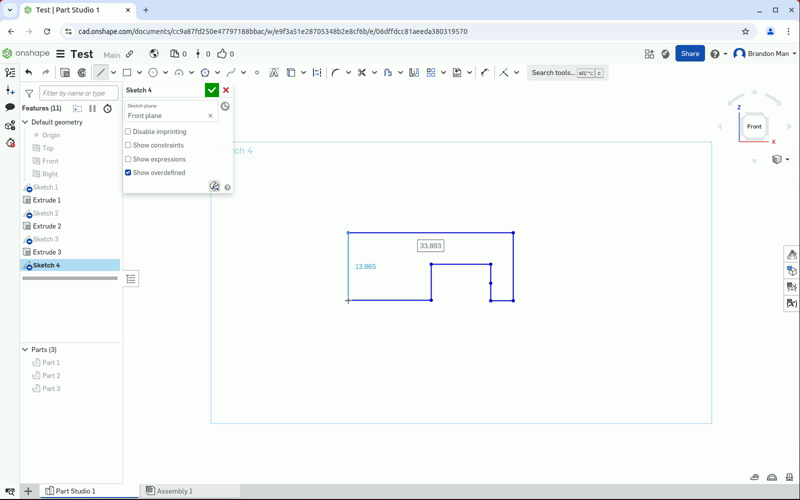
key(esc)
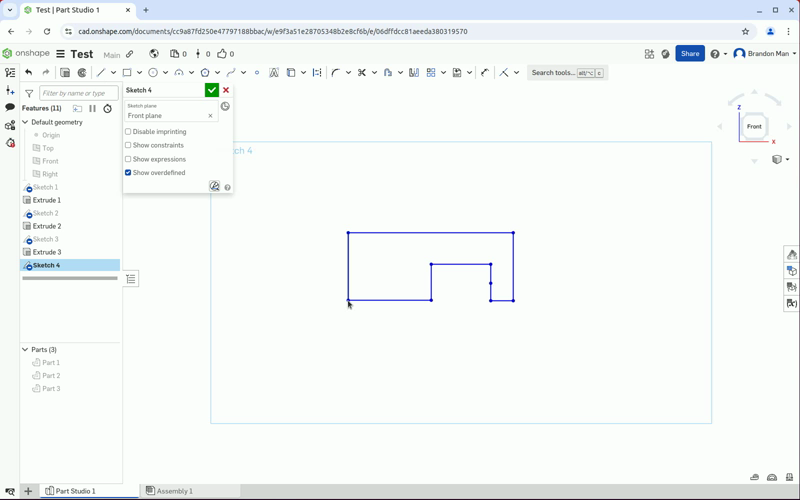
mouse_move(368, 250)
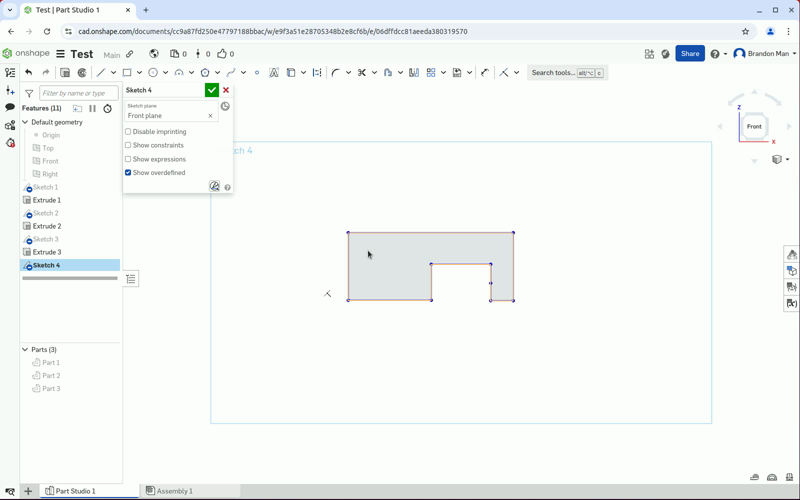
click(368, 250)
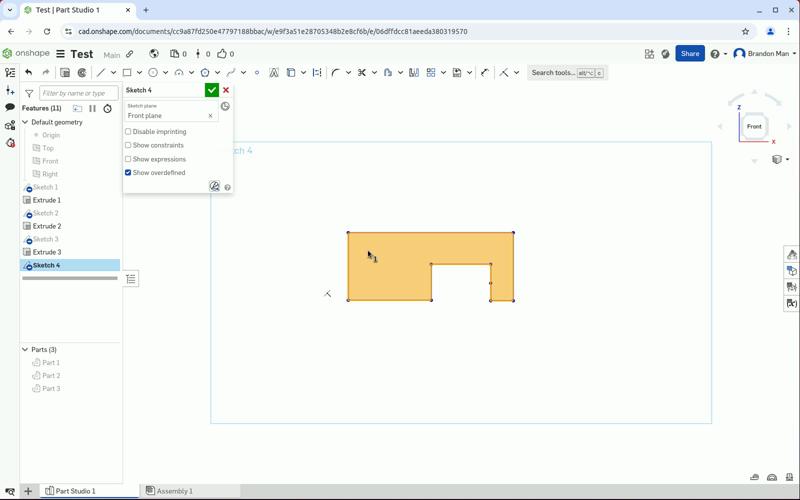
mouse_move(73, 352)
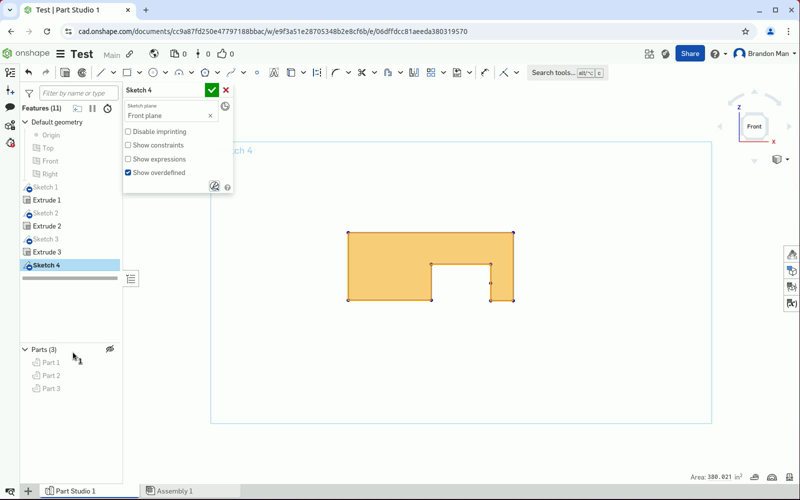
key(shift+y)
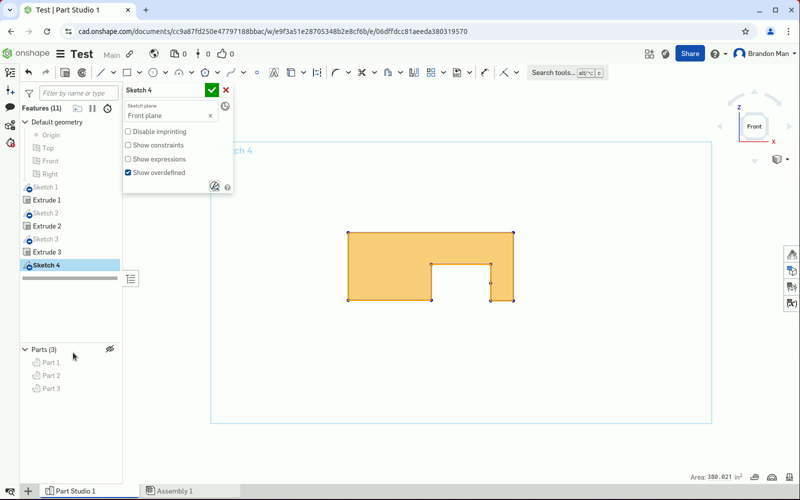
key(shift+e)
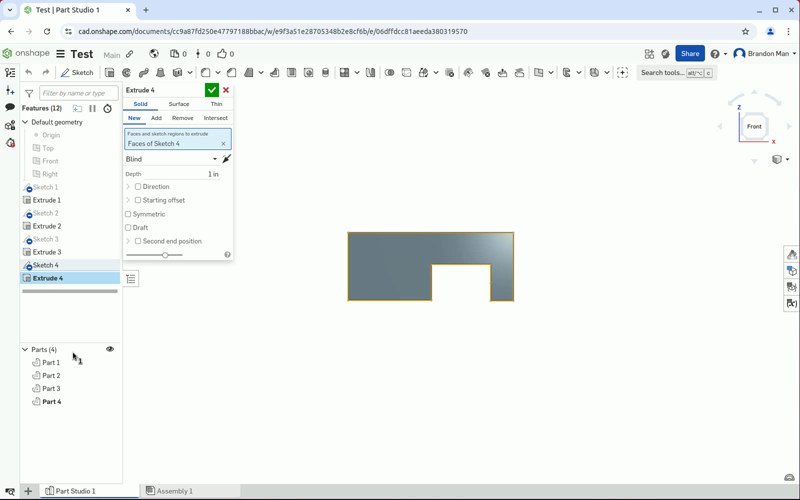
mouse_move(143, 106)
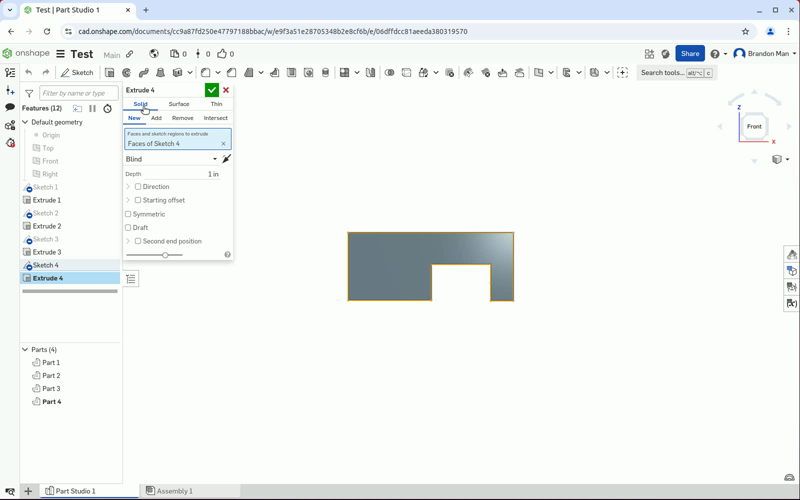
click(143, 106)
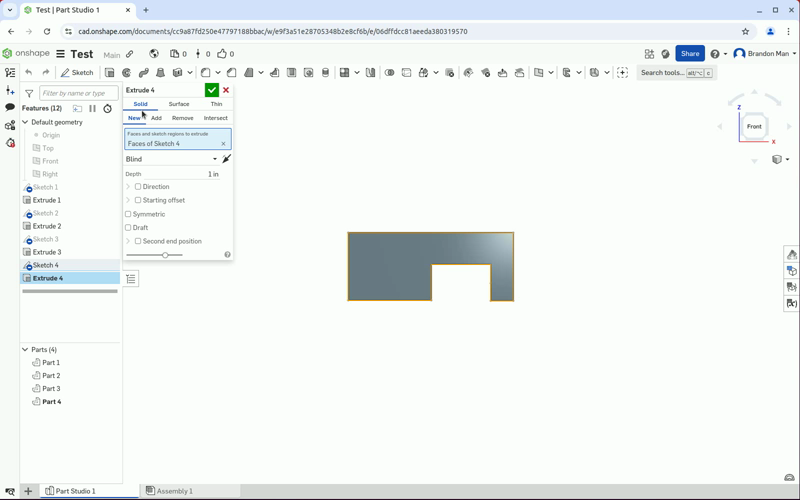
mouse_move(137, 120)
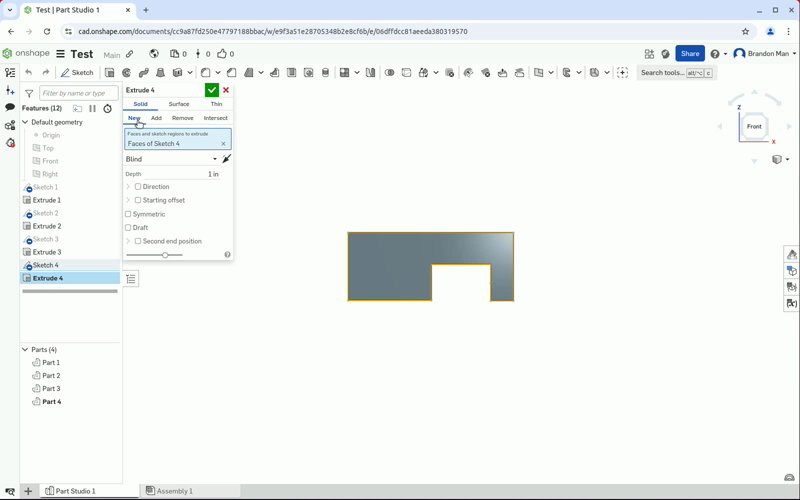
click(137, 120)
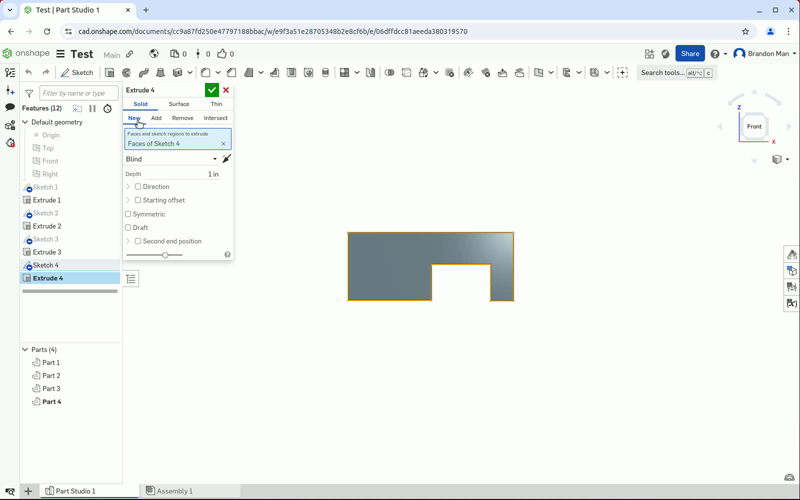
key(tab, 4)
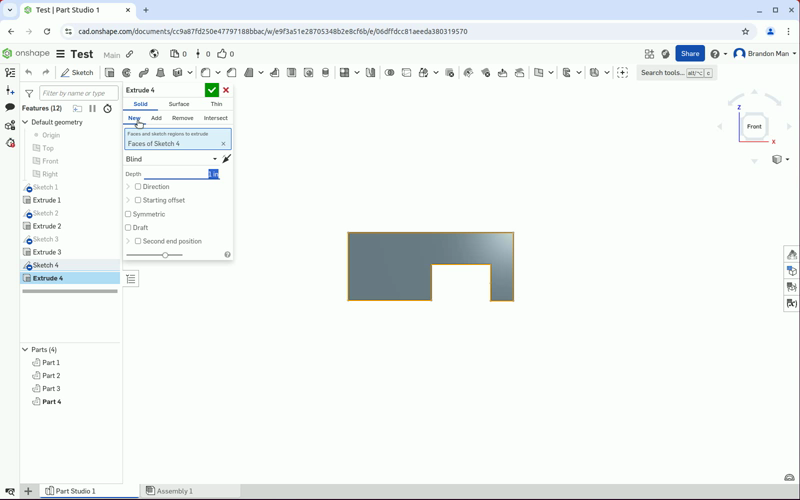
text(1.444)
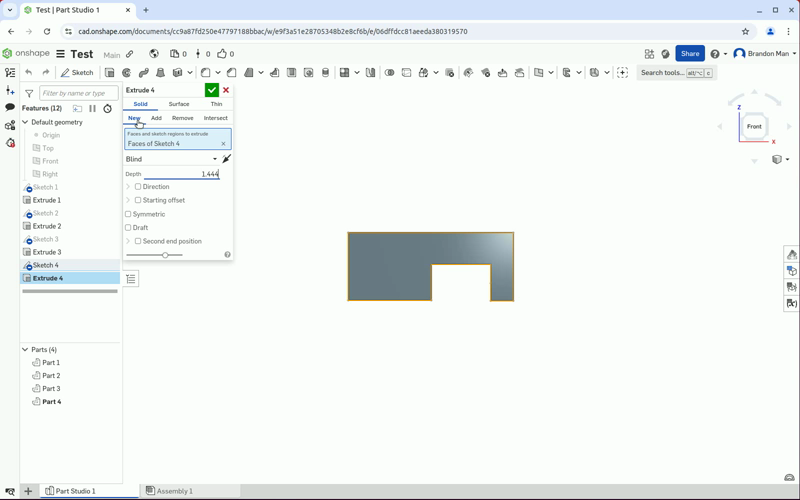
key(enter)
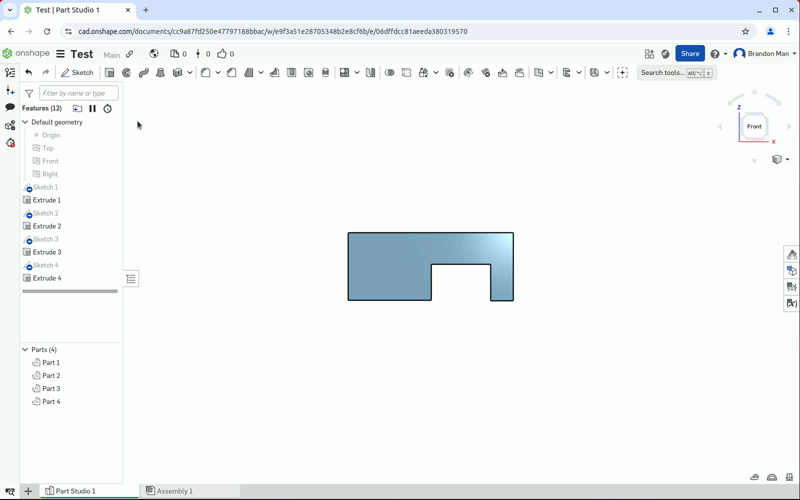
key(shift+h)
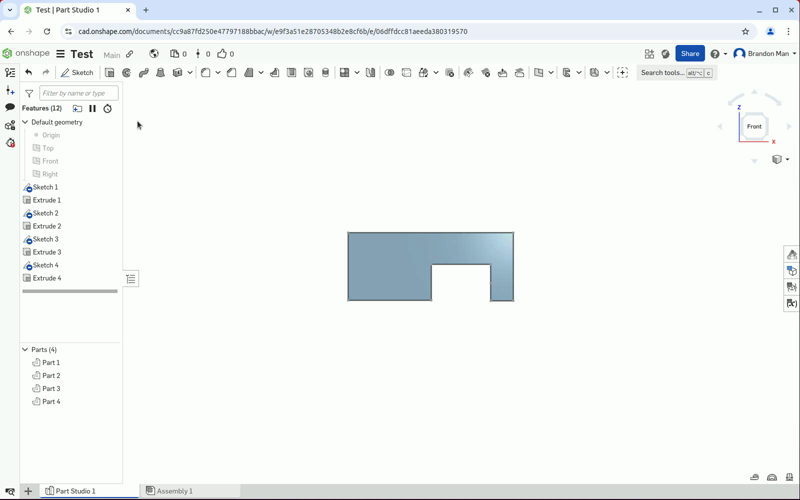
key(shift+h)
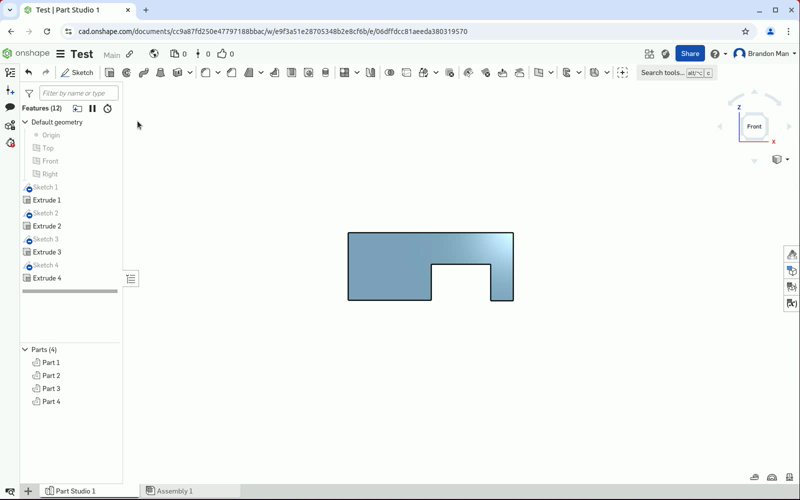
mouse_move(73, 189)
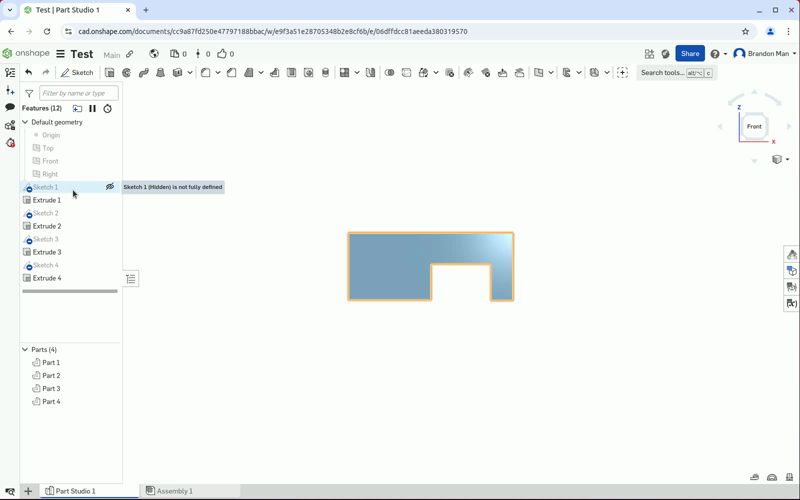
click(73, 189)
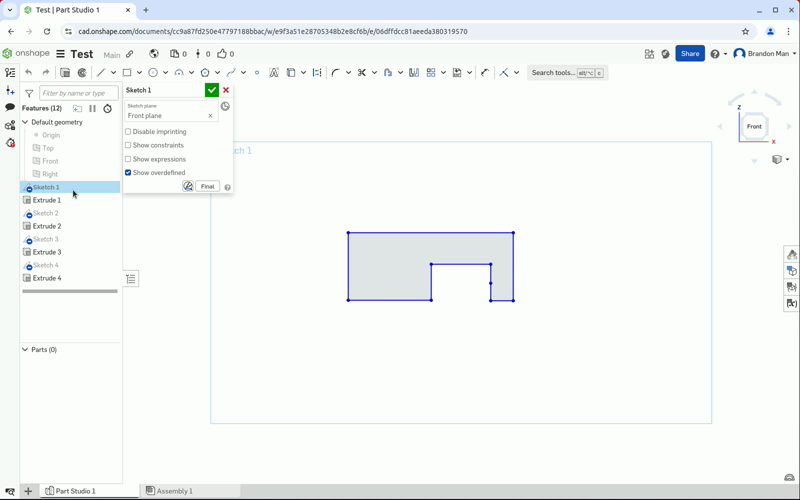
mouse_move(229, 92)
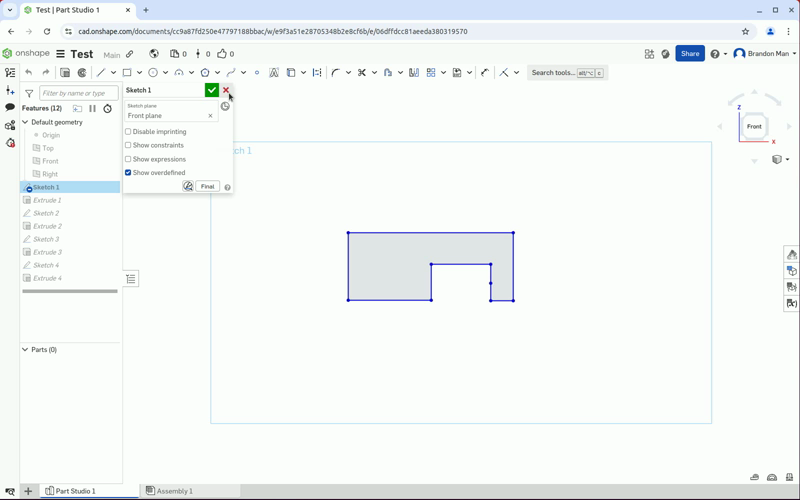
click(229, 92)
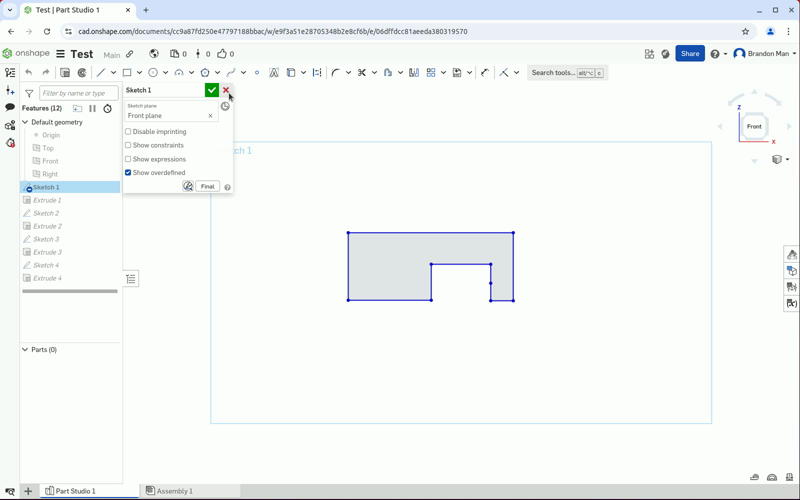
key(shift+s)
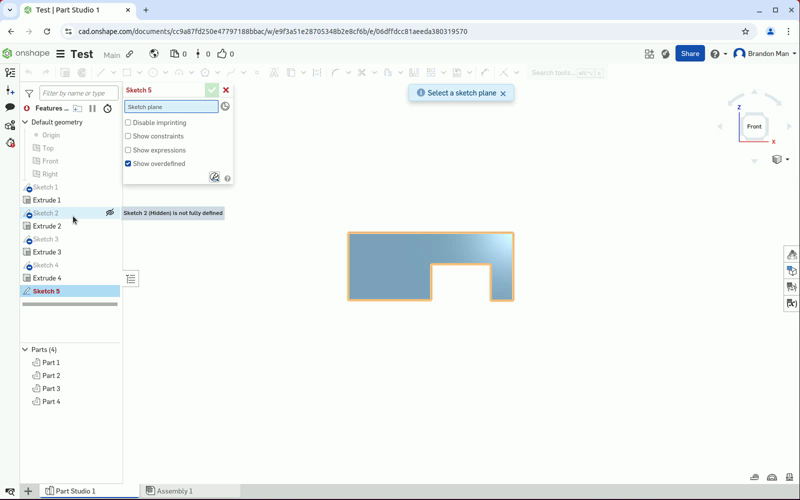
scroll(3)
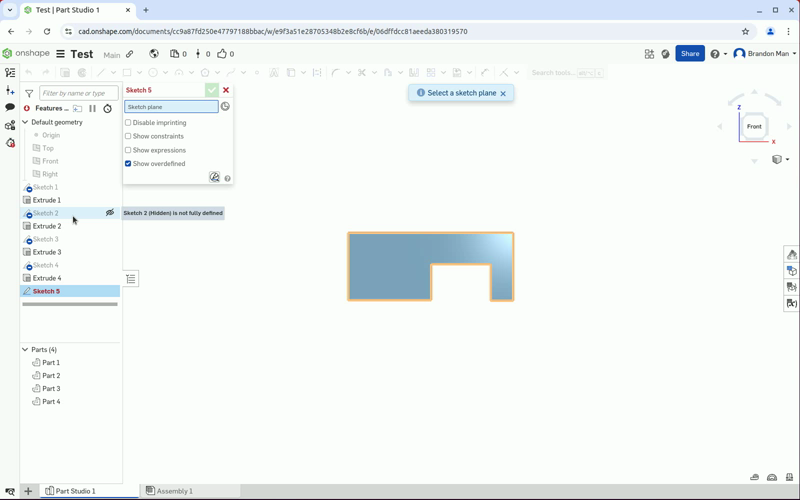
mouse_move(73, 163)
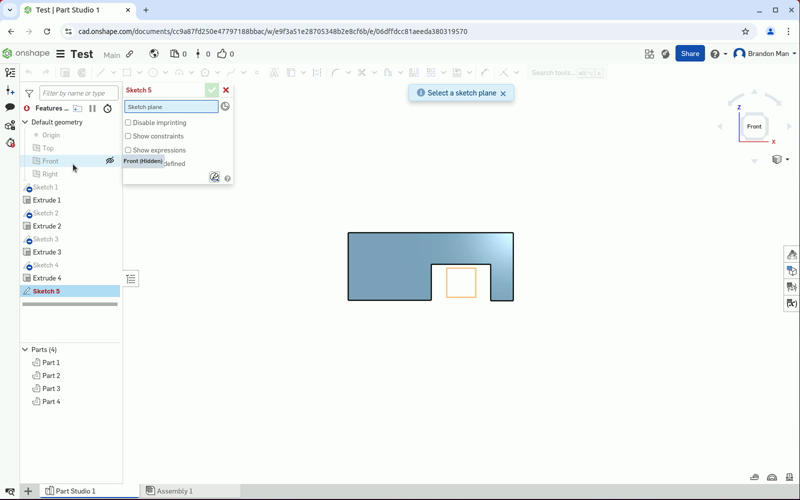
click(73, 163)
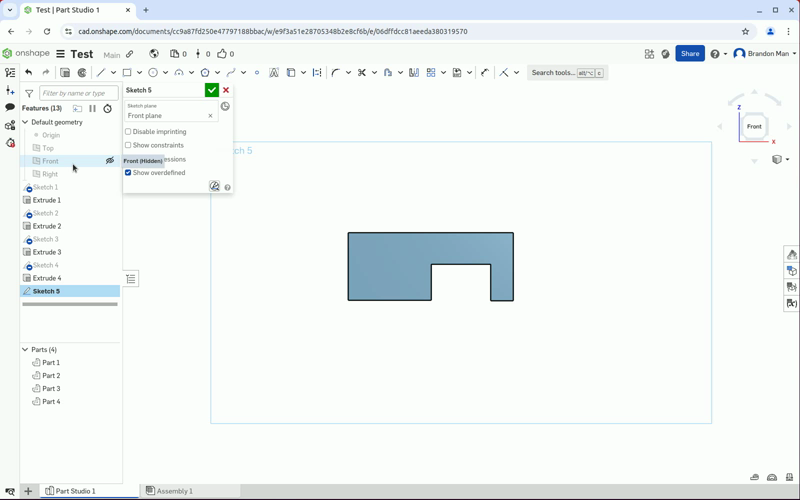
mouse_move(73, 352)
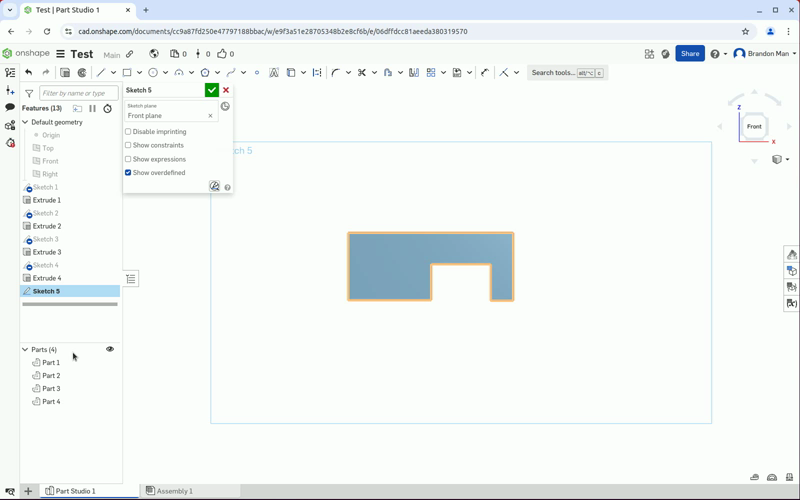
key(y)
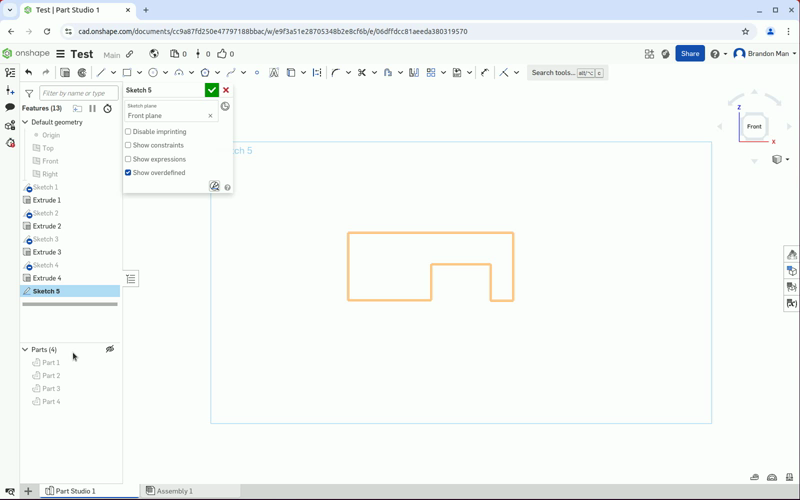
key(l)
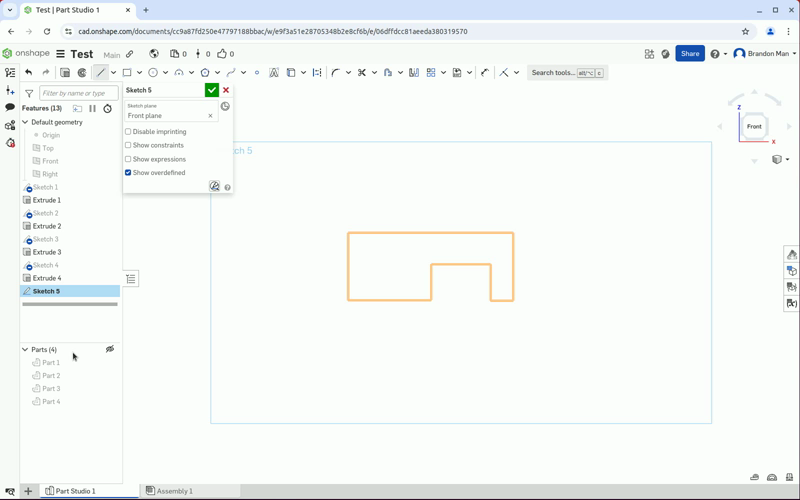
key_down(shift)
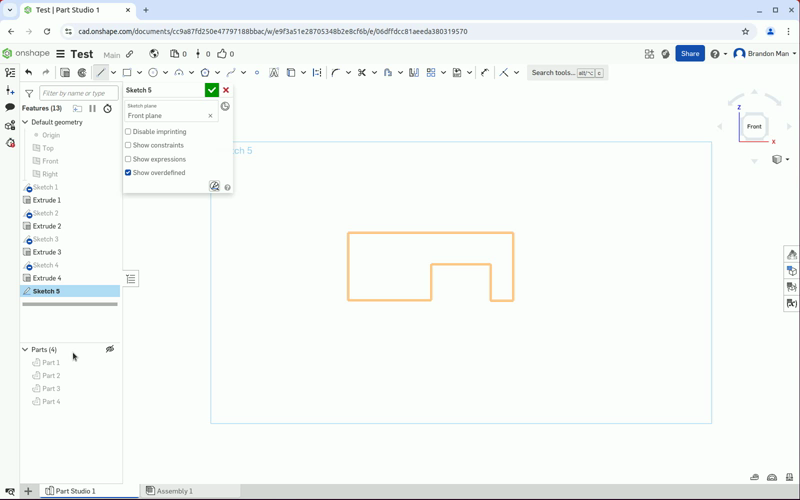
mouse_move(348, 300)
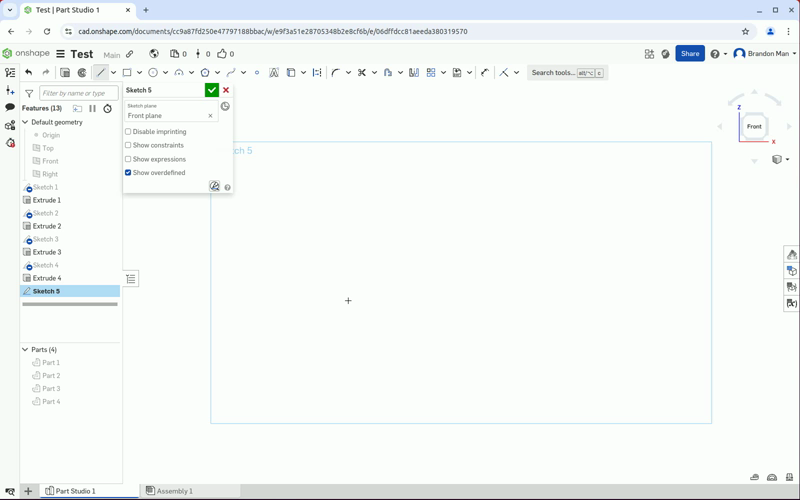
click(348, 300)
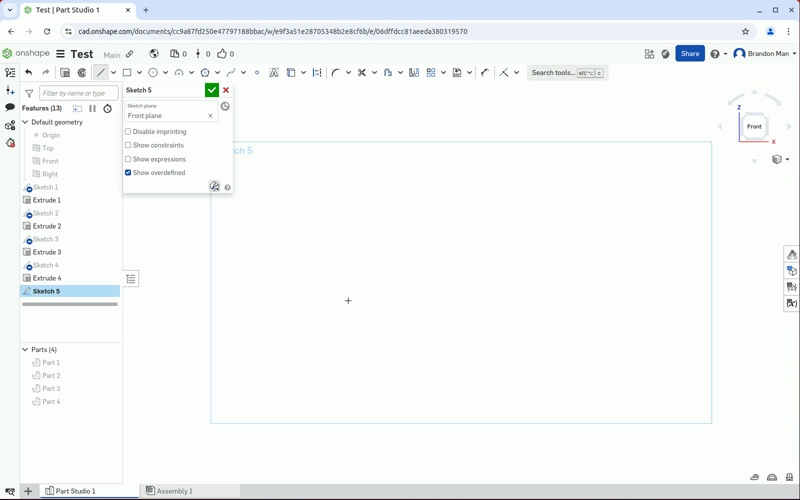
key_up(shift)
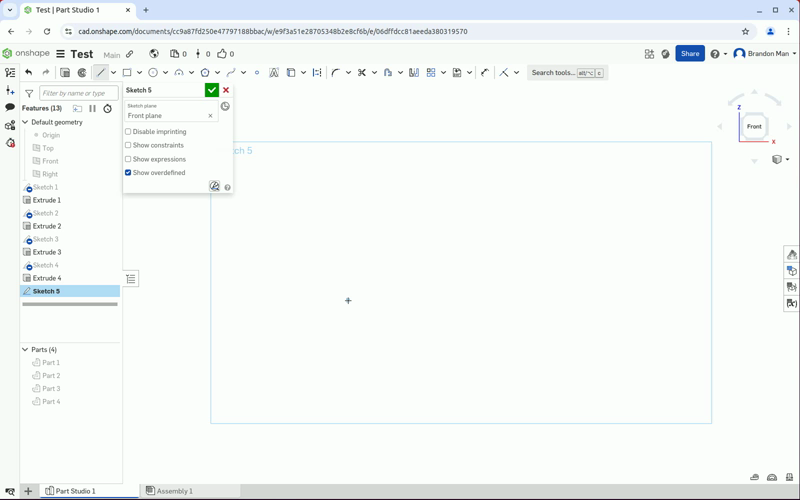
key_down(shift)
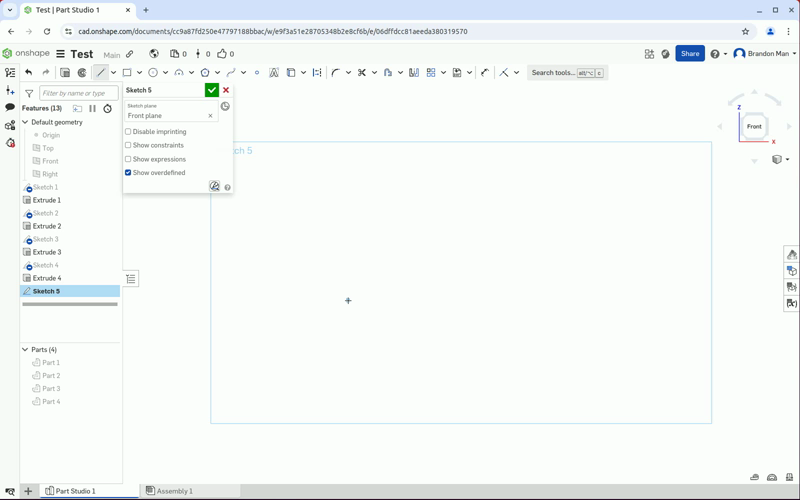
mouse_move(431, 300)
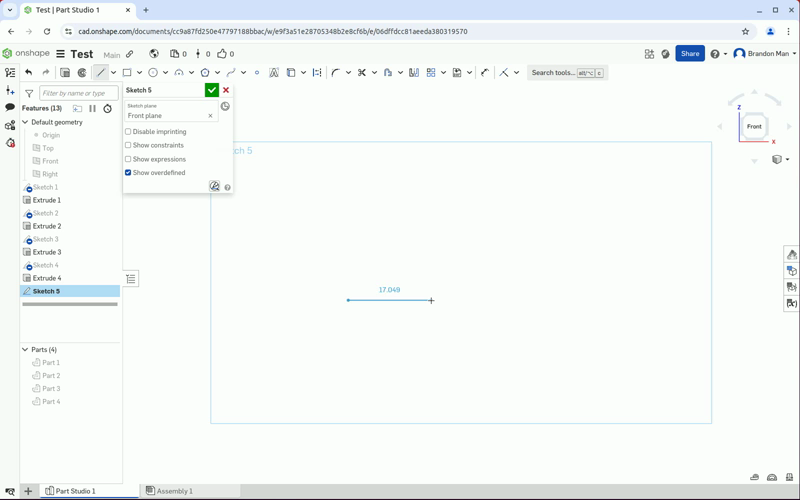
click(431, 300)
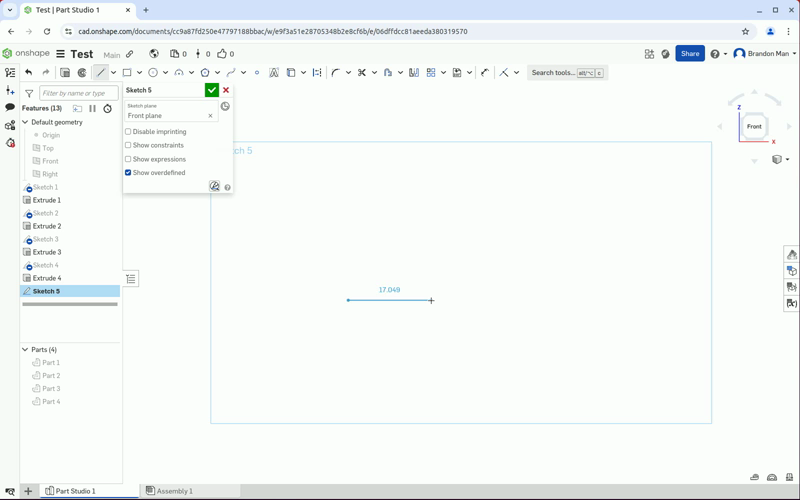
key_up(shift)
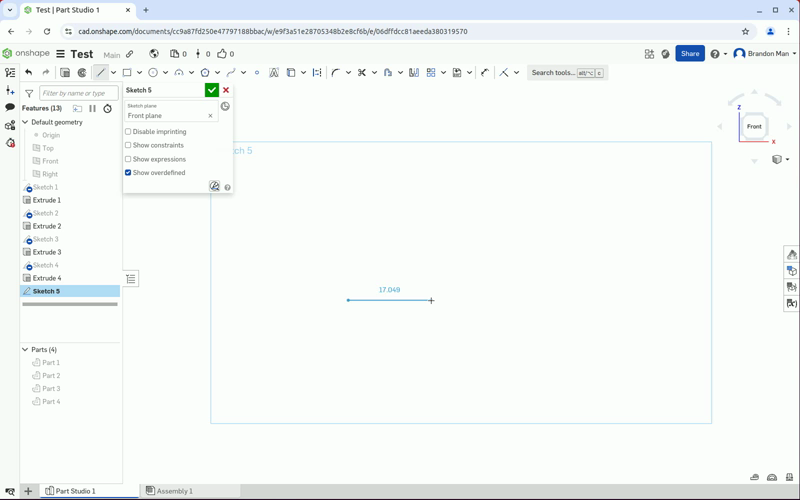
key_down(shift)
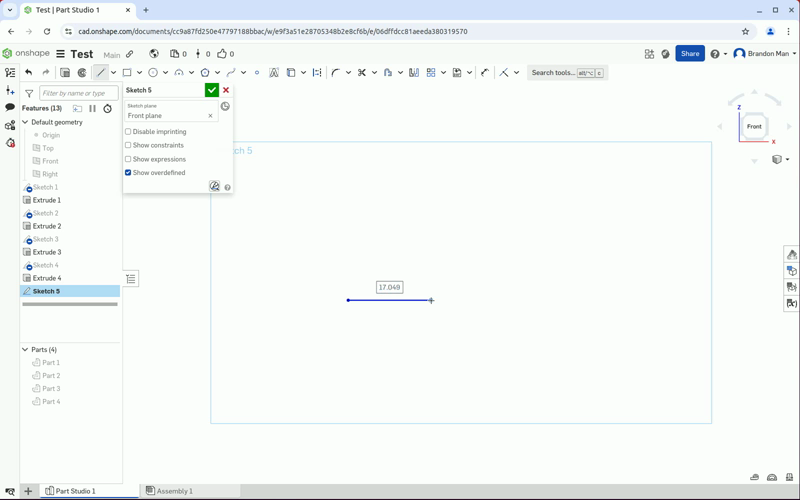
mouse_move(461, 300)
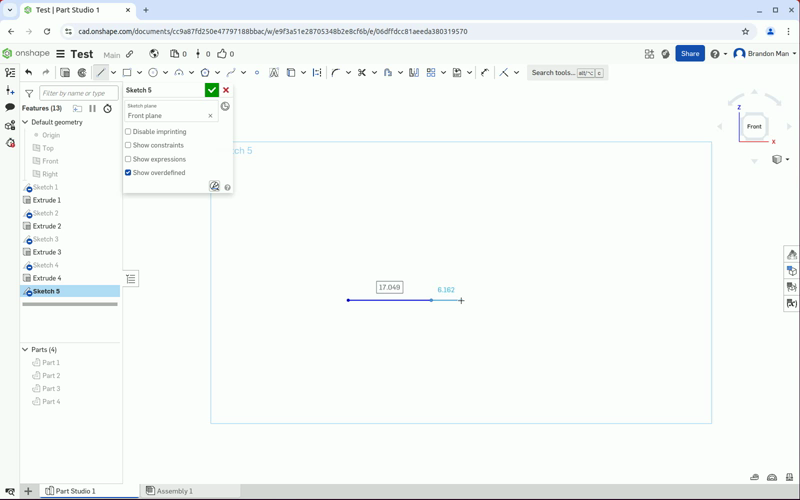
mouse_move(431, 264)
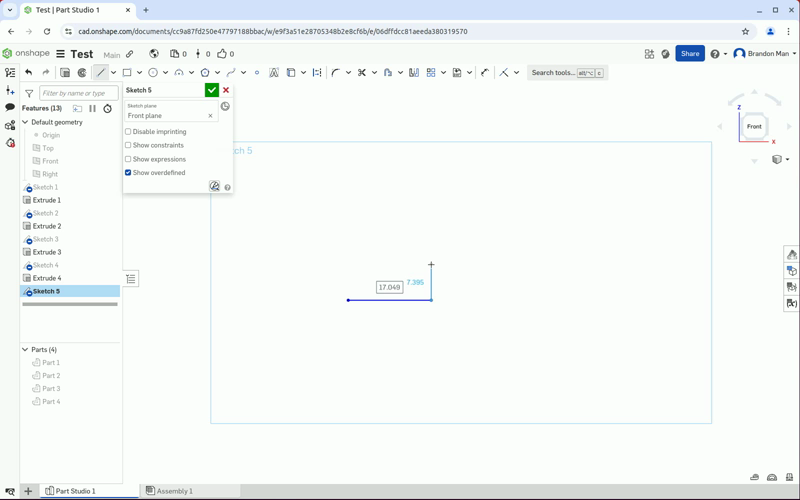
click(431, 264)
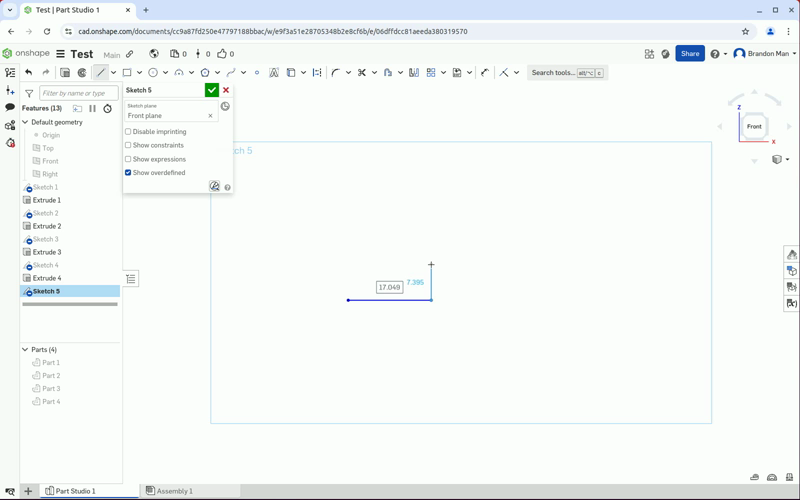
key_up(shift)
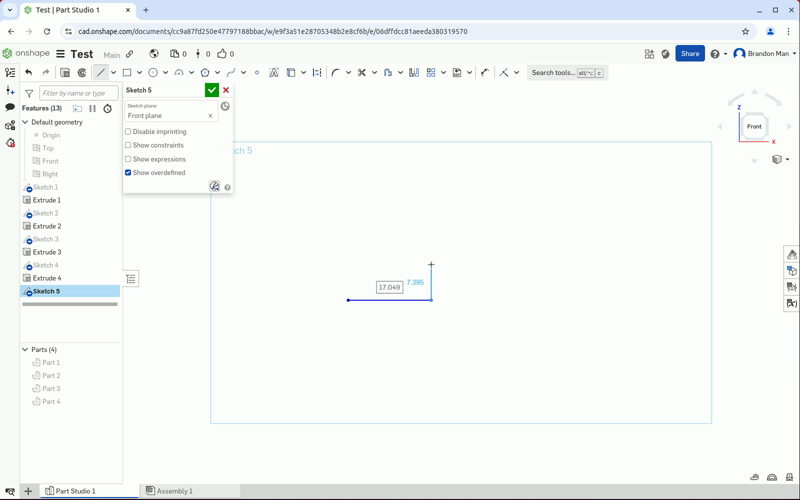
key_down(shift)
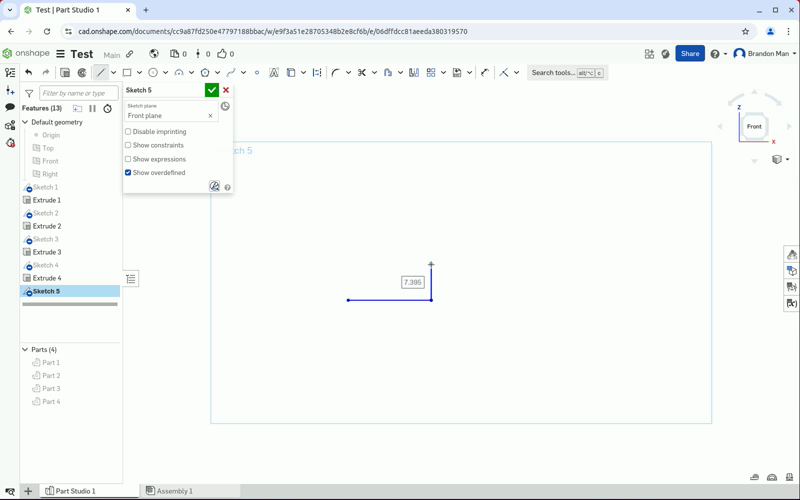
mouse_move(461, 264)
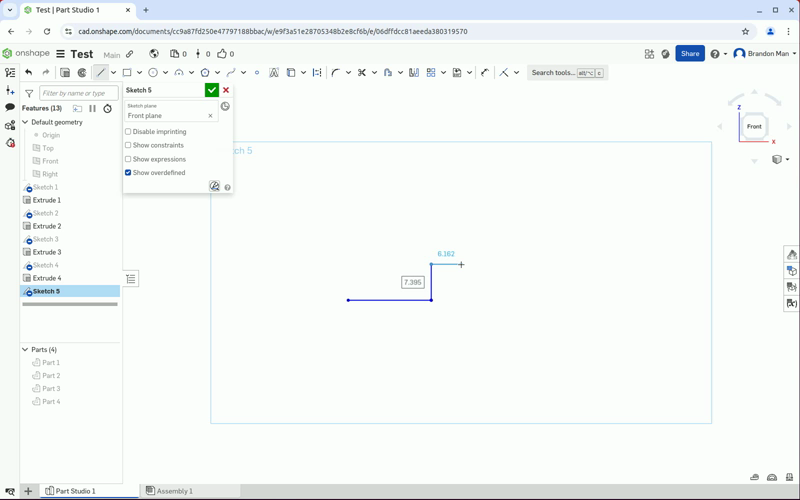
mouse_move(490, 264)
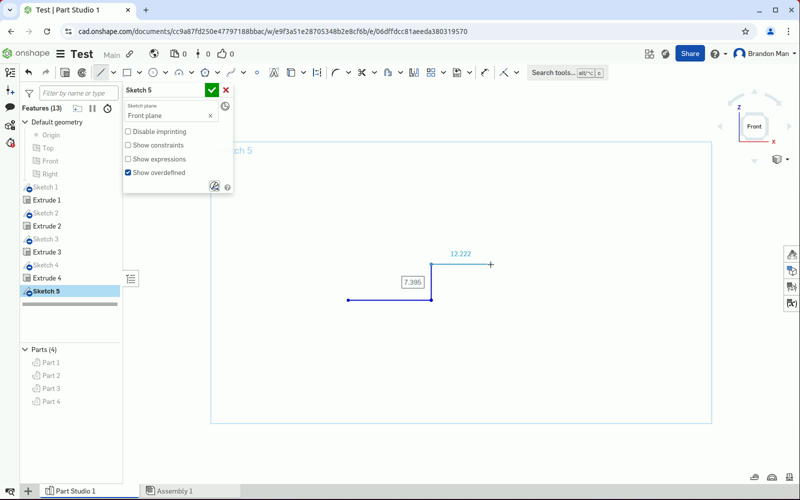
click(490, 264)
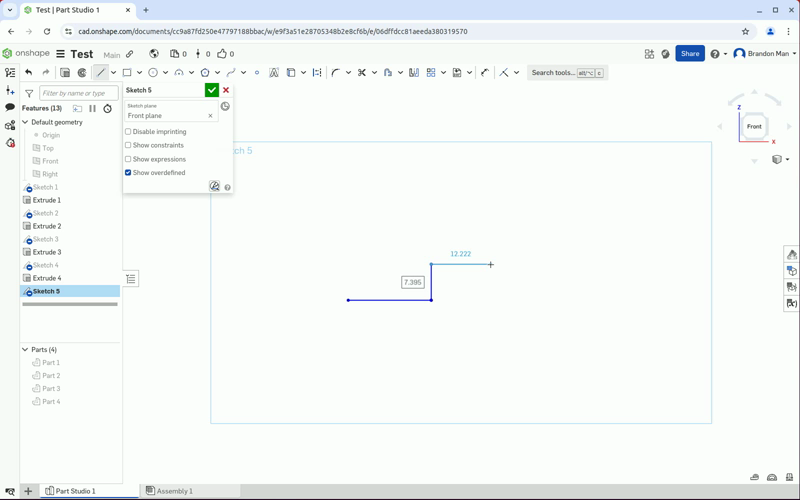
key_up(shift)
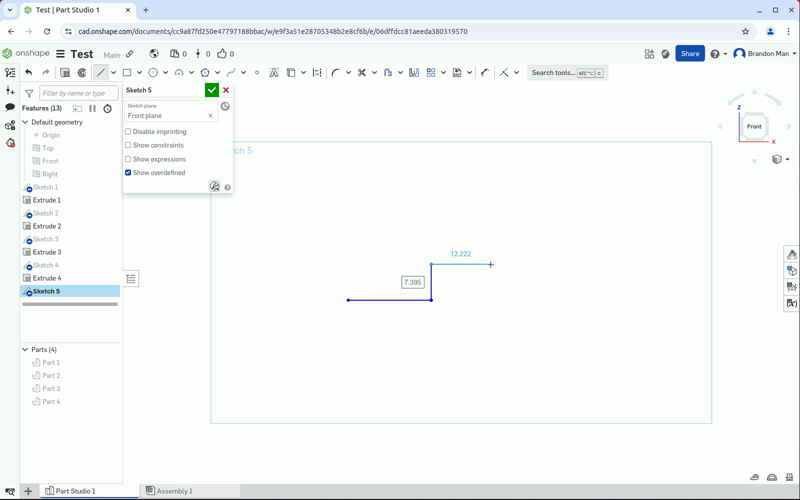
key_down(shift)
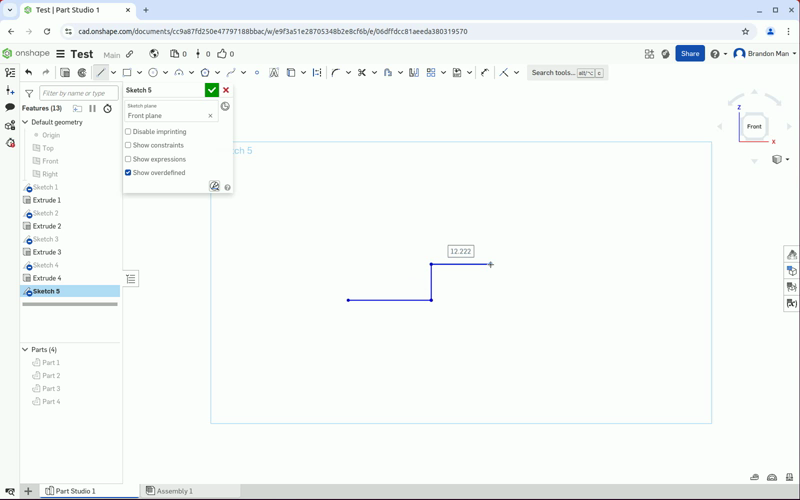
mouse_move(520, 264)
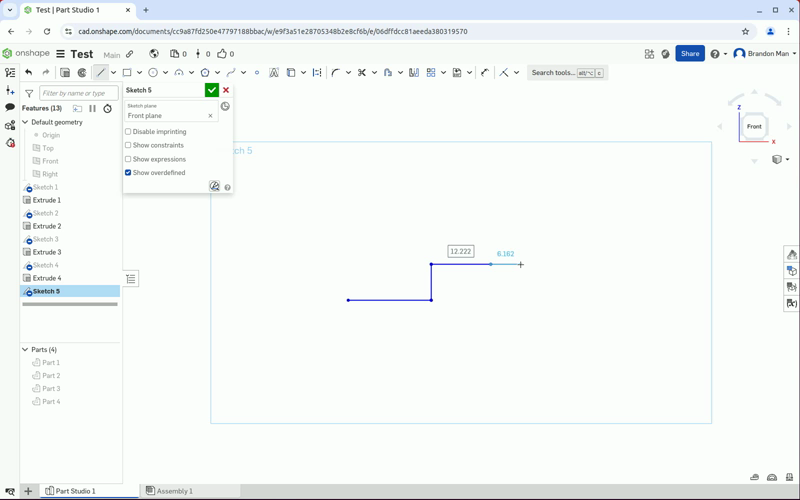
mouse_move(490, 283)
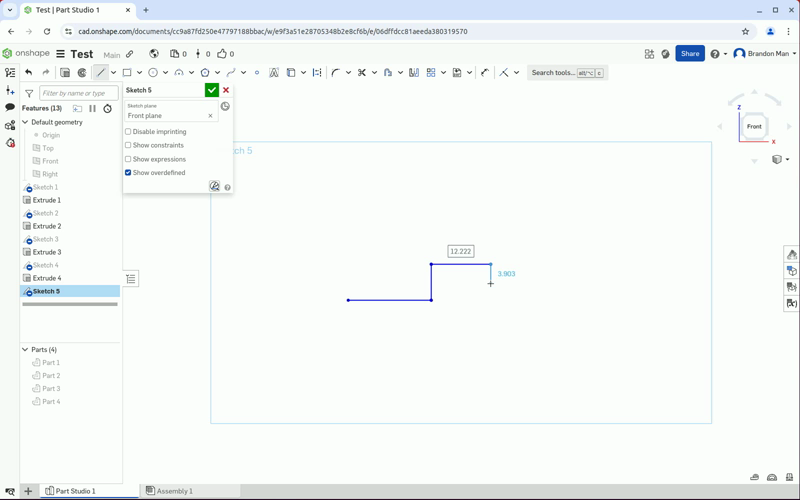
click(490, 283)
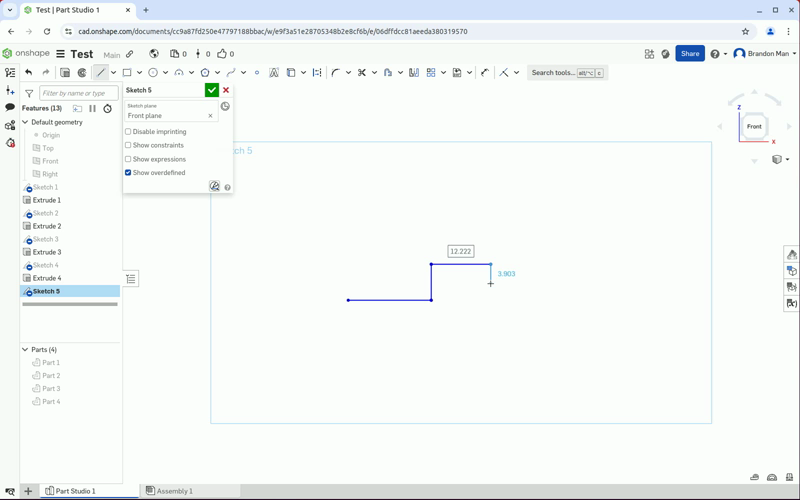
key_up(shift)
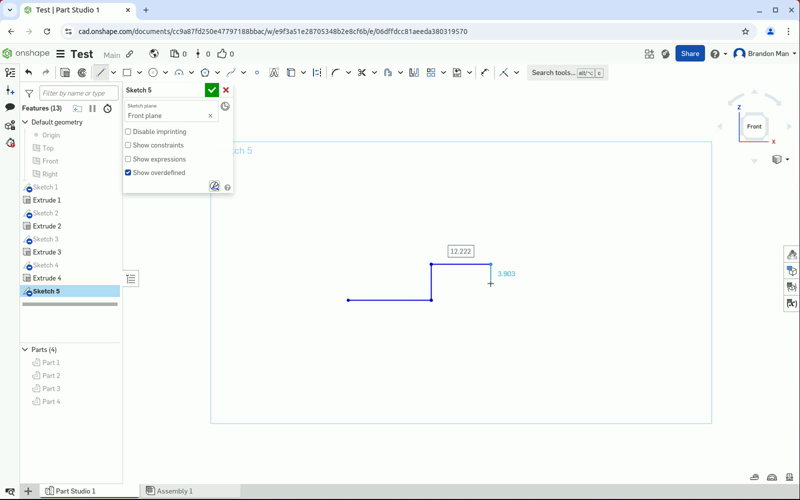
key_down(shift)
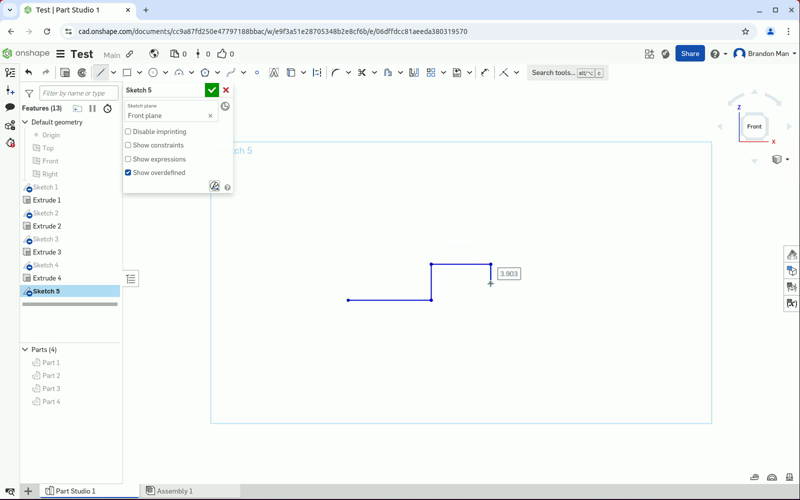
mouse_move(520, 283)
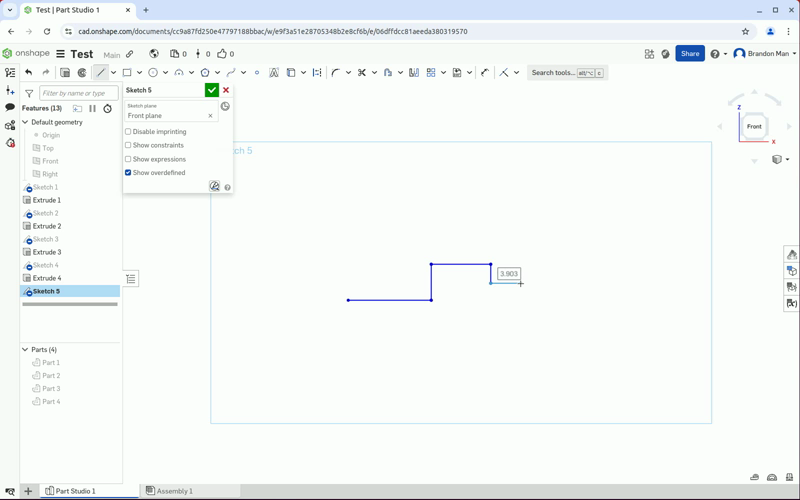
mouse_move(490, 300)
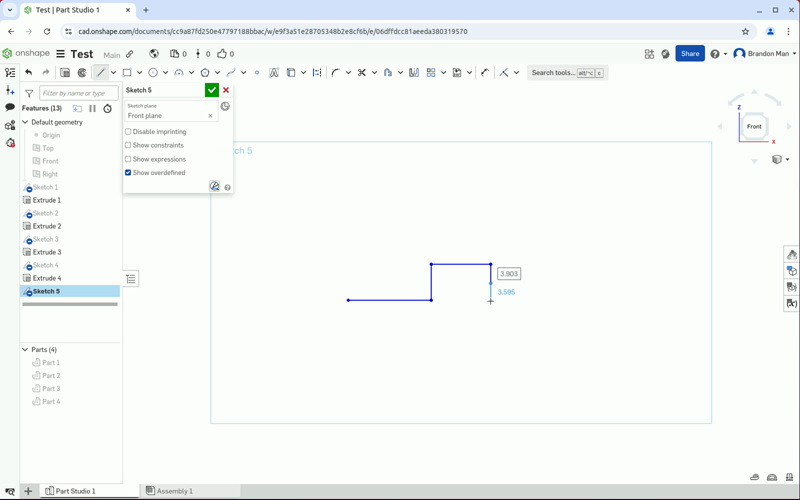
click(490, 300)
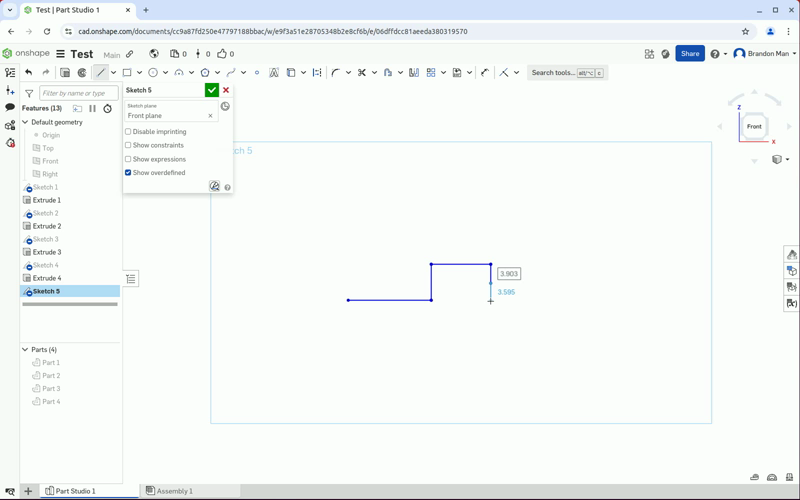
key_up(shift)
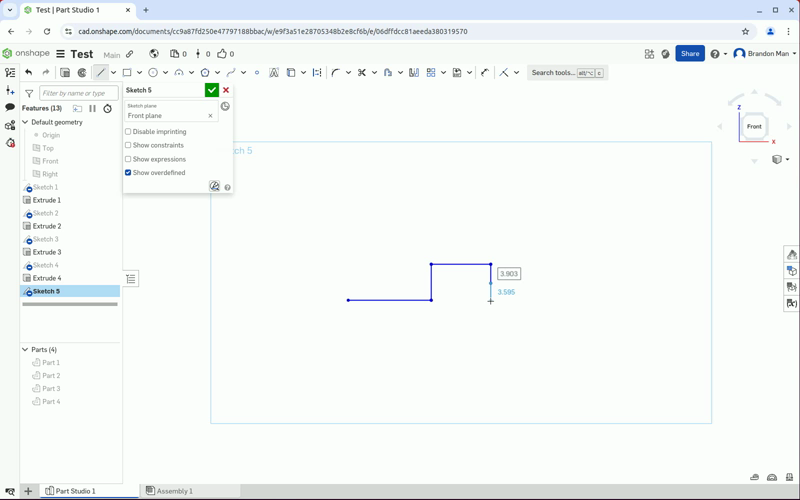
key_down(shift)
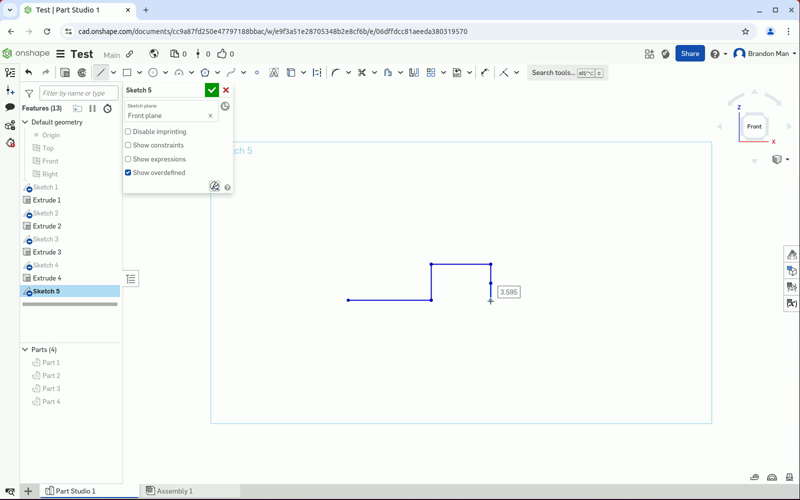
mouse_move(520, 300)
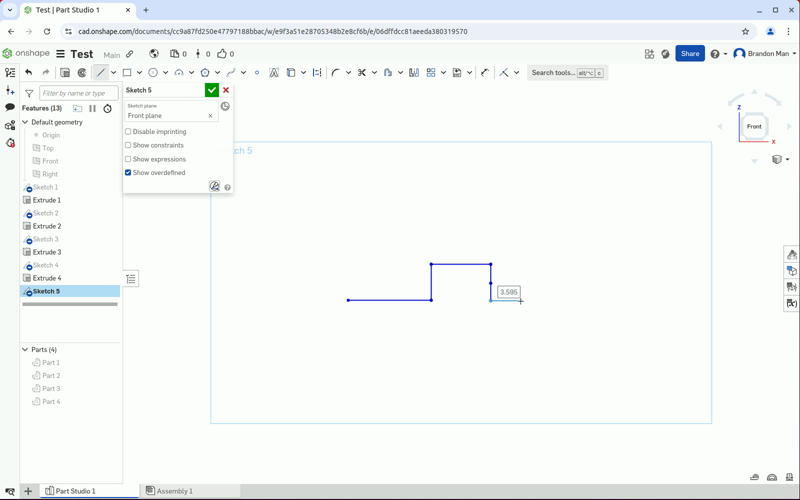
mouse_move(513, 300)
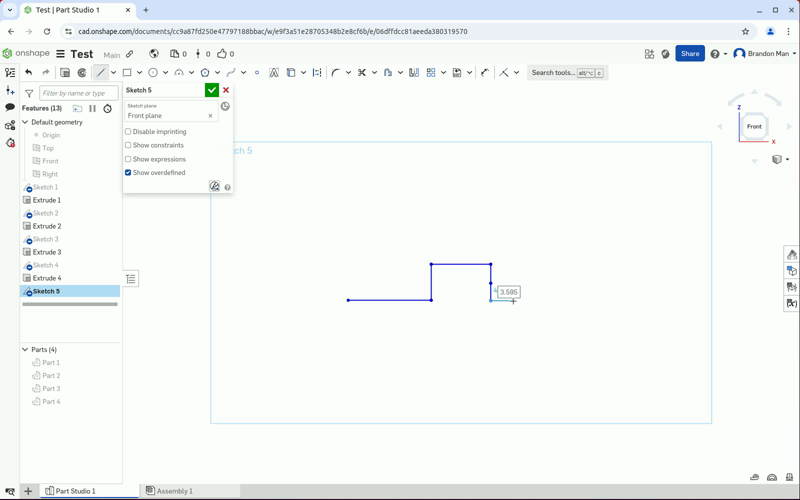
click(513, 300)
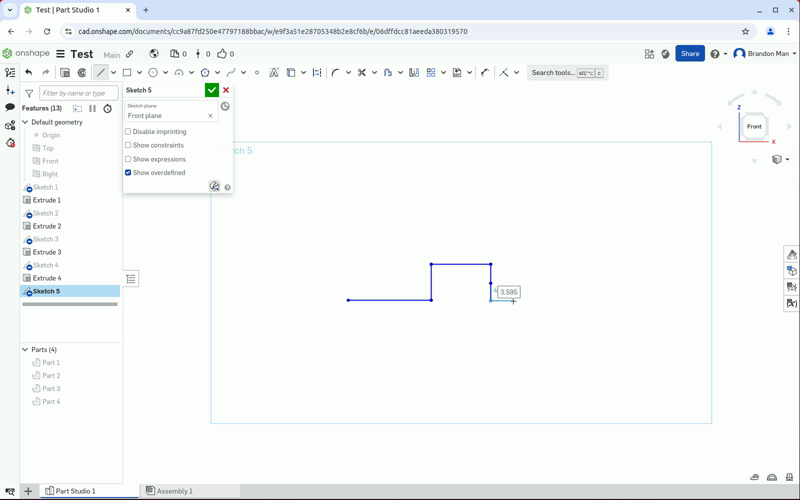
key_up(shift)
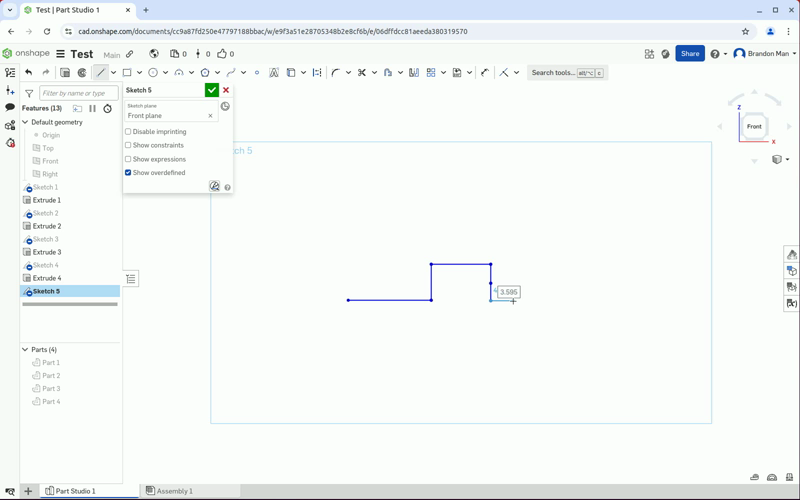
key_down(shift)
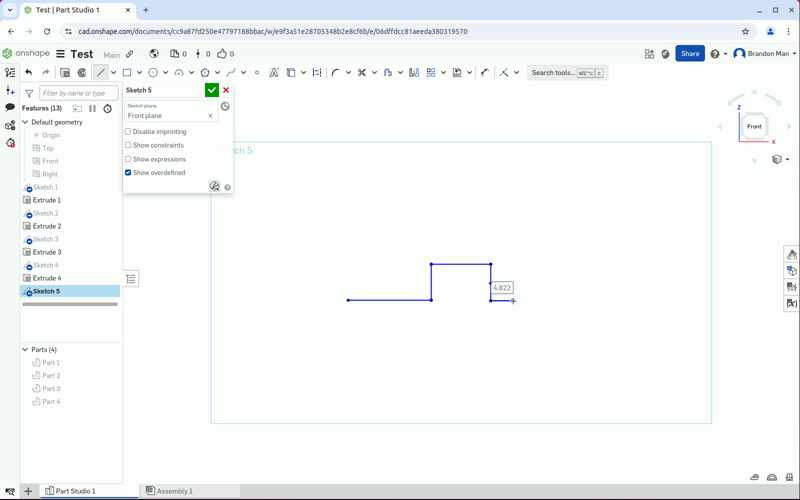
mouse_move(513, 232)
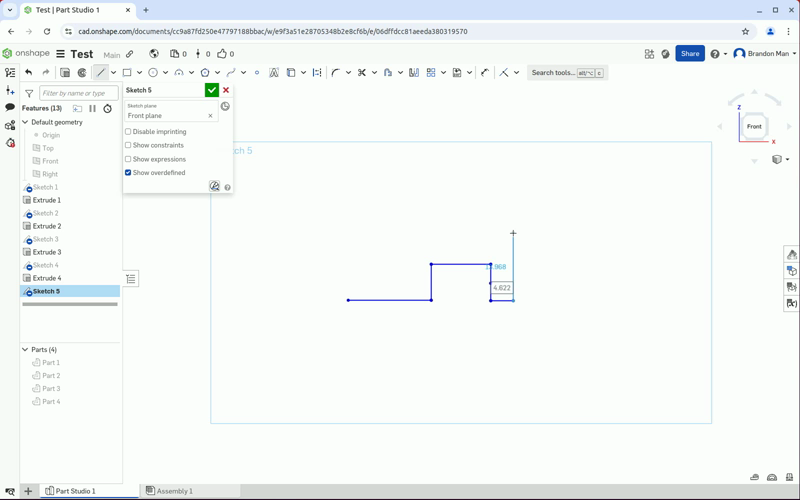
click(513, 232)
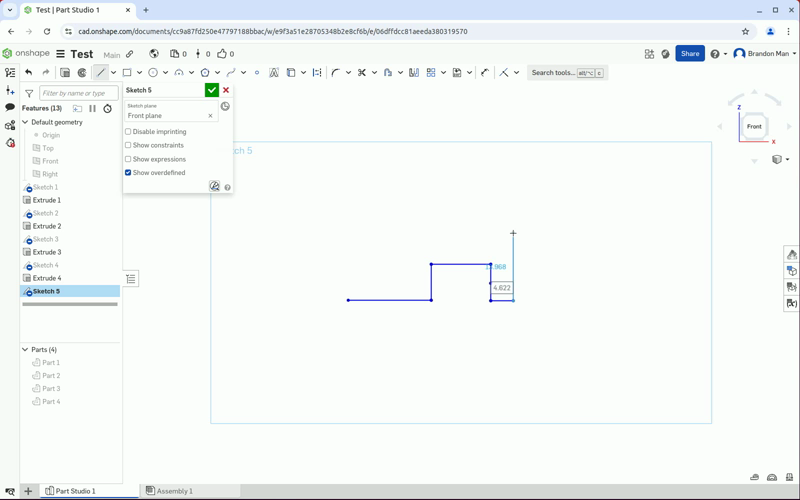
key_up(shift)
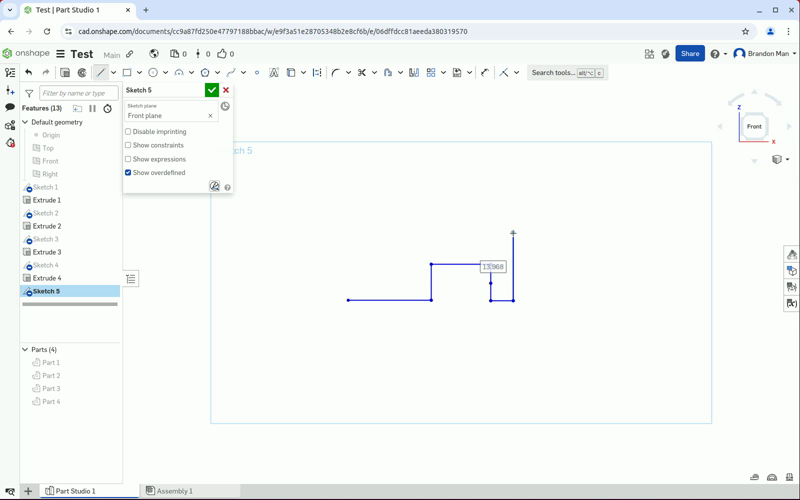
key_down(shift)
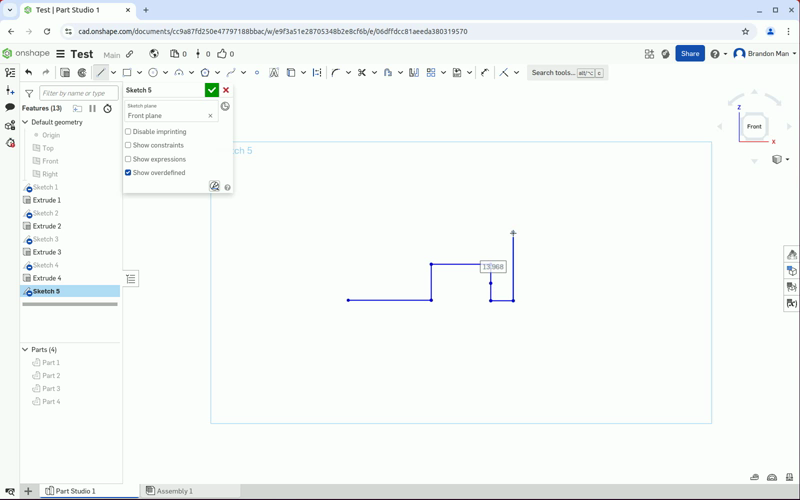
mouse_move(348, 232)
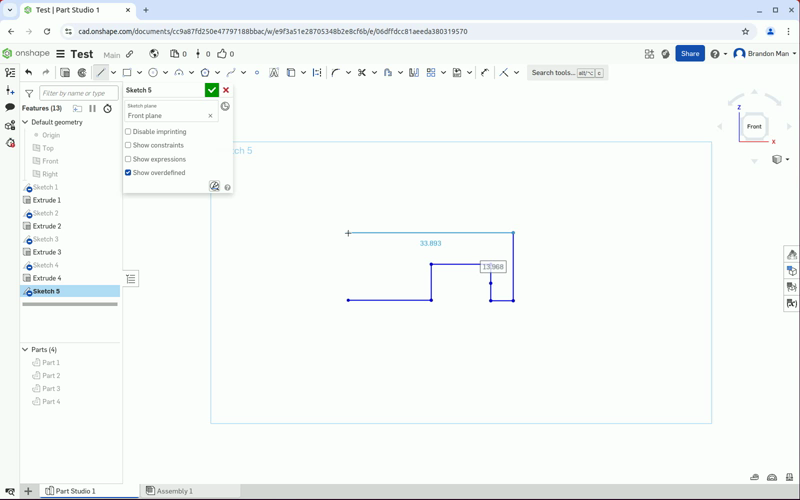
click(348, 232)
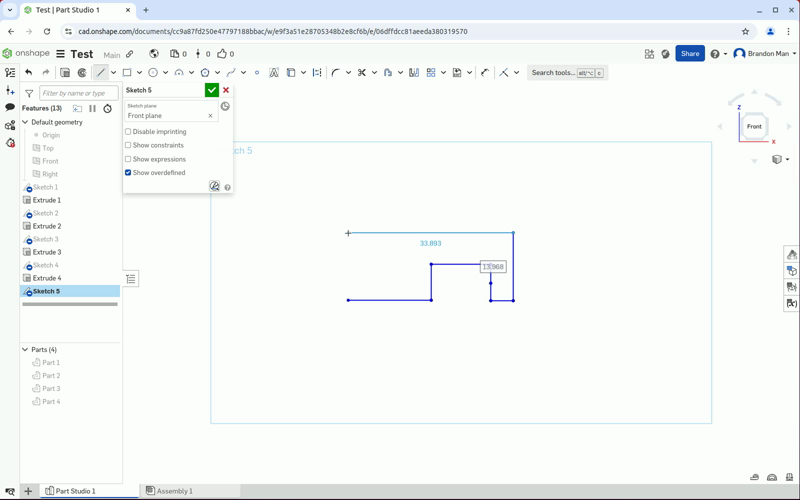
key_up(shift)
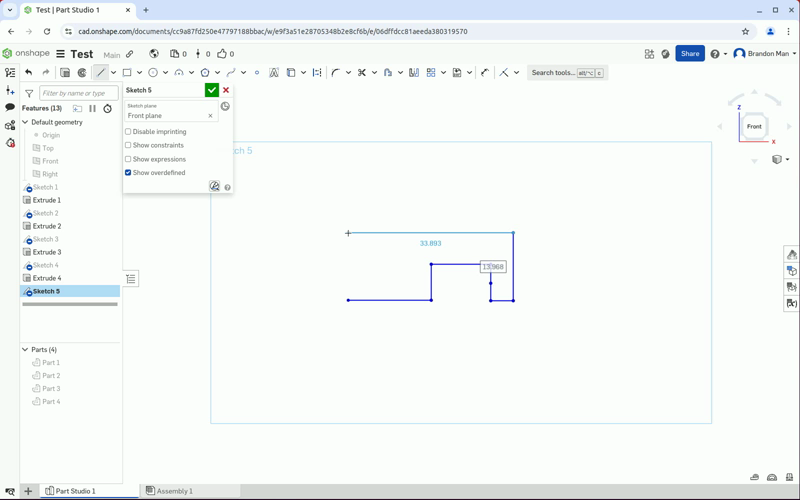
key_down(shift)
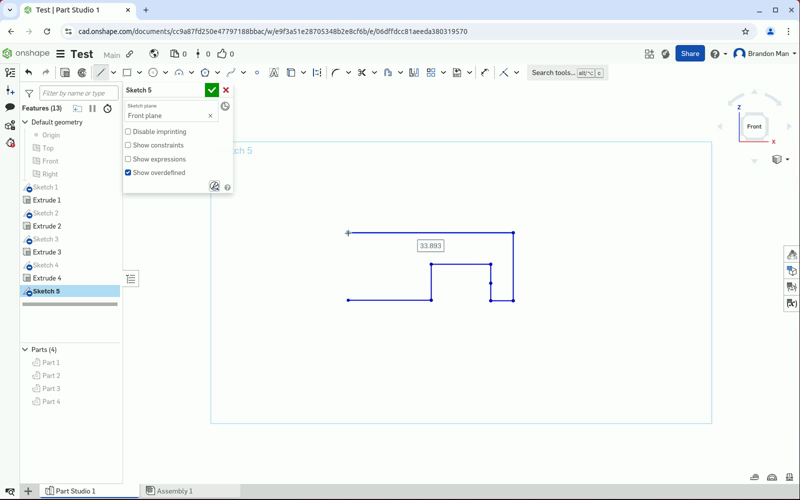
mouse_move(348, 300)
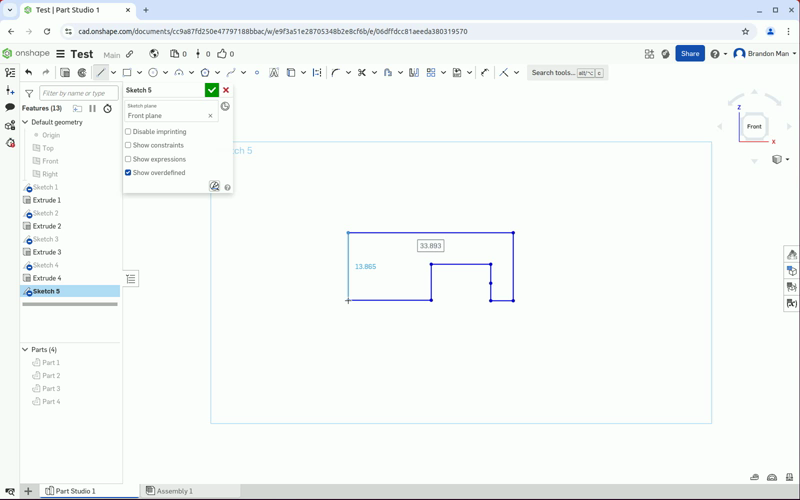
key_up(shift)
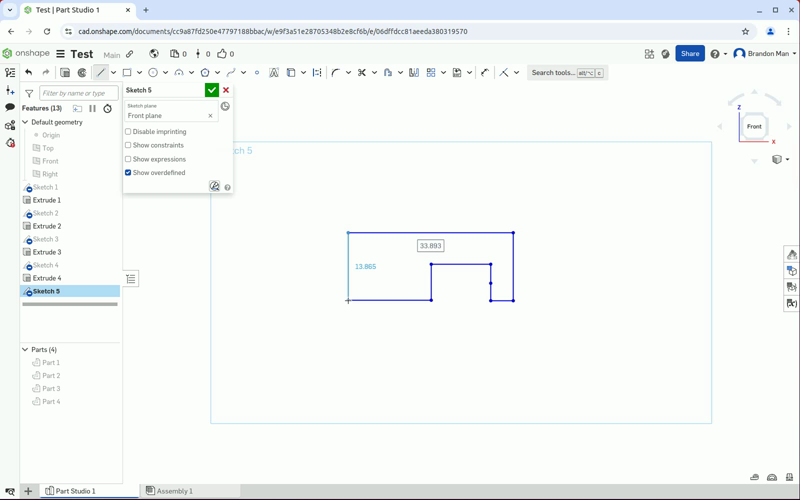
click(348, 300)
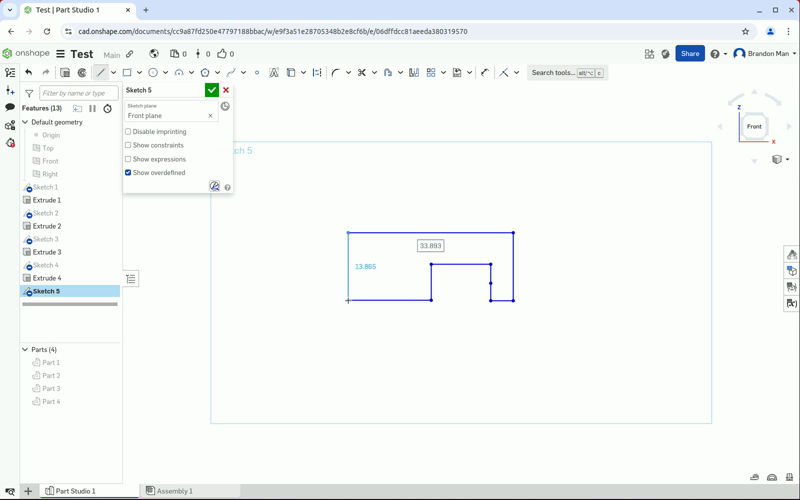
key(esc)
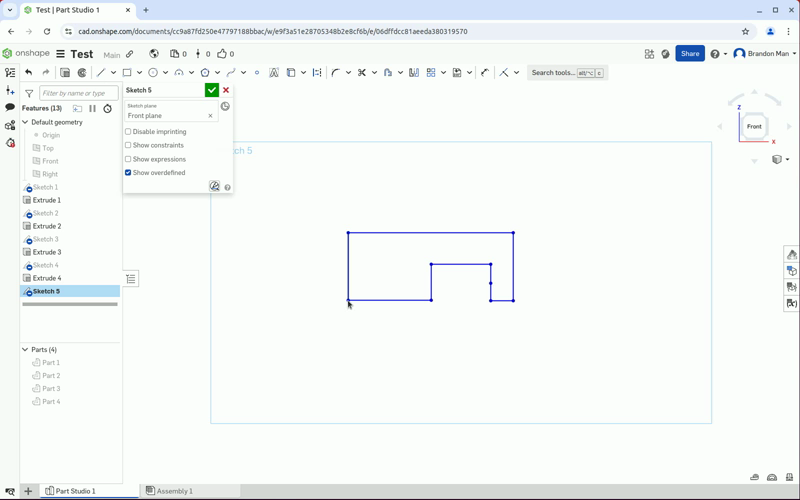
mouse_move(448, 246)
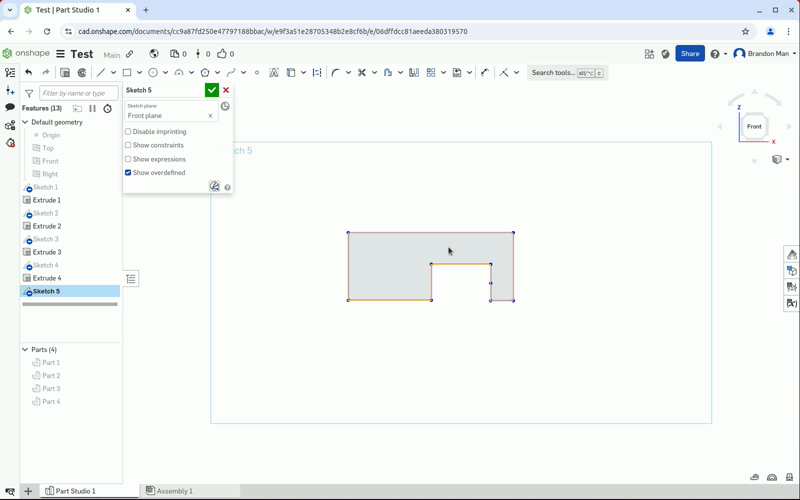
click(448, 246)
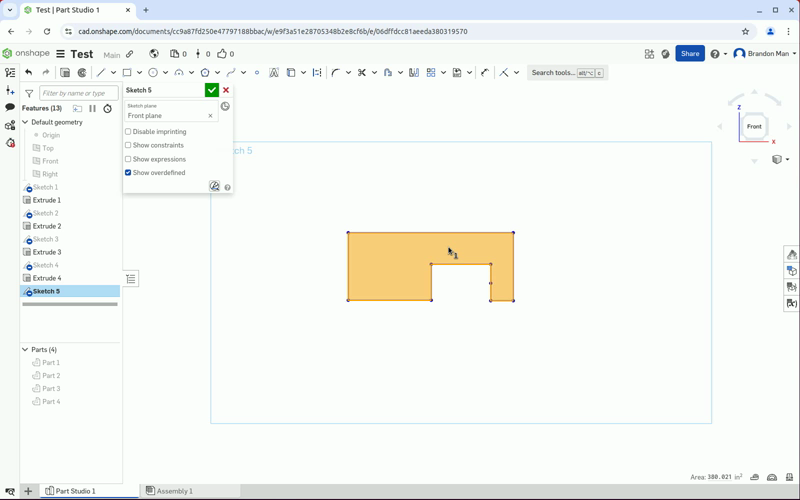
mouse_move(73, 352)
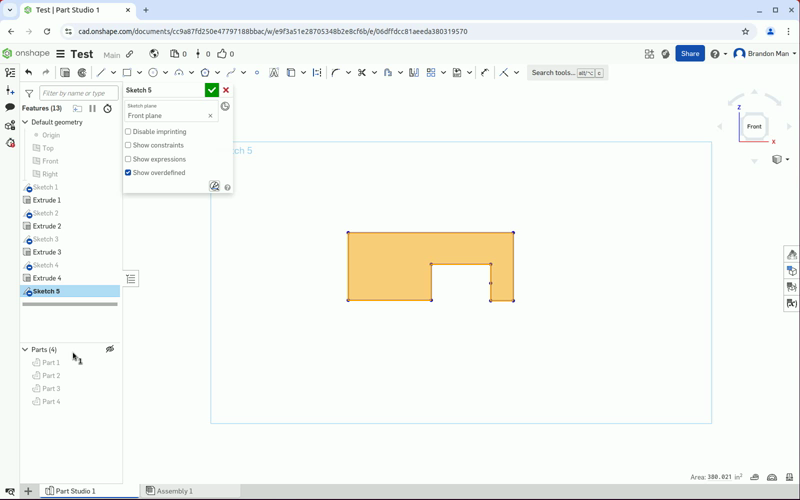
key(shift+y)
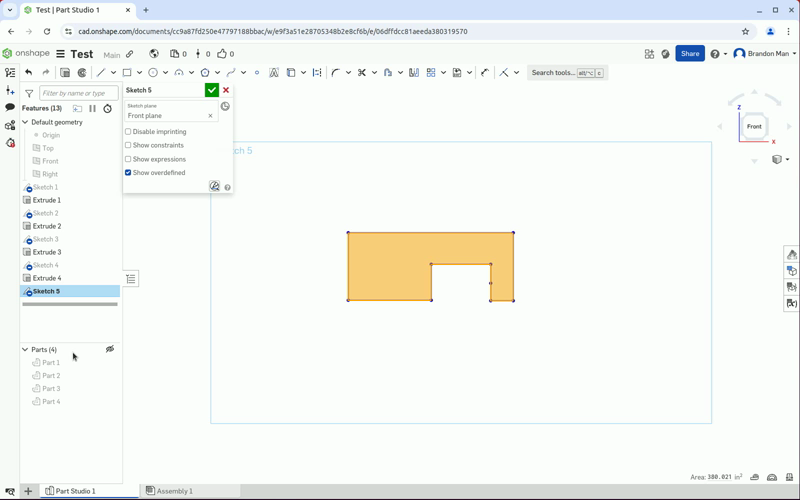
key(shift+e)
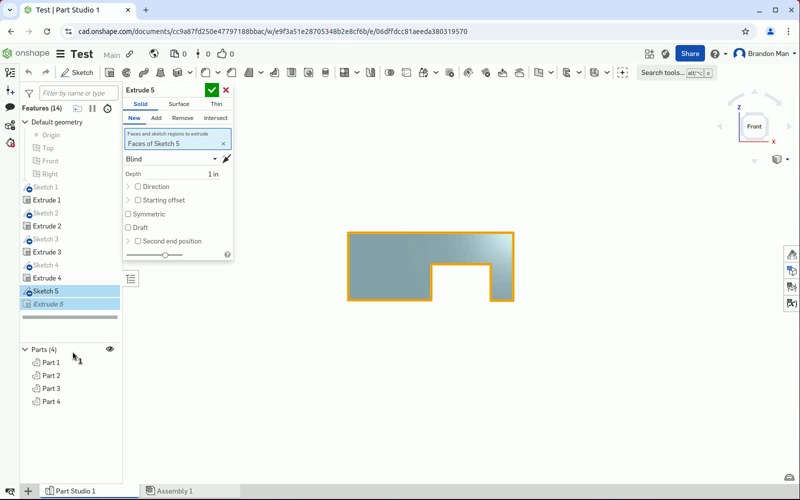
mouse_move(143, 106)
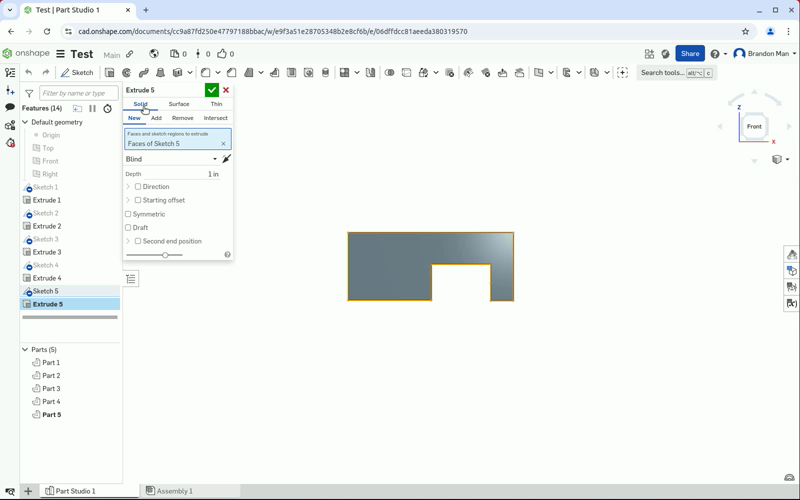
click(143, 106)
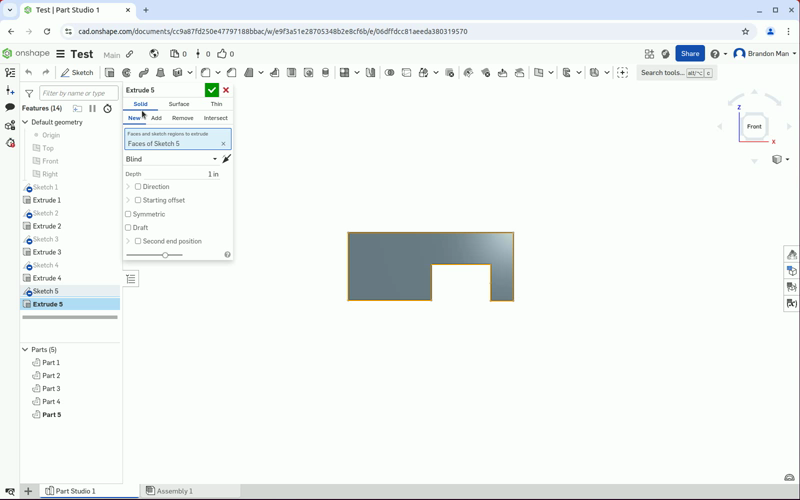
mouse_move(137, 120)
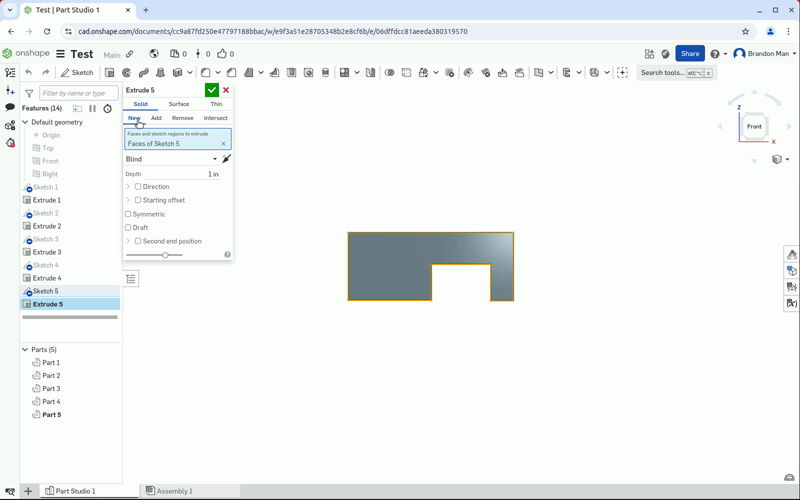
click(137, 120)
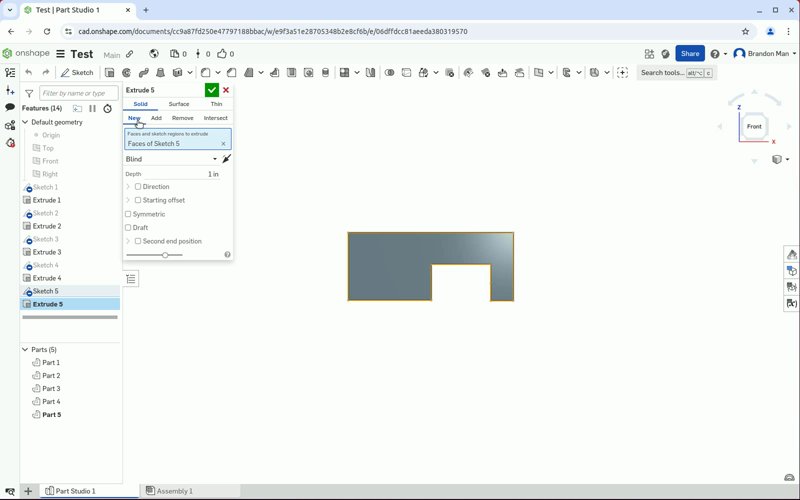
key(tab, 4)
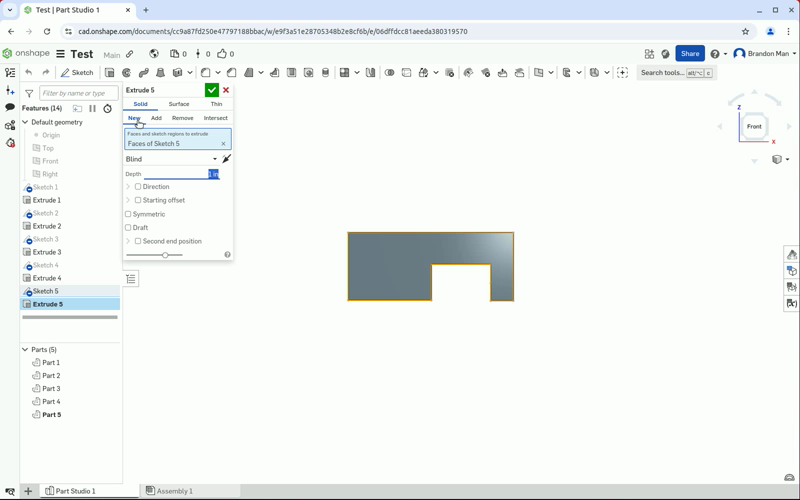
text(1.444)
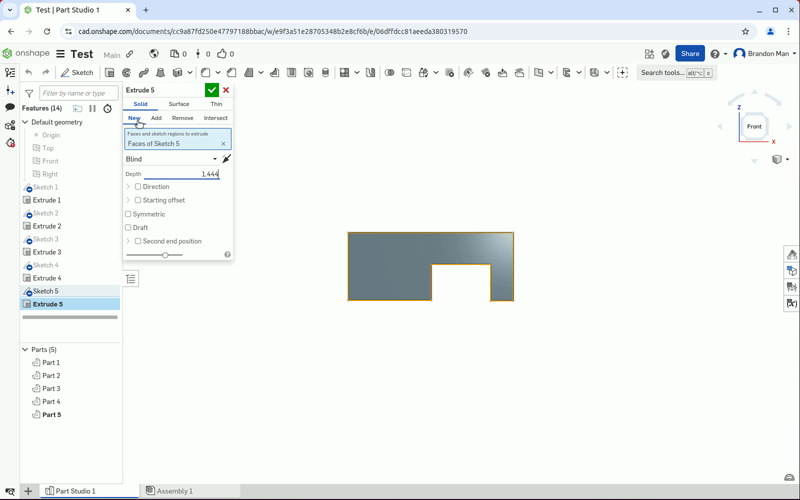
key(enter)
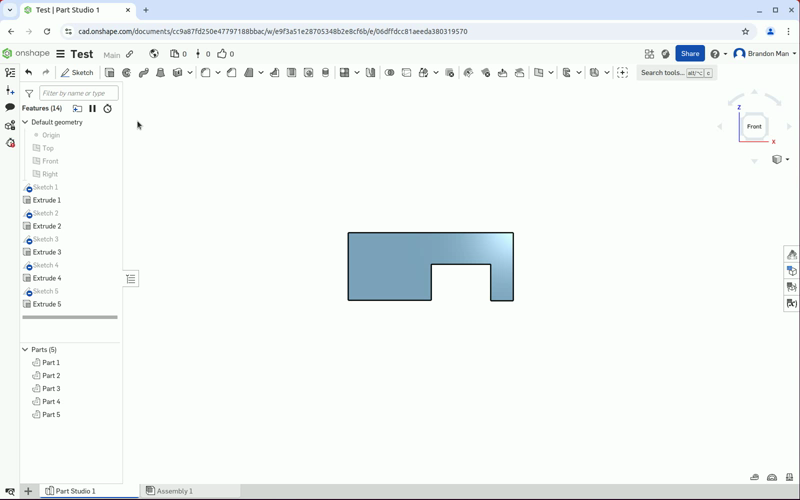
key(shift+h)
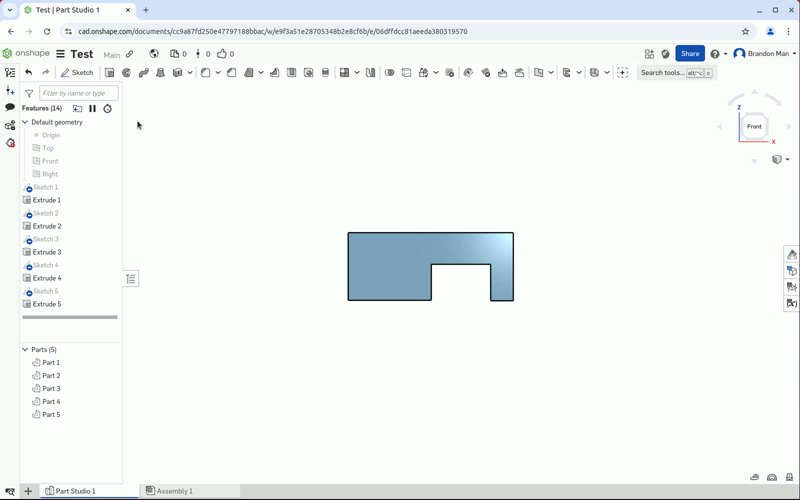
key(shift+h)
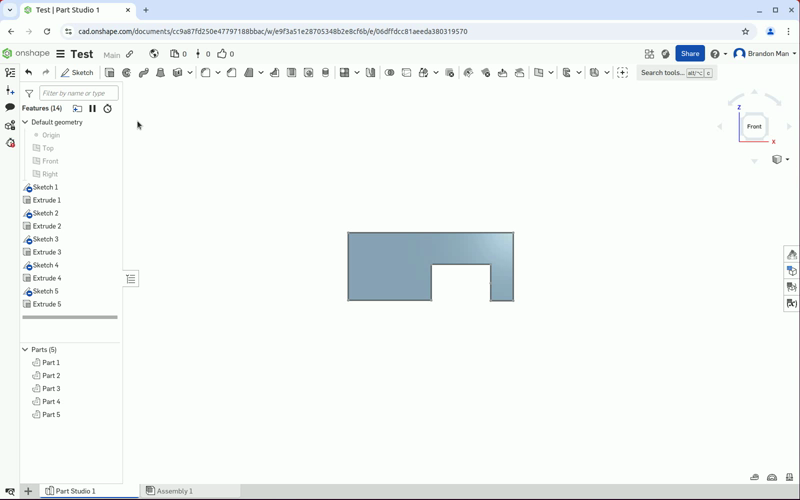
key(shift+7)
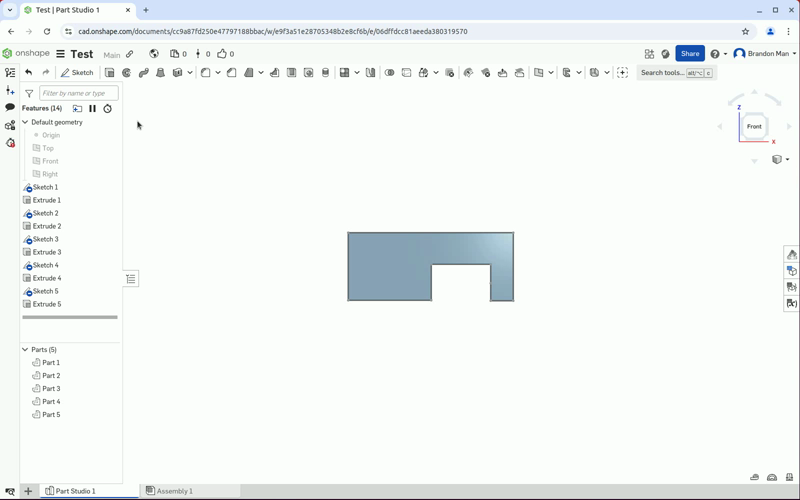
key(left, 2)
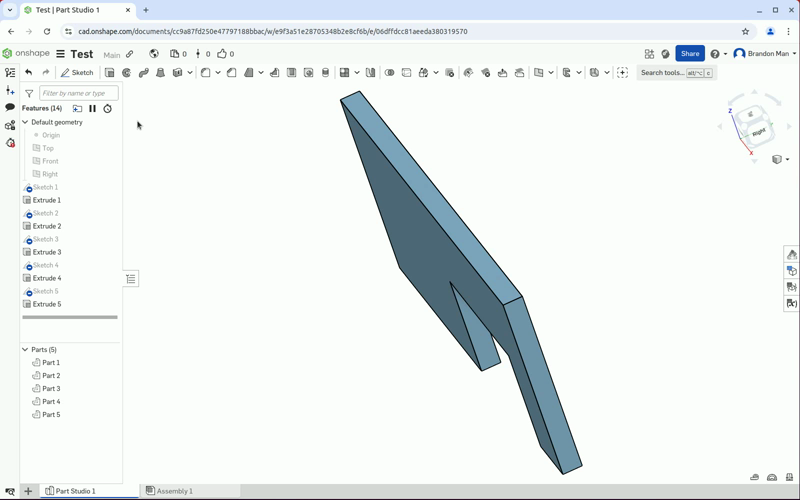
key(down, 2)
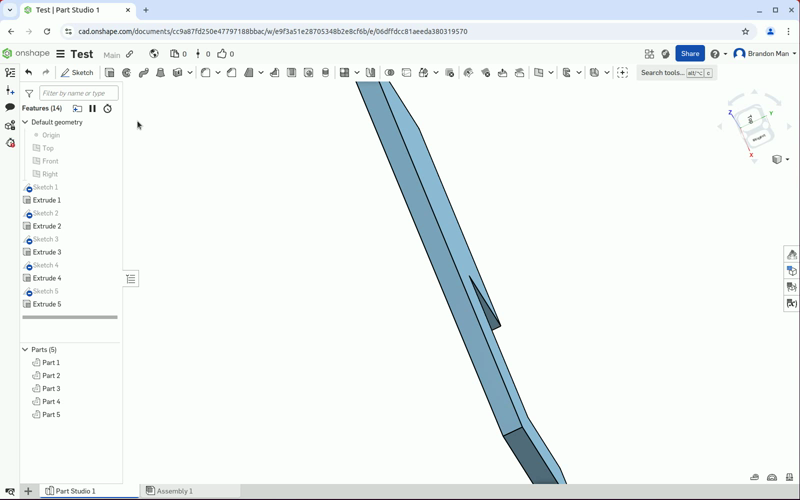
key(up, 2)
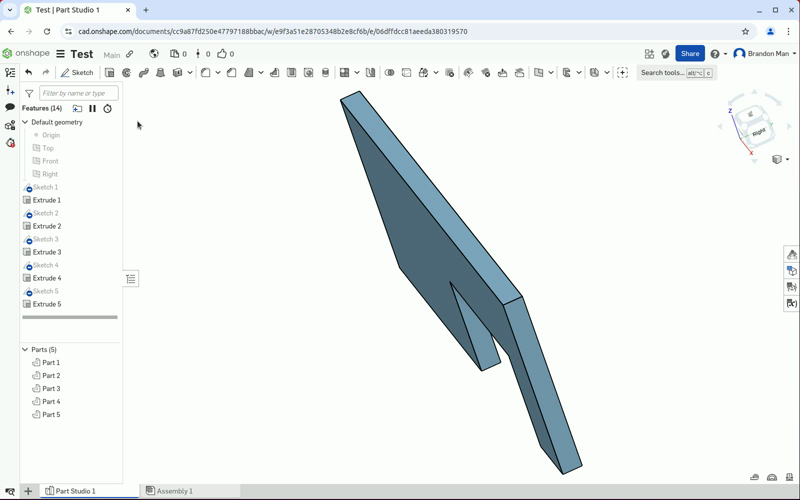
key(right, 2)
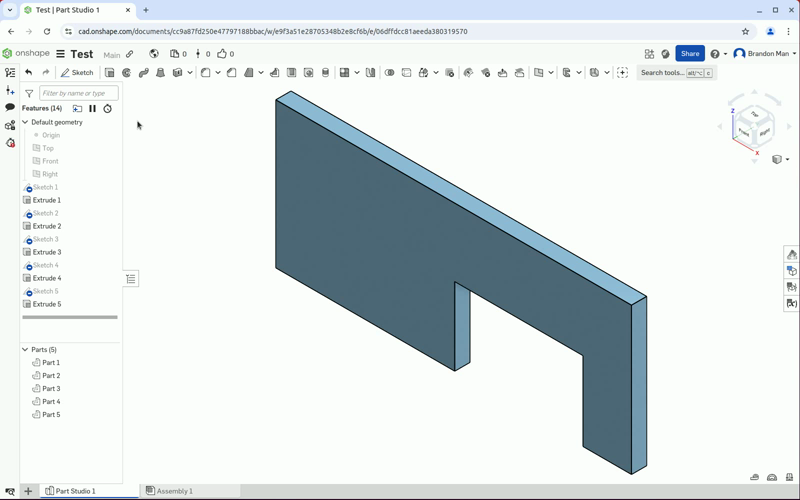
mouse_move(73, 189)
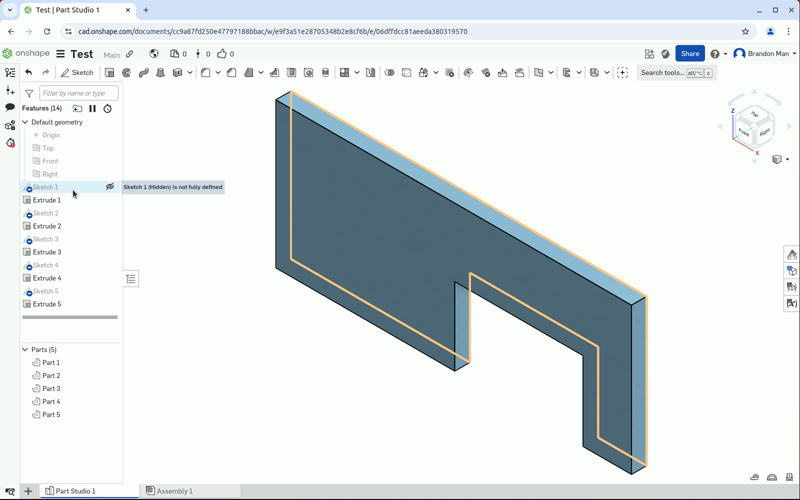
click(73, 189)